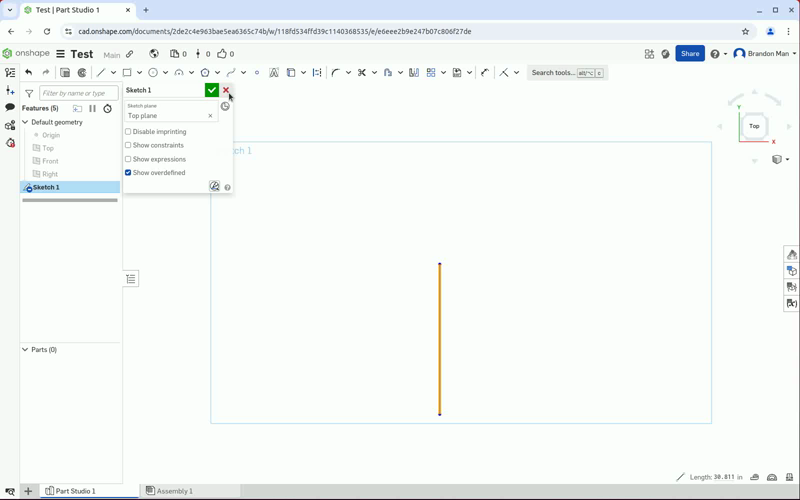
key(shift+h)
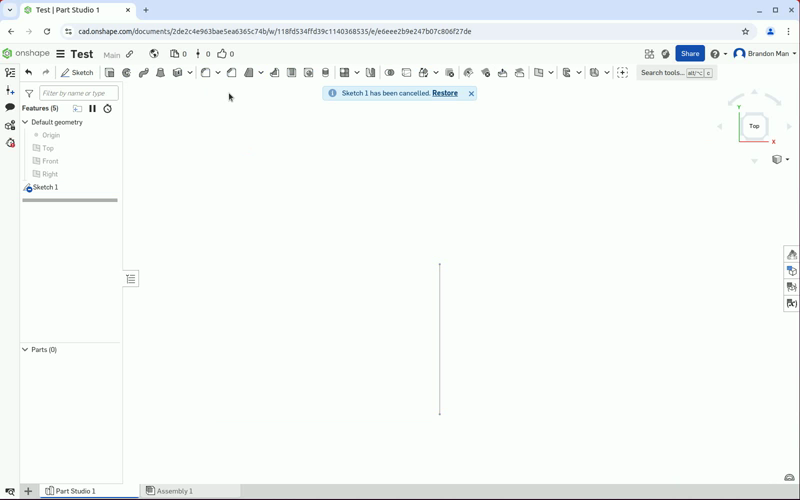
key(shift+s)
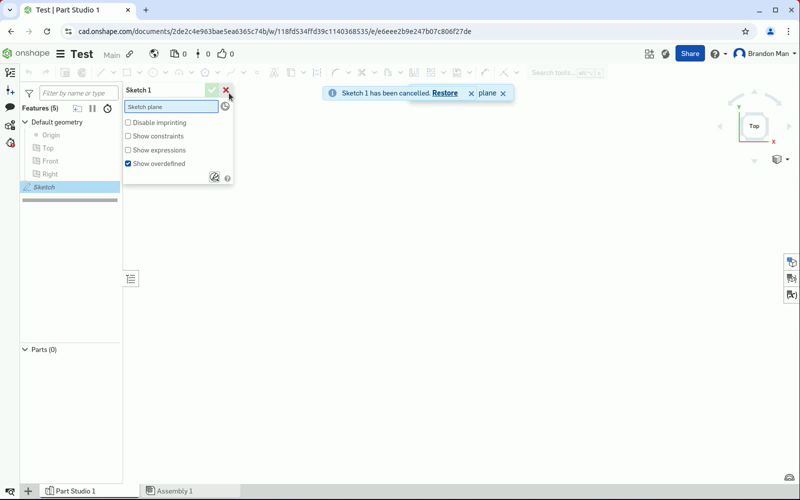
mouse_move(73, 150)
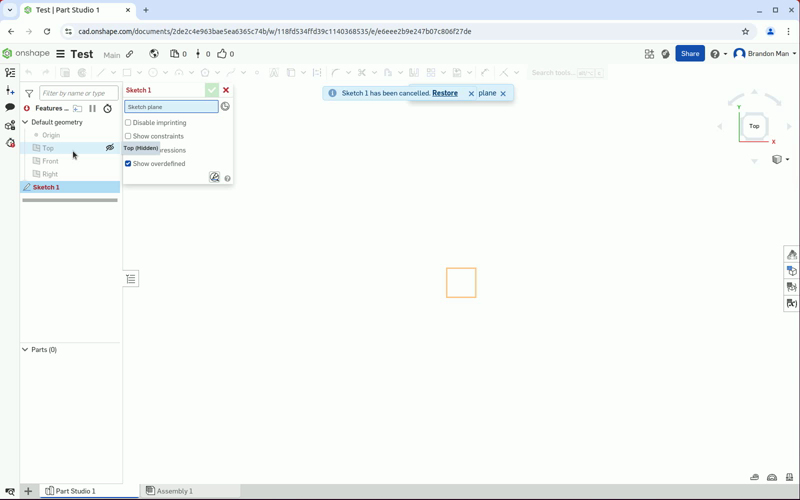
click(73, 150)
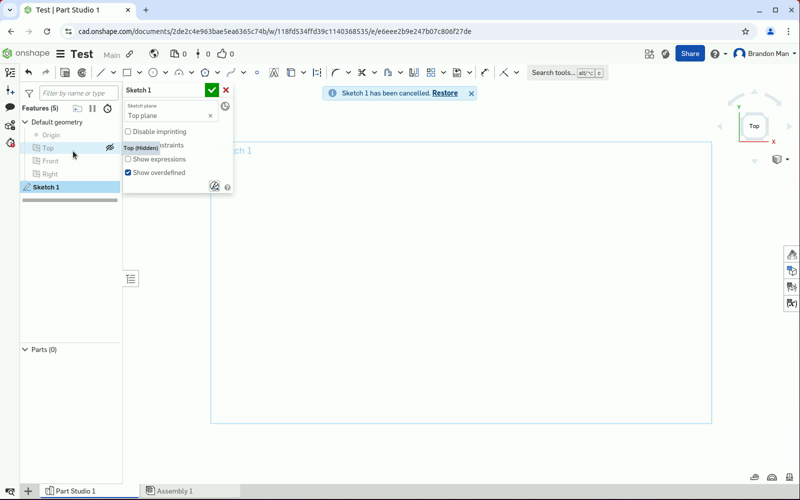
mouse_move(73, 352)
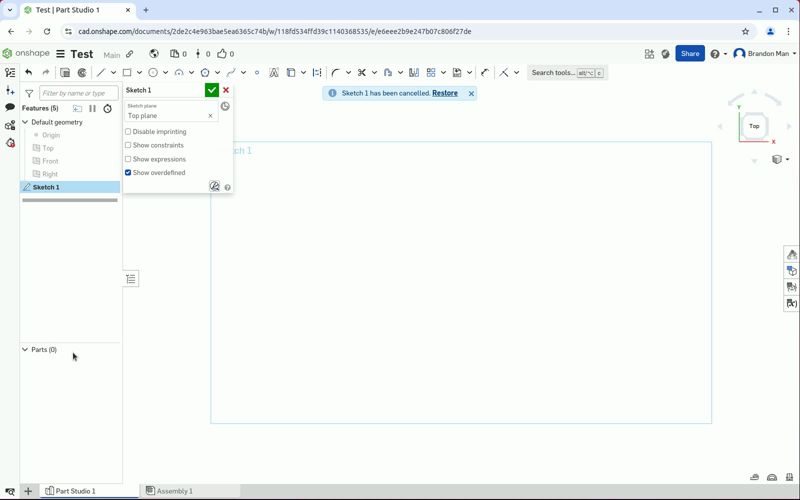
key(y)
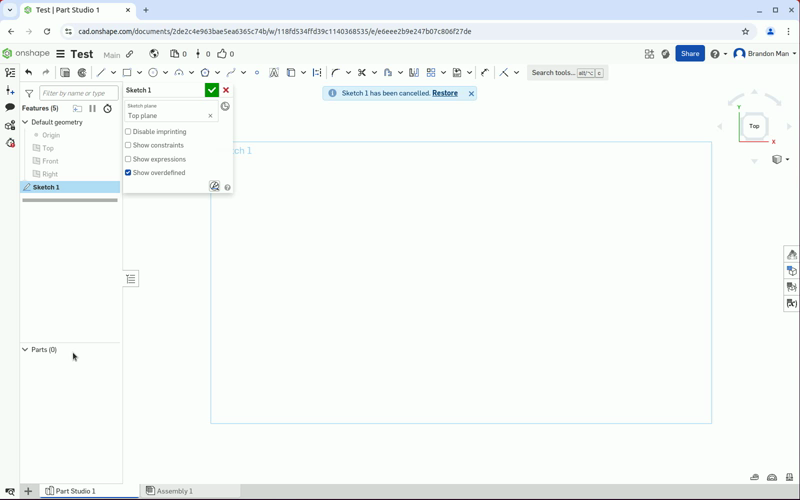
key(l)
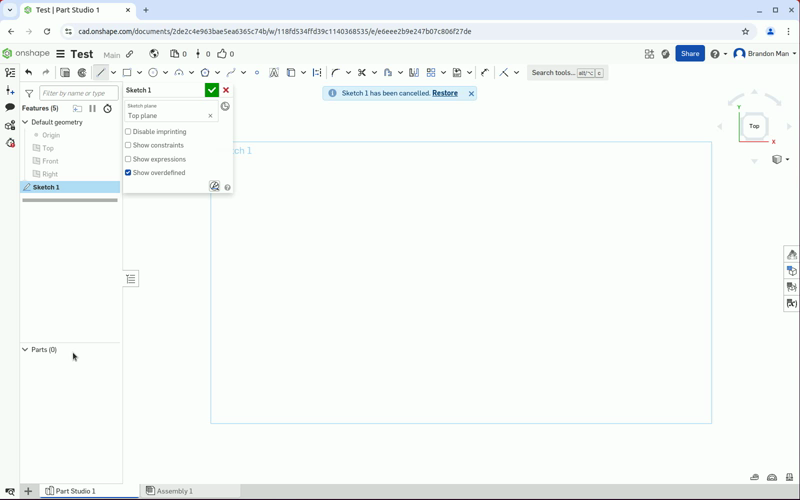
key_down(shift)
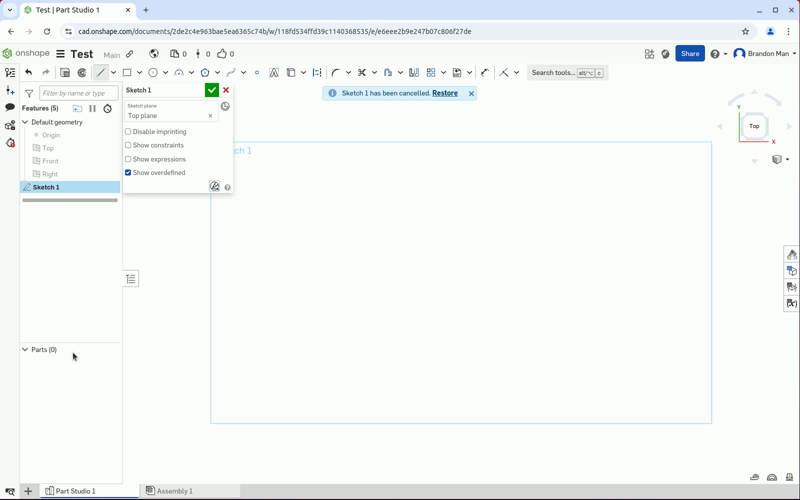
mouse_move(460, 300)
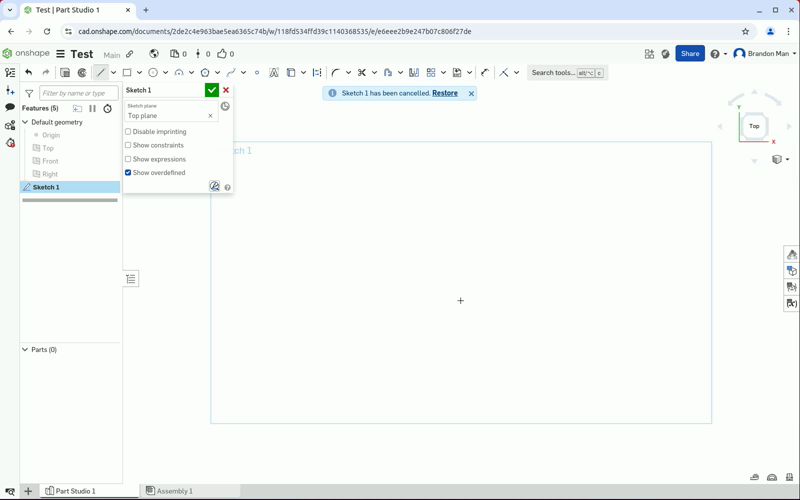
click(460, 300)
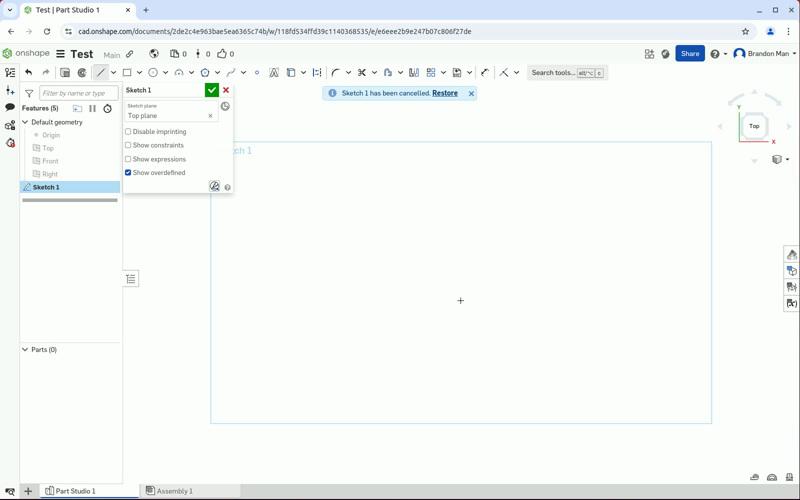
key_up(shift)
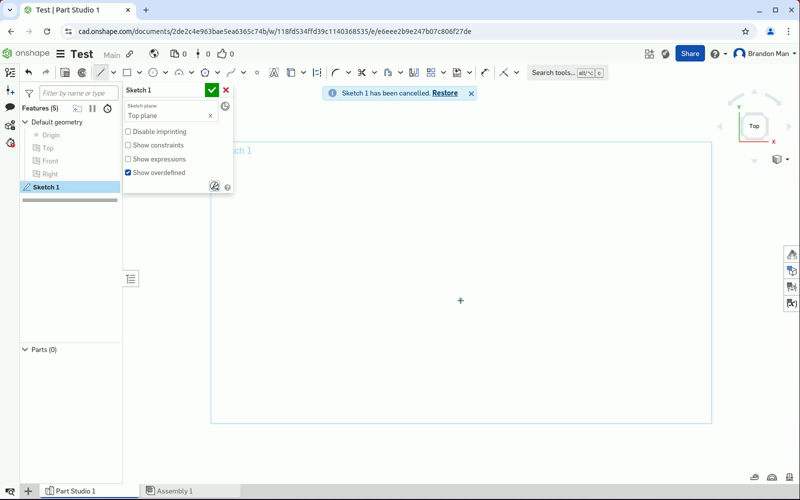
key_down(shift)
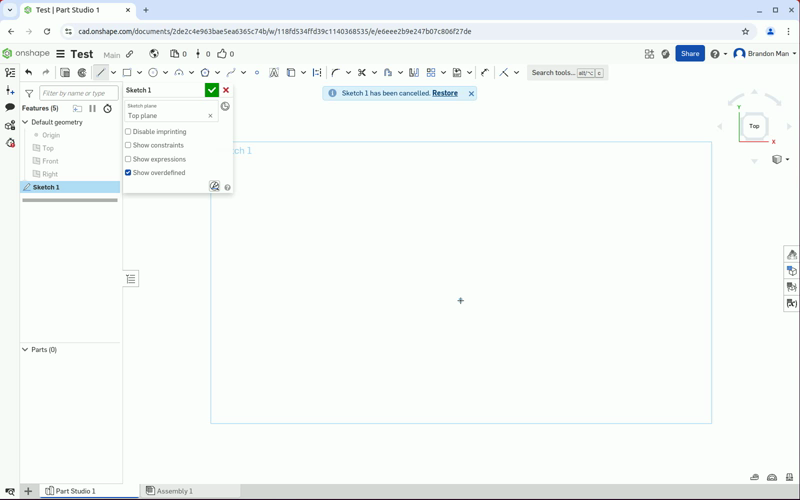
mouse_move(490, 300)
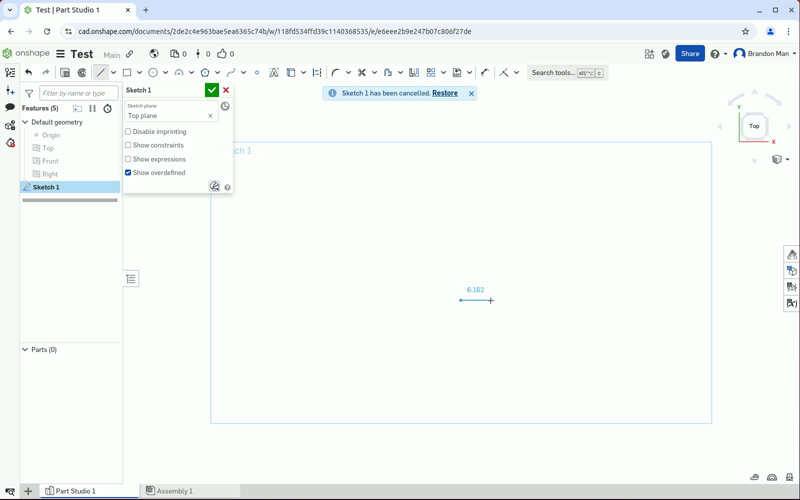
mouse_move(464, 300)
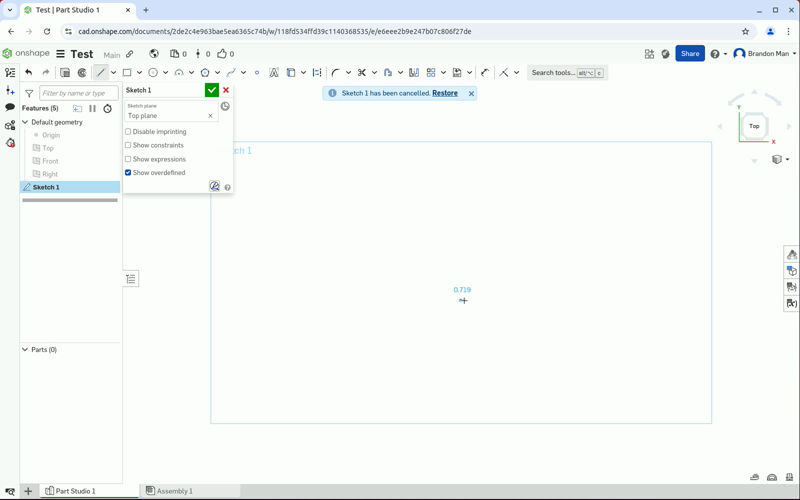
scroll(6)
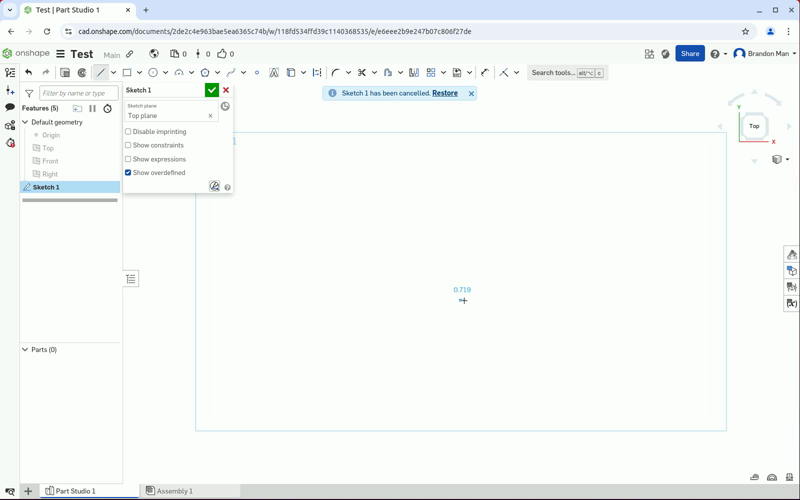
scroll(6)
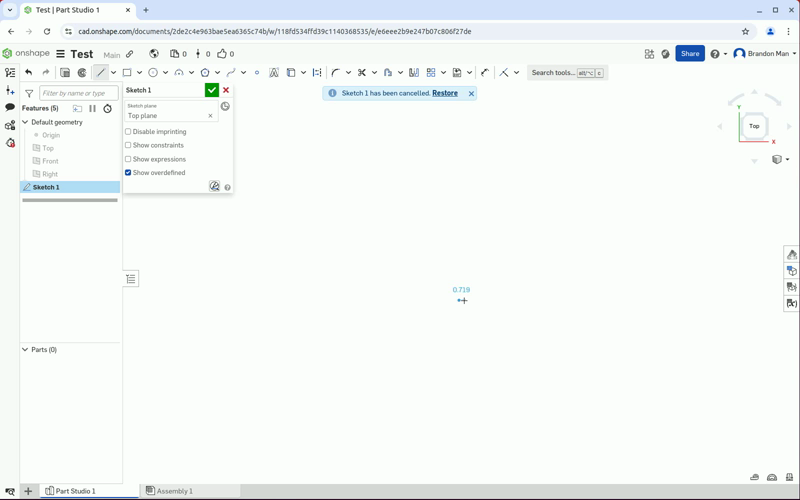
scroll(6)
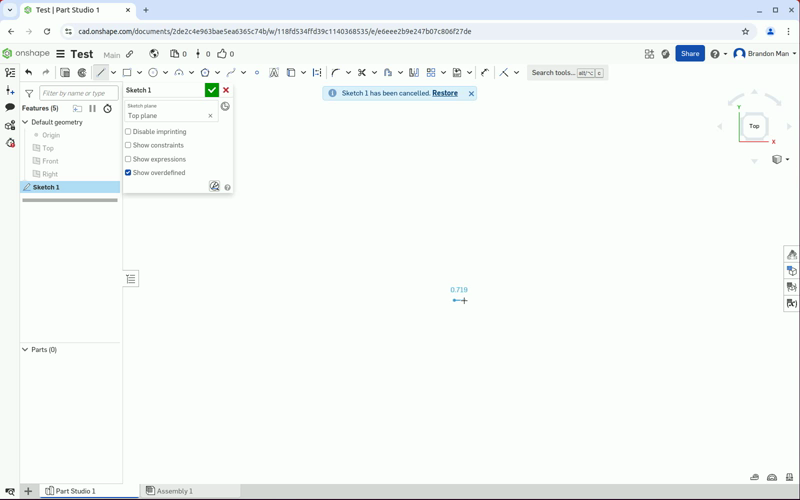
scroll(6)
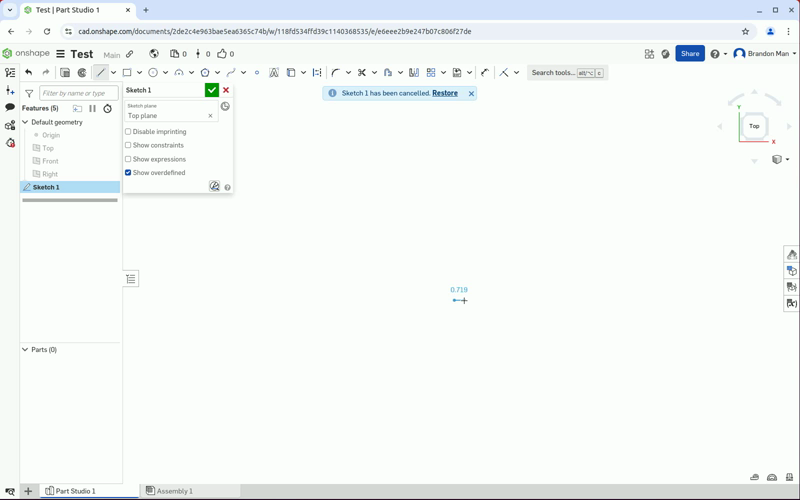
scroll(6)
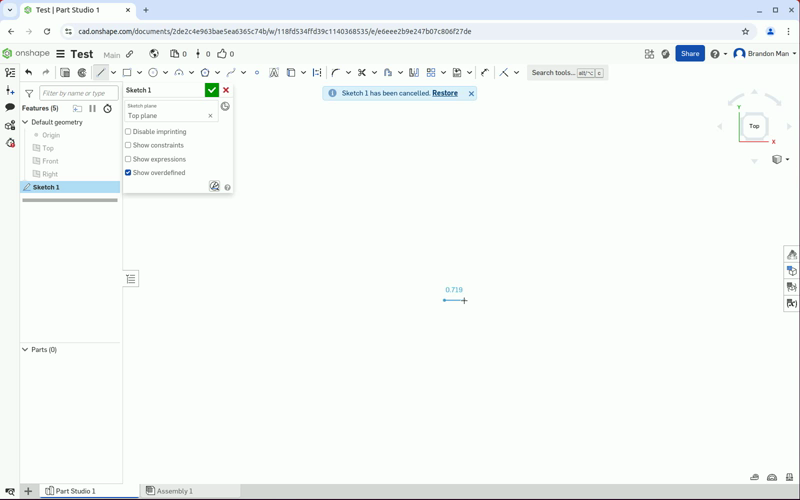
scroll(6)
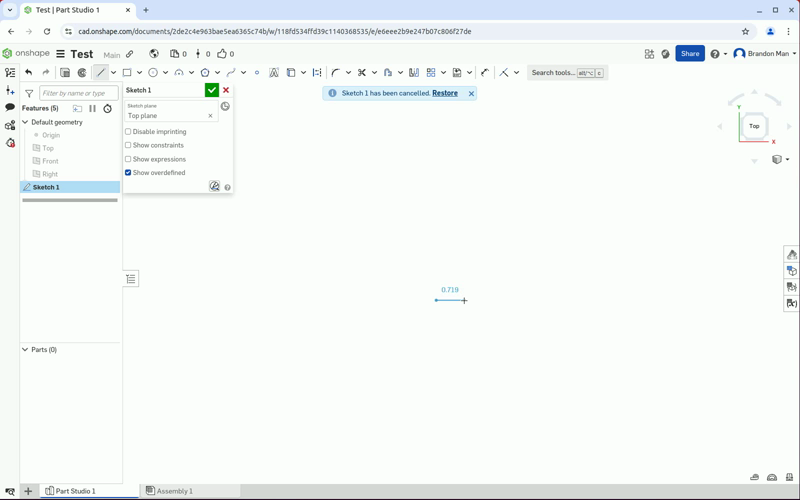
scroll(6)
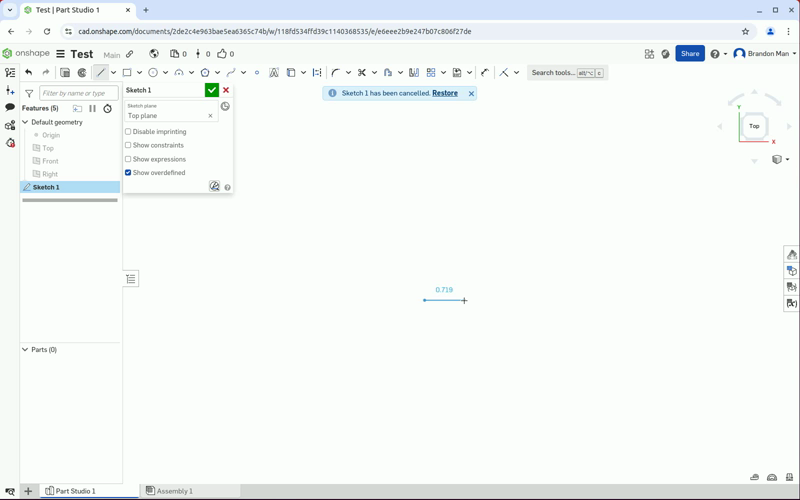
click(464, 300)
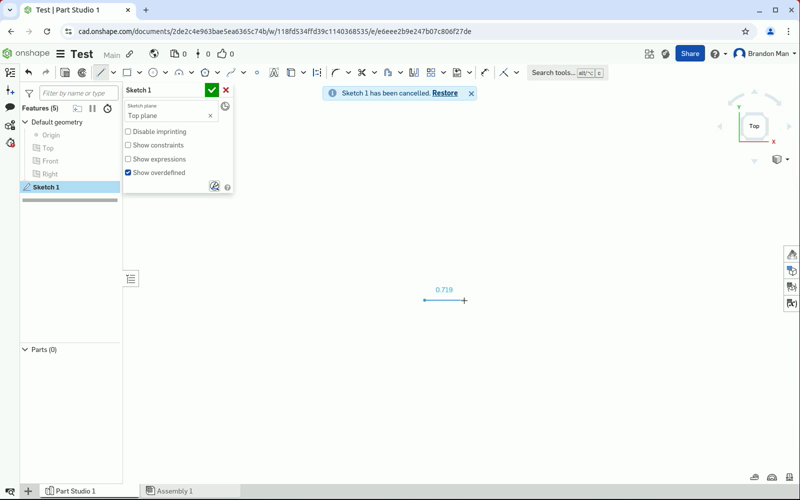
scroll(-6)
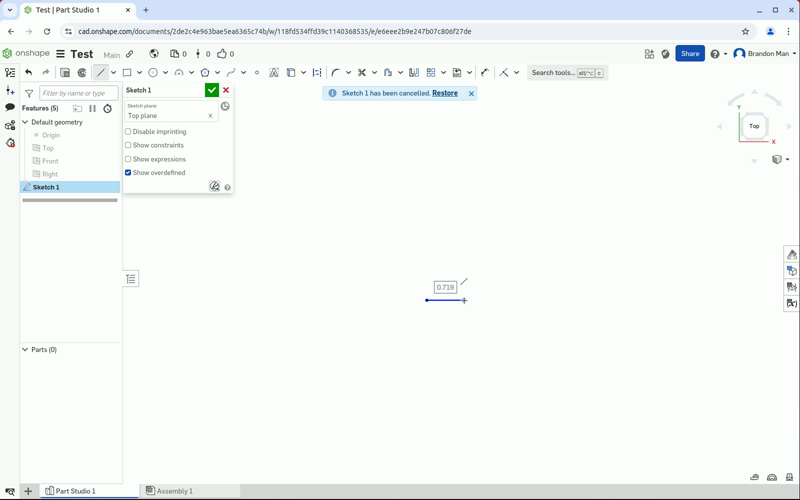
scroll(-6)
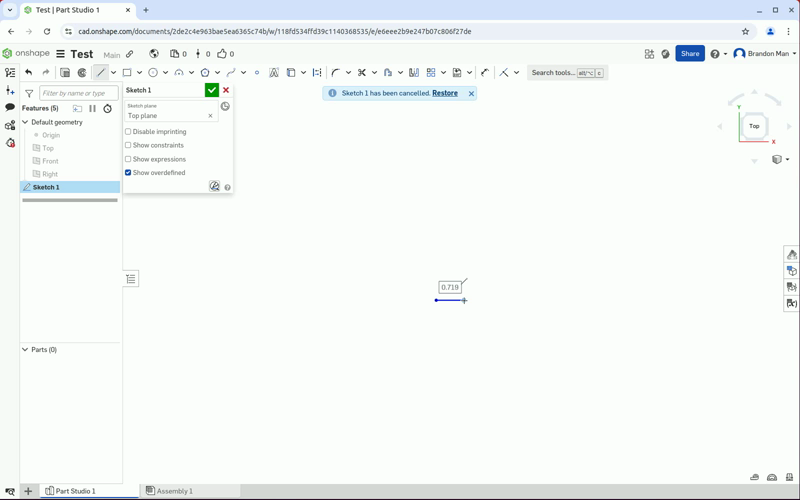
scroll(-6)
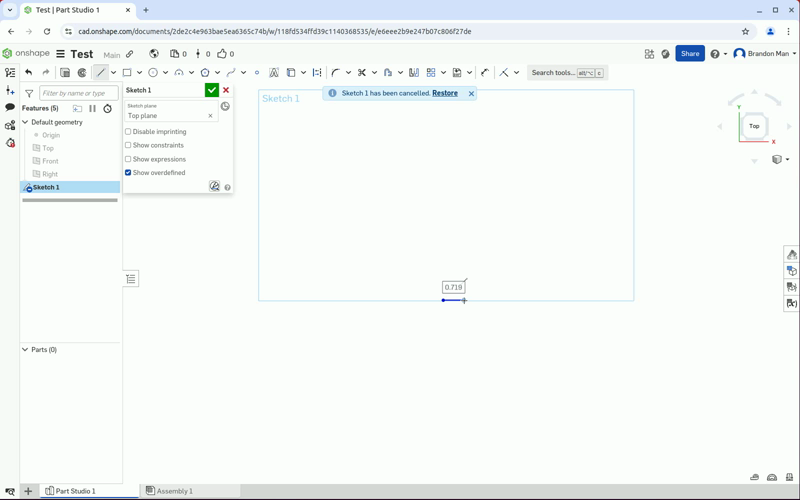
scroll(-6)
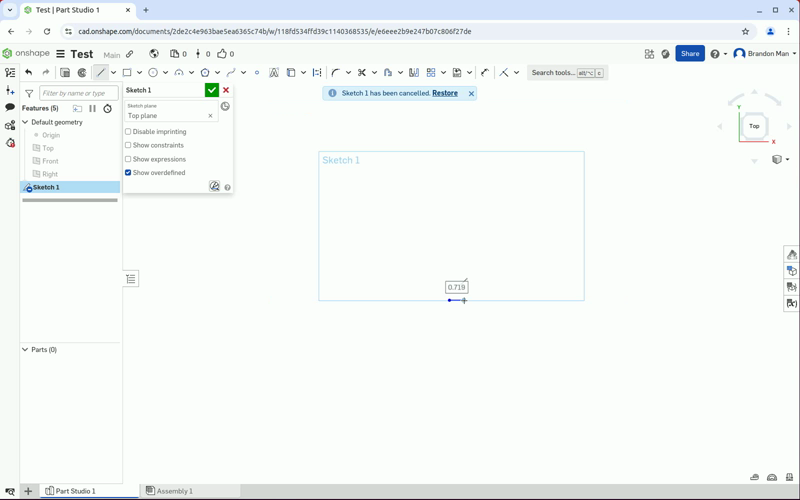
scroll(-6)
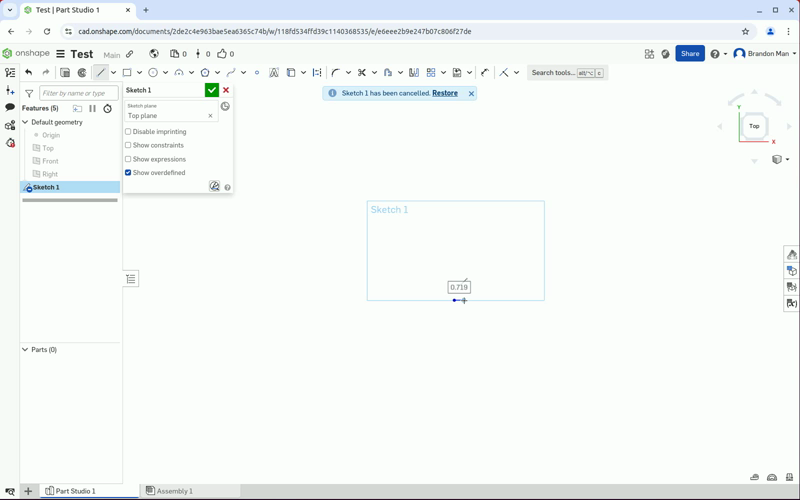
scroll(-6)
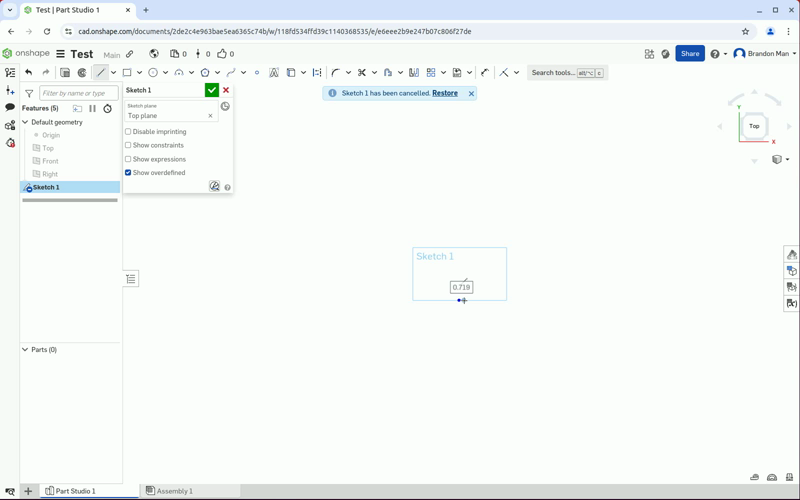
scroll(-6)
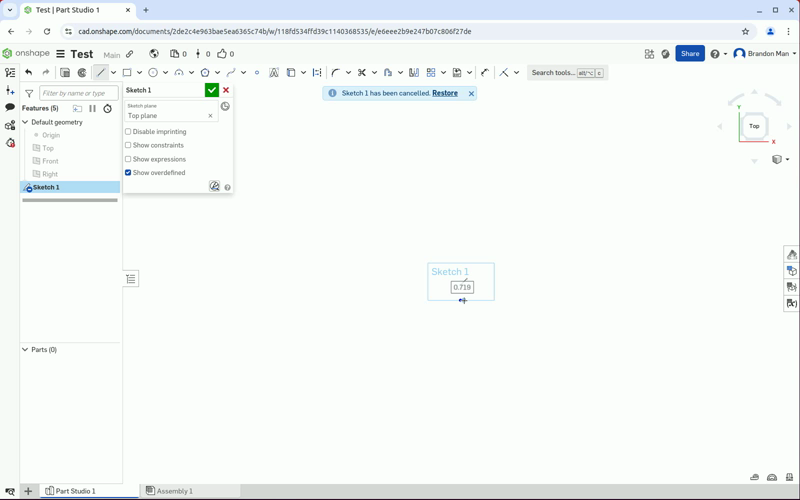
key_up(shift)
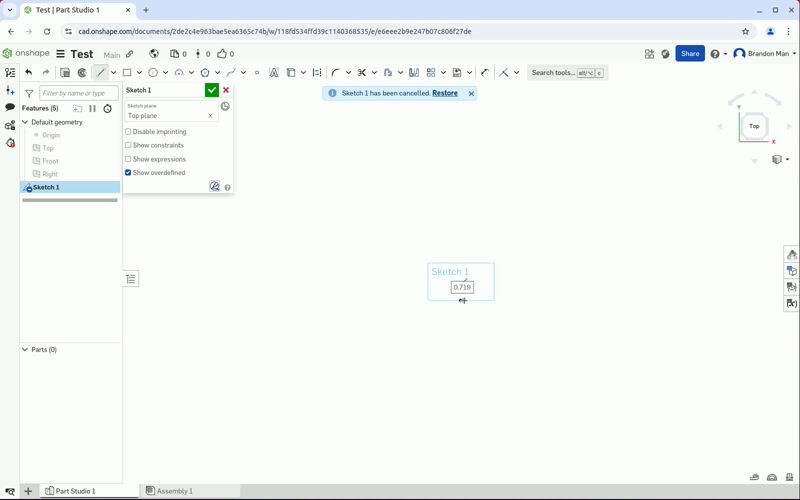
key_down(shift)
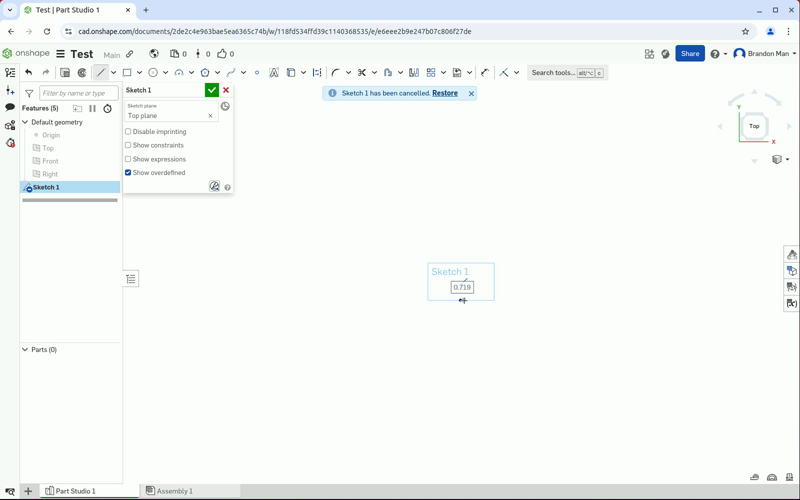
mouse_move(494, 300)
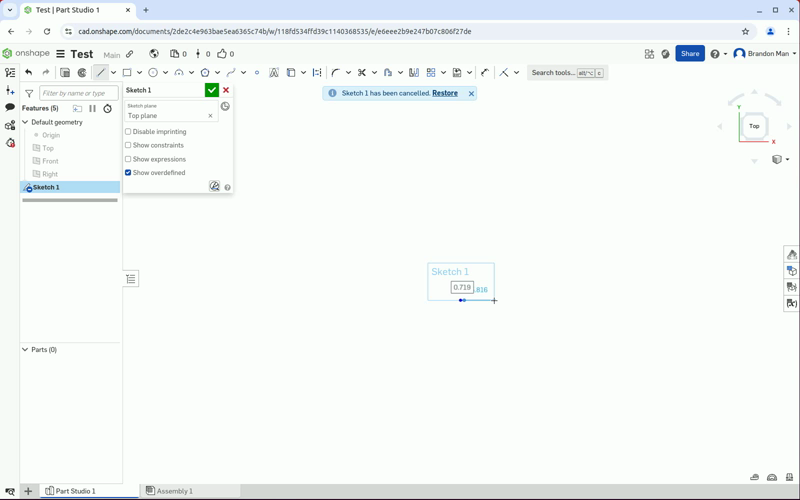
mouse_move(464, 297)
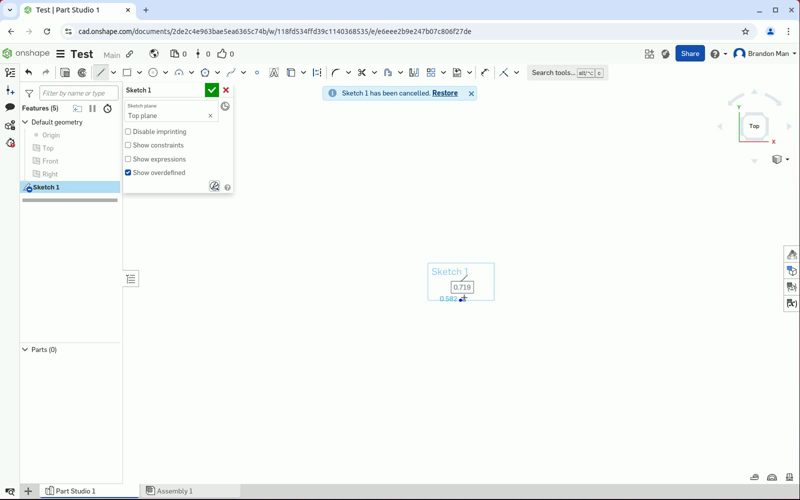
scroll(6)
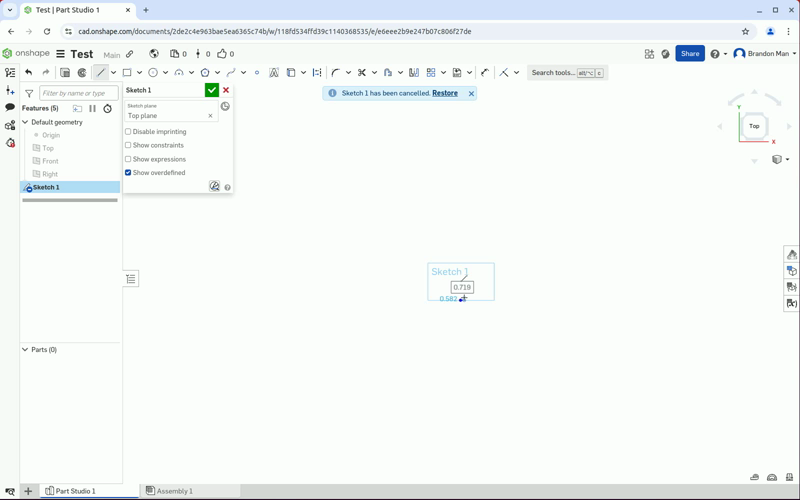
scroll(6)
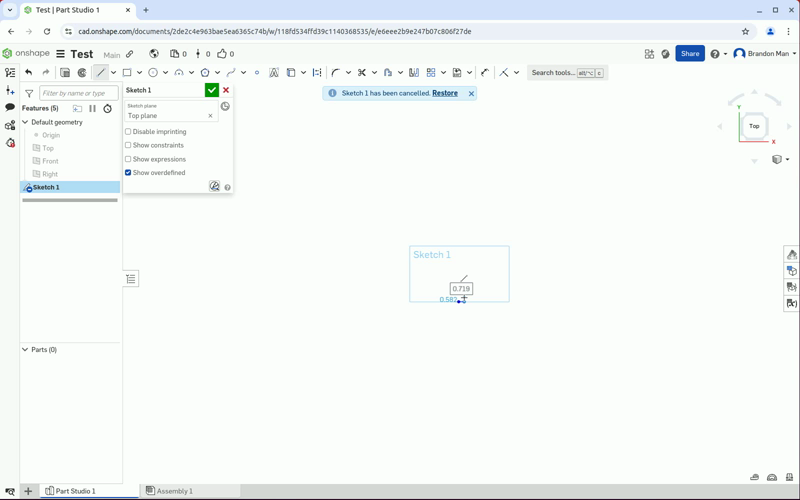
scroll(6)
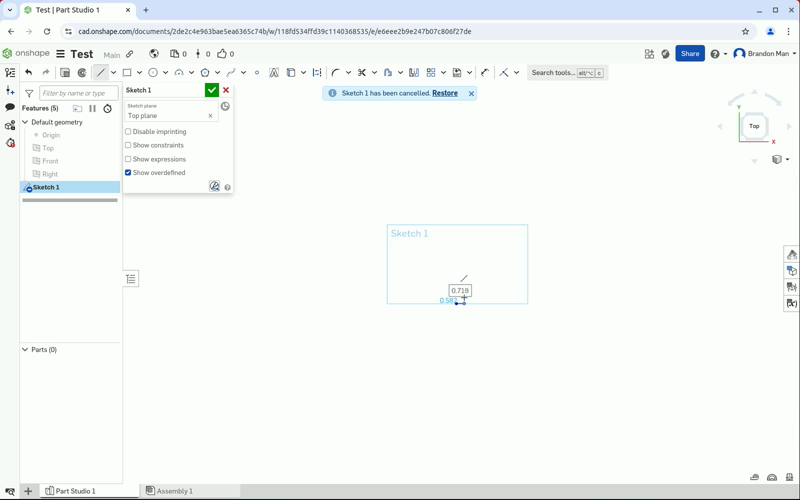
scroll(6)
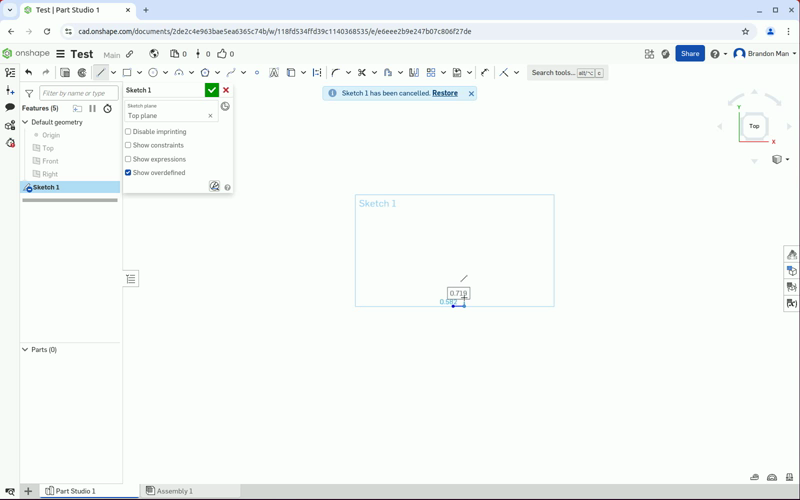
scroll(6)
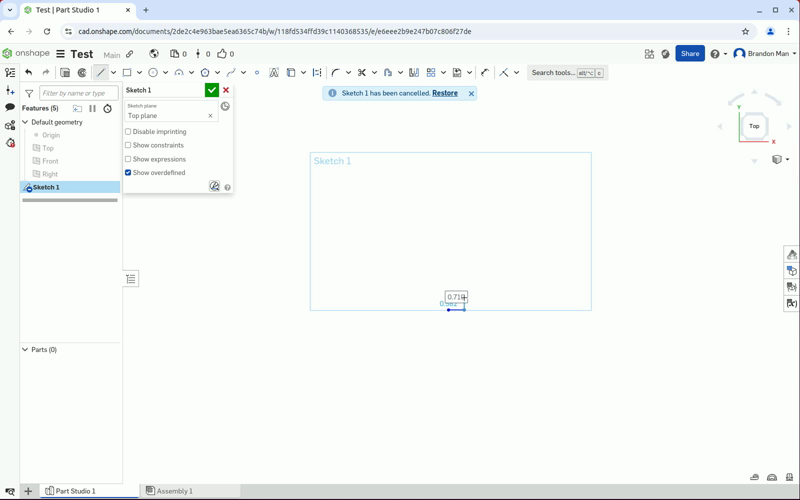
scroll(6)
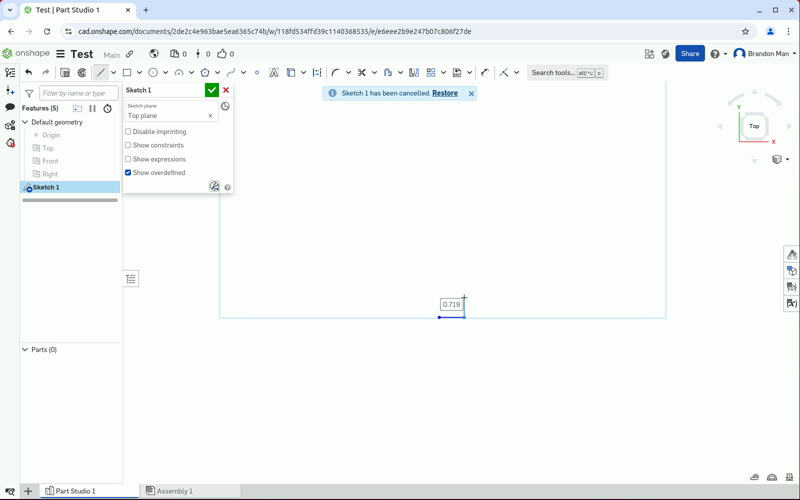
scroll(6)
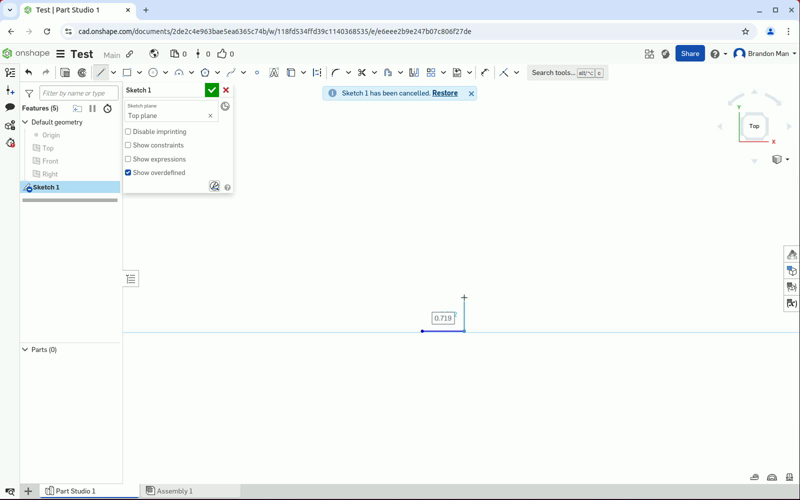
click(464, 297)
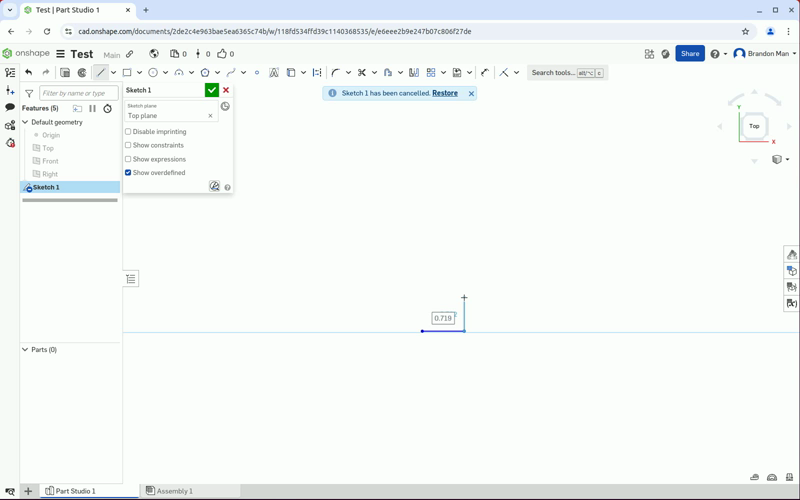
scroll(-6)
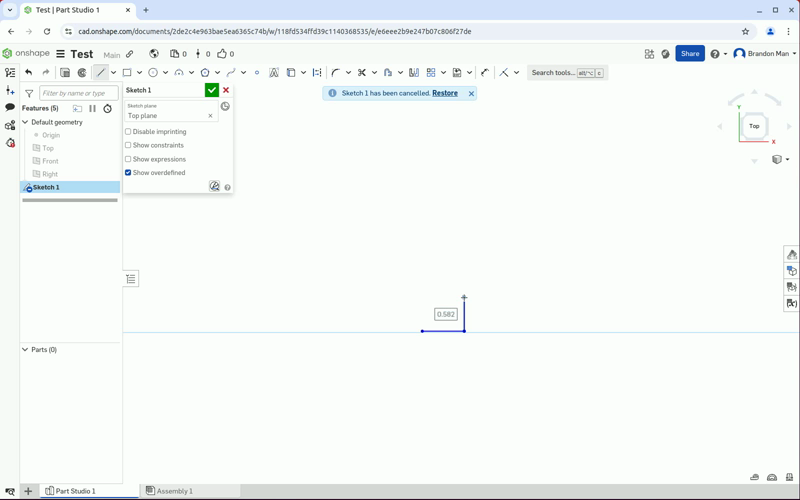
scroll(-6)
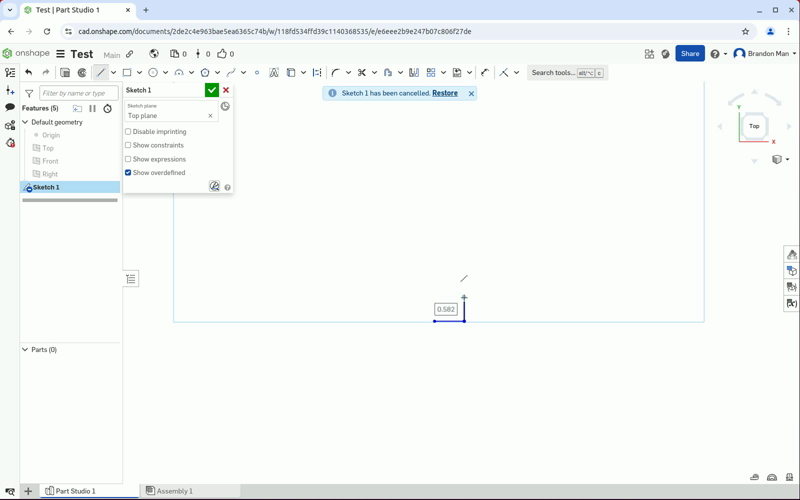
scroll(-6)
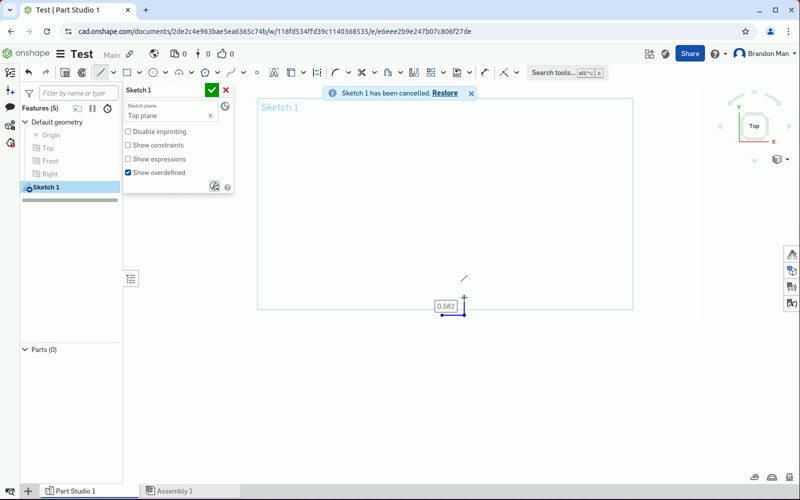
scroll(-6)
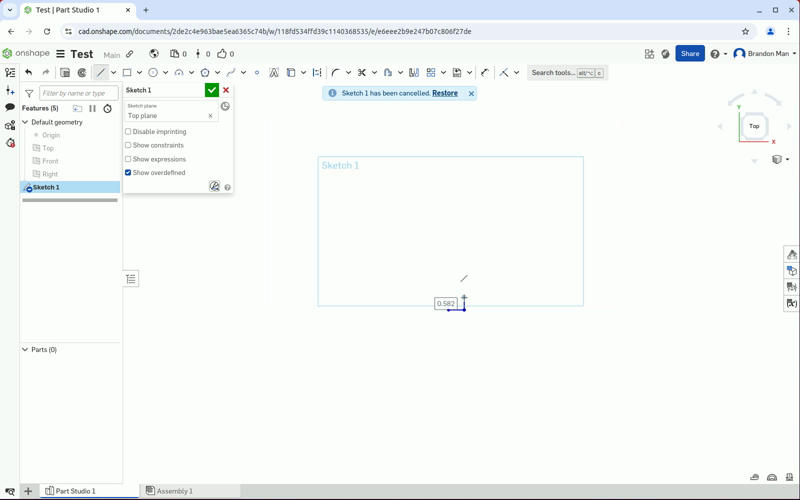
scroll(-6)
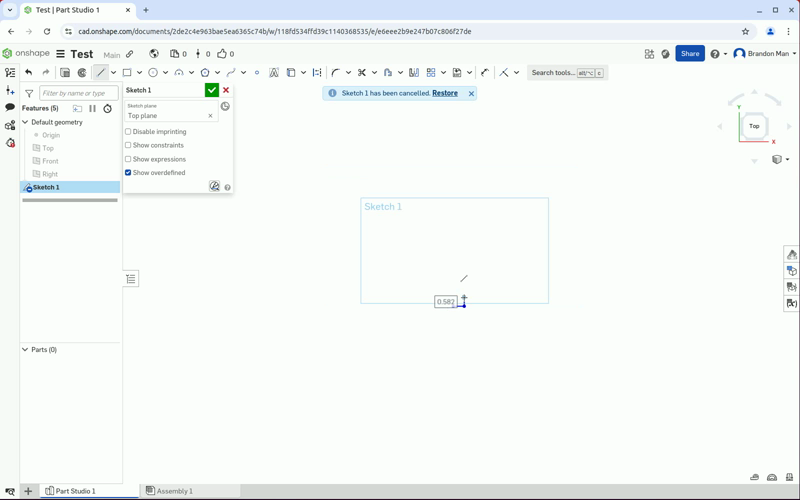
scroll(-6)
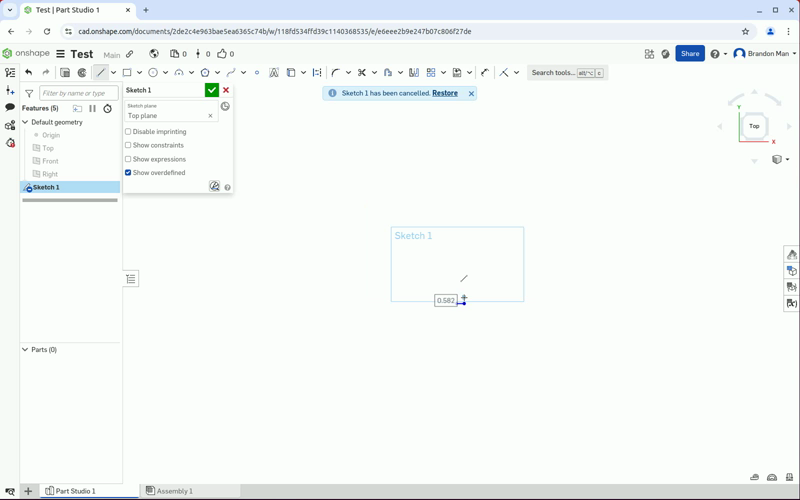
scroll(-6)
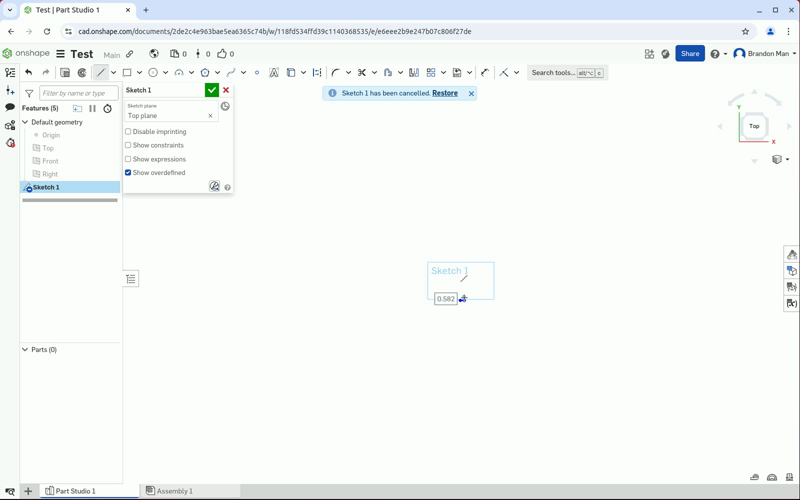
key_up(shift)
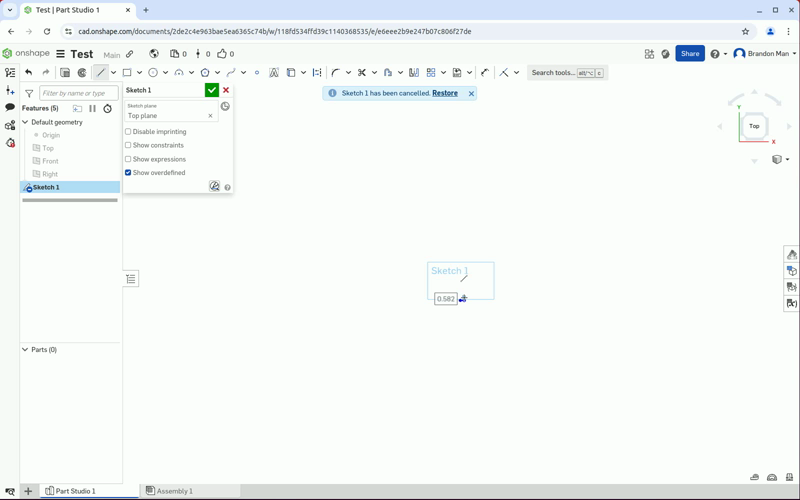
key_down(shift)
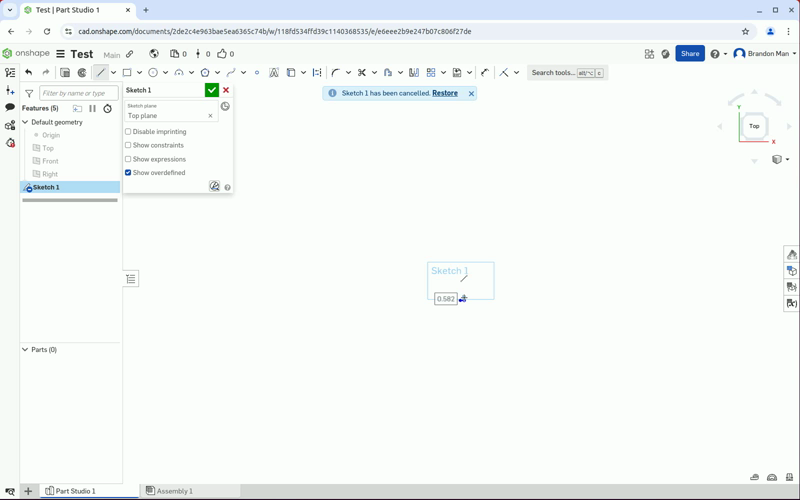
mouse_move(494, 297)
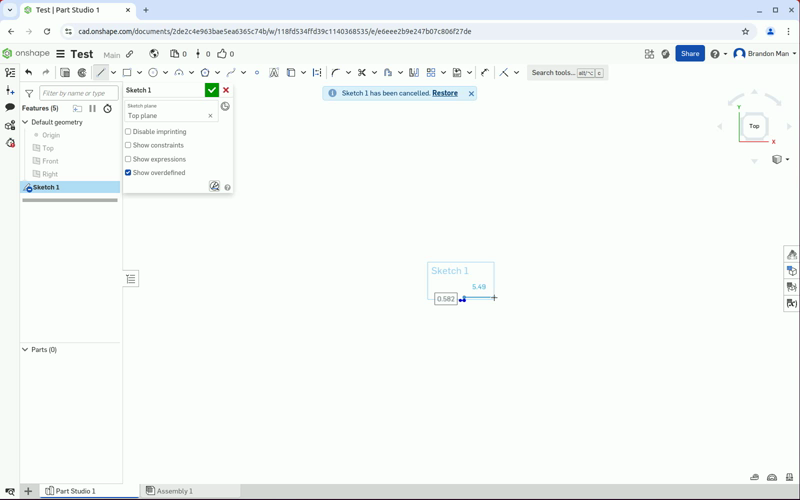
mouse_move(460, 297)
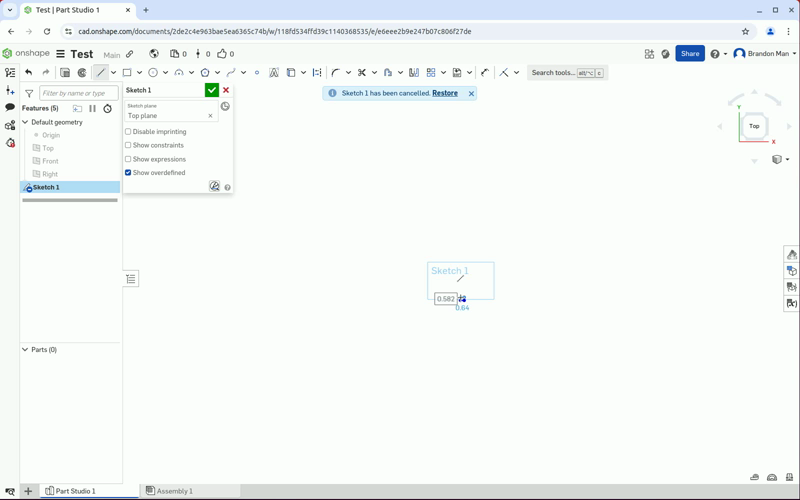
scroll(6)
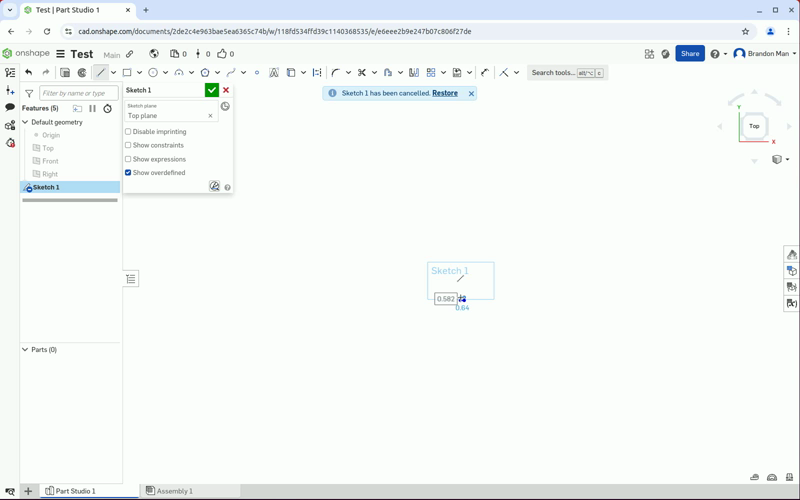
scroll(6)
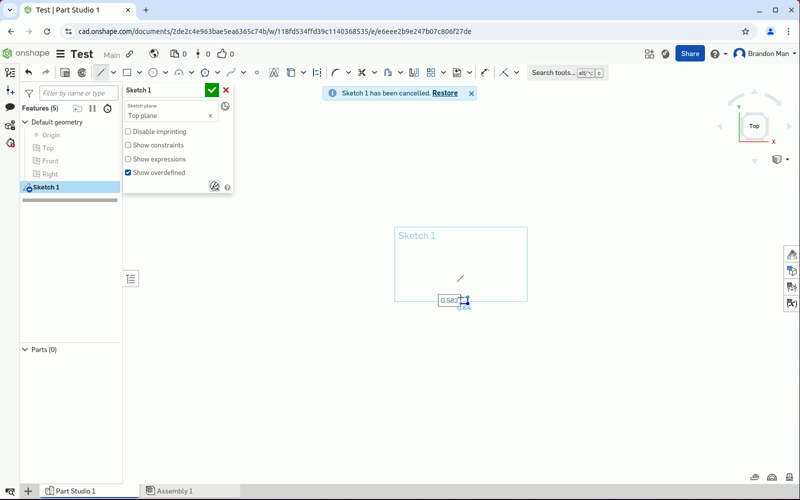
scroll(6)
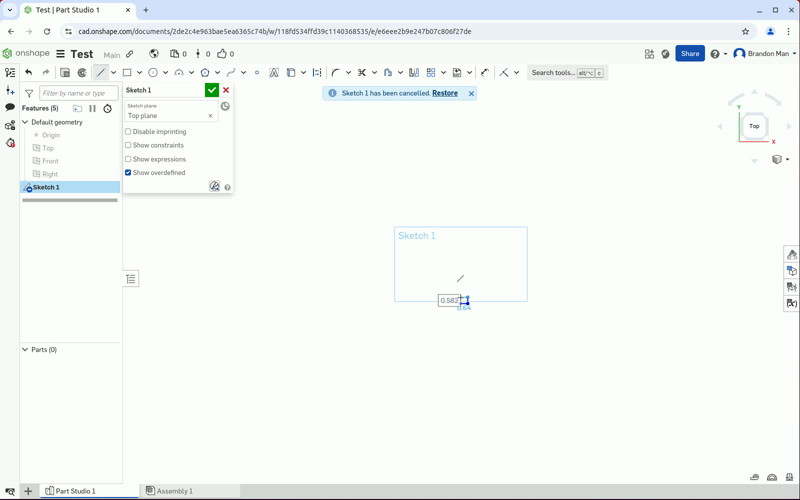
scroll(6)
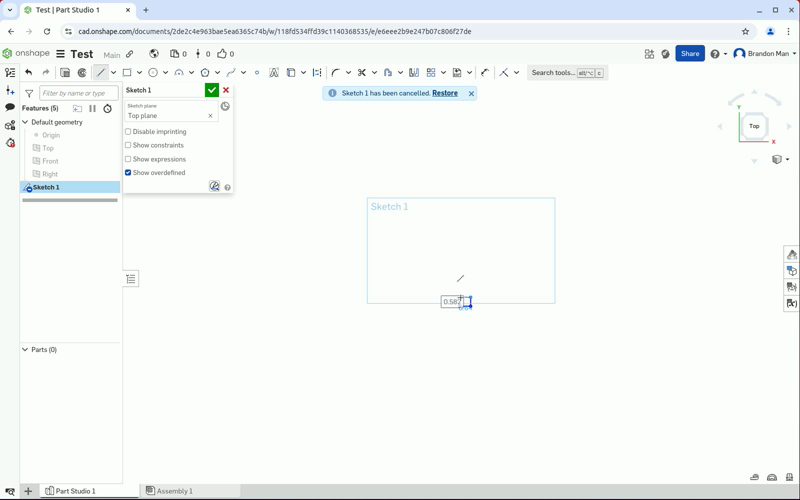
scroll(6)
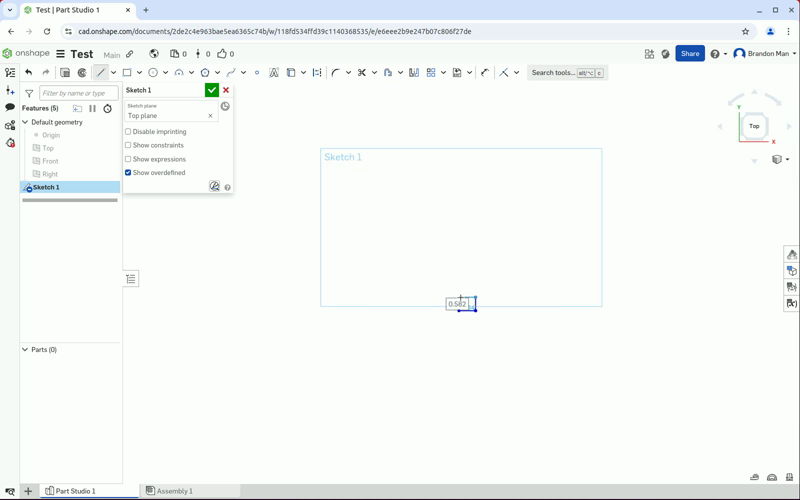
scroll(6)
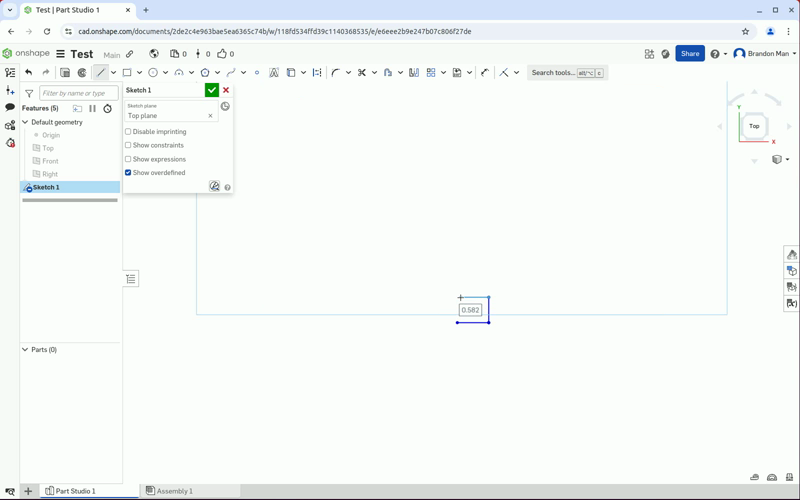
scroll(6)
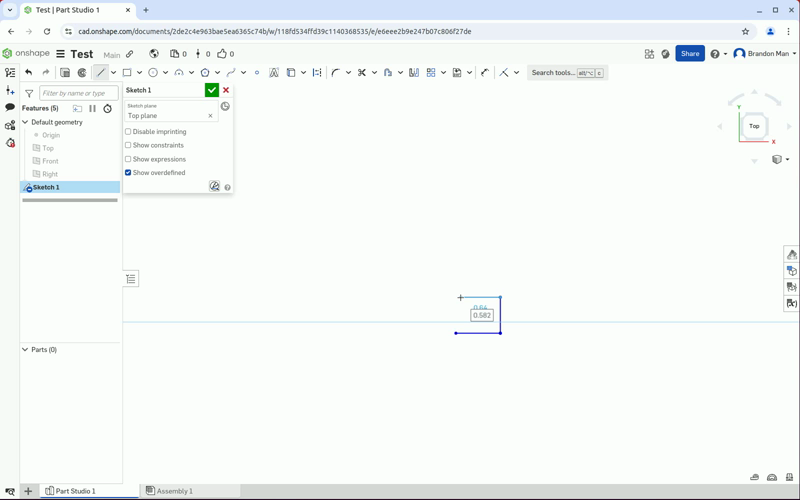
click(460, 297)
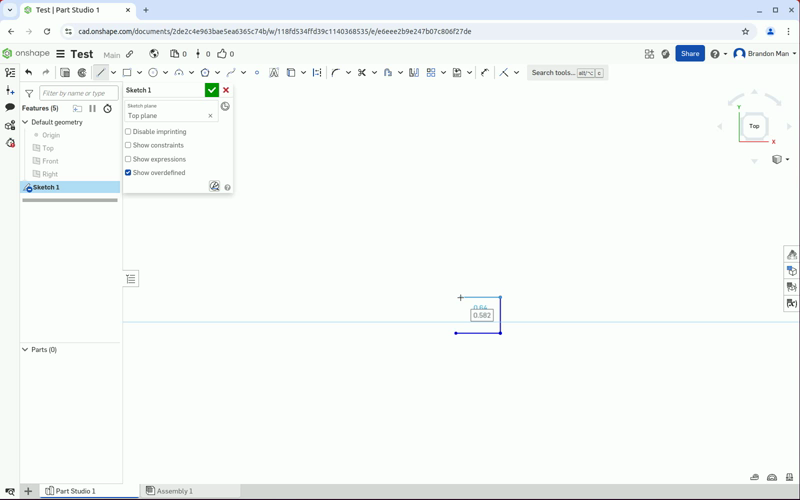
scroll(-6)
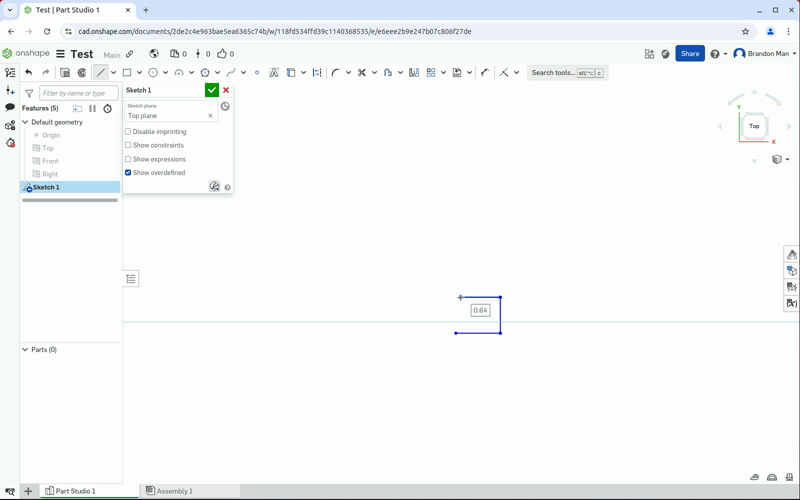
scroll(-6)
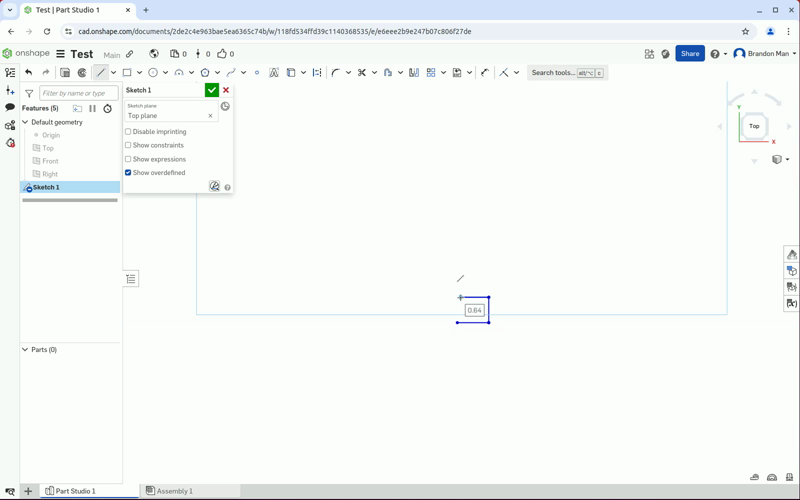
scroll(-6)
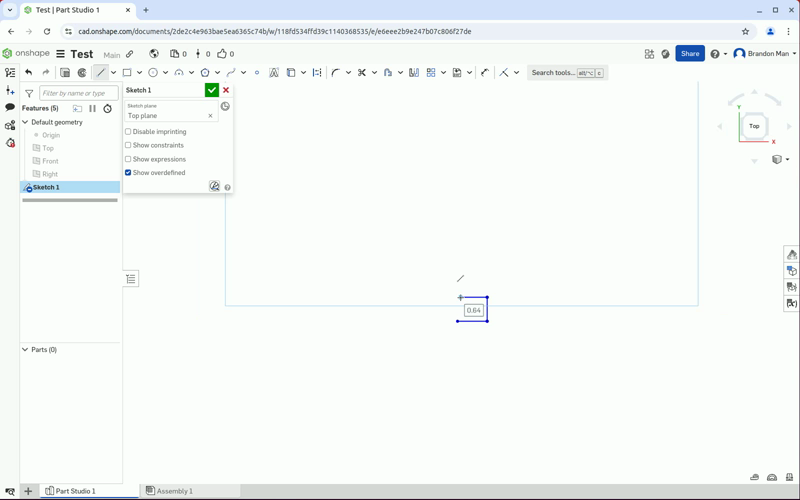
scroll(-6)
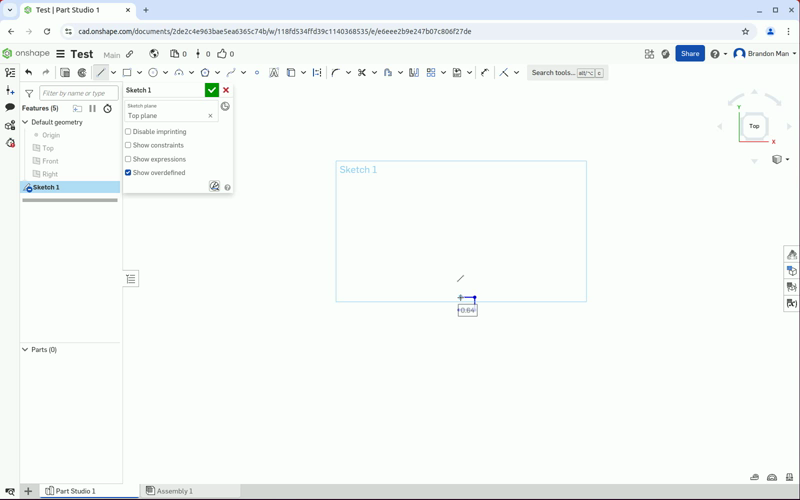
scroll(-6)
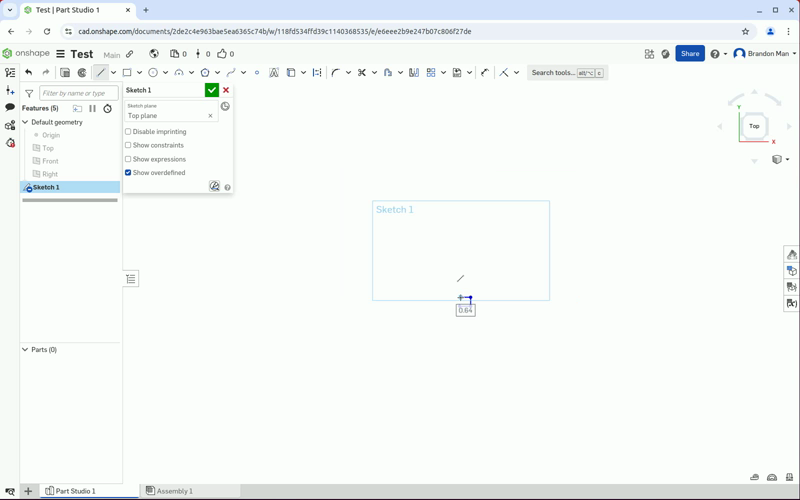
scroll(-6)
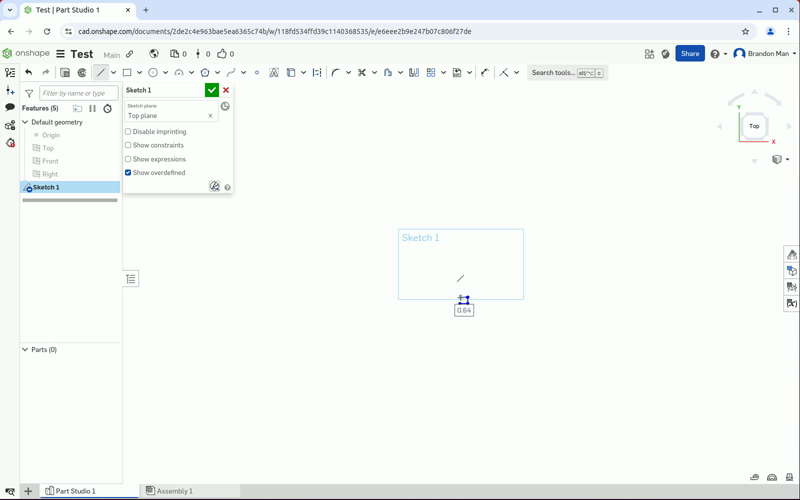
scroll(-6)
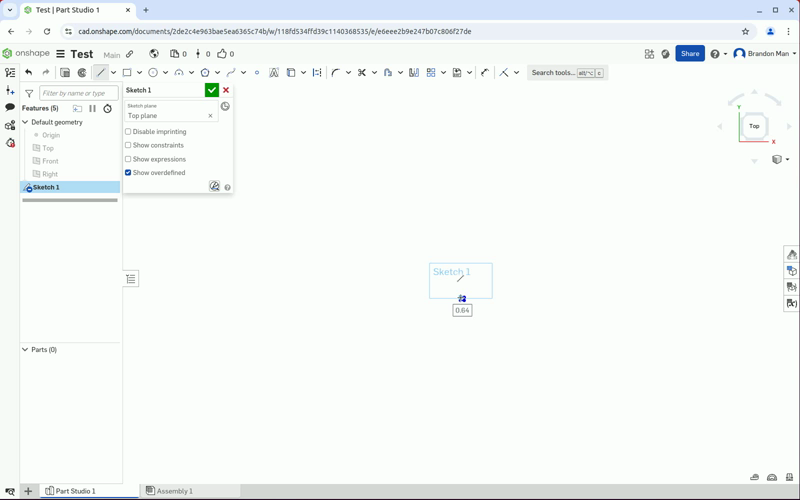
key_up(shift)
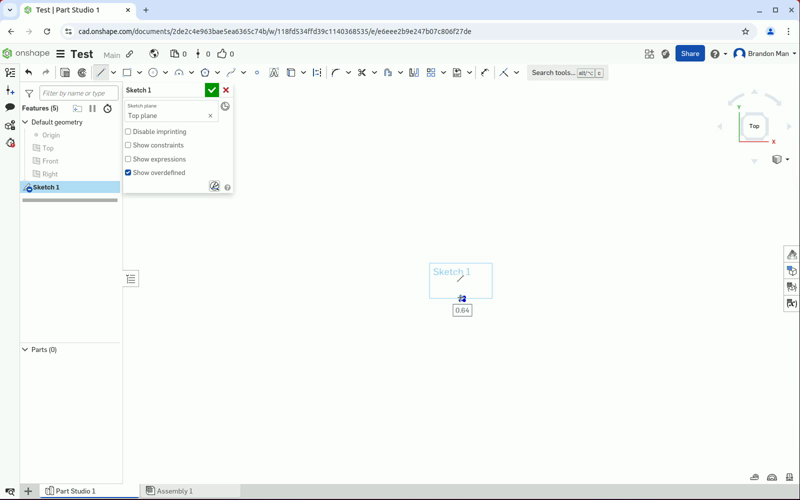
mouse_move(490, 297)
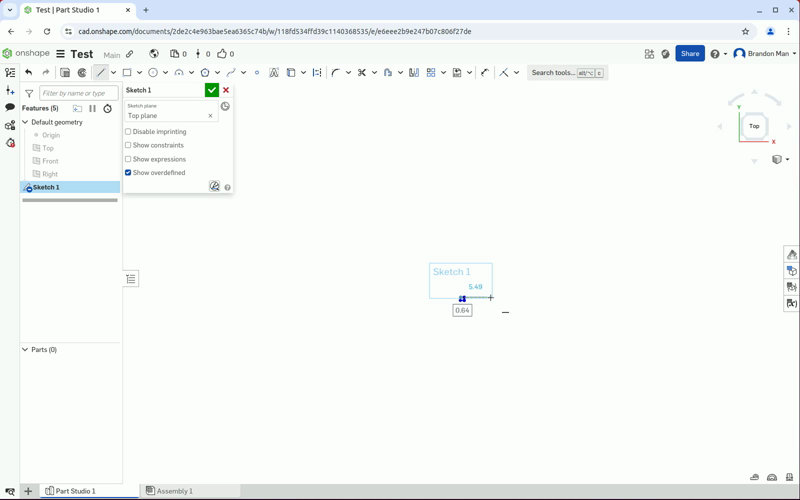
key_down(shift)
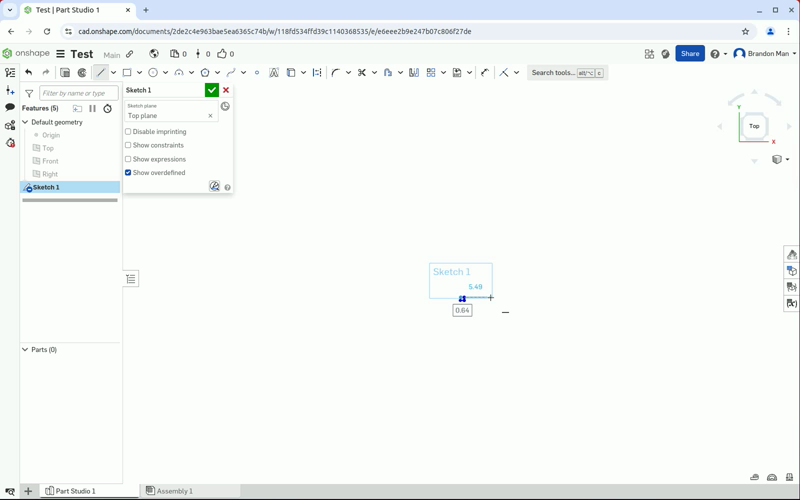
mouse_move(460, 300)
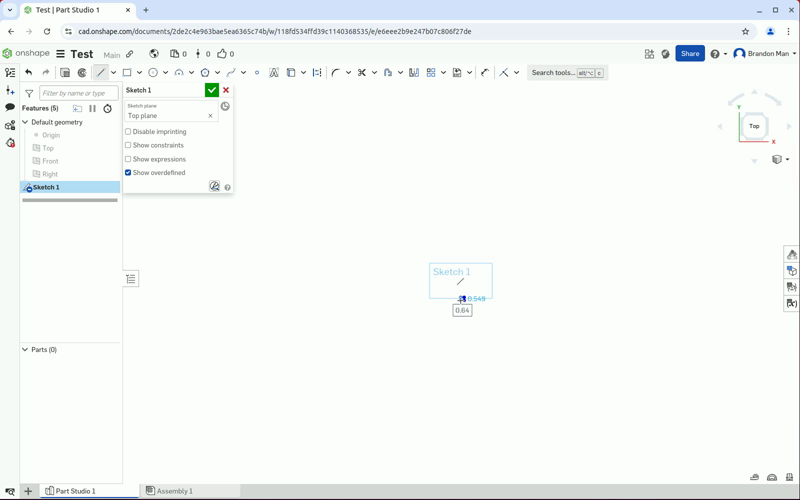
scroll(6)
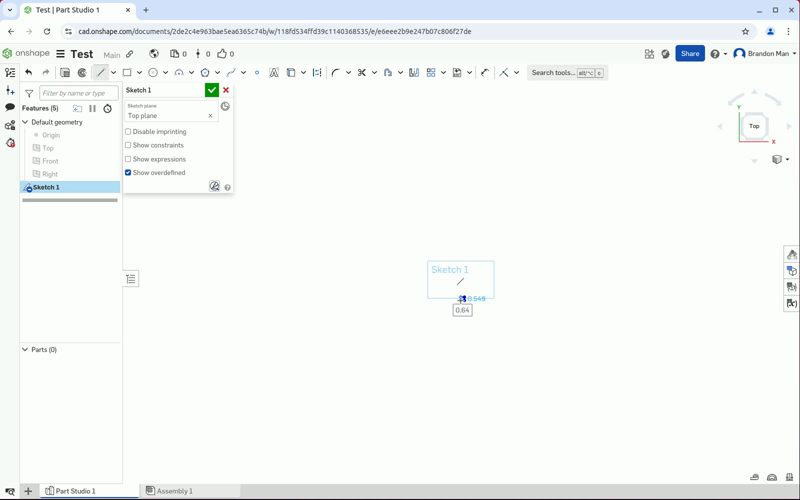
scroll(6)
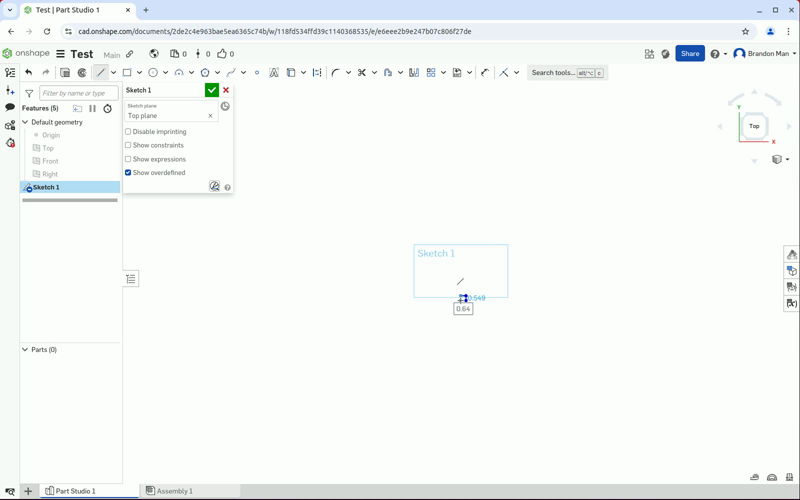
scroll(6)
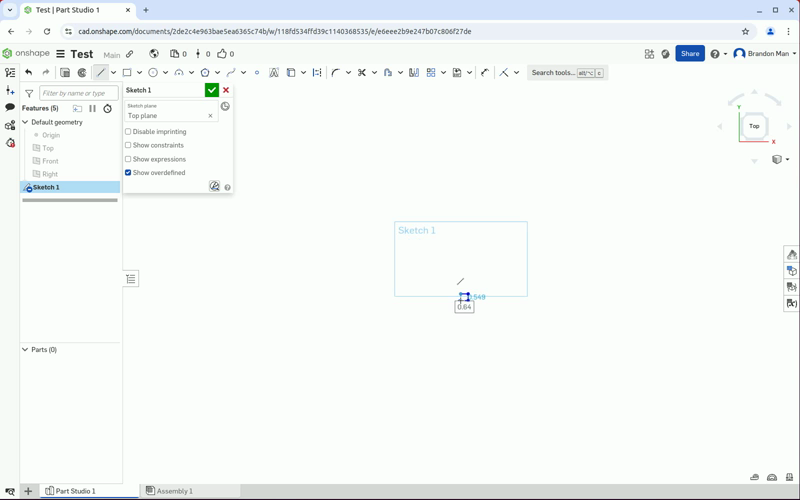
scroll(6)
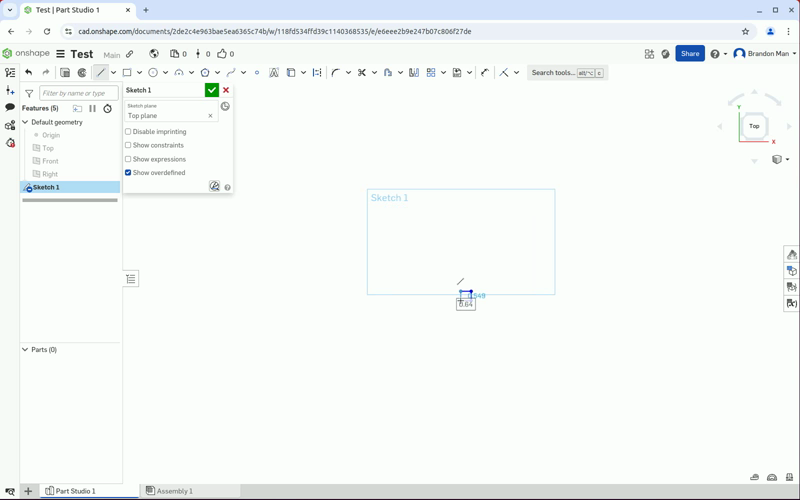
scroll(6)
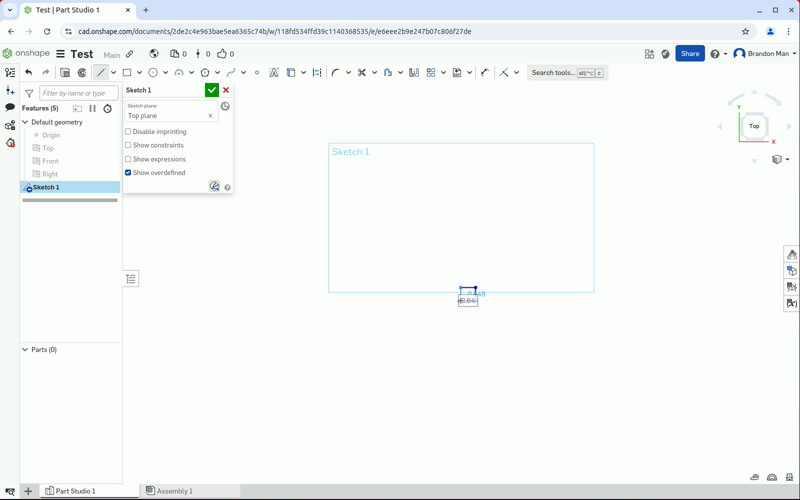
scroll(6)
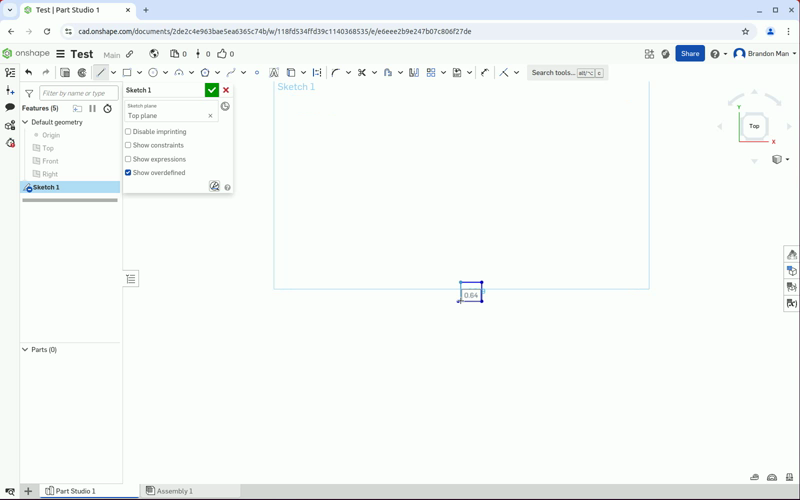
scroll(6)
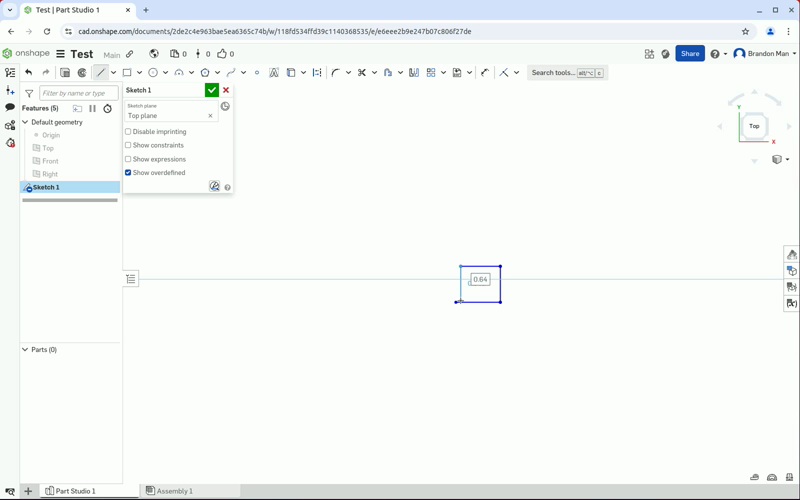
key_up(shift)
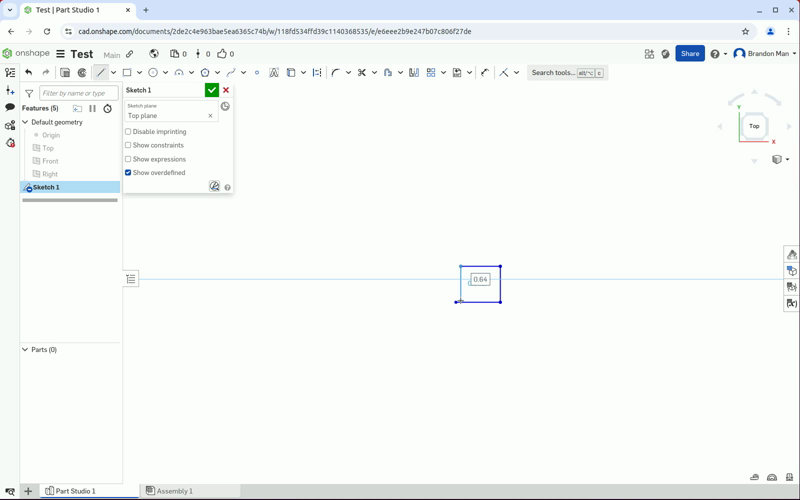
click(460, 300)
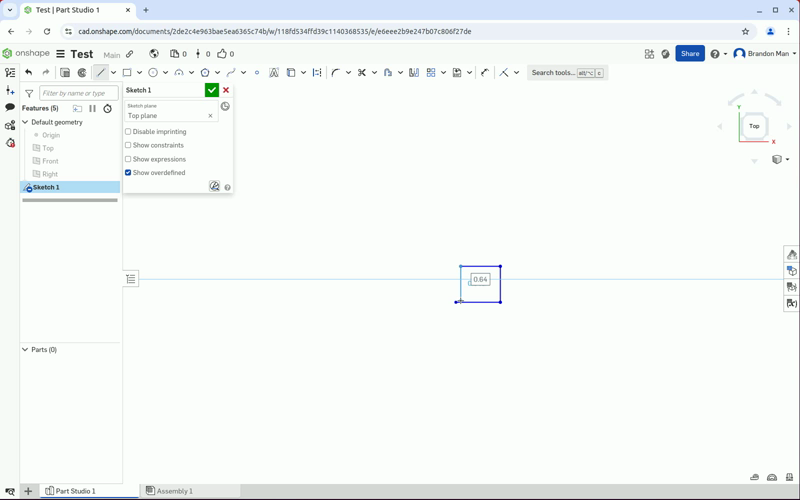
scroll(-6)
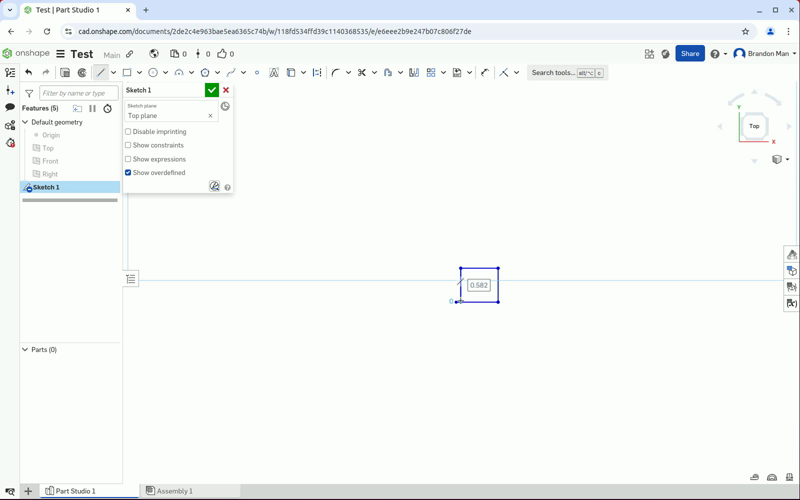
scroll(-6)
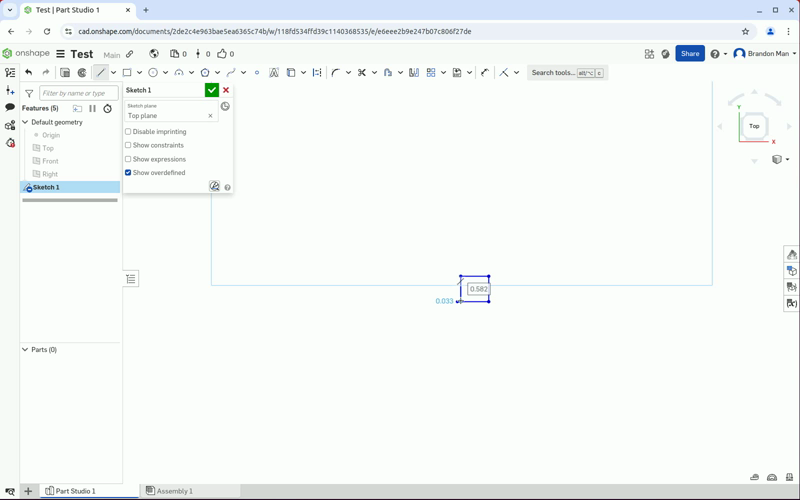
scroll(-6)
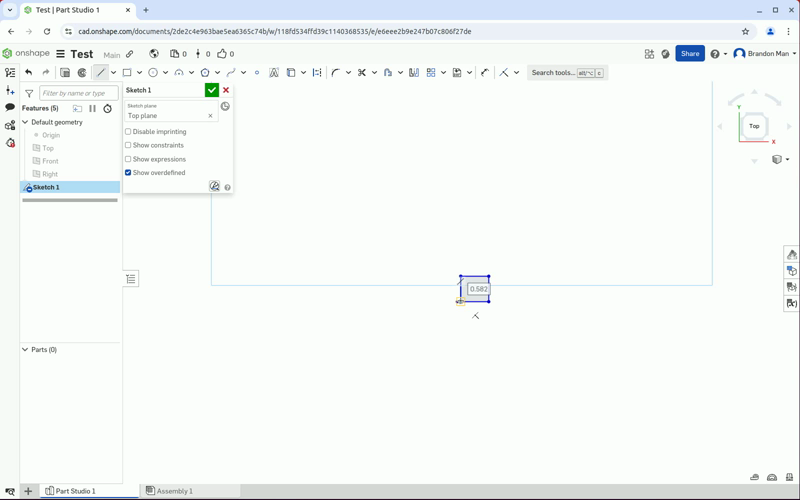
scroll(-6)
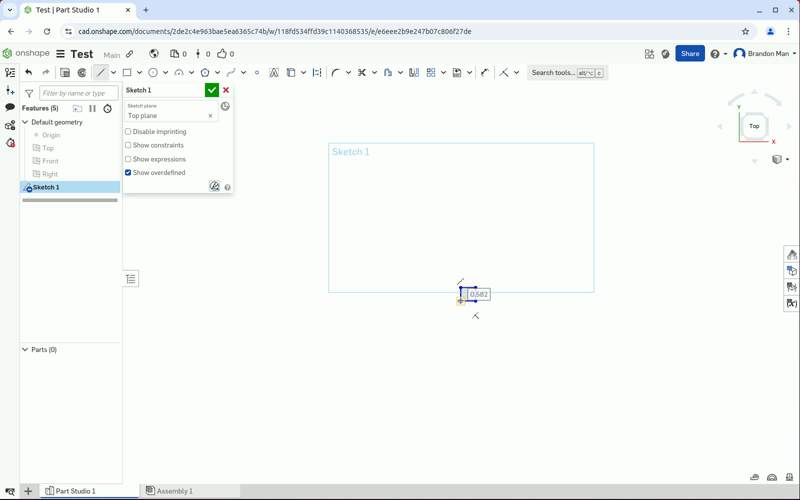
scroll(-6)
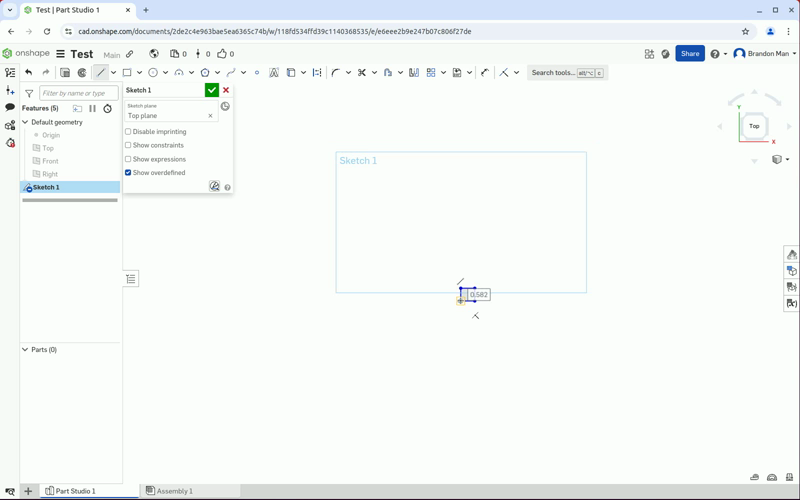
scroll(-6)
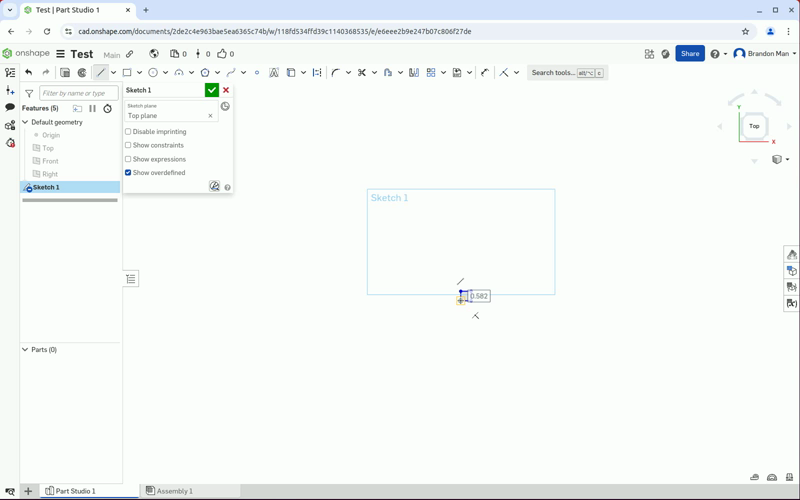
scroll(-6)
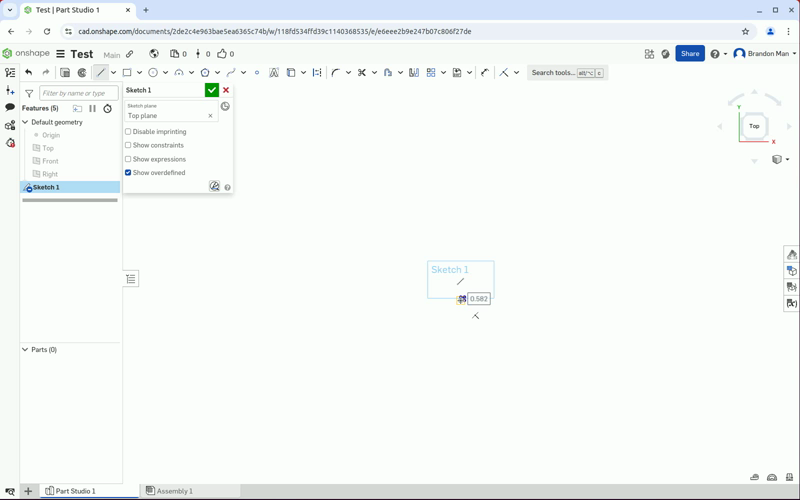
key(esc)
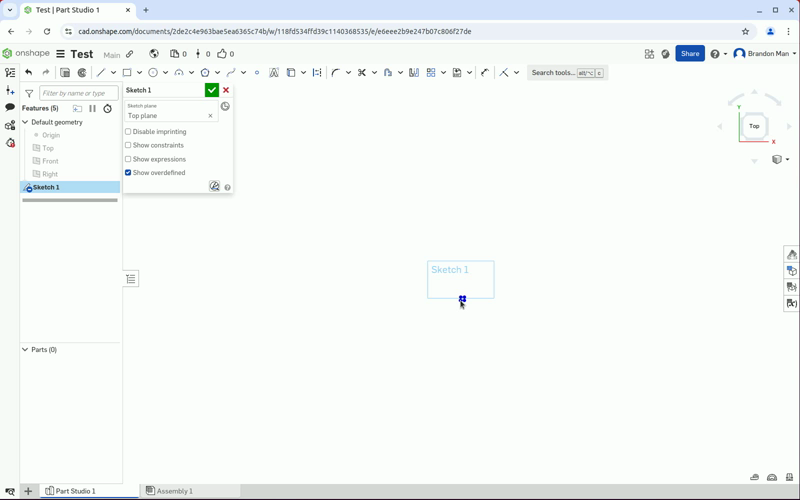
mouse_move(461, 298)
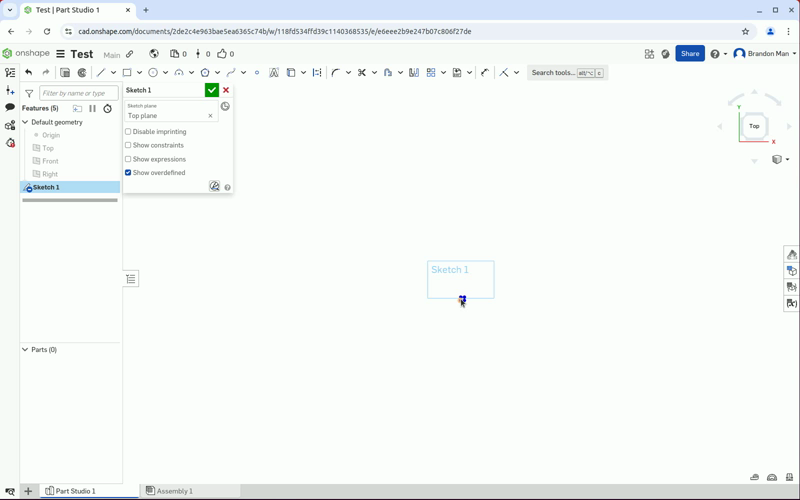
scroll(6)
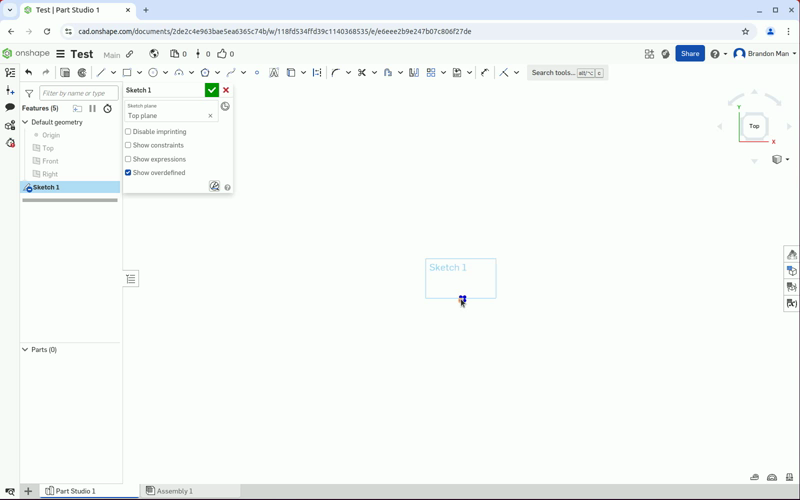
scroll(6)
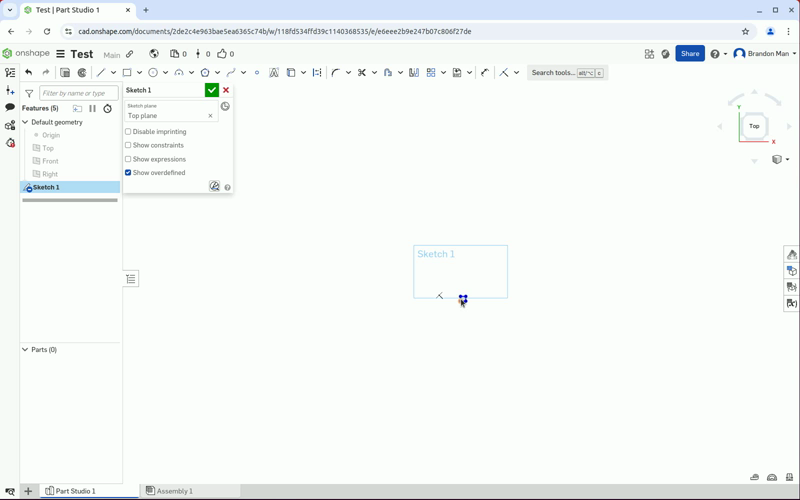
scroll(6)
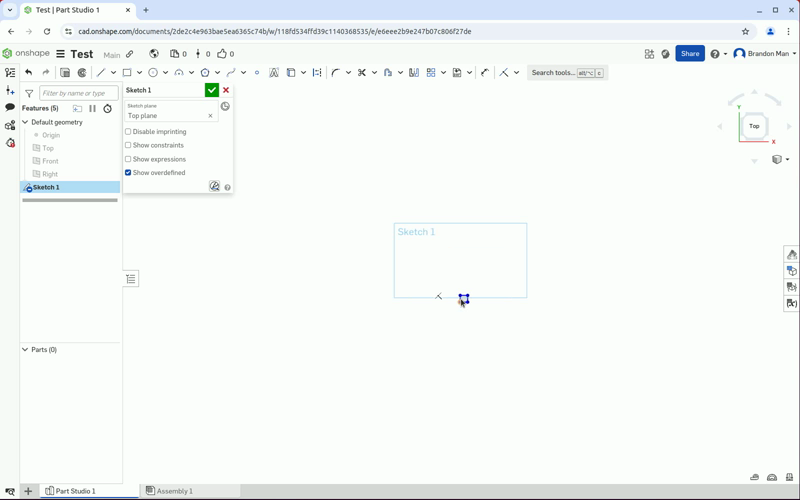
scroll(6)
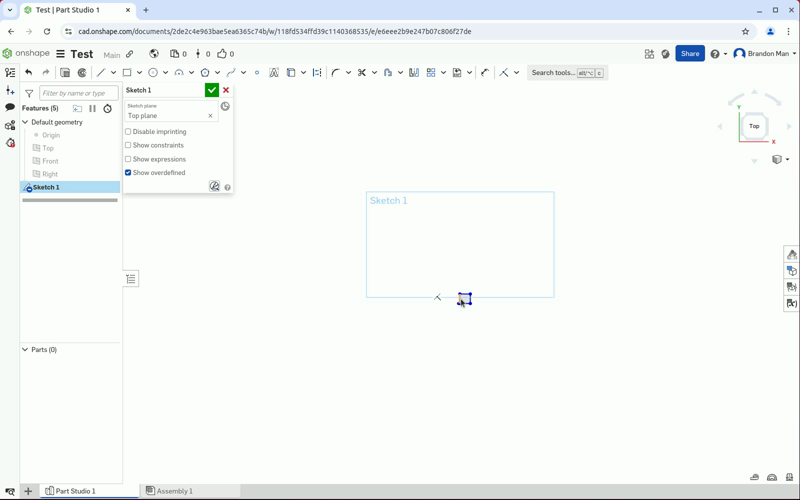
scroll(6)
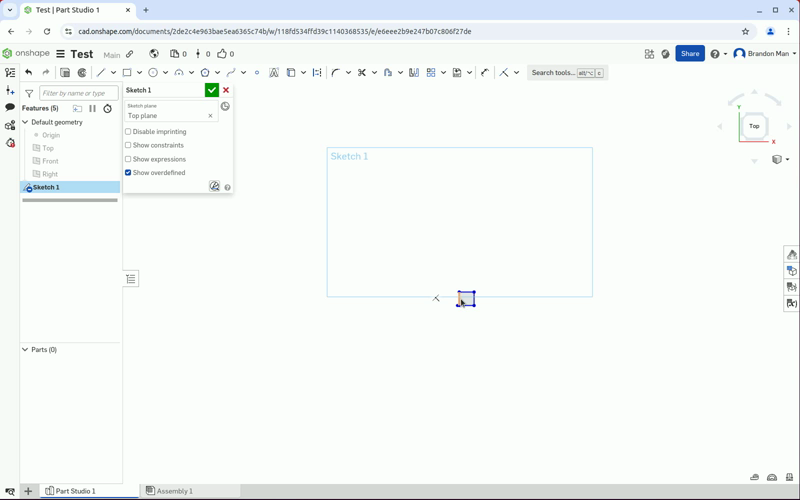
scroll(6)
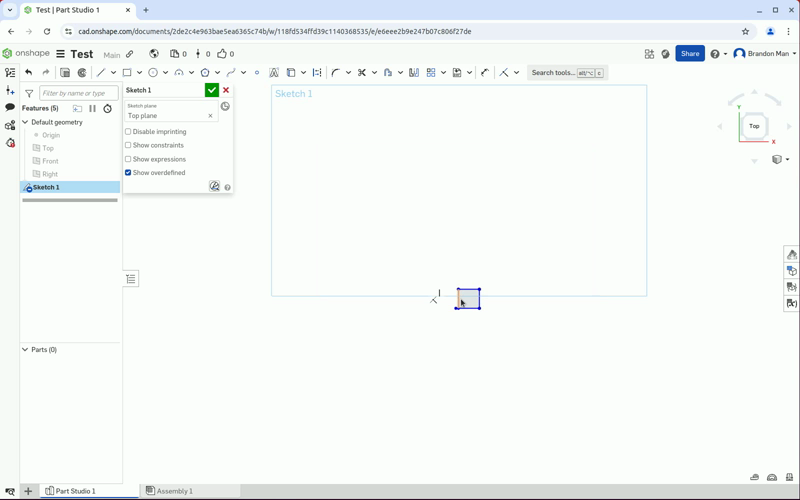
scroll(6)
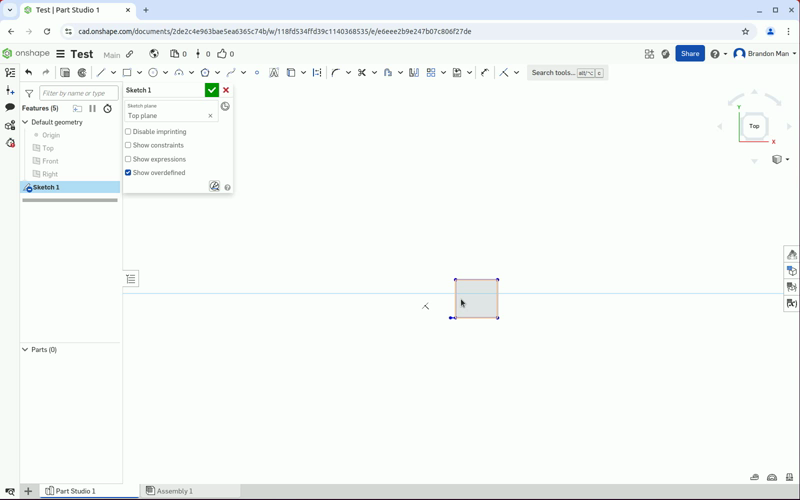
click(461, 298)
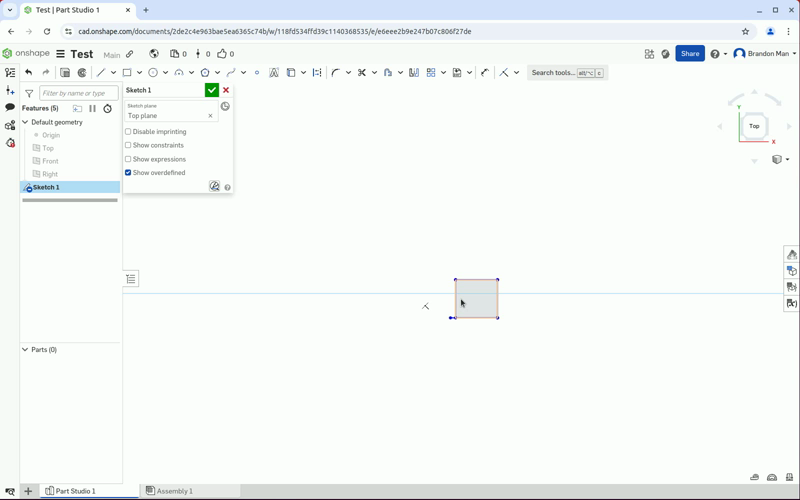
scroll(-6)
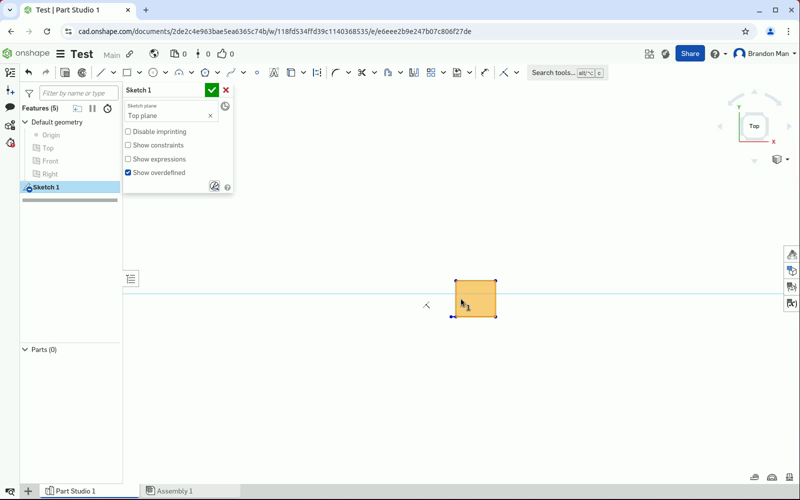
scroll(-6)
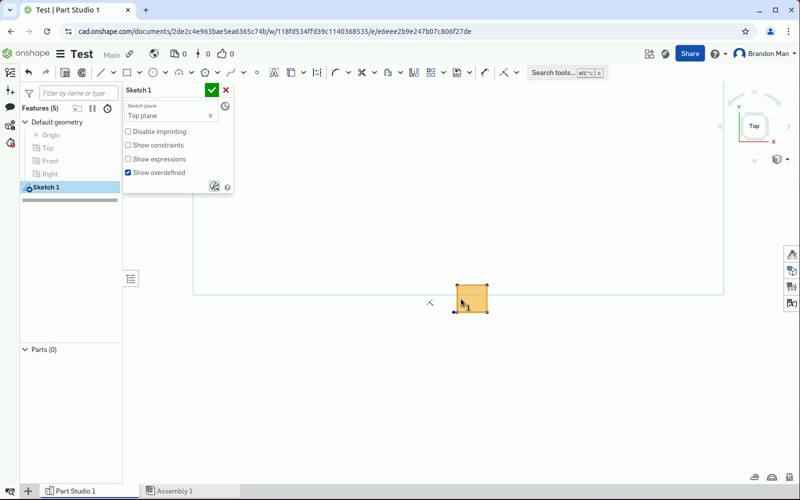
scroll(-6)
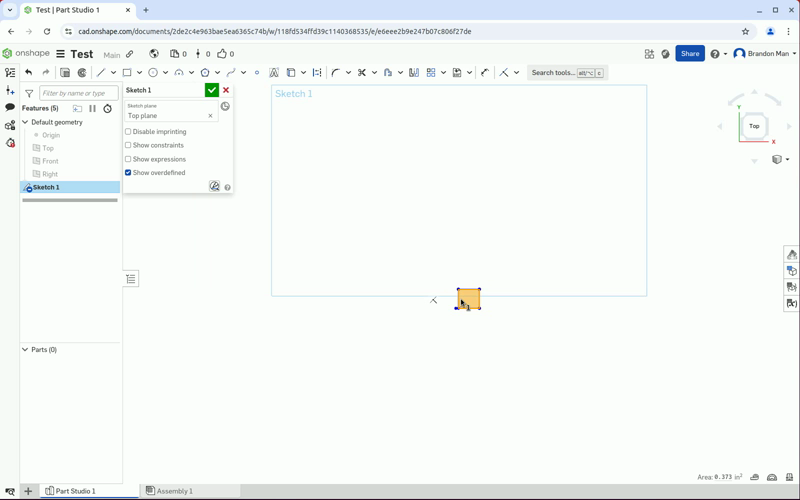
scroll(-6)
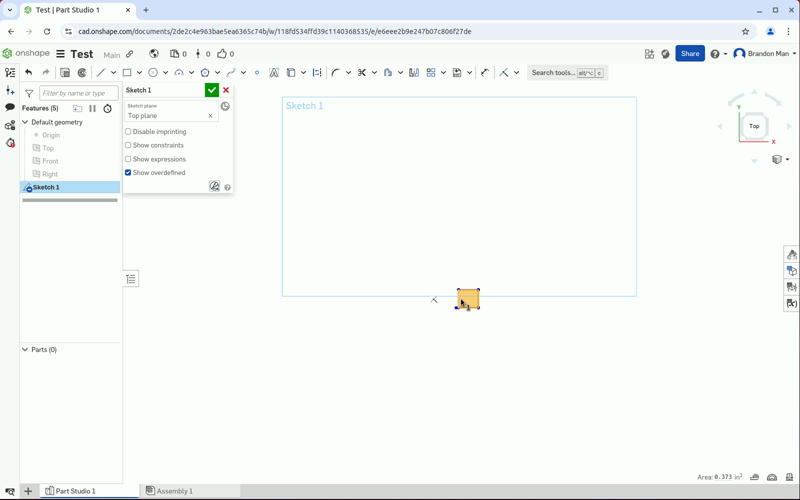
scroll(-6)
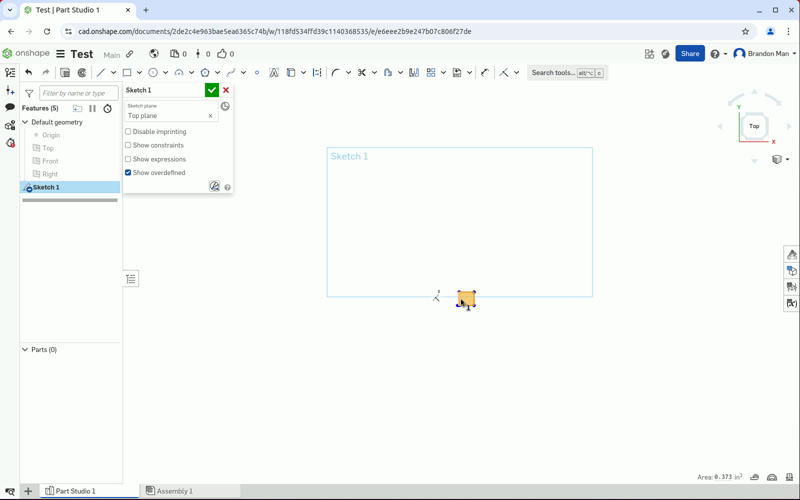
scroll(-6)
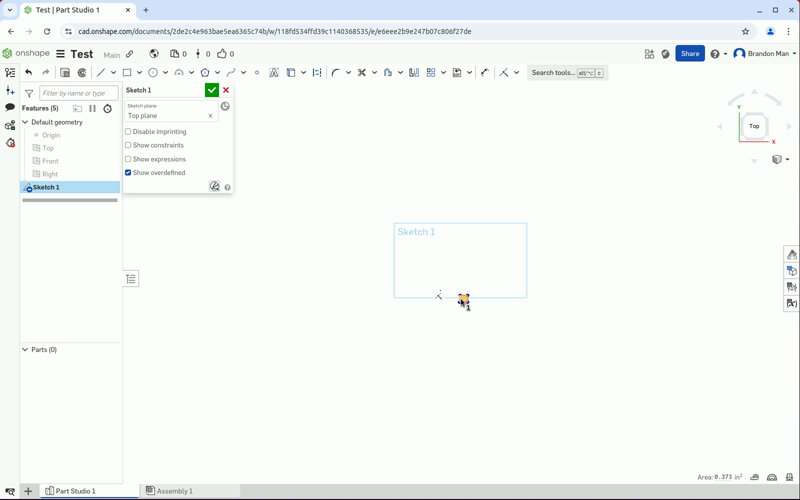
scroll(-6)
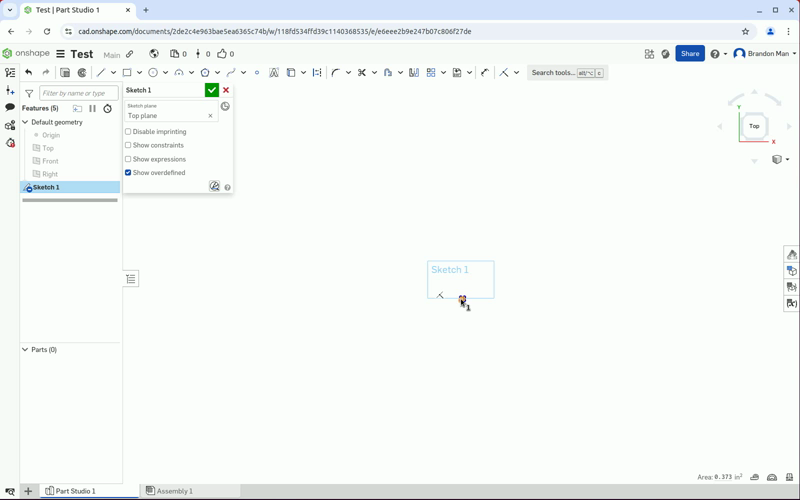
mouse_move(73, 352)
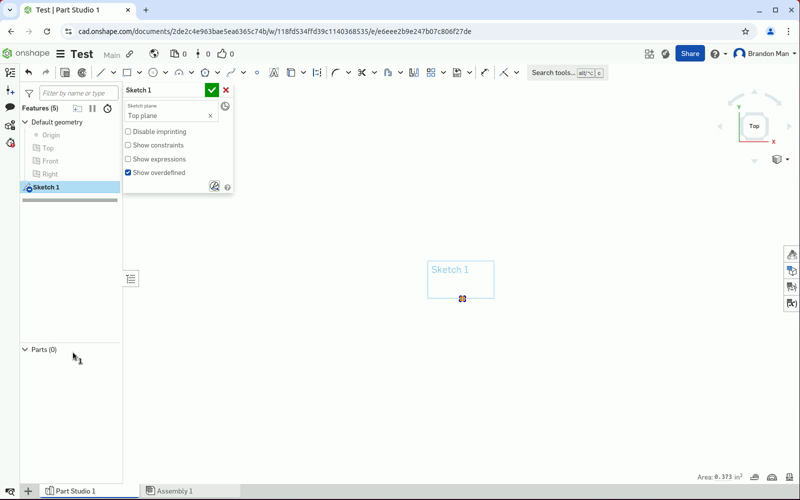
key(shift+y)
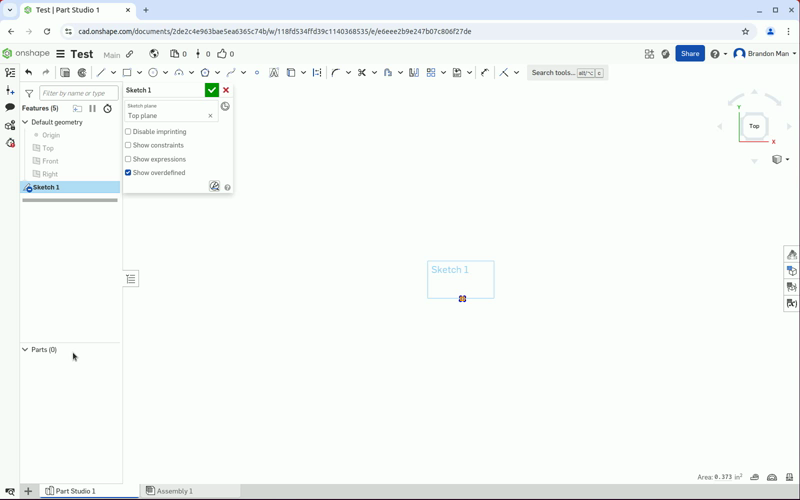
key(shift+e)
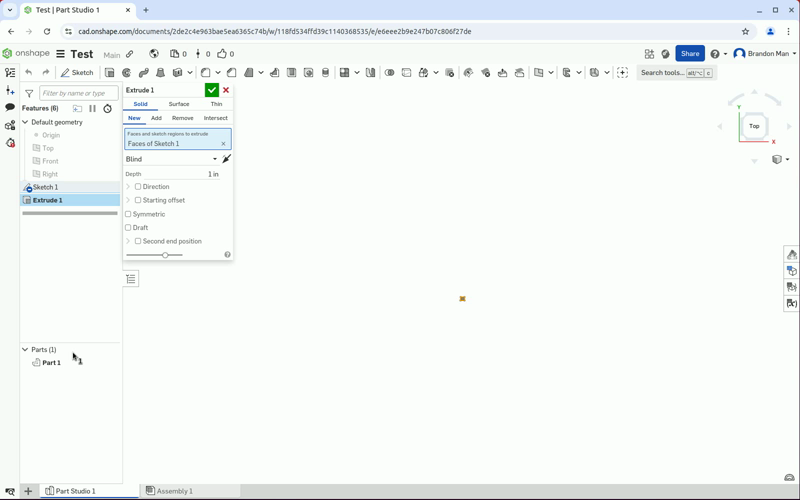
mouse_move(143, 106)
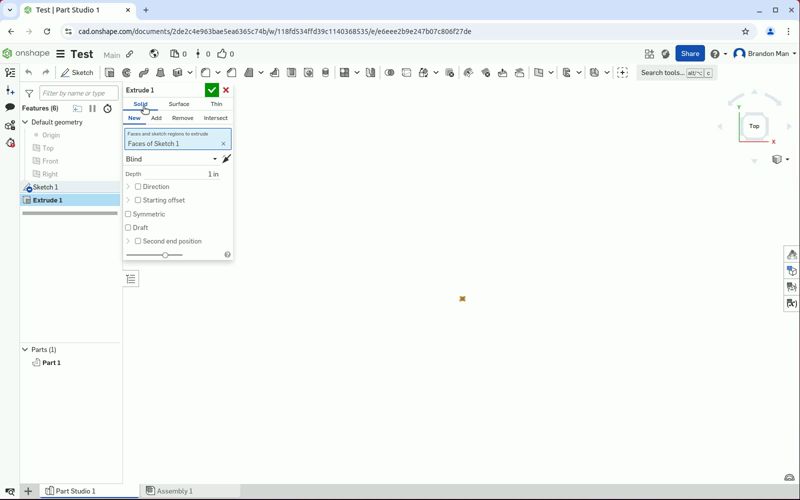
click(143, 106)
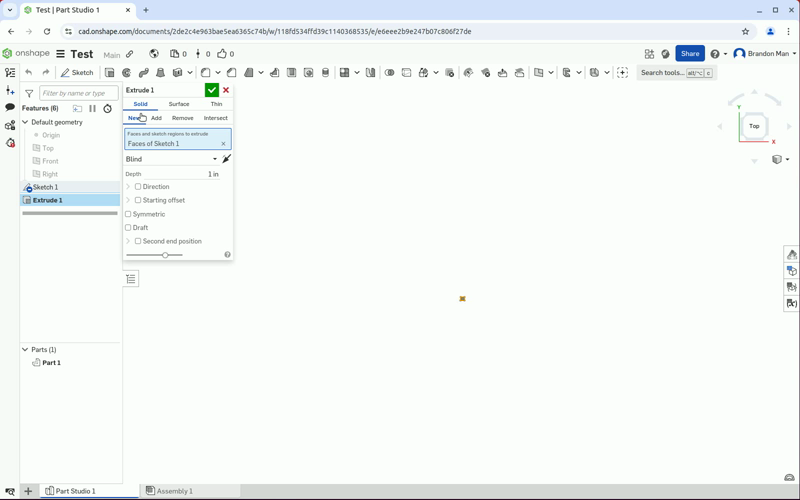
mouse_move(137, 120)
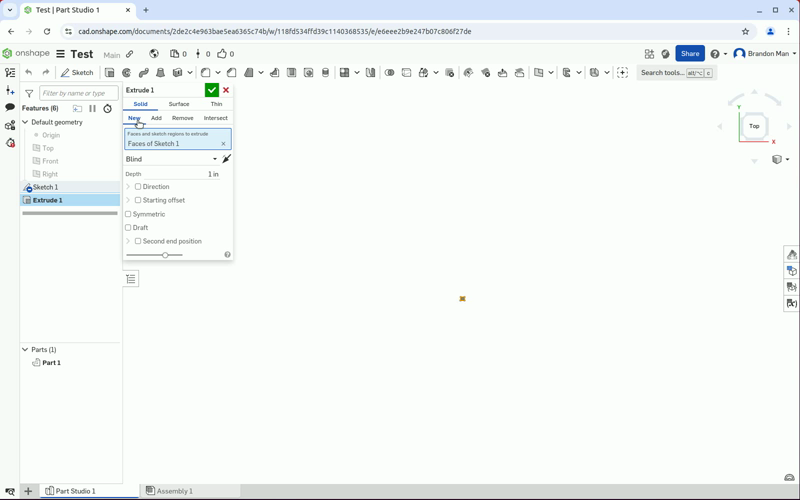
click(137, 120)
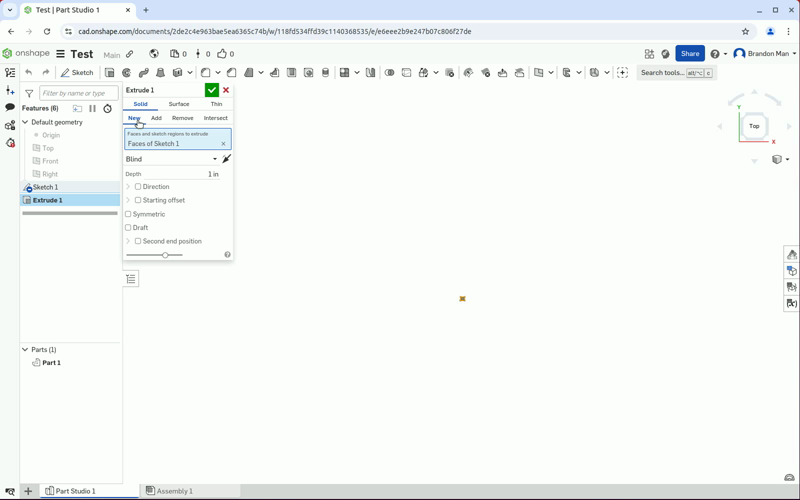
key(tab, 4)
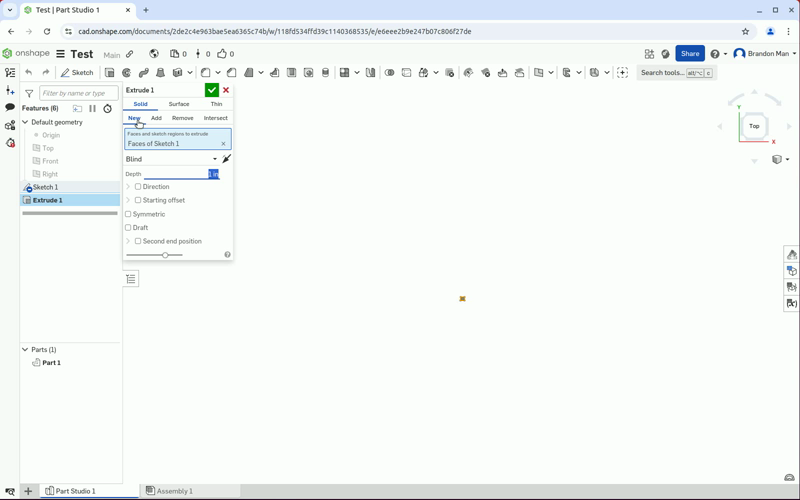
text(2.648)
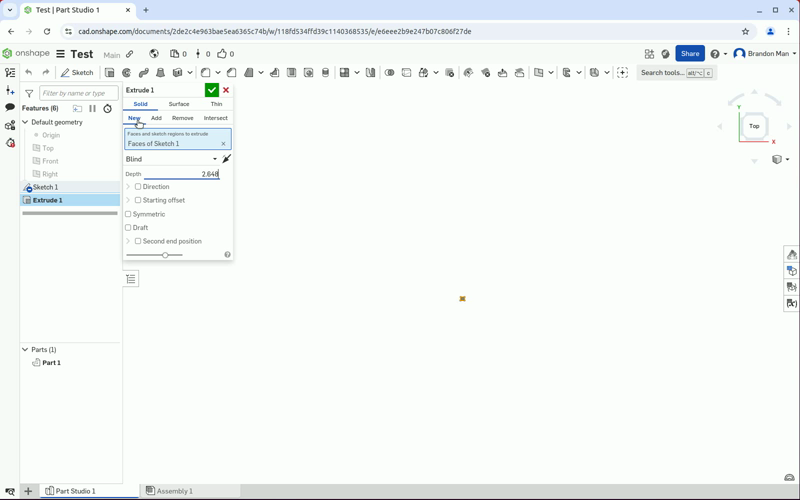
key(enter)
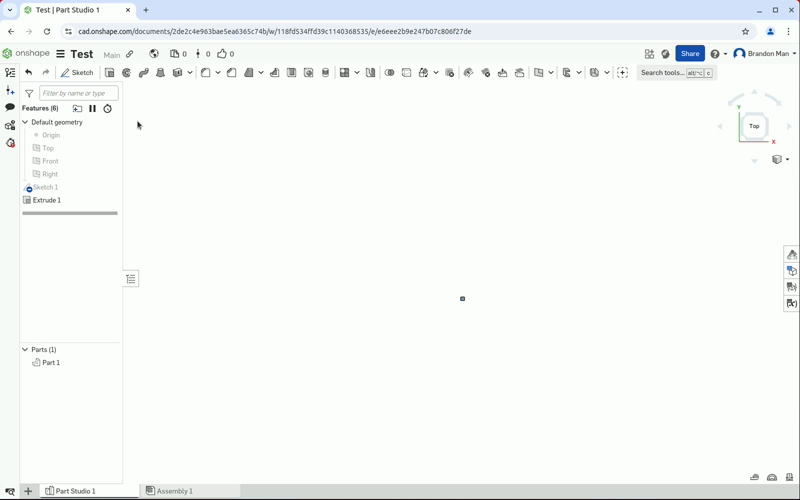
key(shift+h)
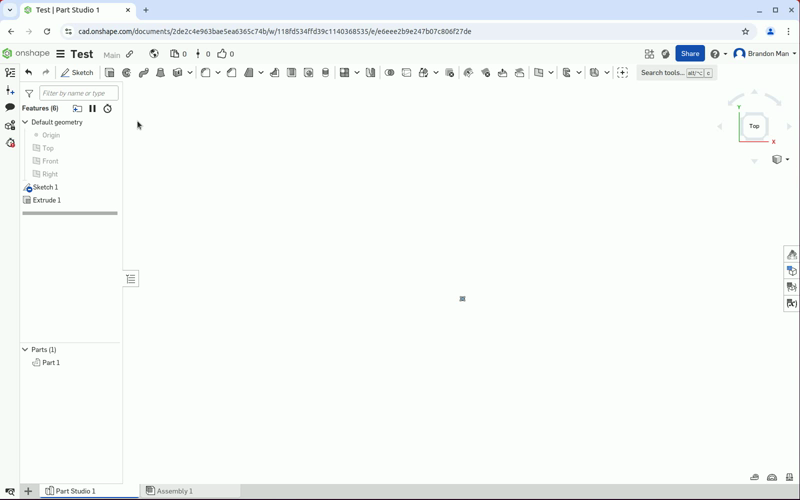
key(shift+h)
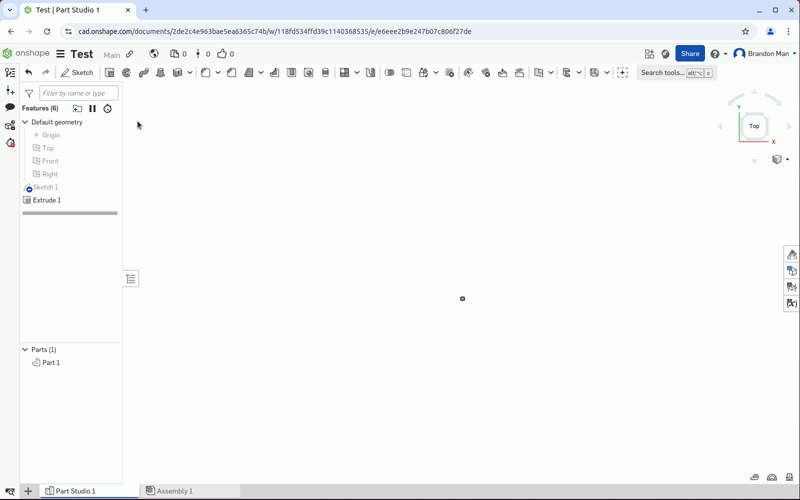
mouse_move(73, 189)
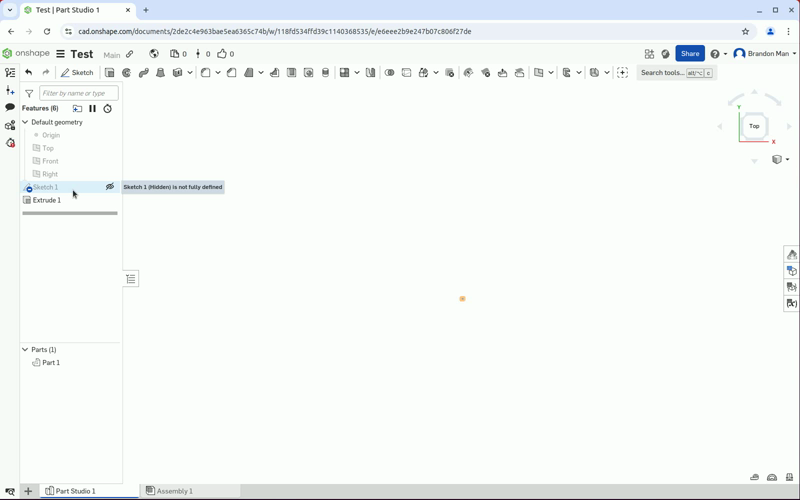
click(73, 189)
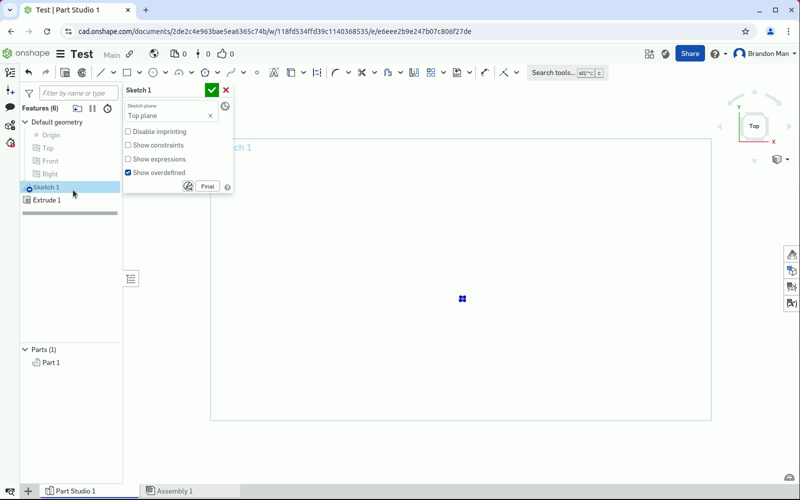
mouse_move(229, 92)
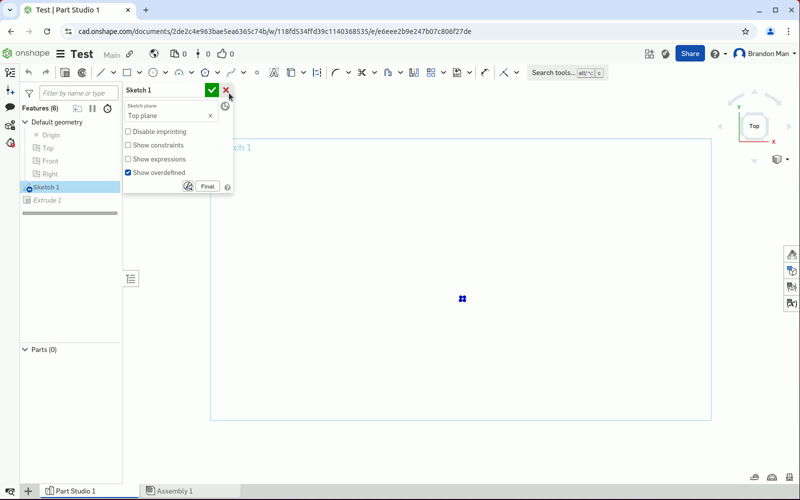
click(229, 92)
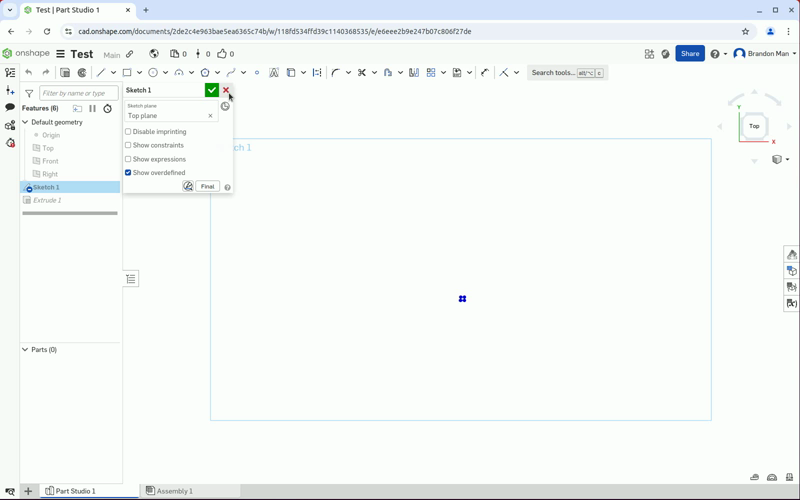
key(shift+s)
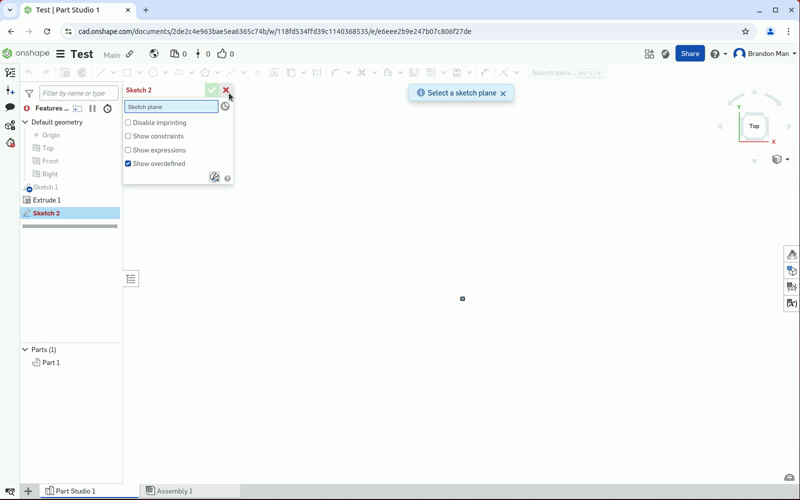
mouse_move(73, 150)
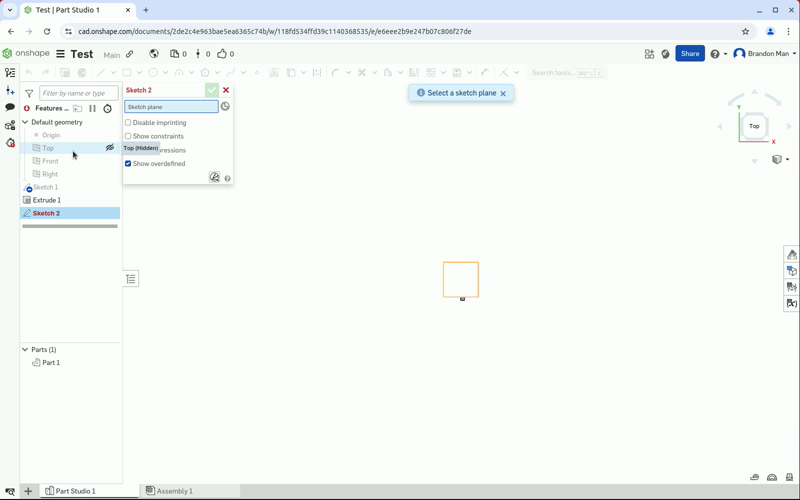
click(73, 150)
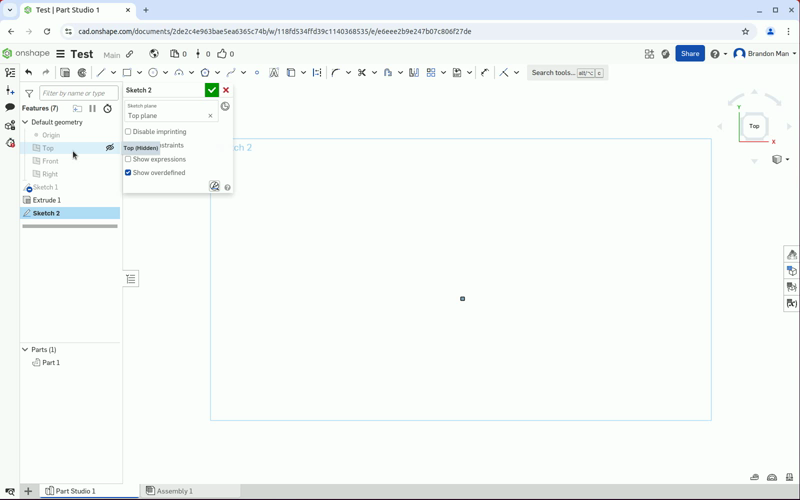
mouse_move(73, 352)
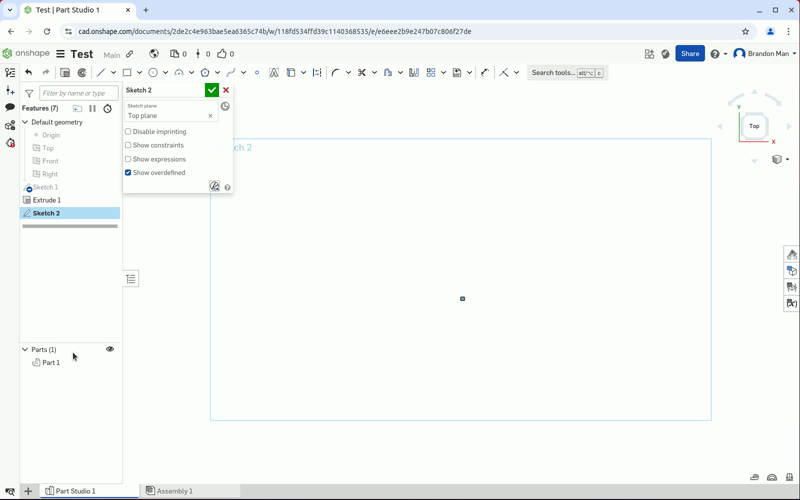
key(y)
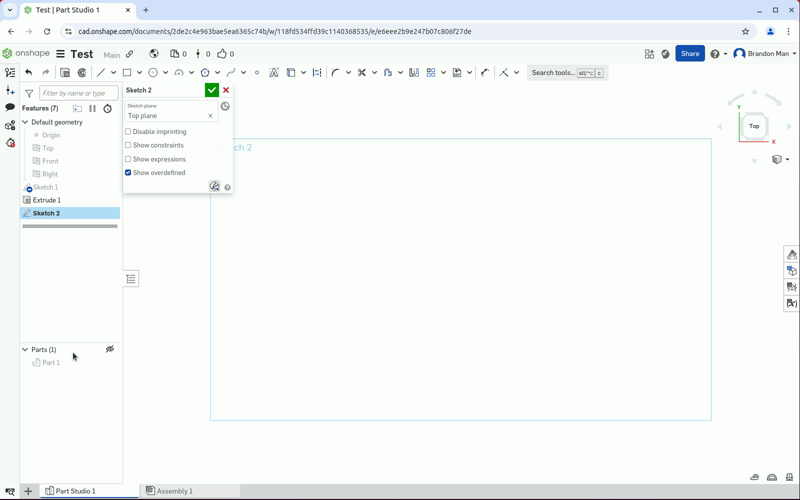
key(l)
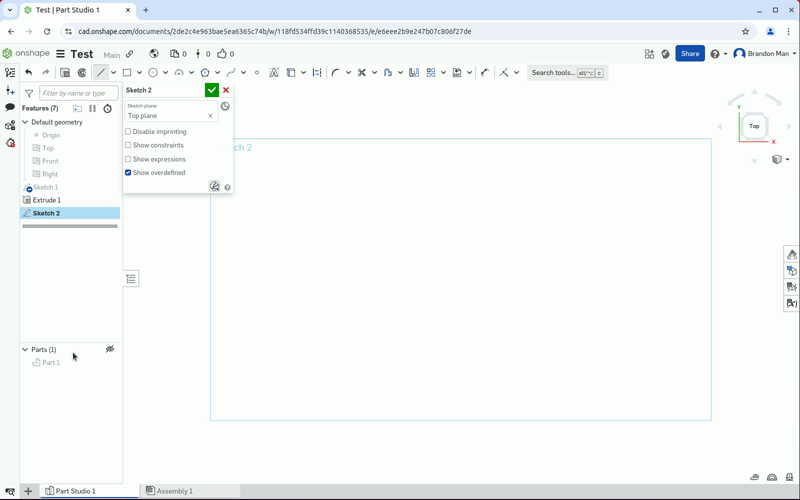
key_down(shift)
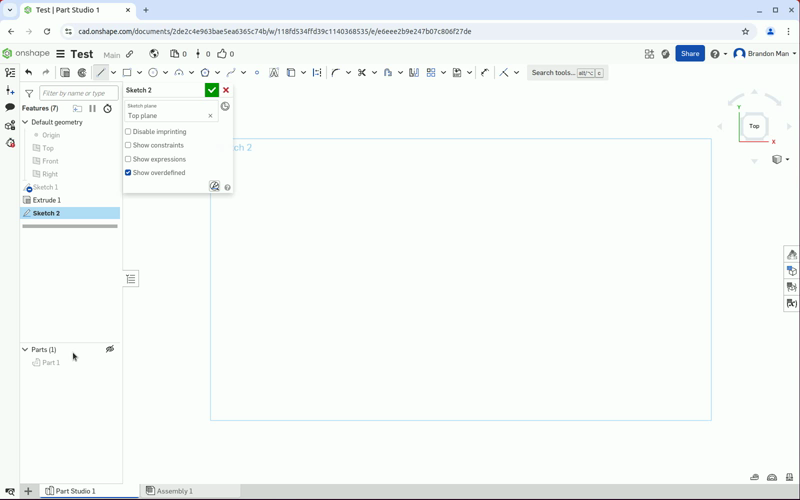
mouse_move(460, 311)
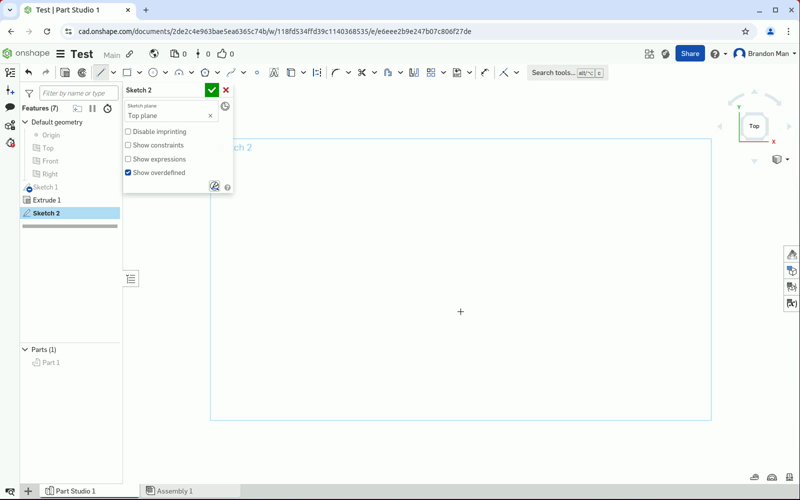
click(460, 311)
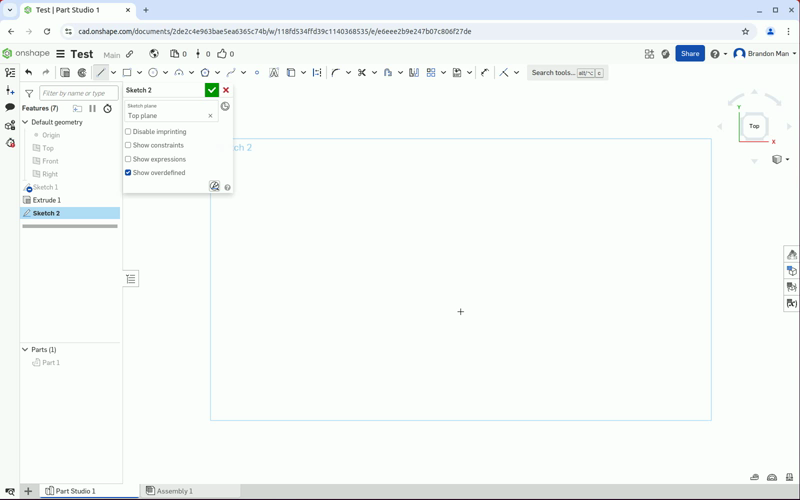
key_up(shift)
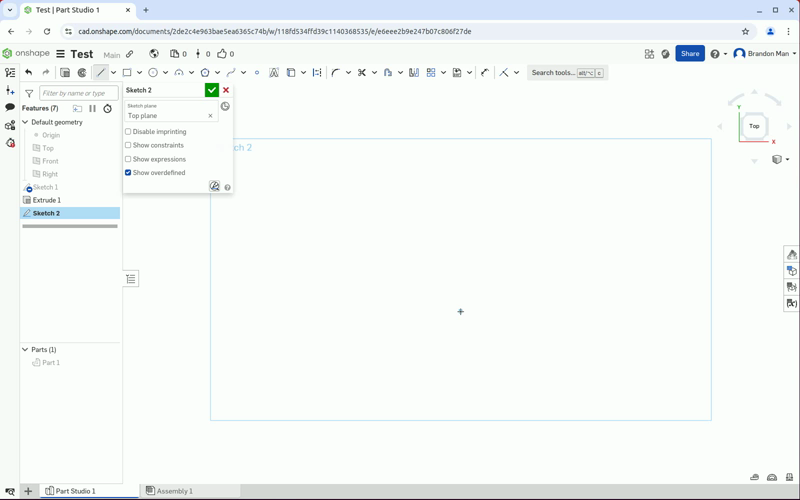
key_down(shift)
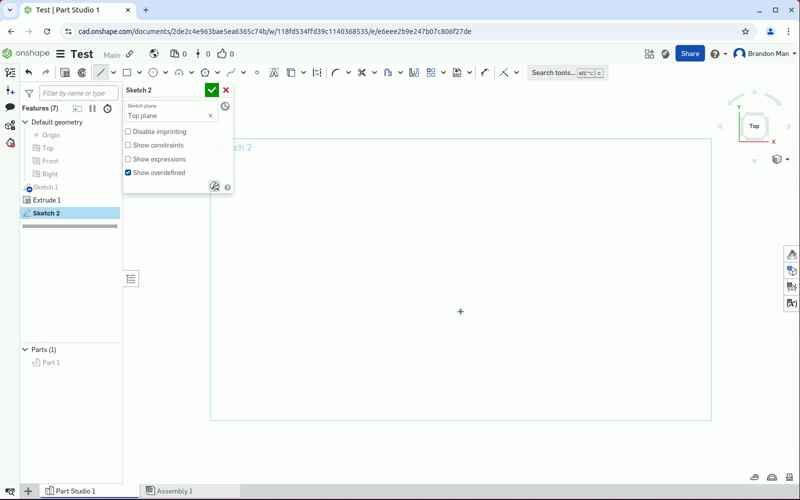
mouse_move(490, 311)
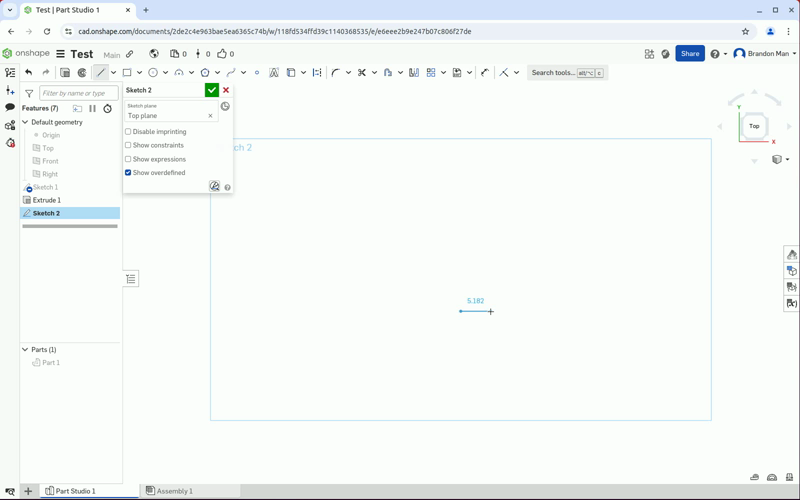
mouse_move(463, 311)
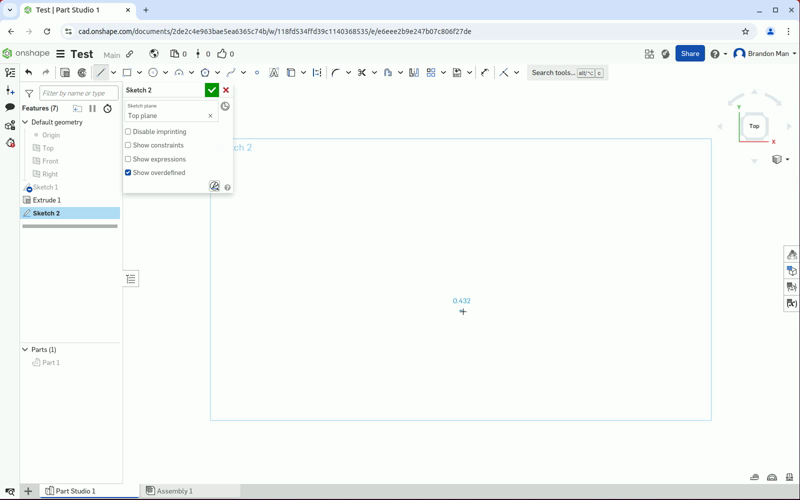
scroll(6)
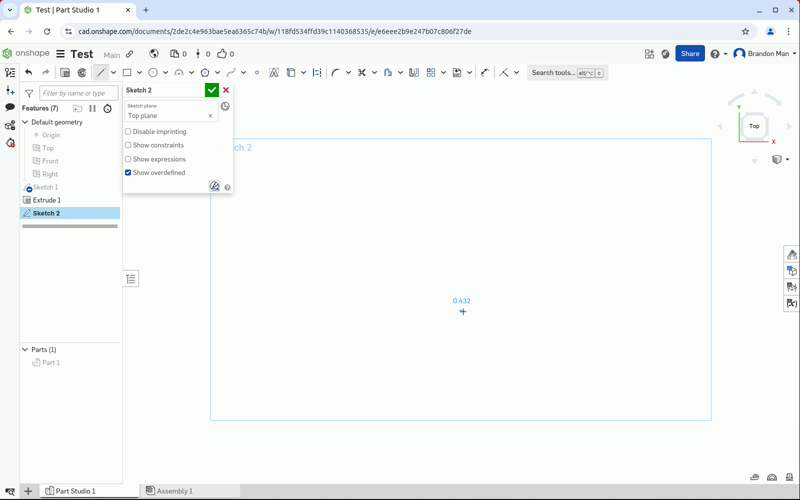
scroll(6)
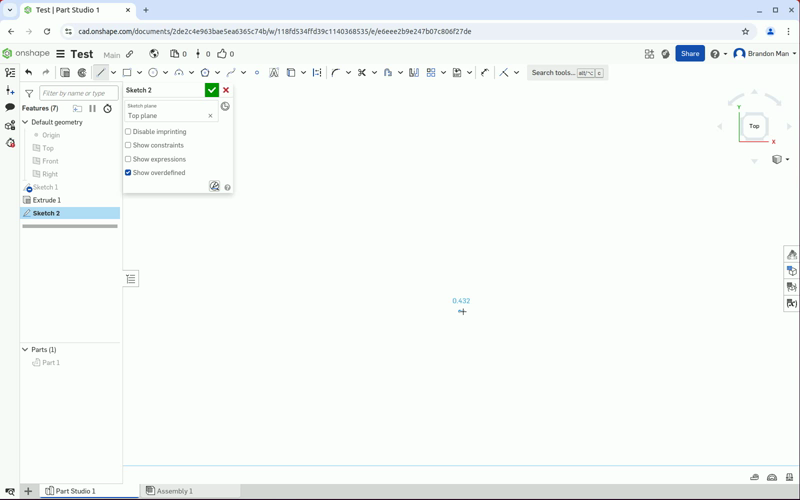
scroll(6)
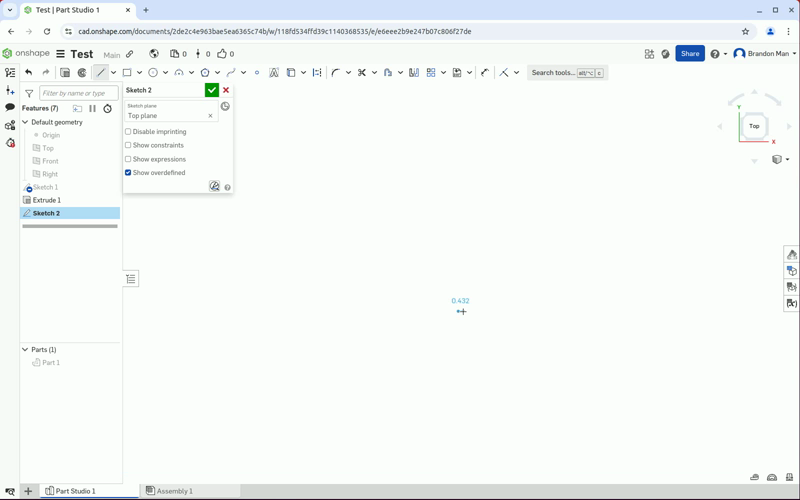
scroll(6)
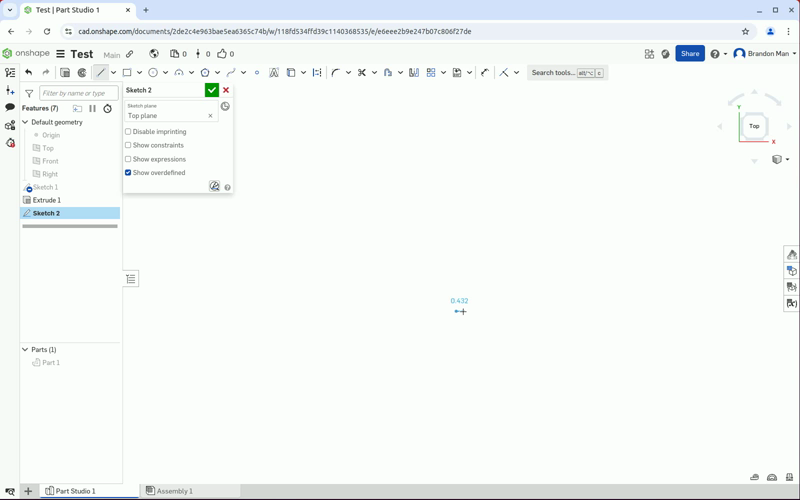
scroll(6)
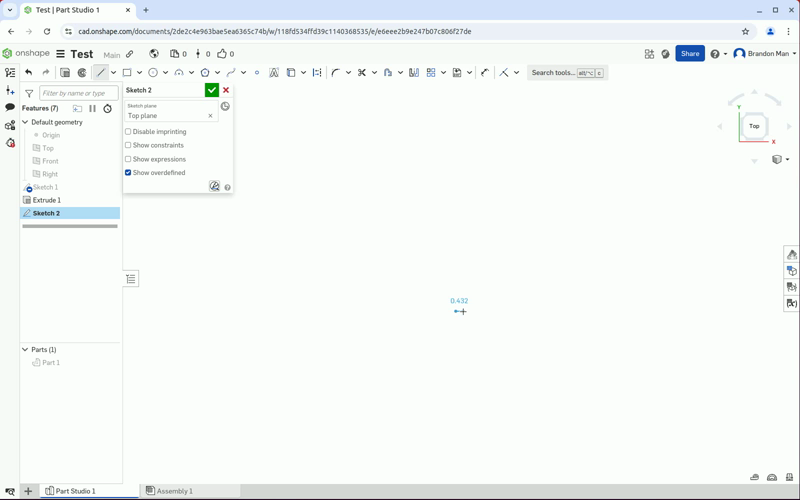
scroll(6)
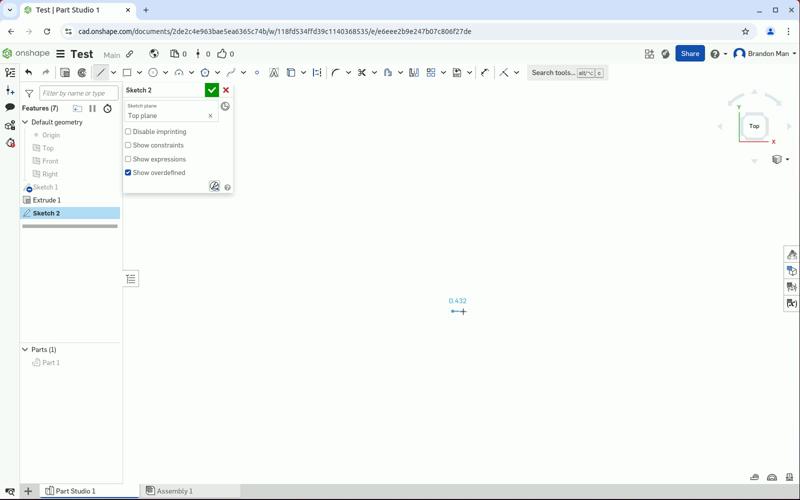
scroll(6)
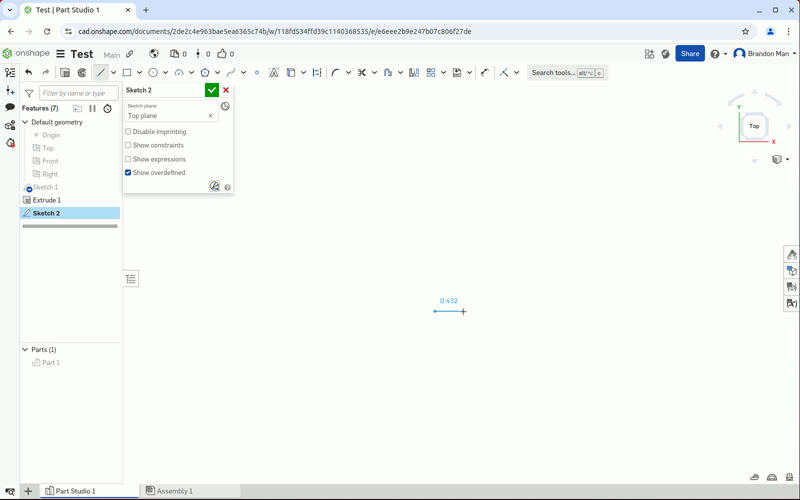
click(463, 311)
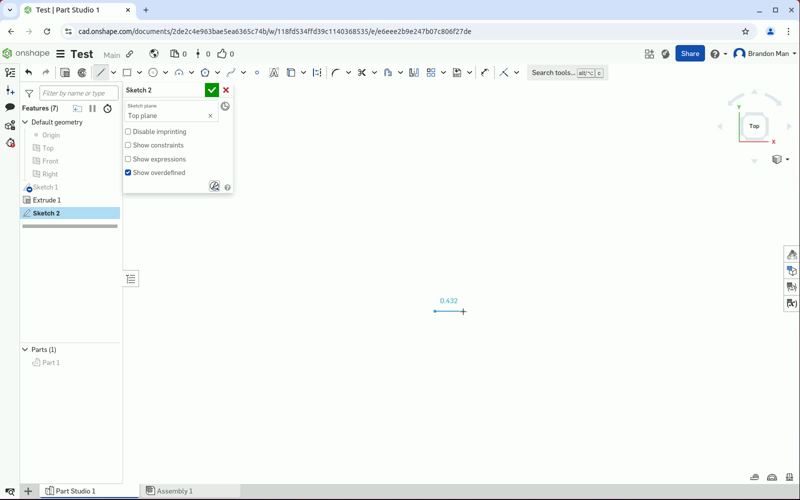
scroll(-6)
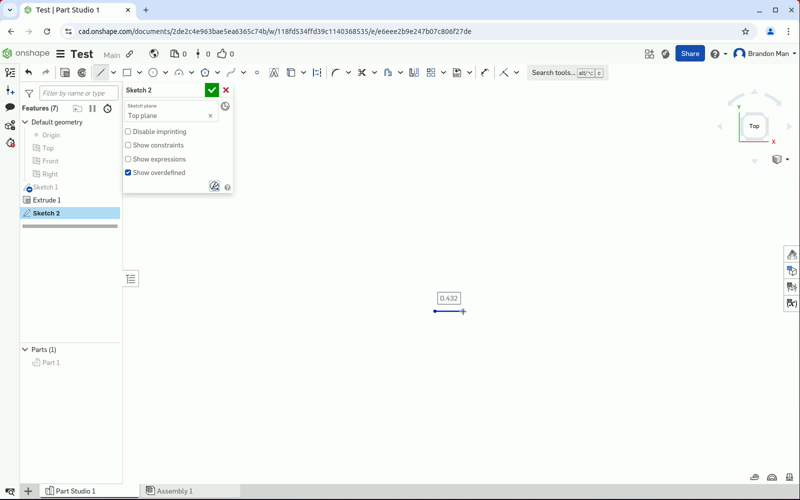
scroll(-6)
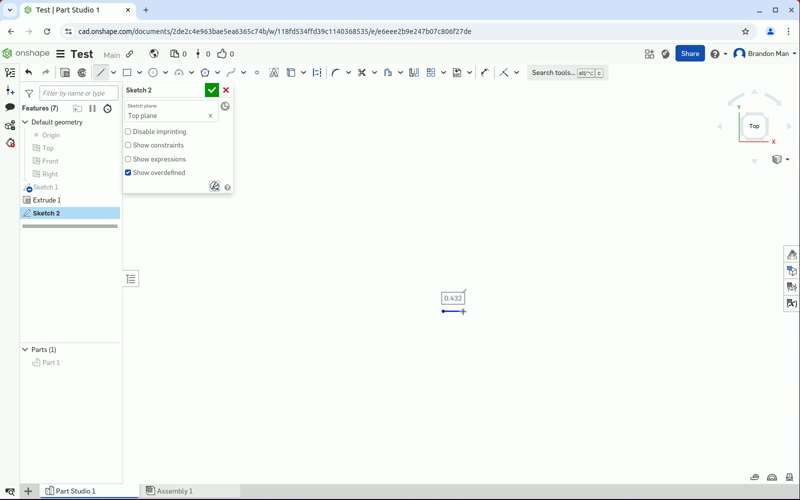
scroll(-6)
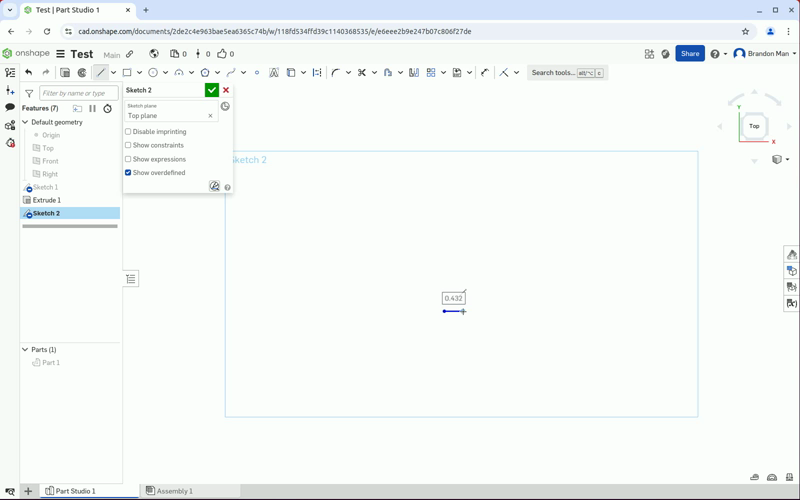
scroll(-6)
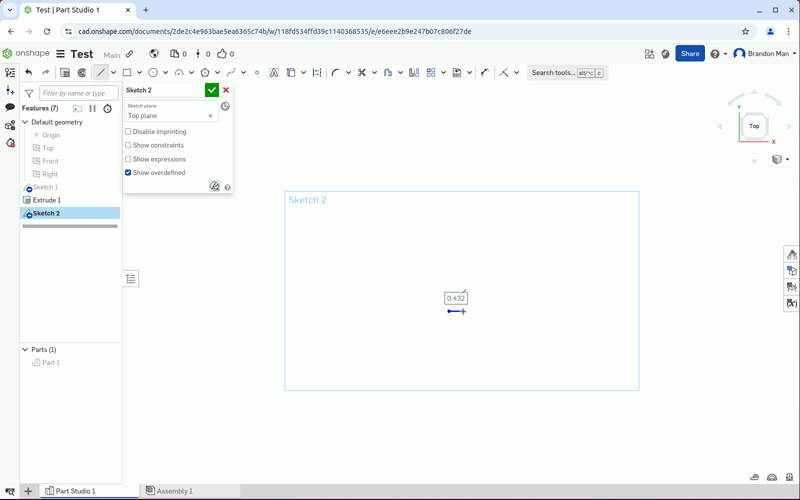
scroll(-6)
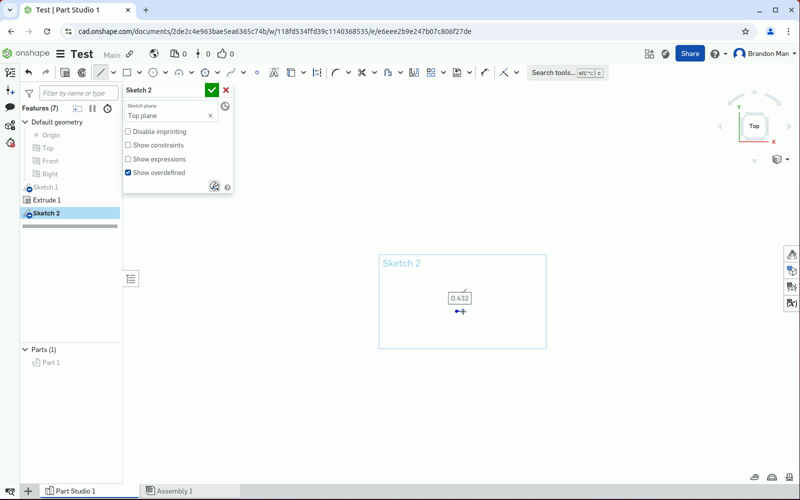
scroll(-6)
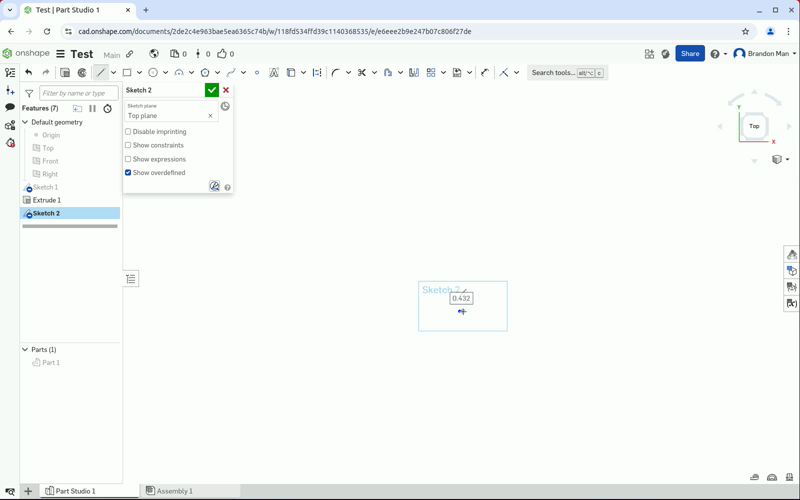
scroll(-6)
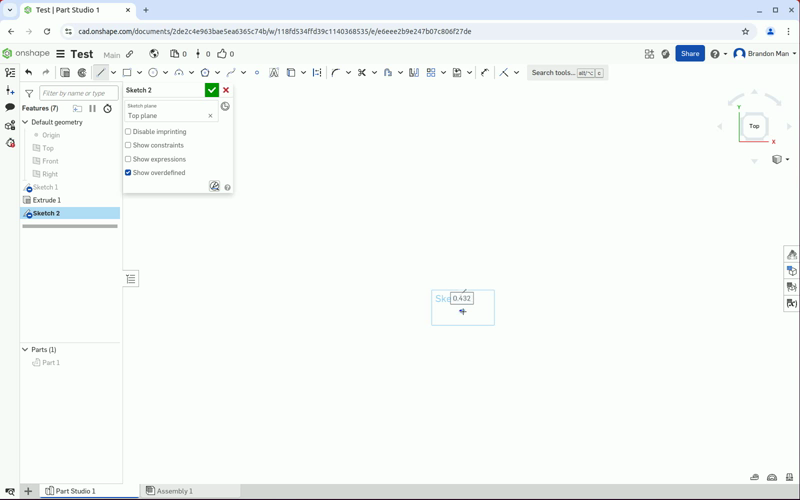
key_up(shift)
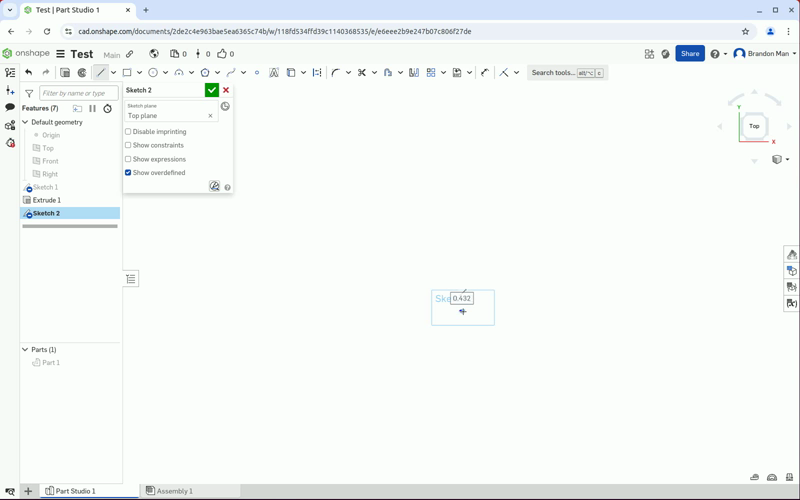
key_down(shift)
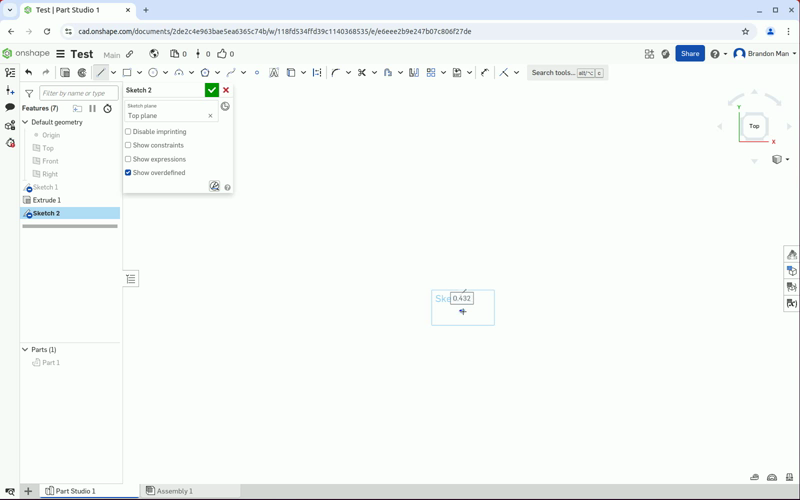
mouse_move(493, 311)
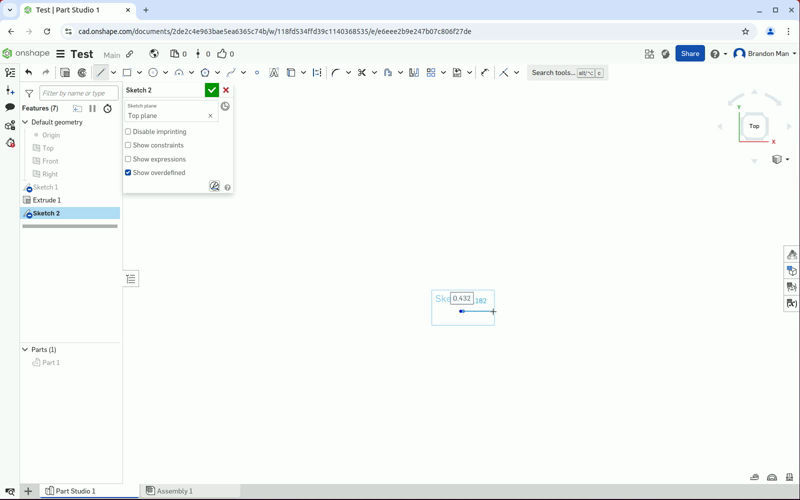
mouse_move(463, 309)
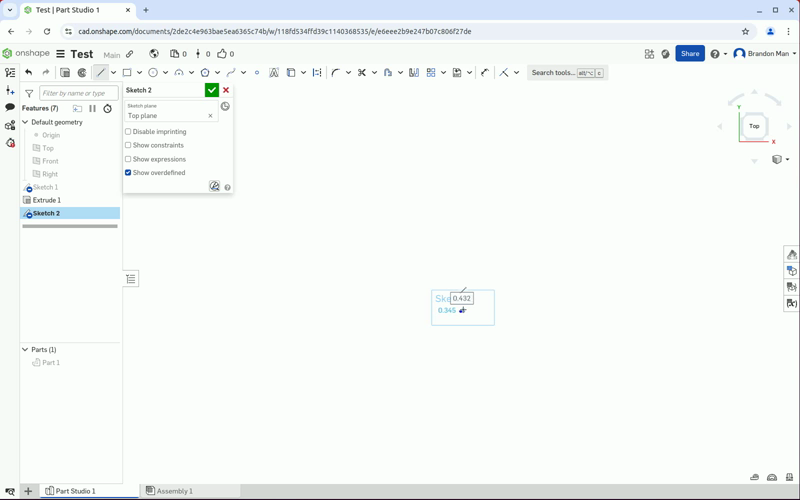
scroll(6)
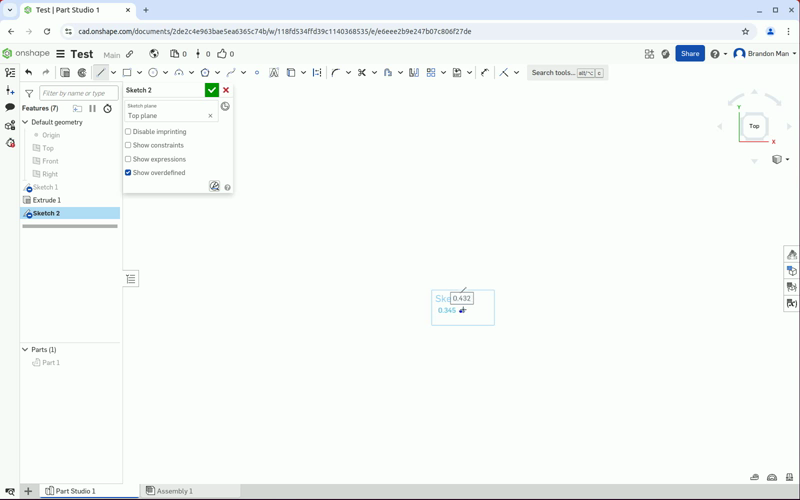
scroll(6)
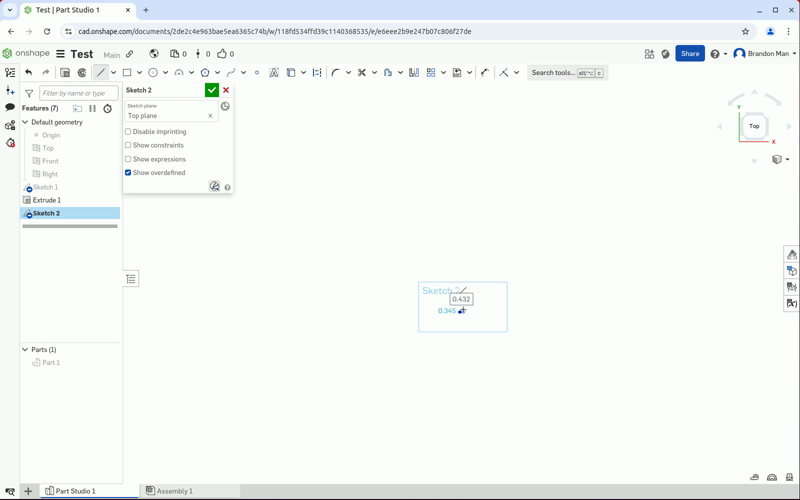
scroll(6)
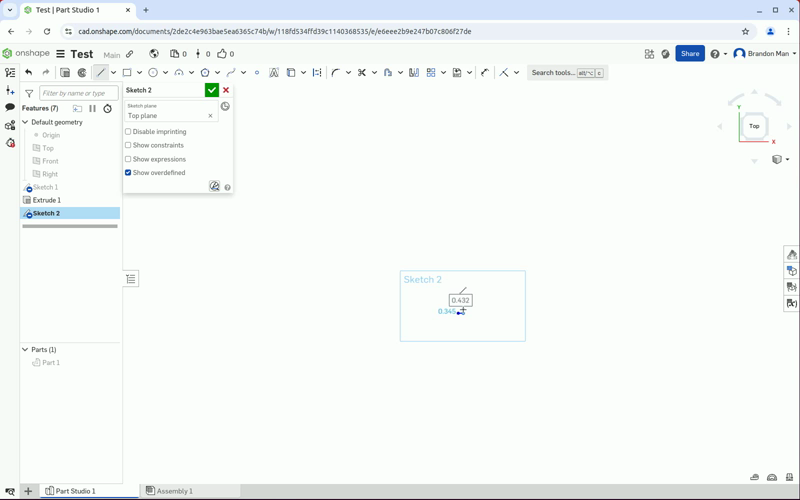
scroll(6)
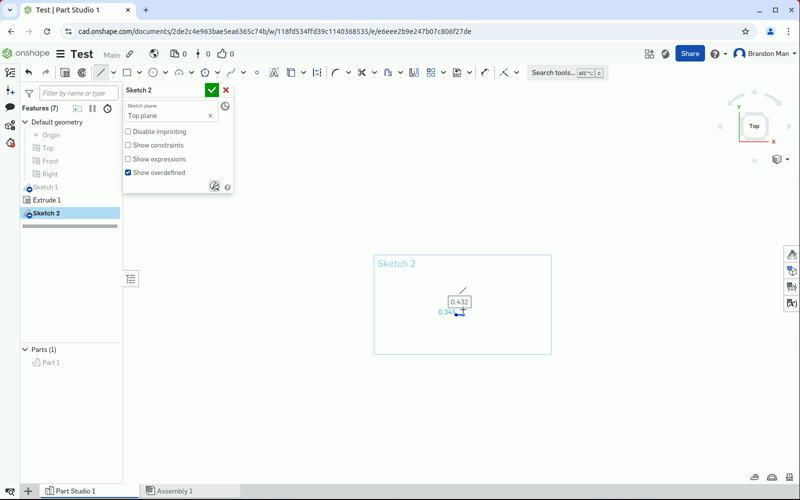
scroll(6)
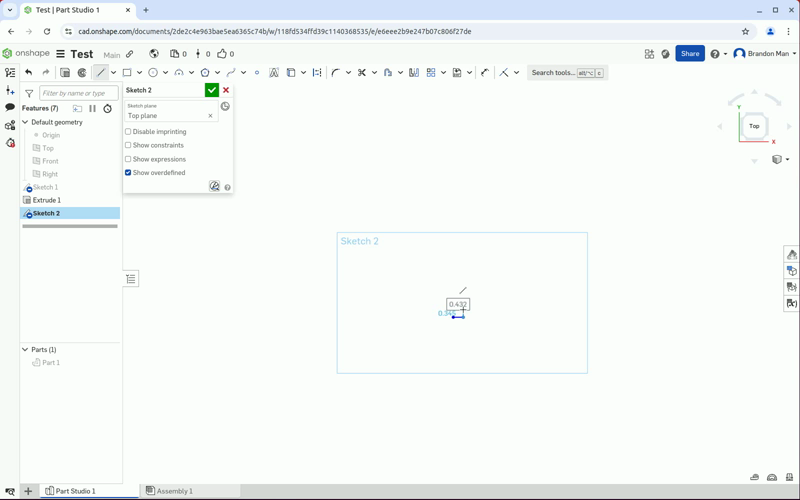
scroll(6)
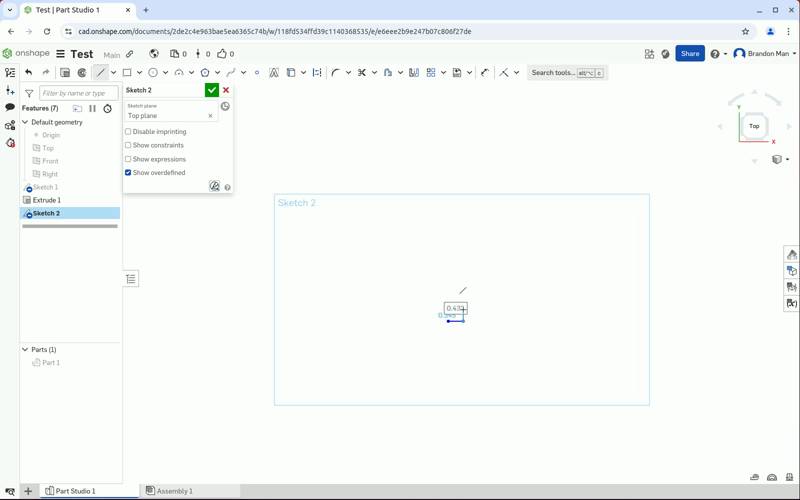
scroll(6)
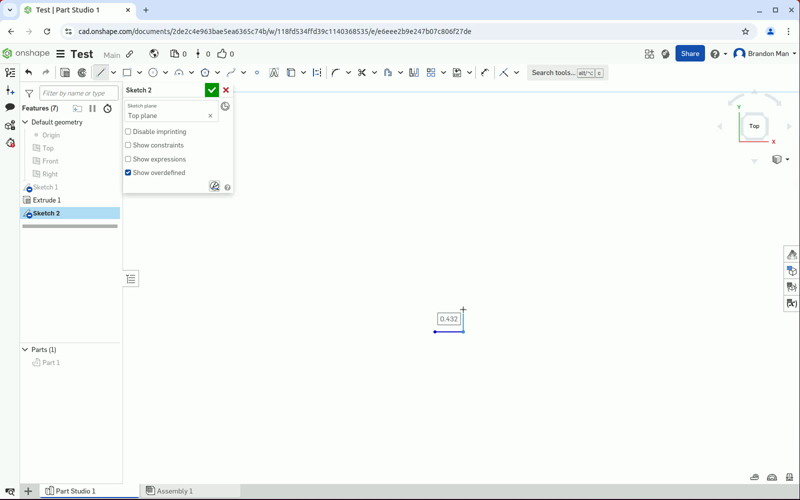
click(463, 309)
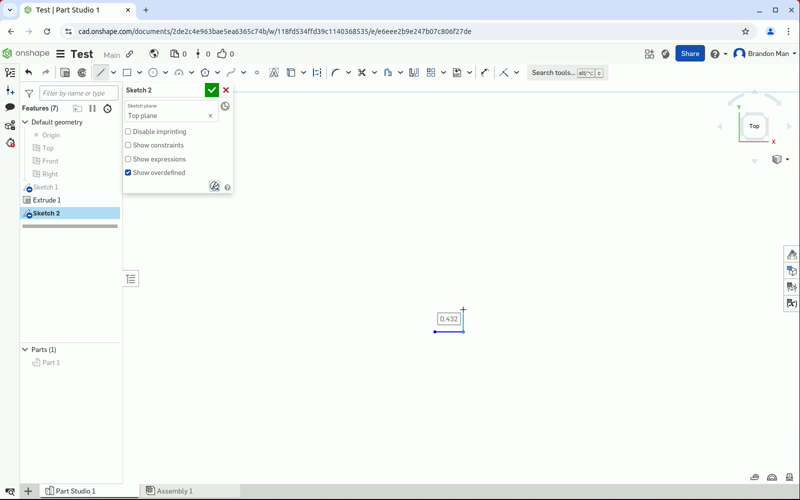
scroll(-6)
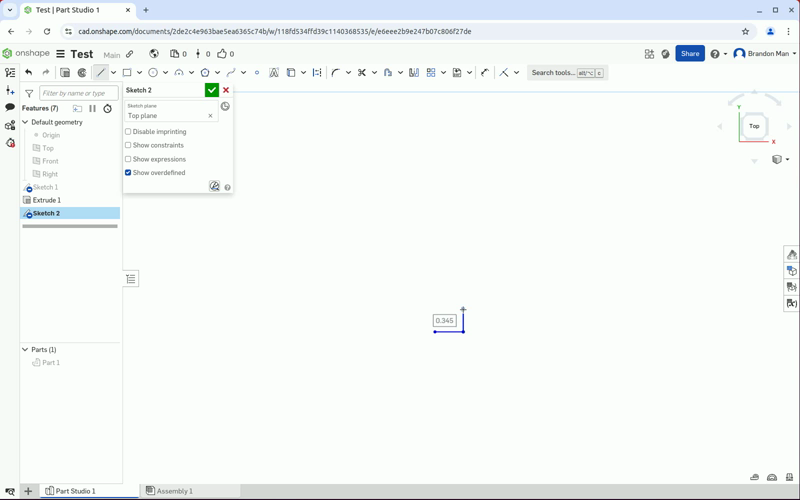
scroll(-6)
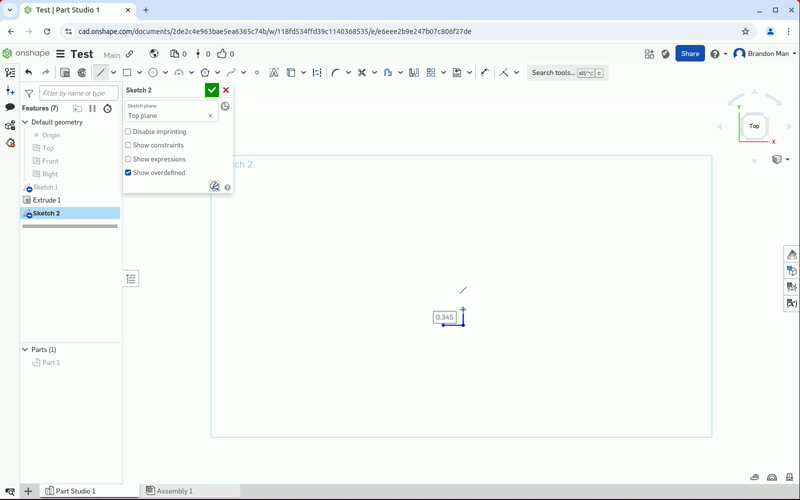
scroll(-6)
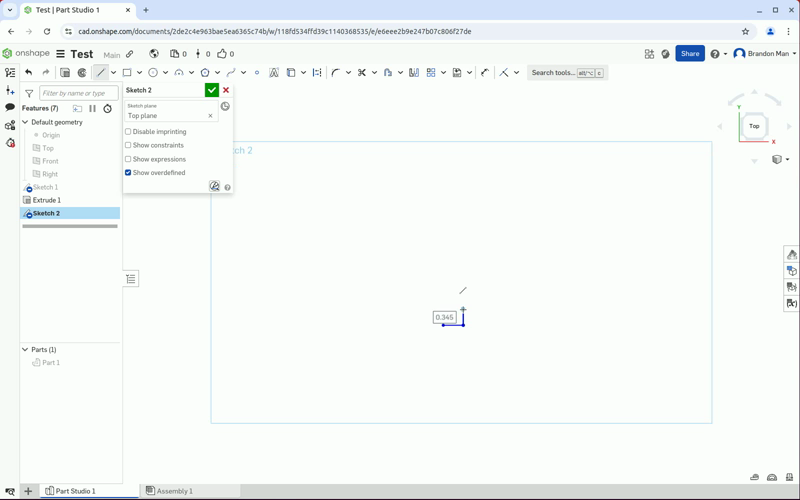
scroll(-6)
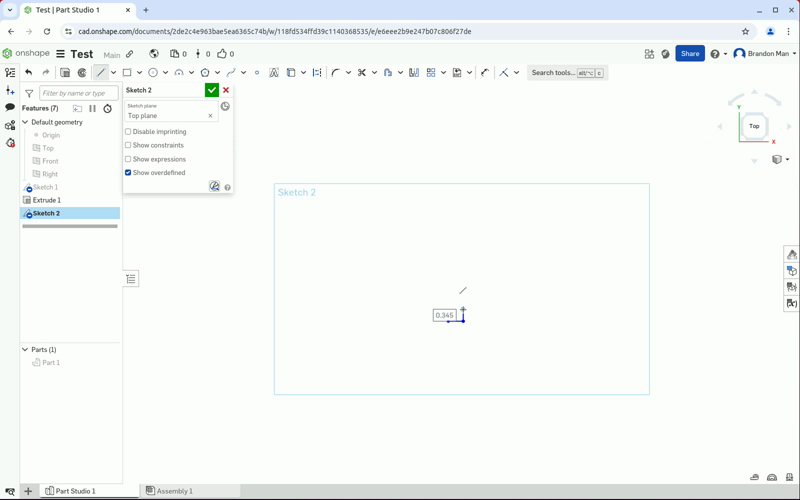
scroll(-6)
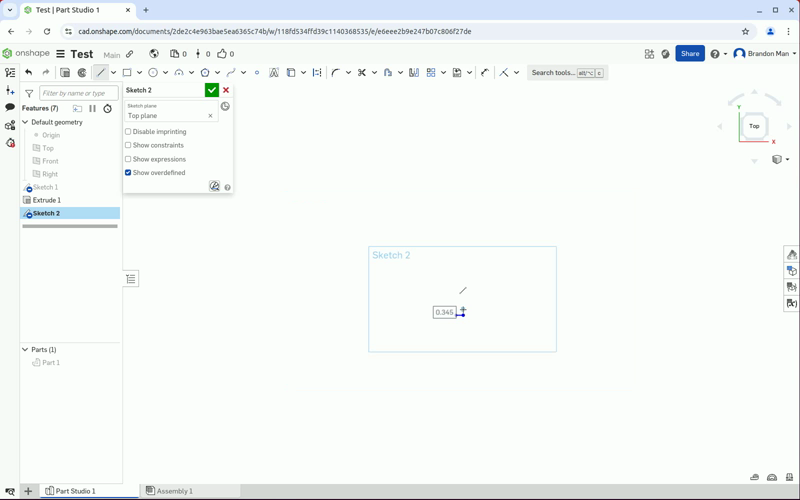
scroll(-6)
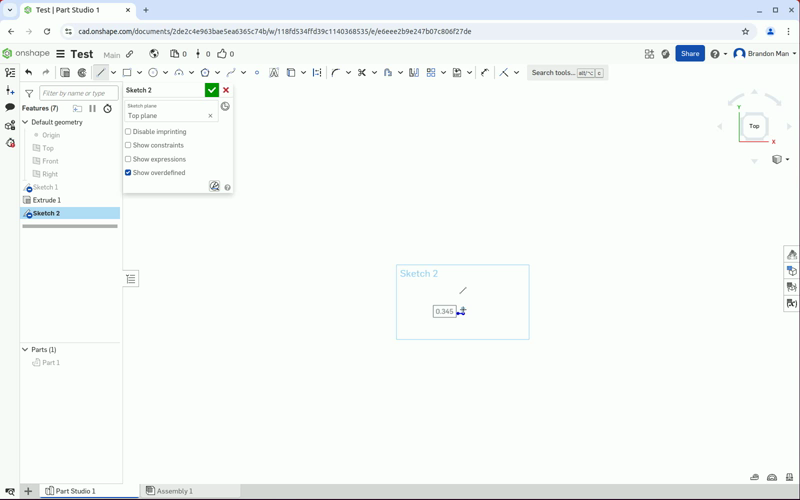
scroll(-6)
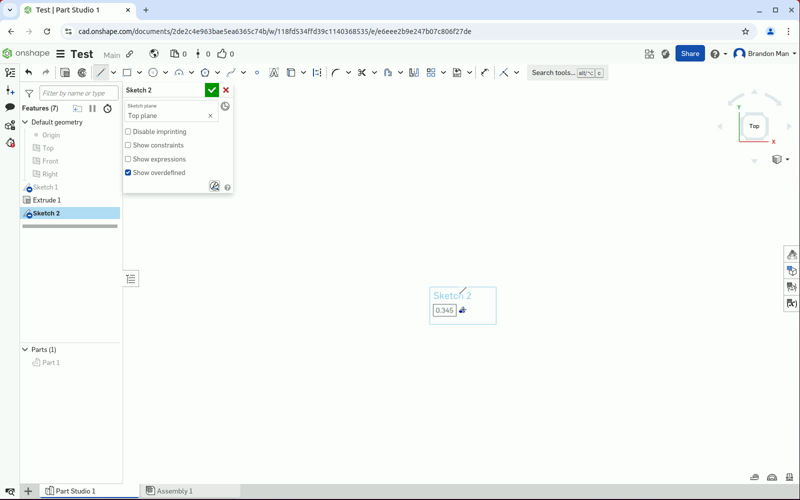
key_up(shift)
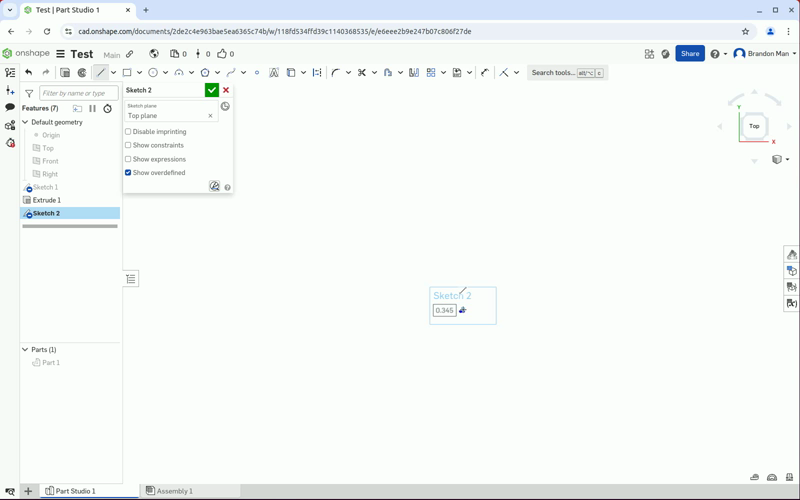
key_down(shift)
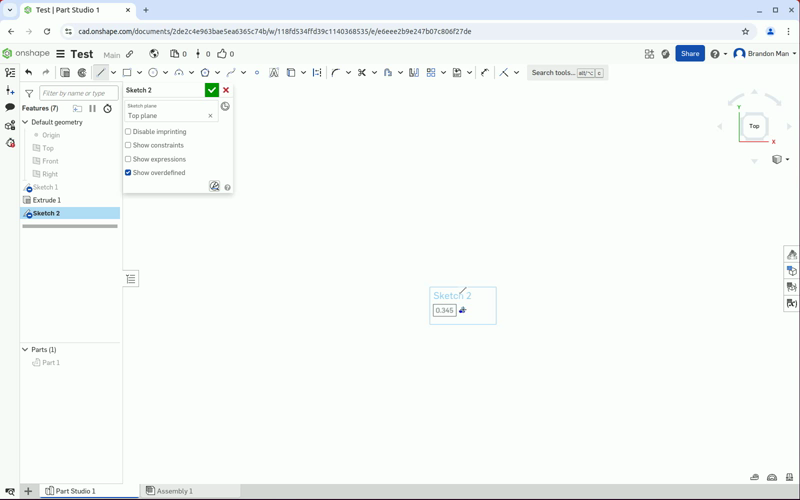
mouse_move(493, 309)
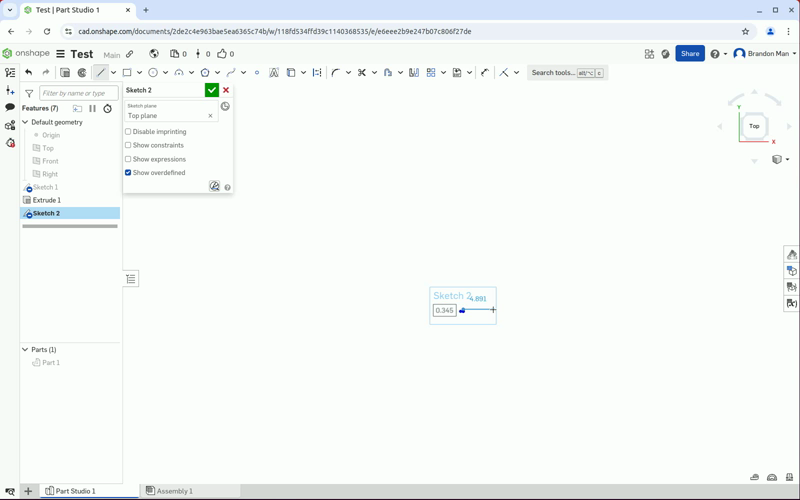
mouse_move(460, 309)
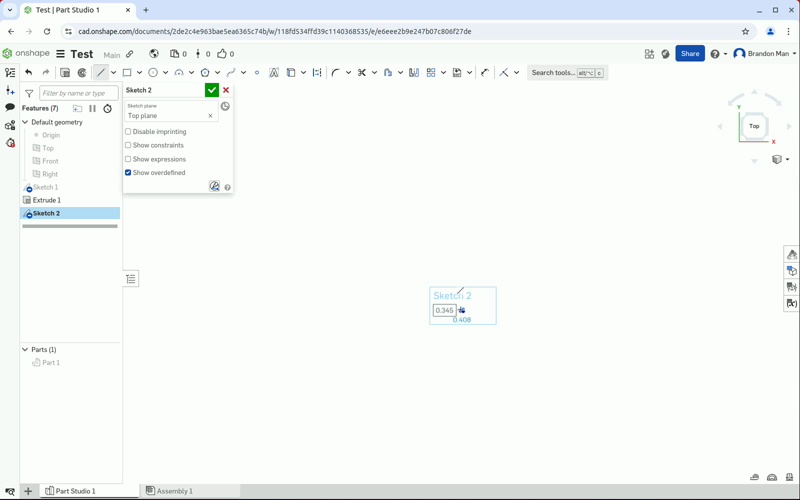
scroll(6)
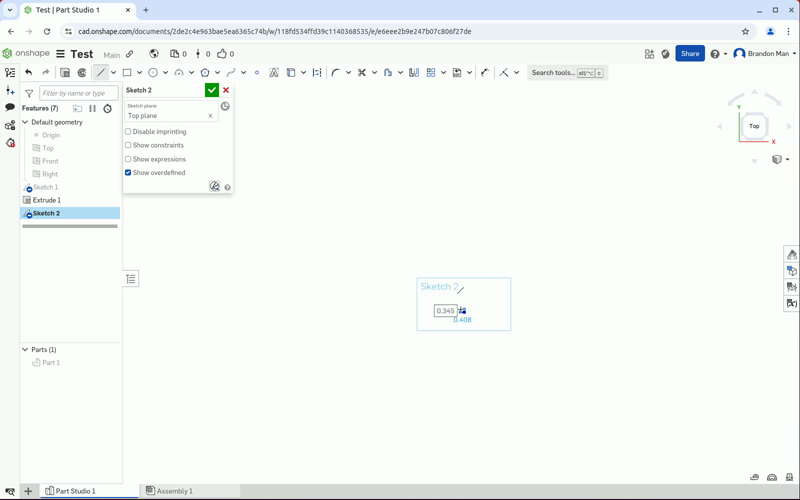
scroll(6)
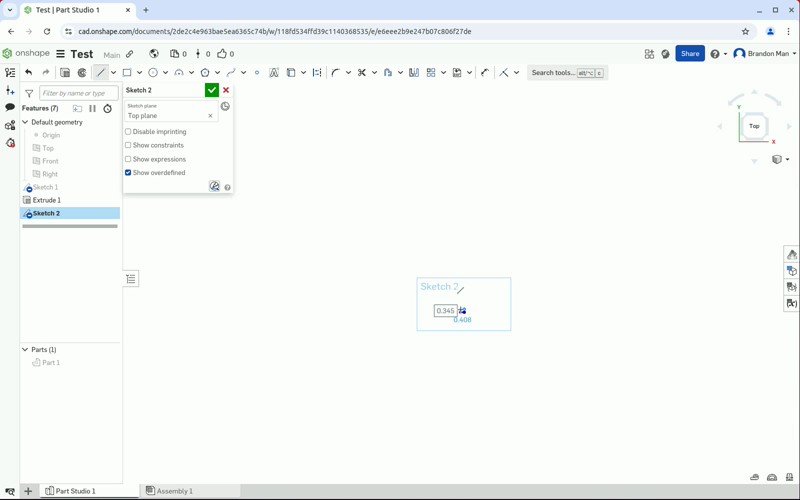
scroll(6)
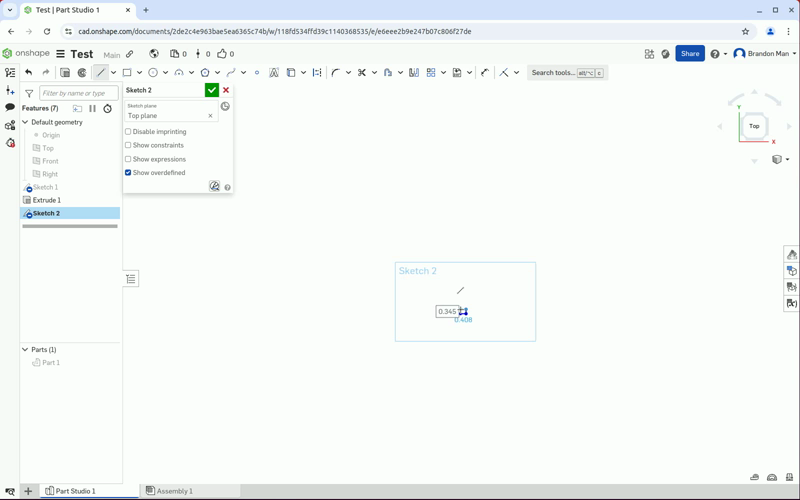
scroll(6)
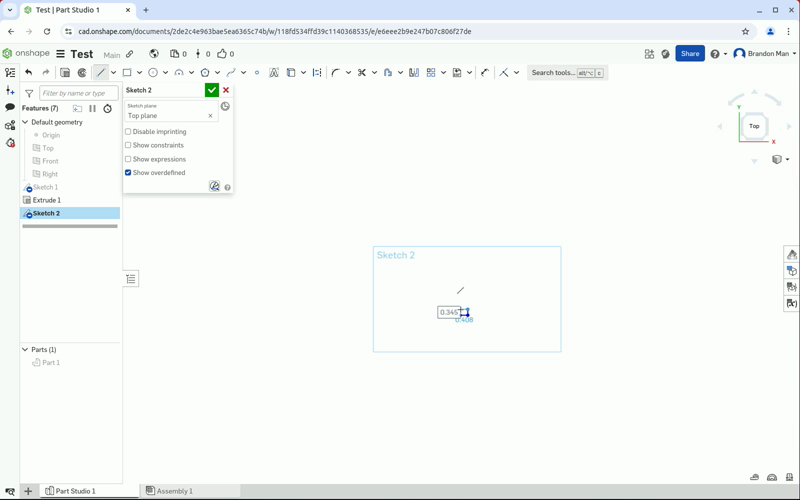
scroll(6)
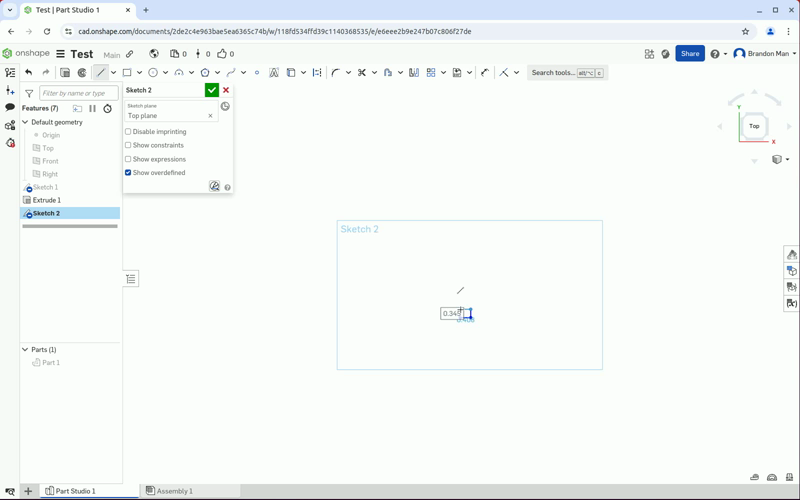
scroll(6)
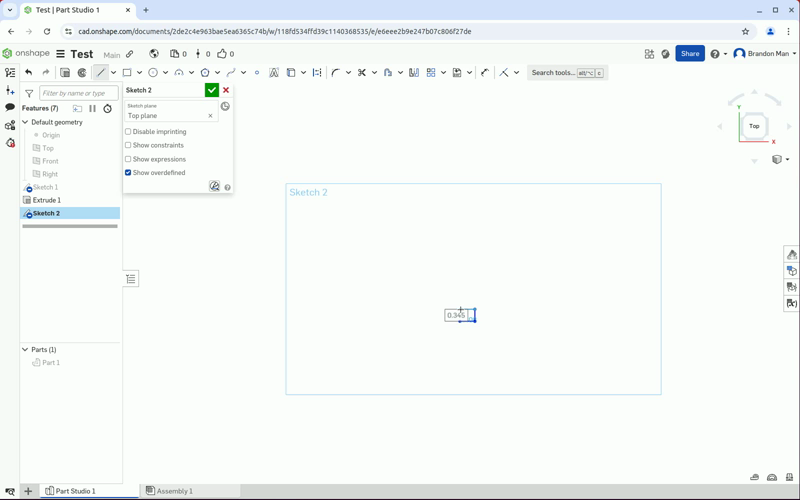
scroll(6)
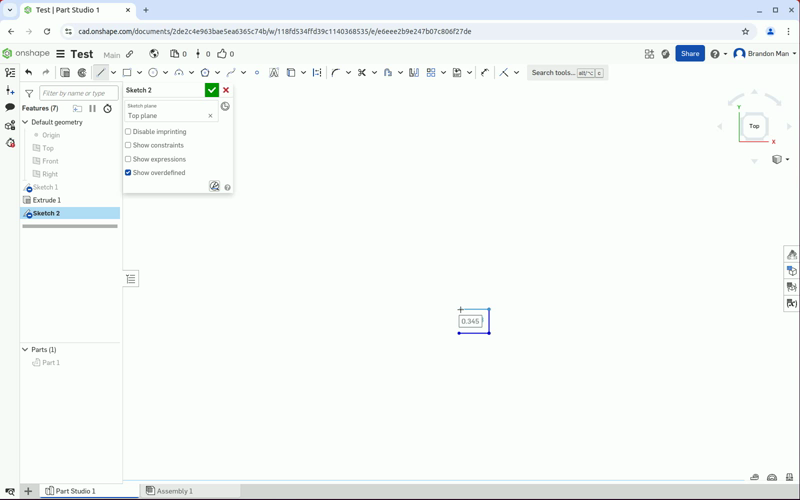
click(460, 309)
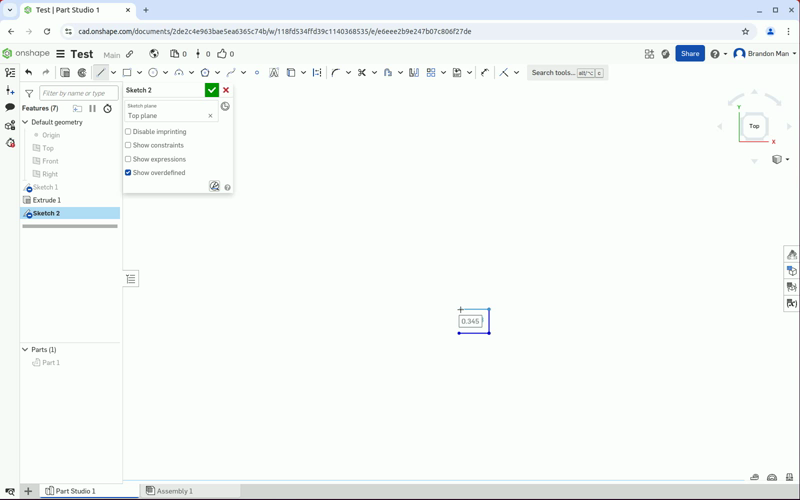
scroll(-6)
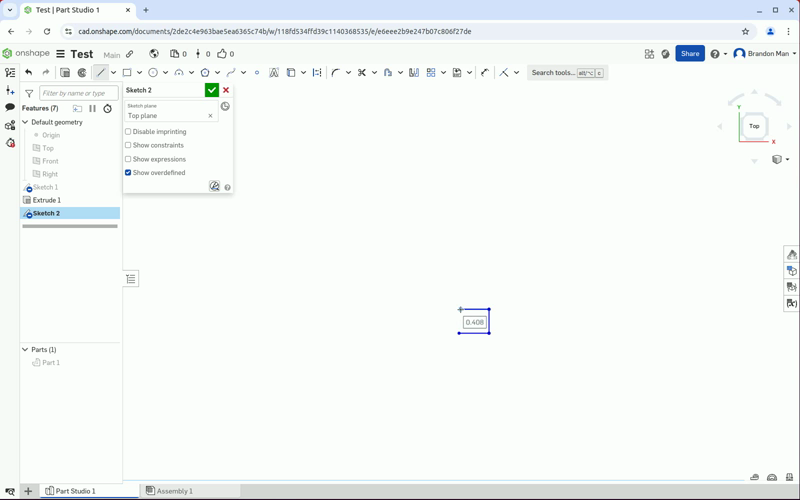
scroll(-6)
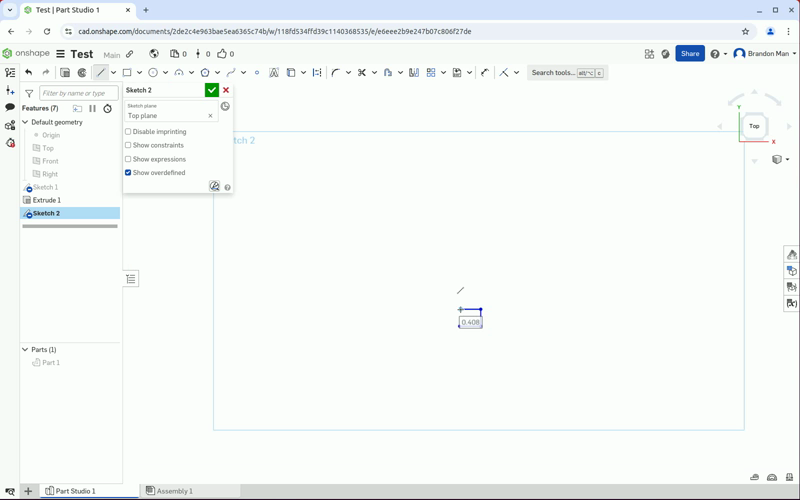
scroll(-6)
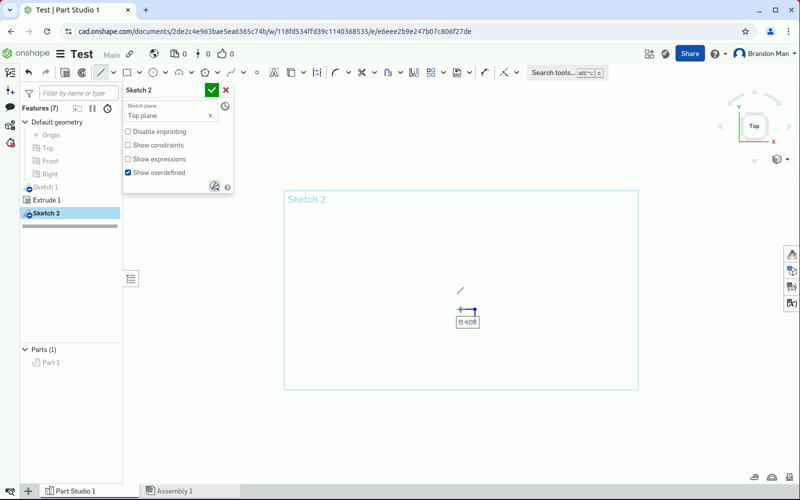
scroll(-6)
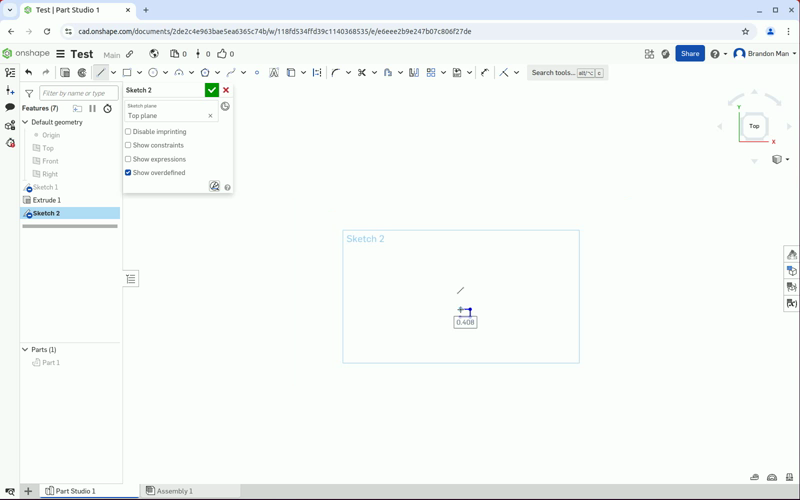
scroll(-6)
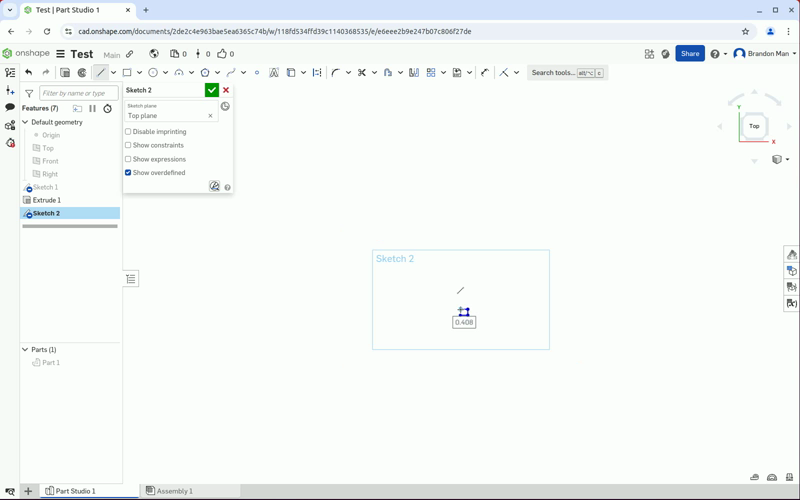
scroll(-6)
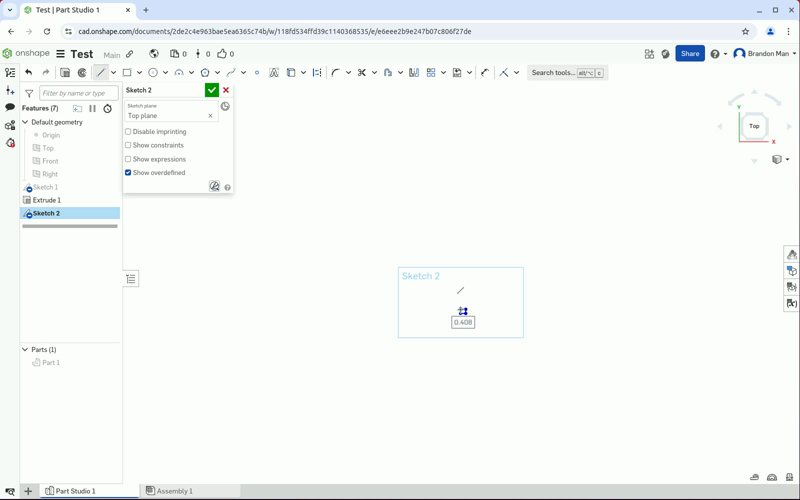
scroll(-6)
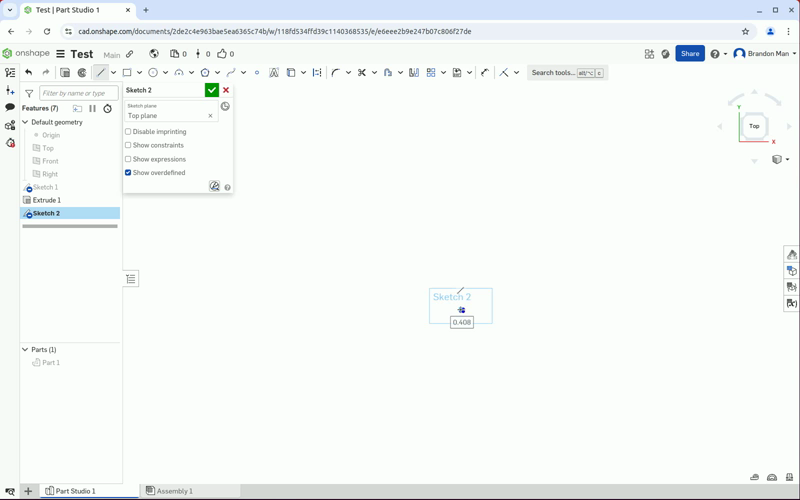
key_up(shift)
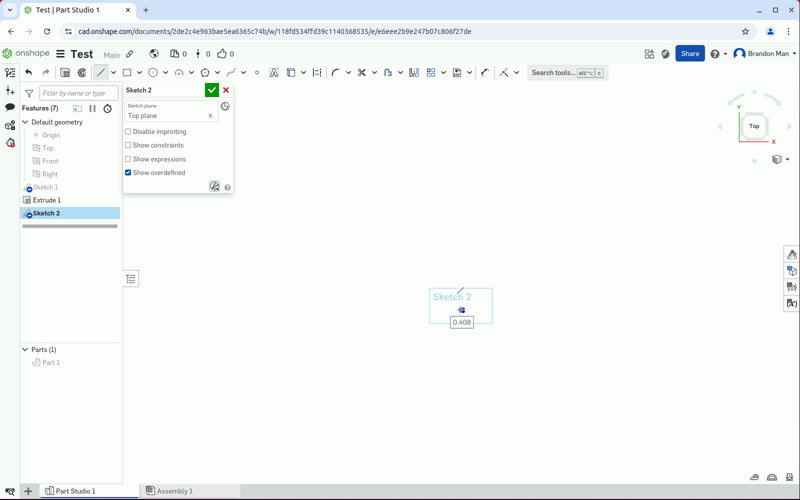
mouse_move(490, 309)
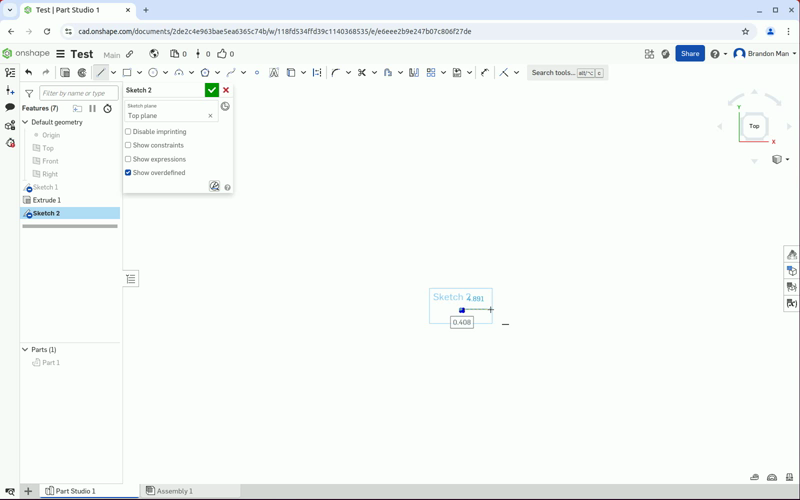
key_down(shift)
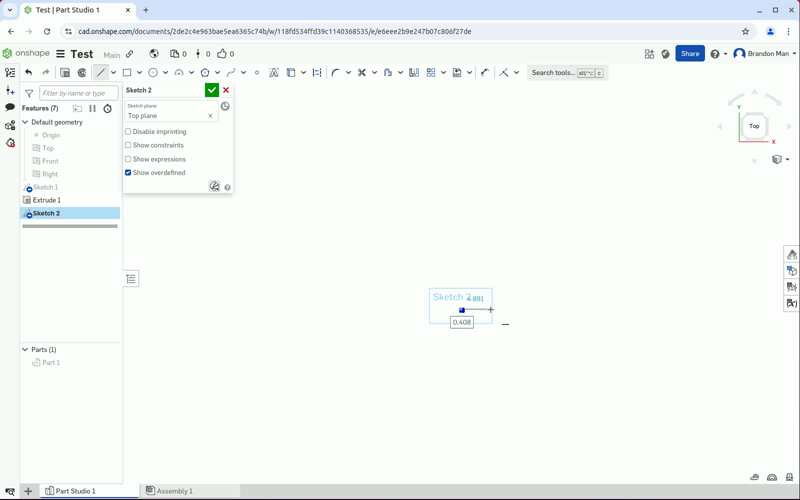
mouse_move(460, 311)
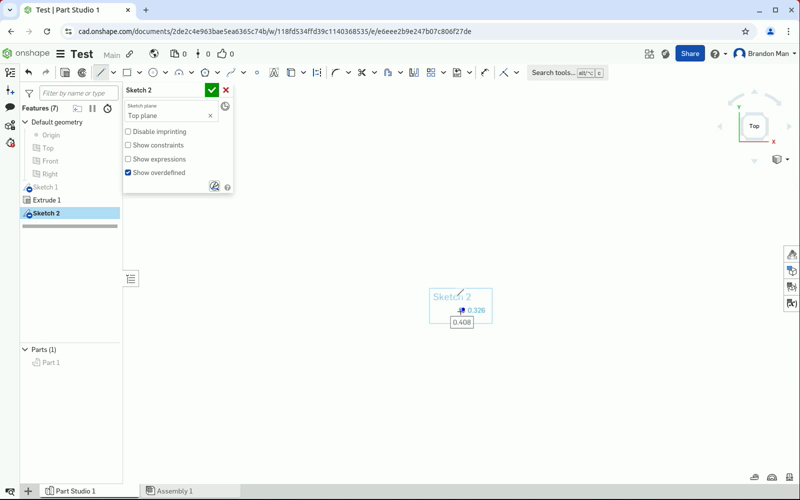
scroll(6)
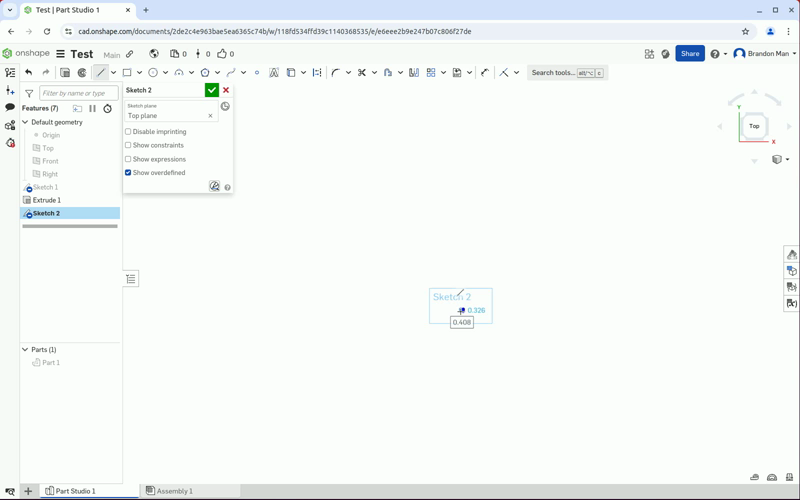
scroll(6)
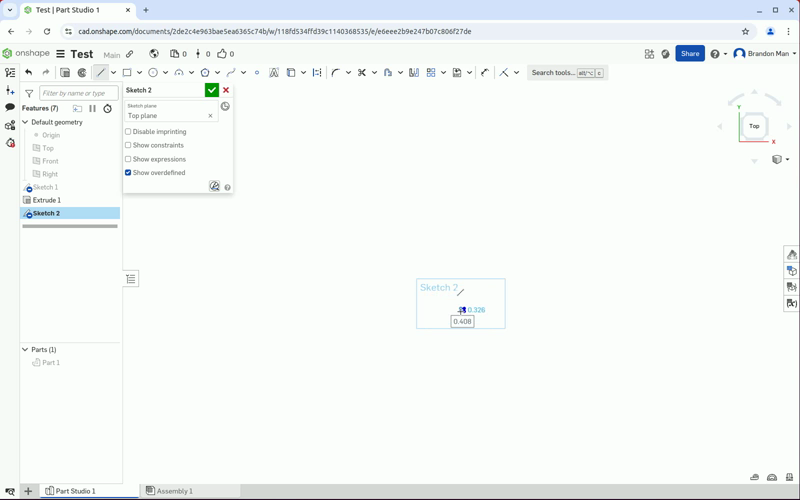
scroll(6)
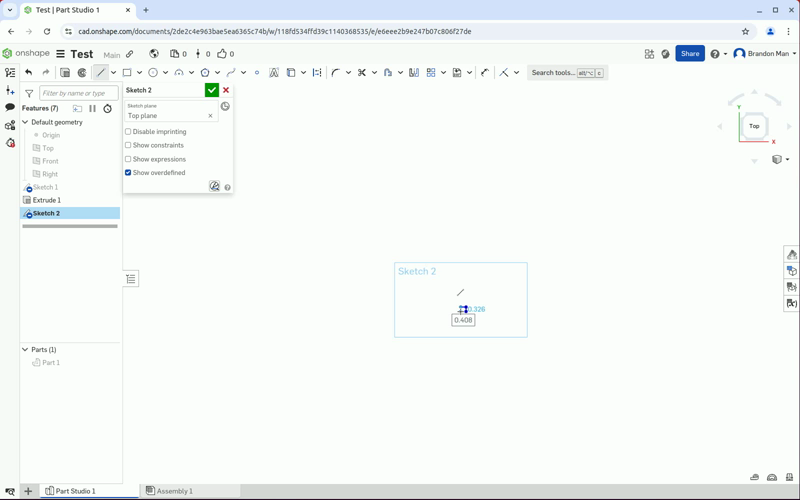
scroll(6)
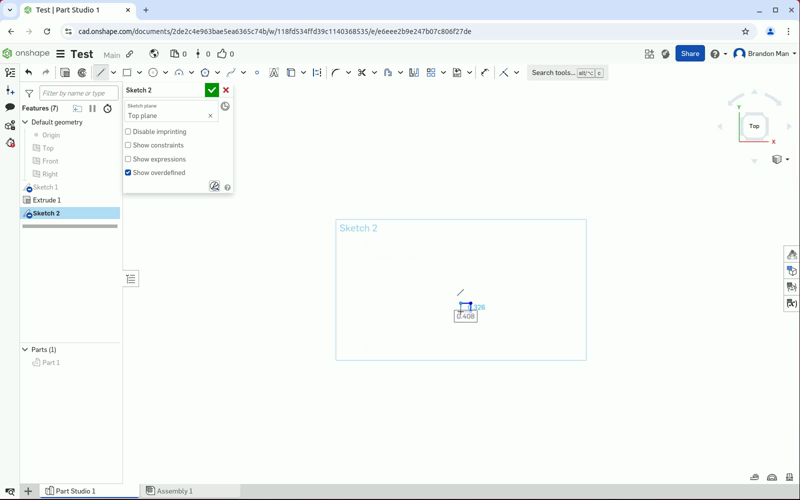
scroll(6)
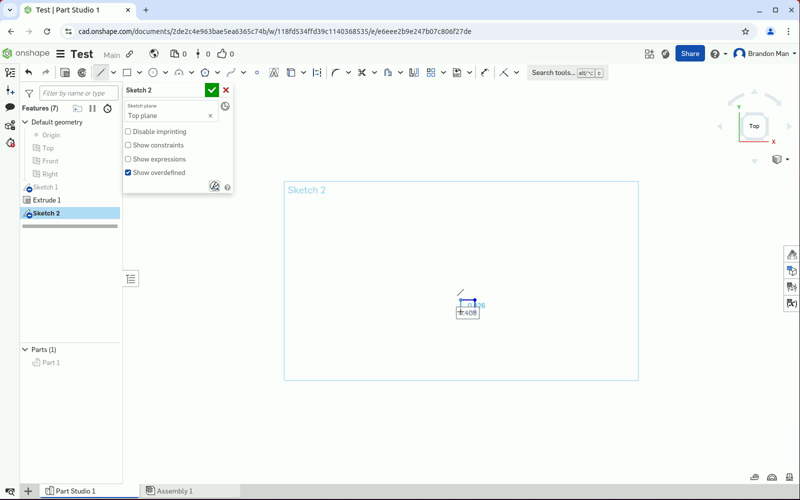
scroll(6)
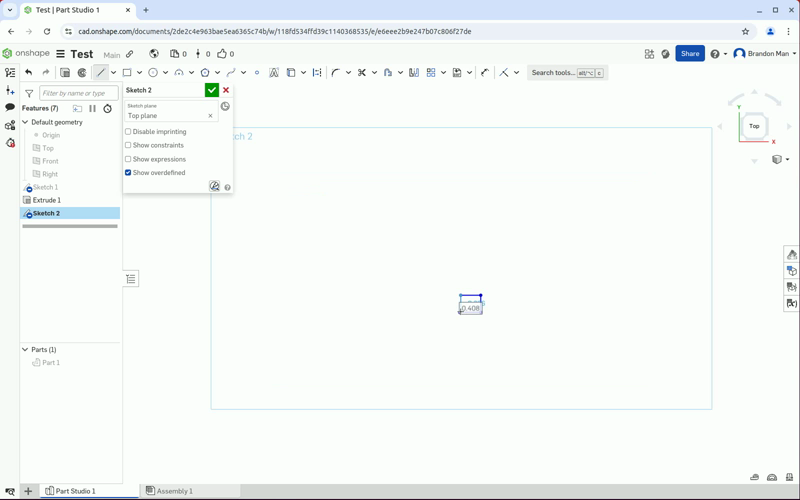
scroll(6)
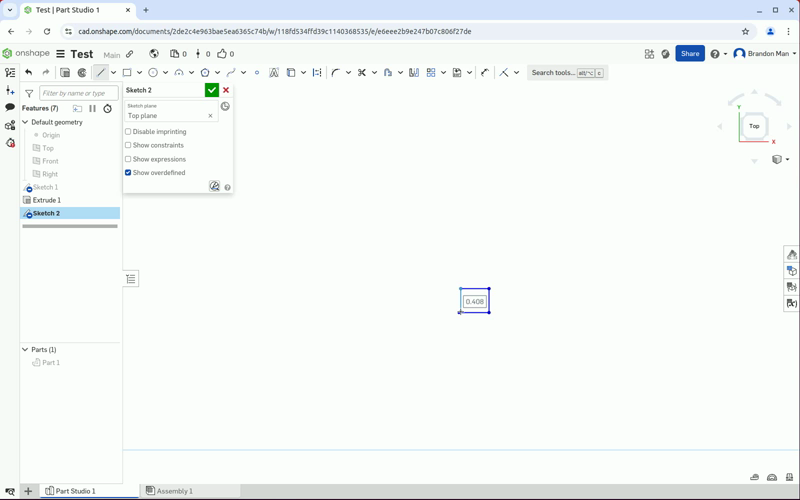
key_up(shift)
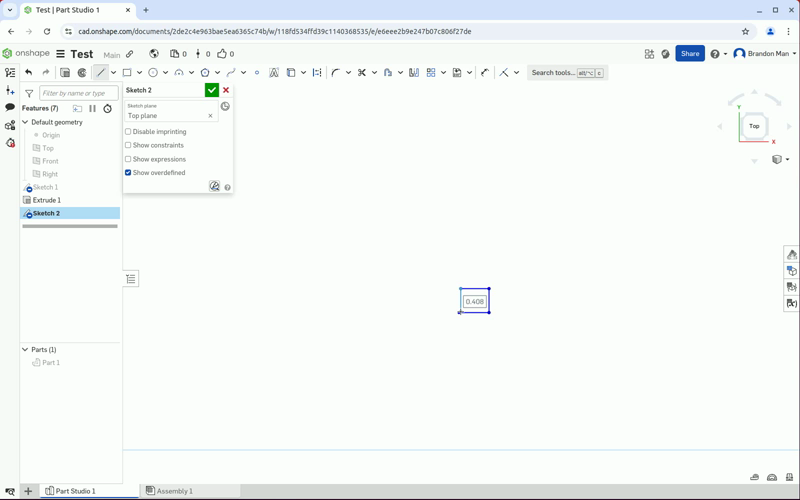
click(460, 311)
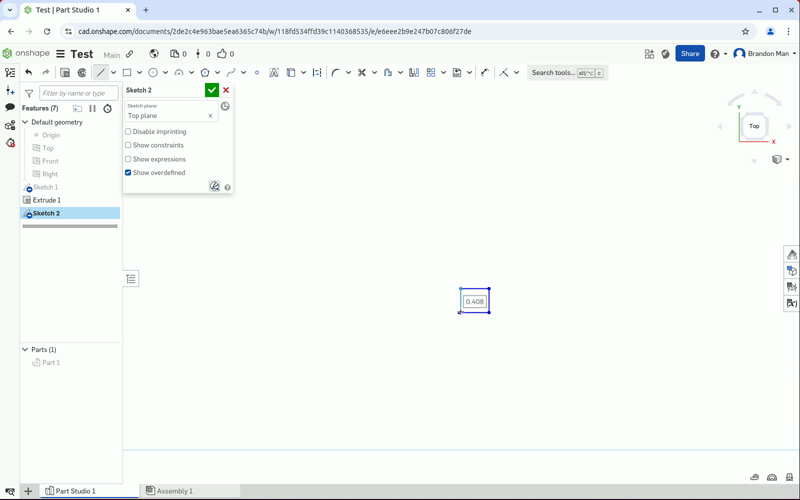
scroll(-6)
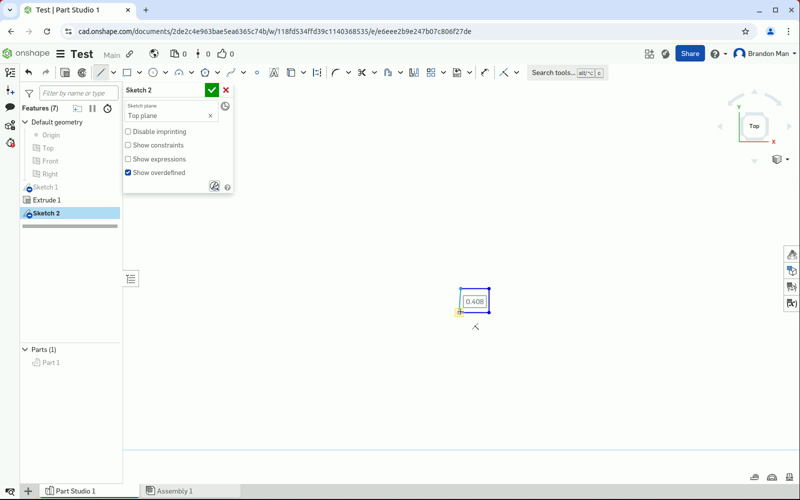
scroll(-6)
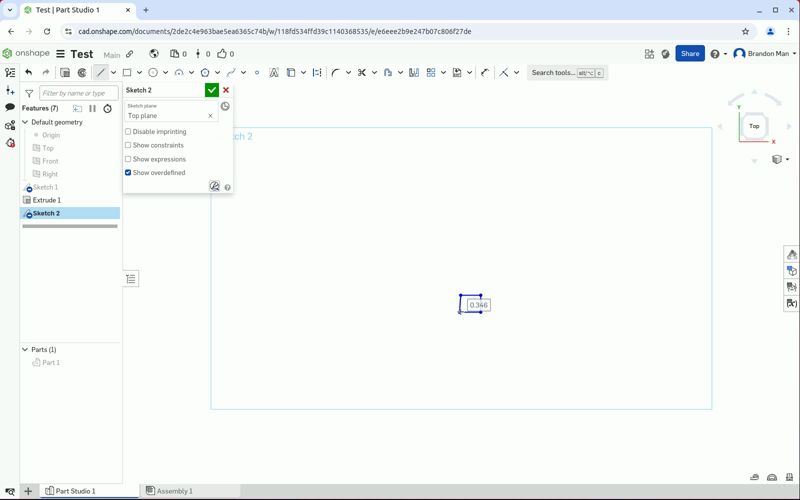
scroll(-6)
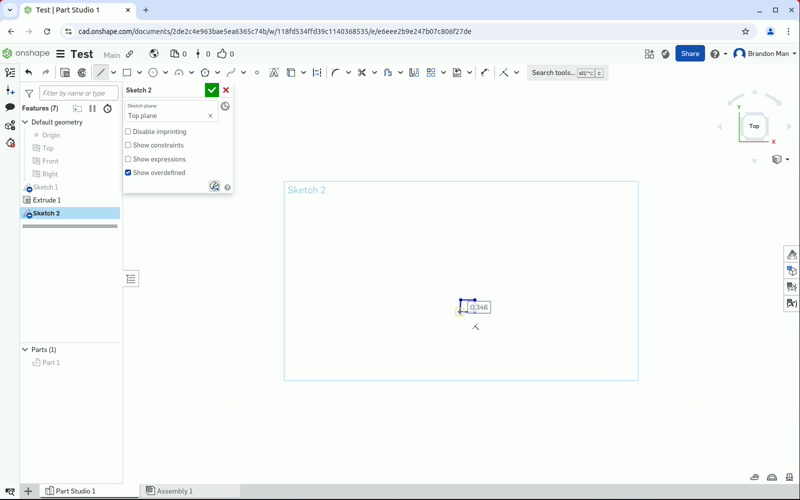
scroll(-6)
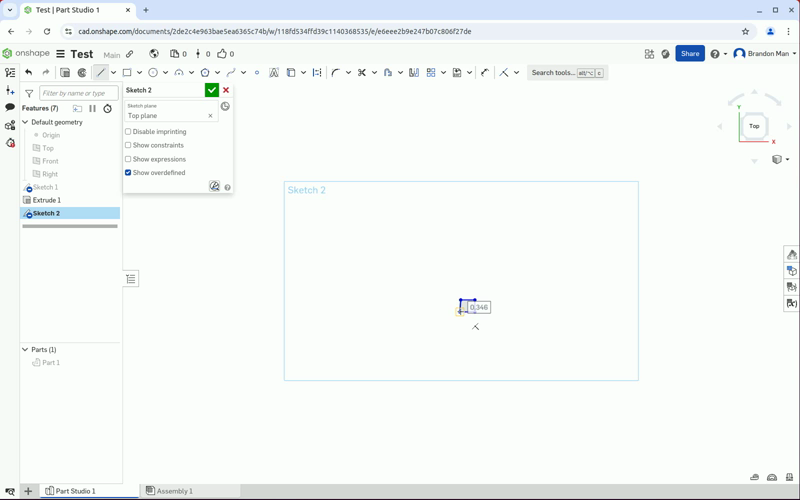
scroll(-6)
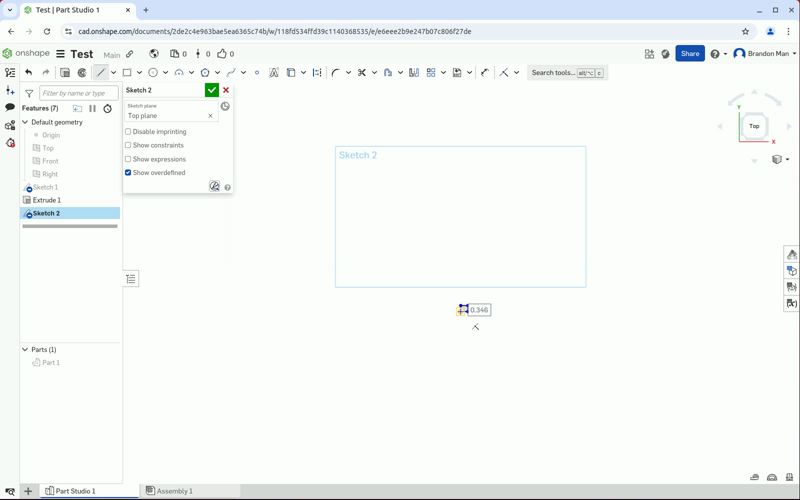
scroll(-6)
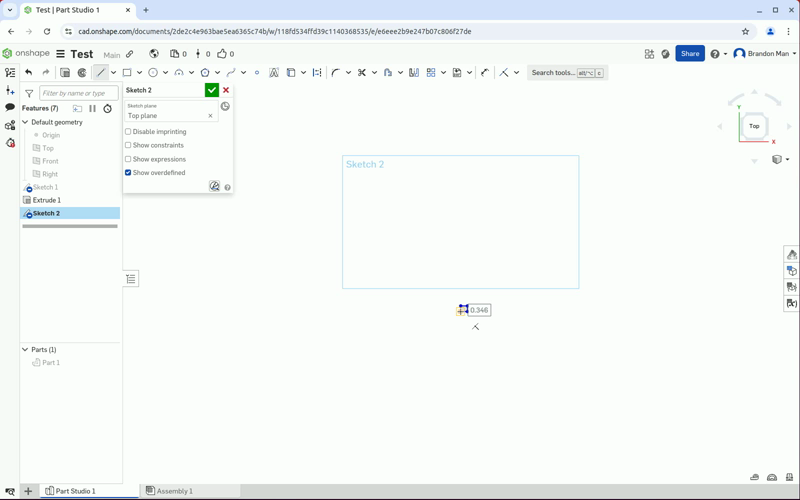
scroll(-6)
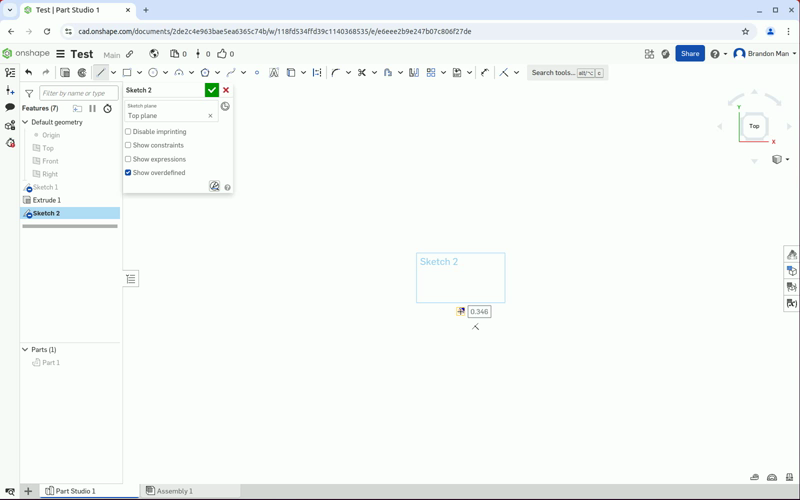
key(esc)
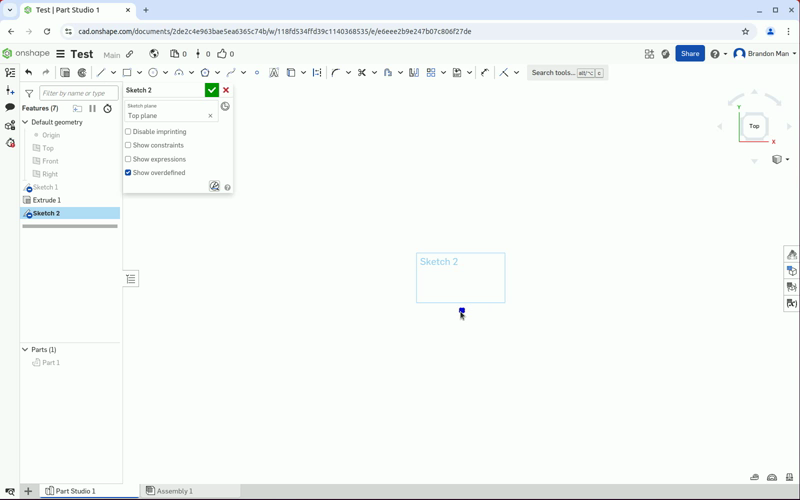
mouse_move(460, 310)
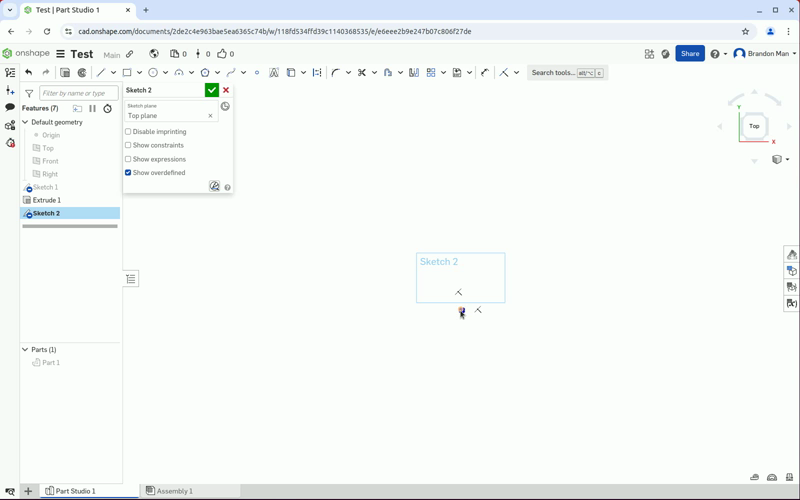
scroll(6)
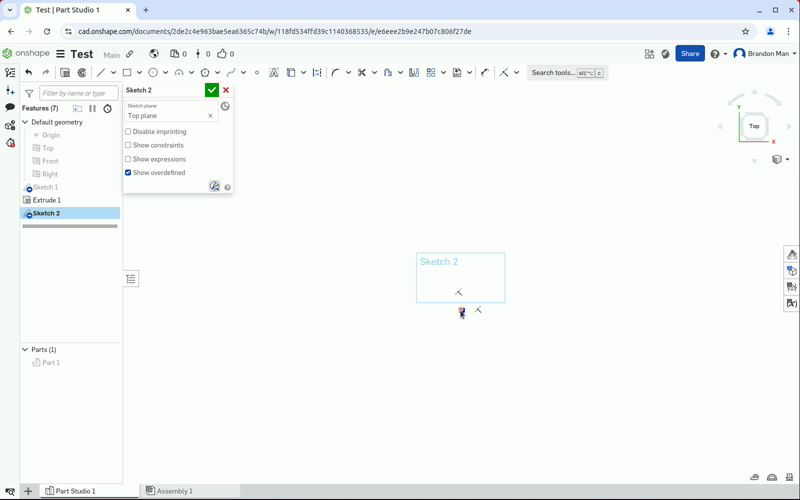
scroll(6)
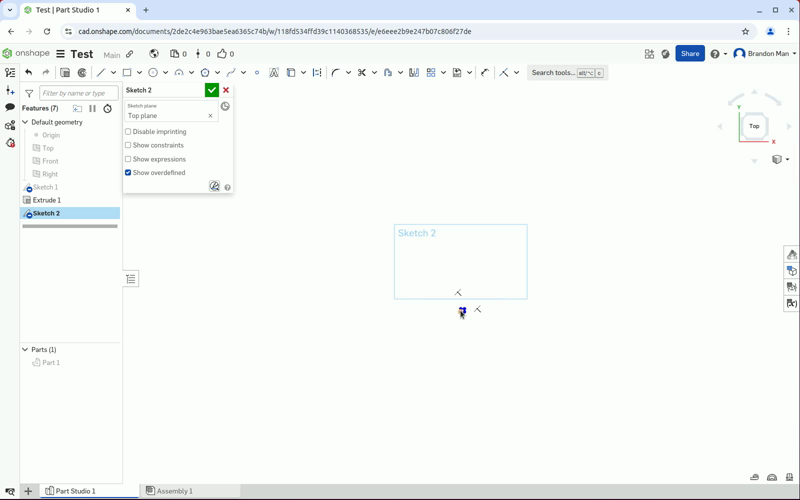
scroll(6)
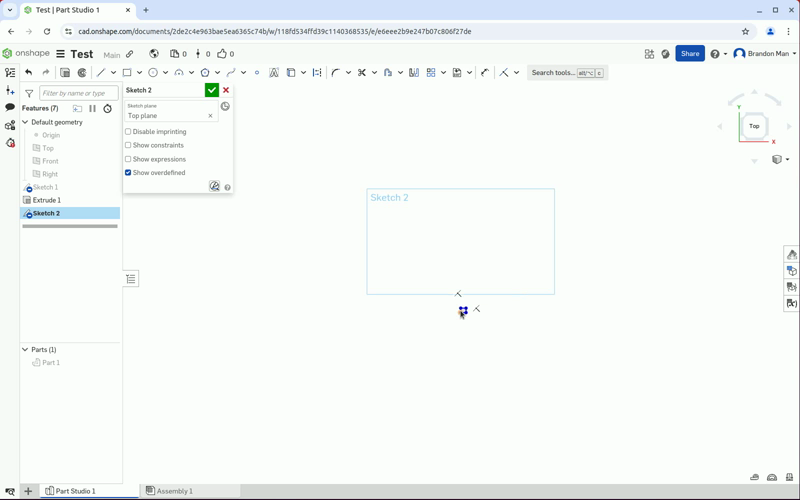
scroll(6)
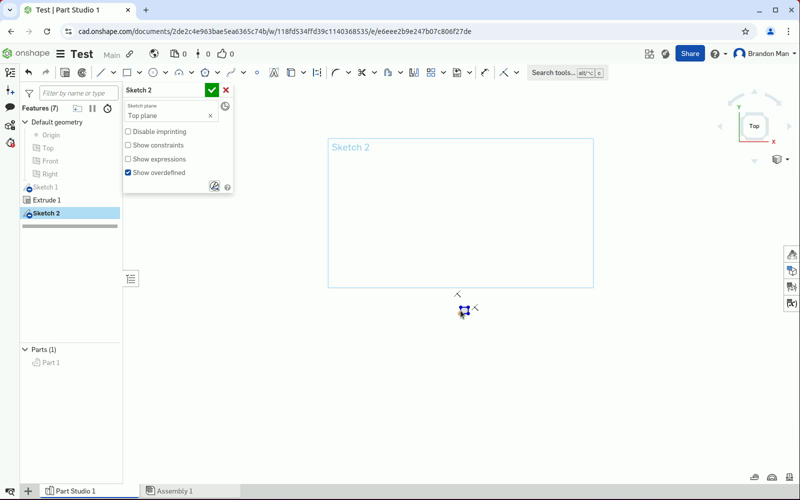
scroll(6)
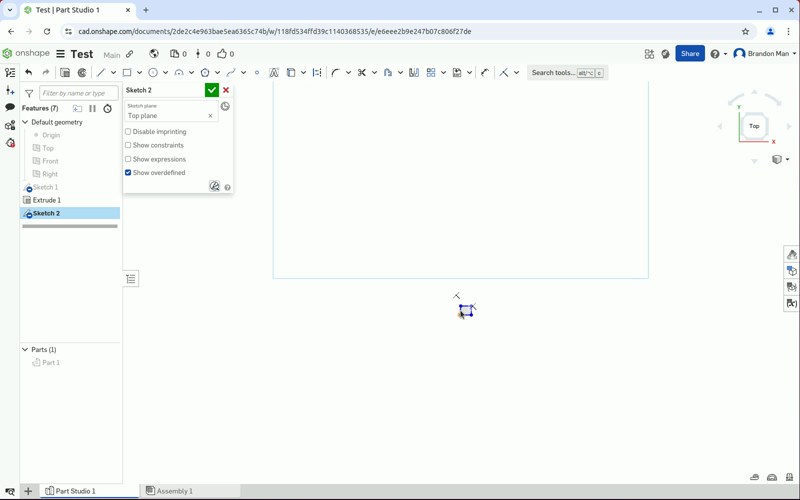
scroll(6)
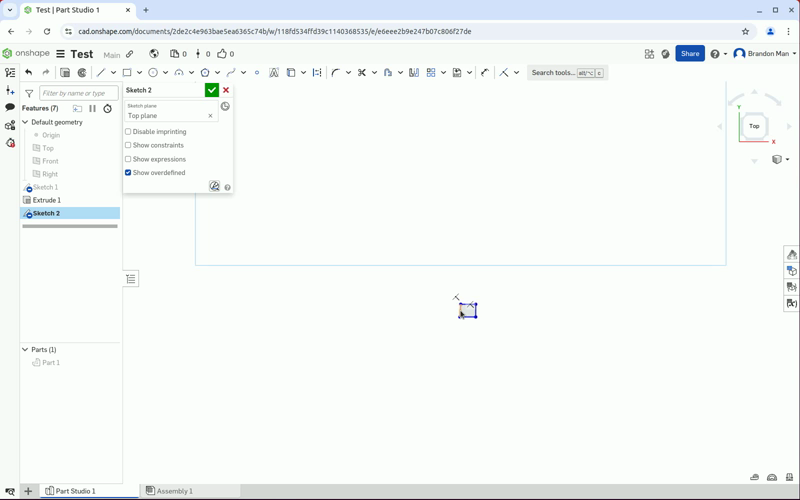
scroll(6)
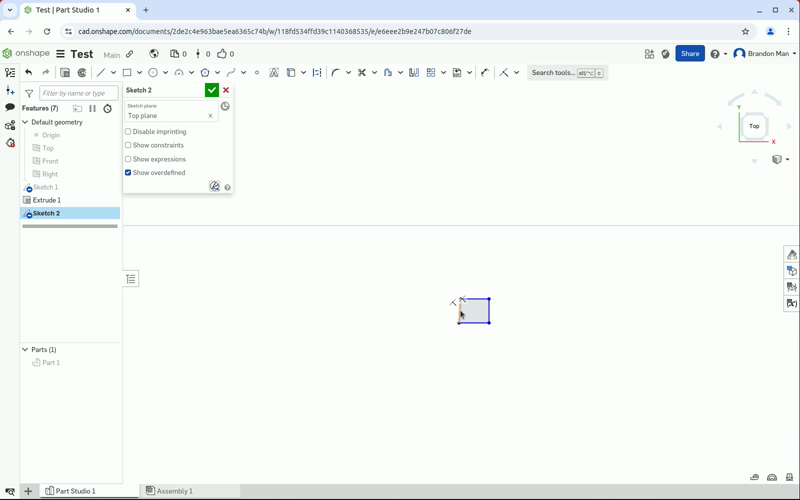
click(460, 310)
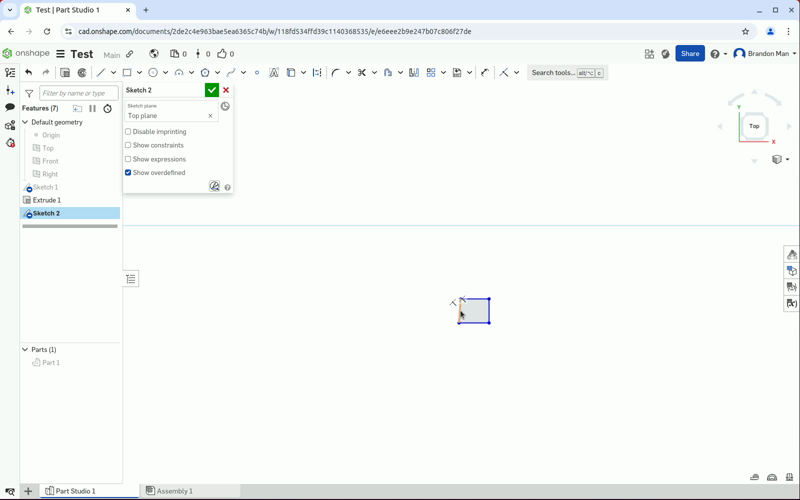
scroll(-6)
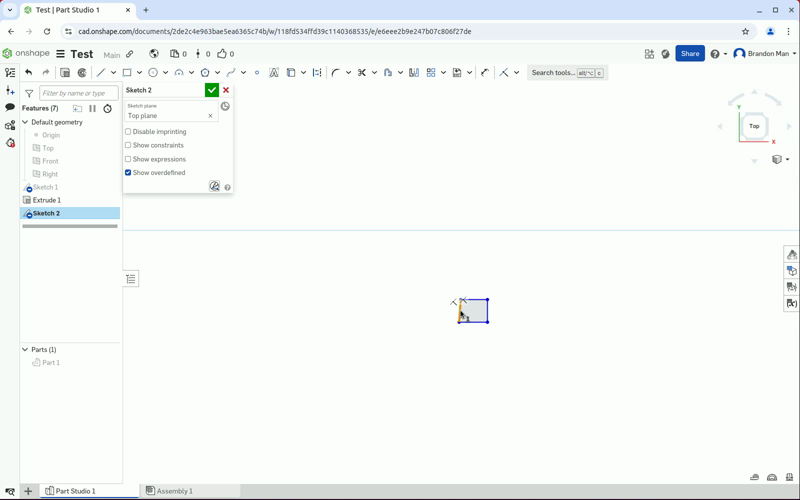
scroll(-6)
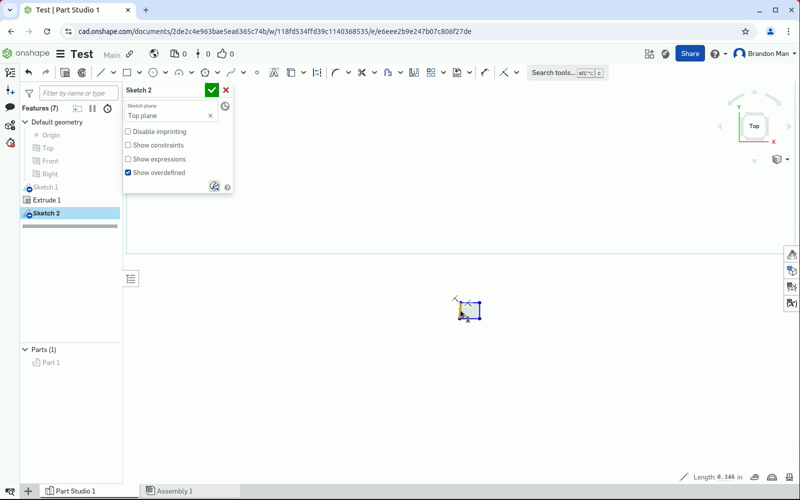
scroll(-6)
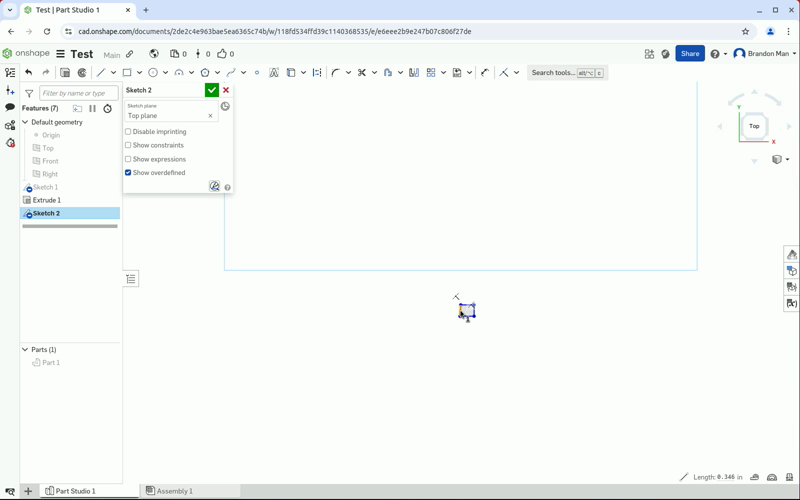
scroll(-6)
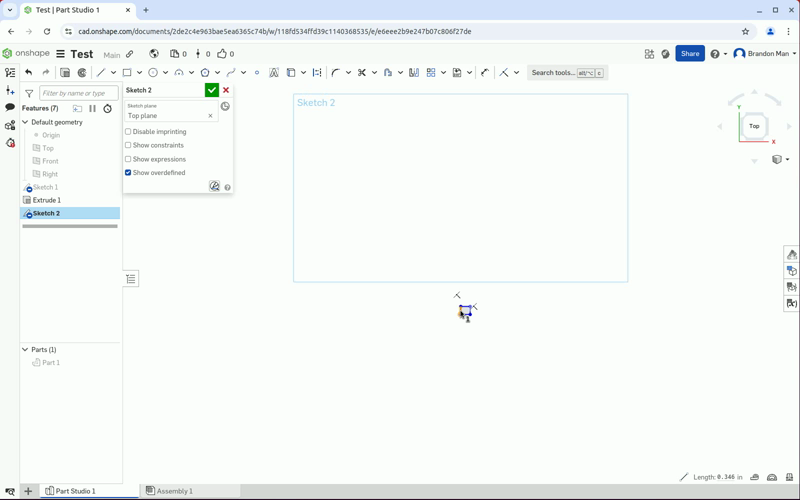
scroll(-6)
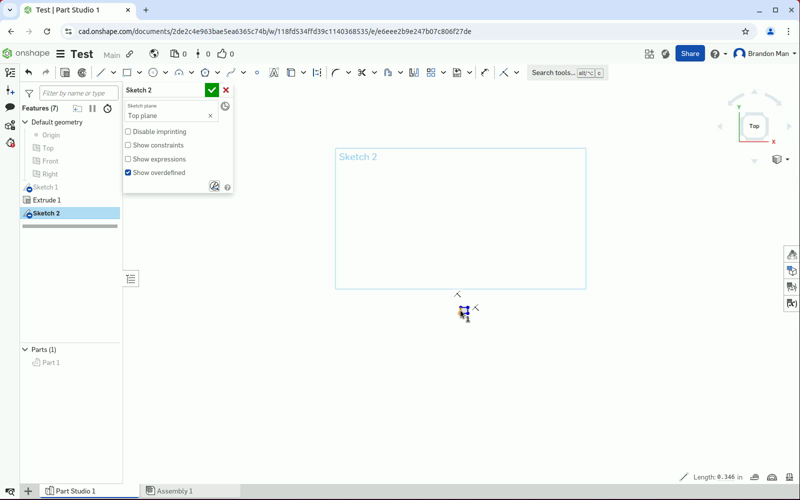
scroll(-6)
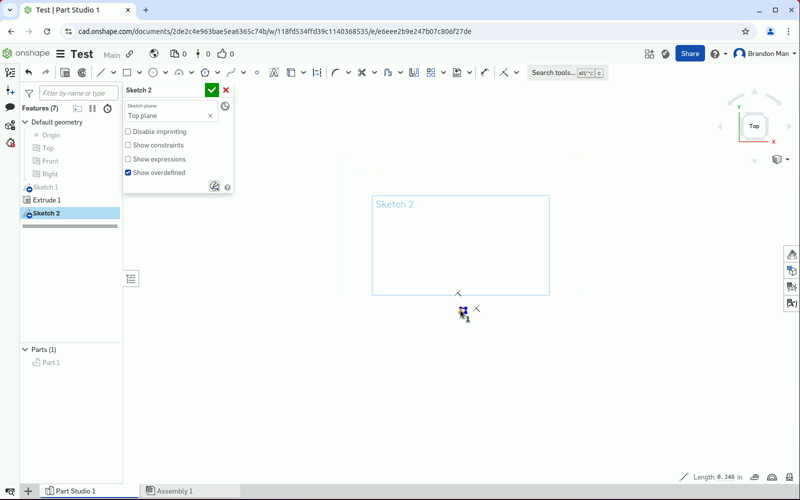
scroll(-6)
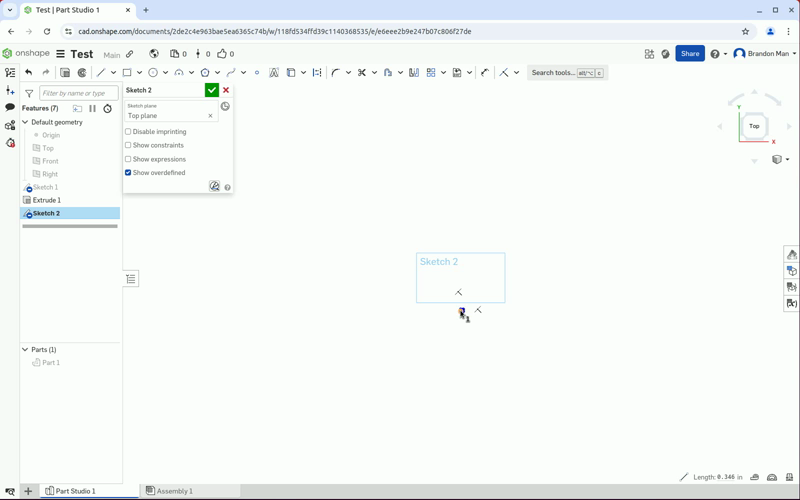
mouse_move(73, 352)
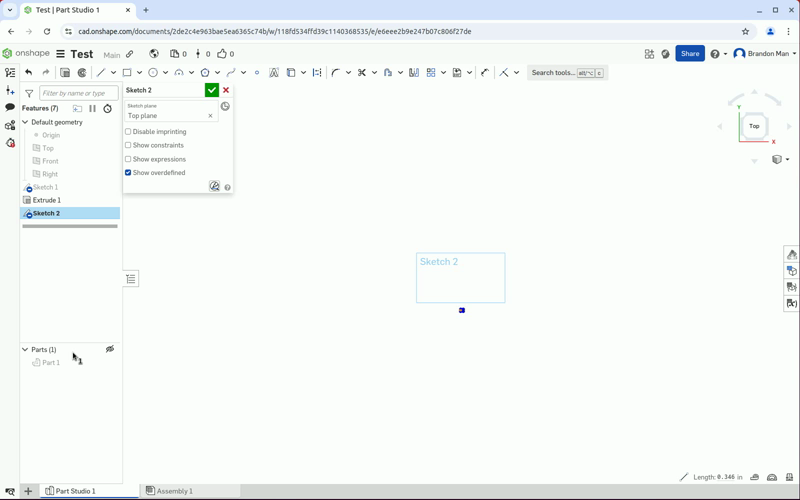
key(shift+y)
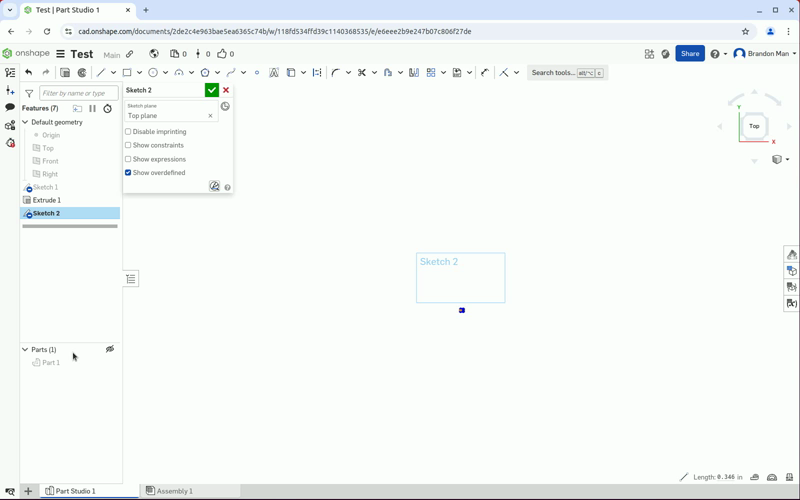
key(shift+e)
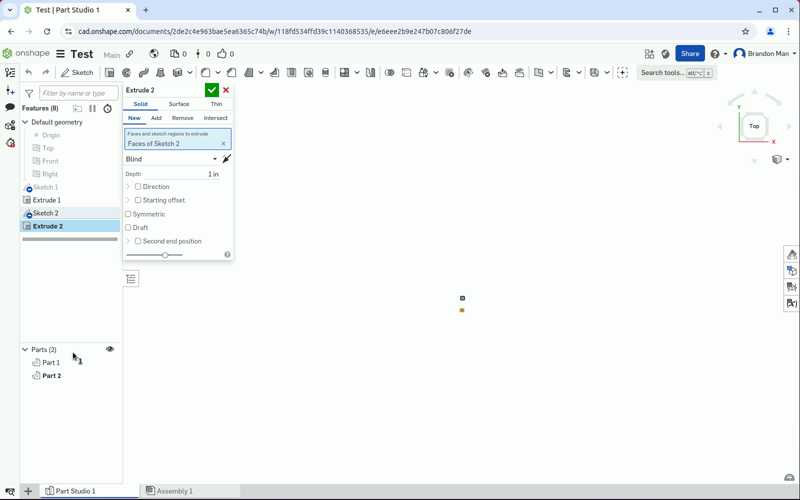
mouse_move(143, 106)
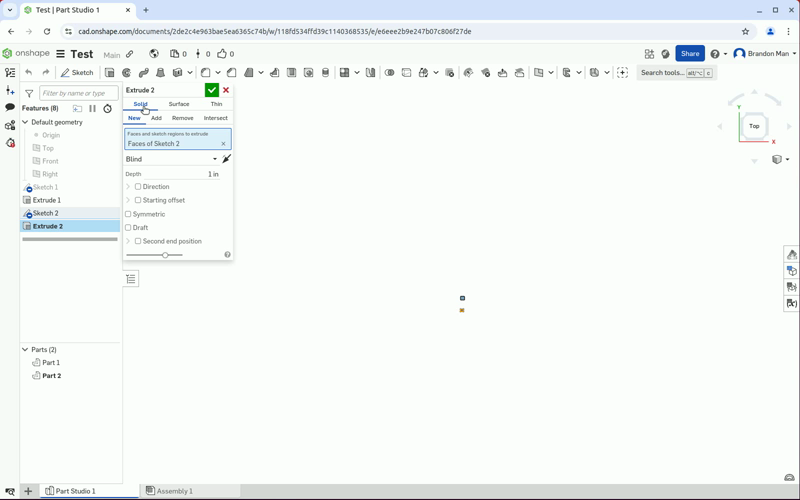
click(143, 106)
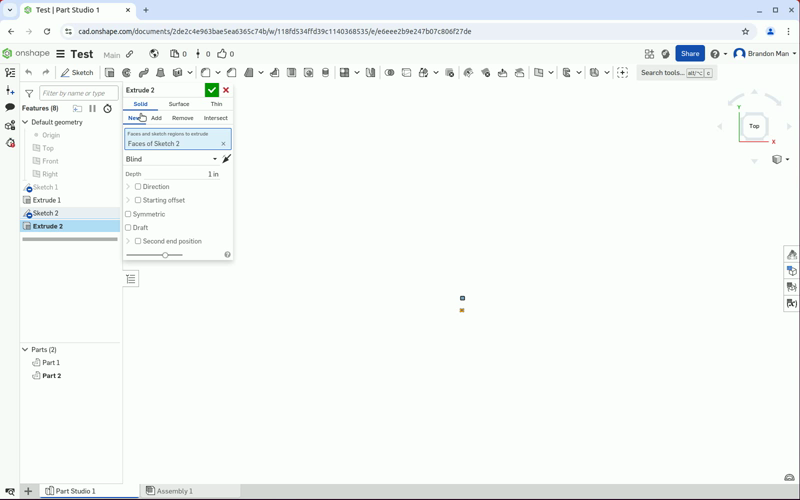
mouse_move(137, 120)
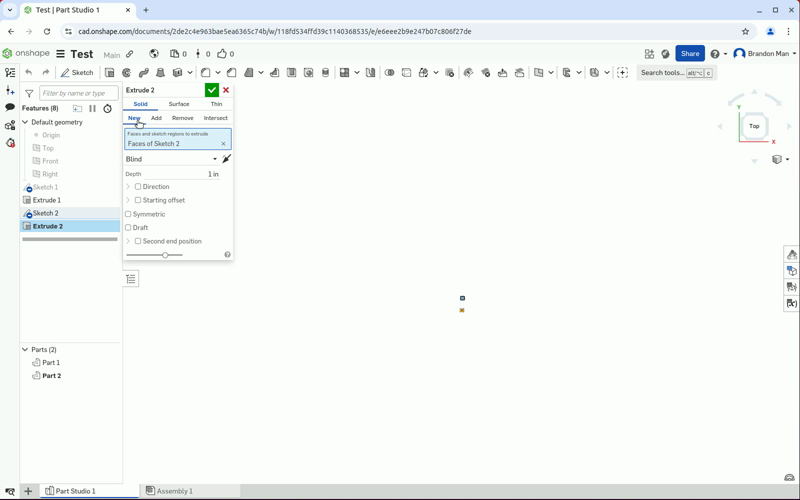
click(137, 120)
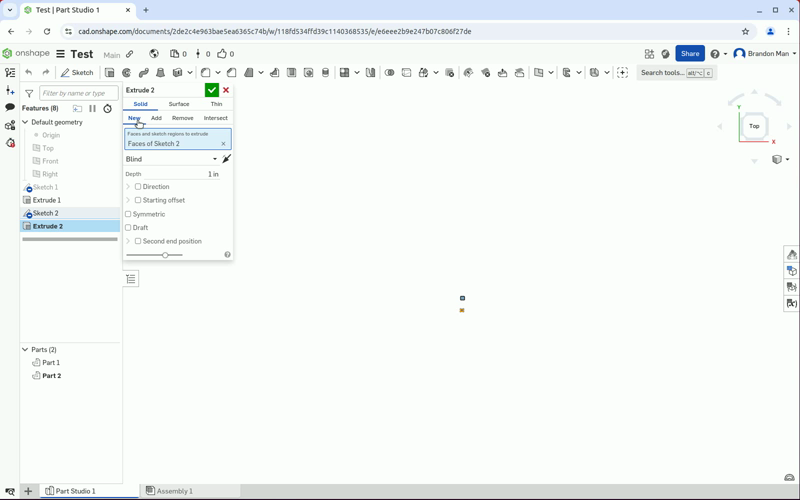
key(tab, 4)
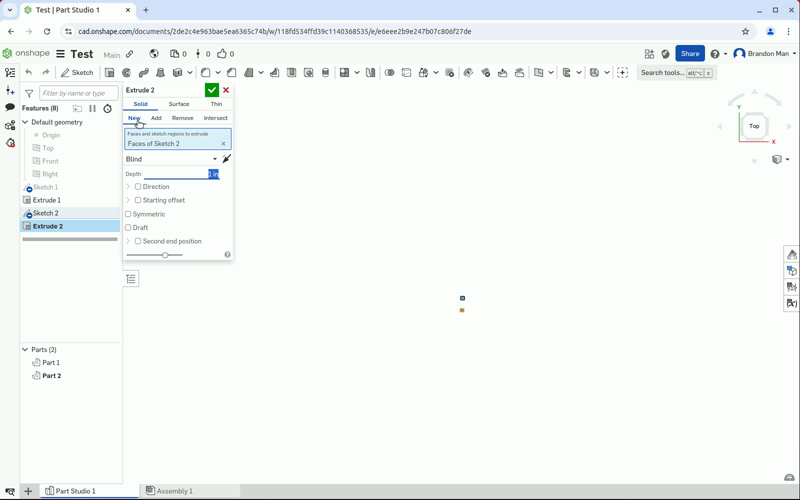
text(2.648)
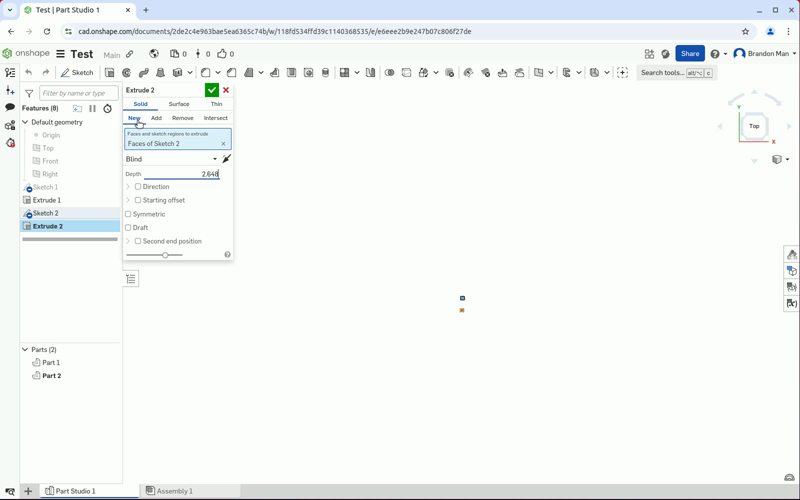
key(enter)
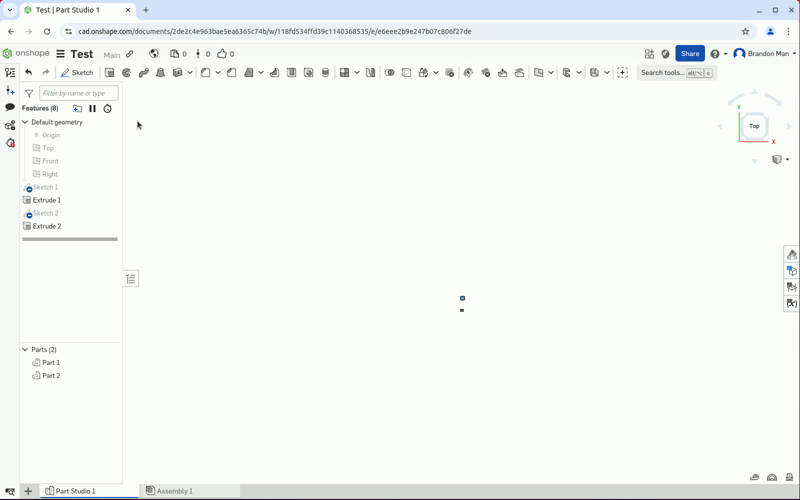
key(shift+h)
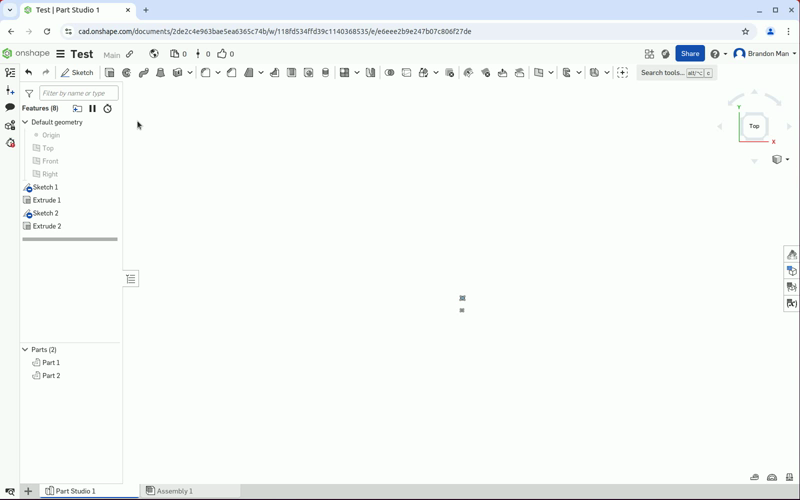
key(shift+h)
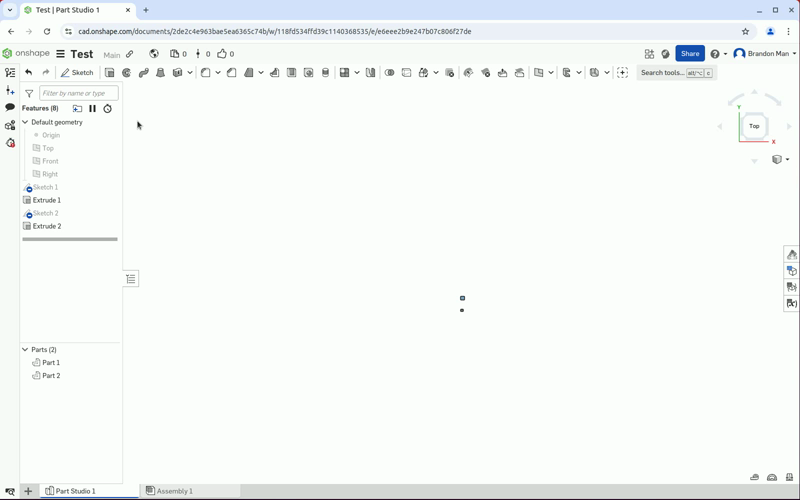
mouse_move(73, 189)
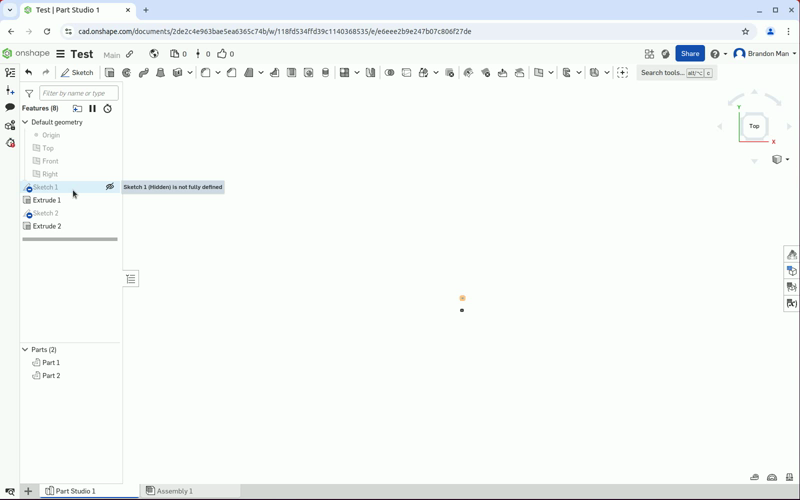
click(73, 189)
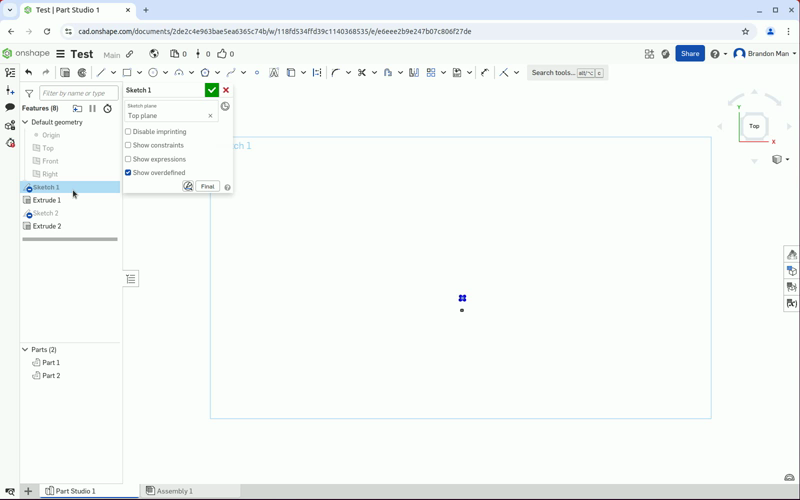
mouse_move(229, 92)
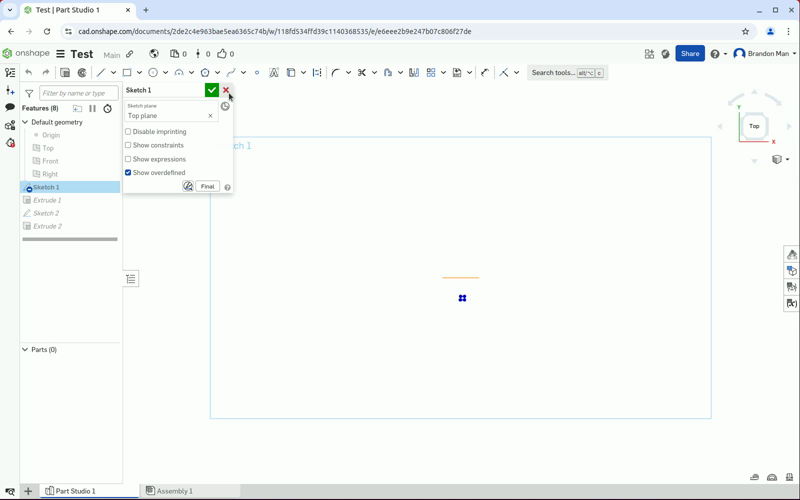
click(229, 92)
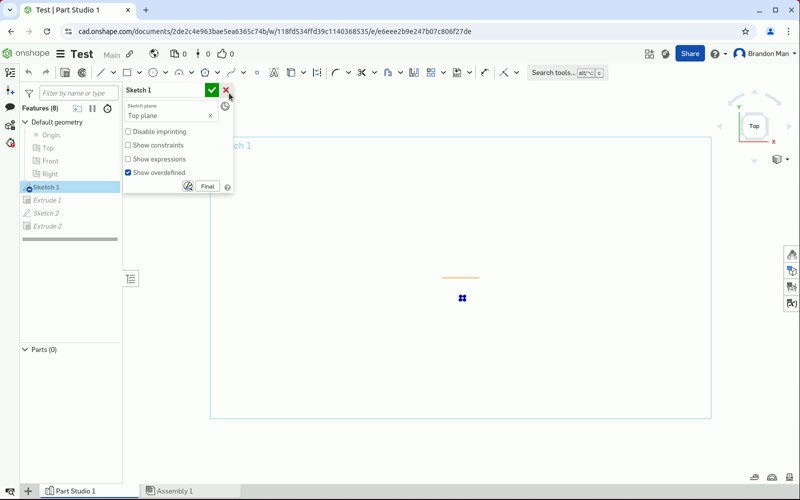
key(shift+s)
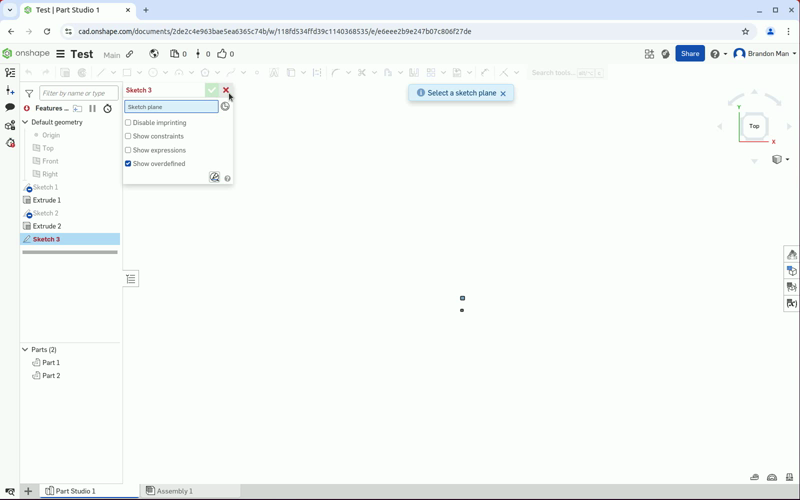
mouse_move(73, 150)
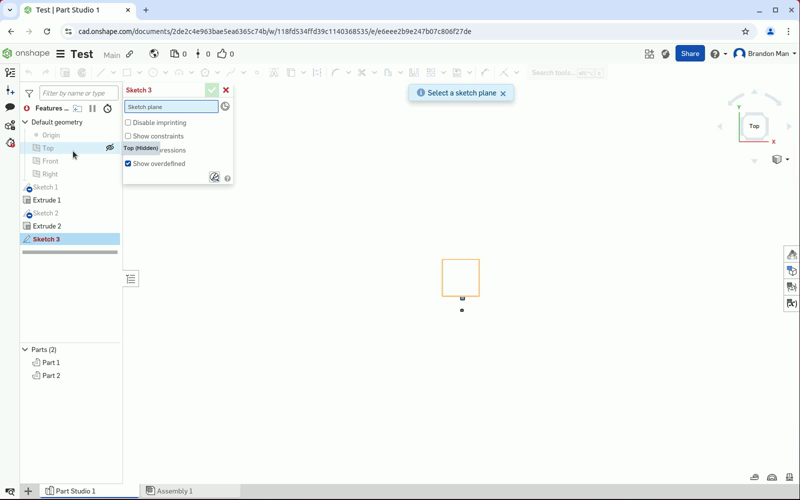
click(73, 150)
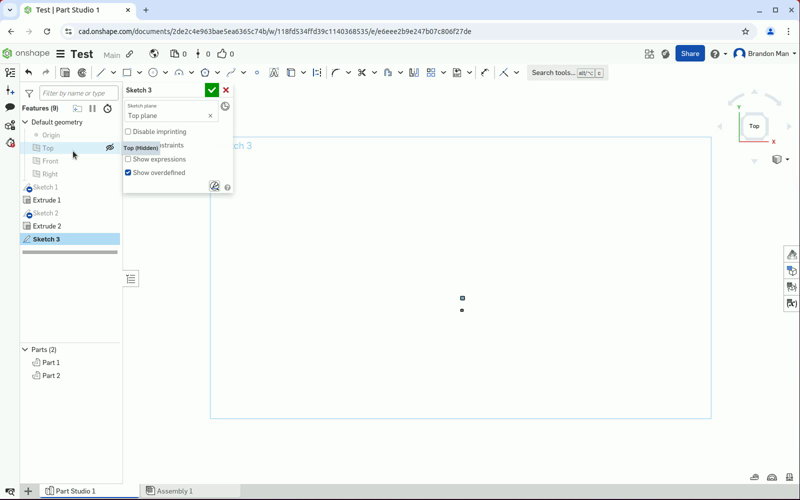
mouse_move(73, 352)
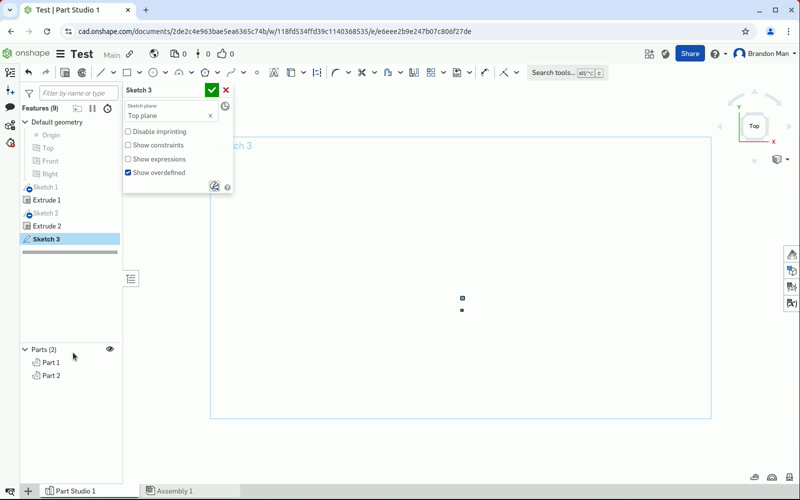
key(y)
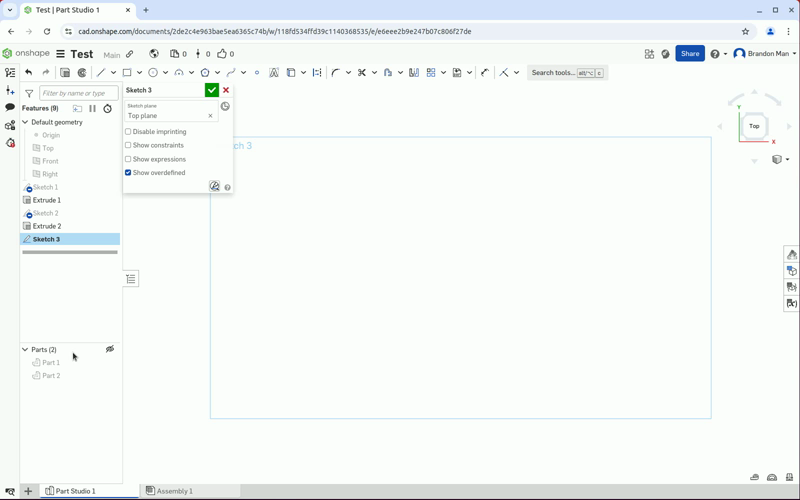
key(l)
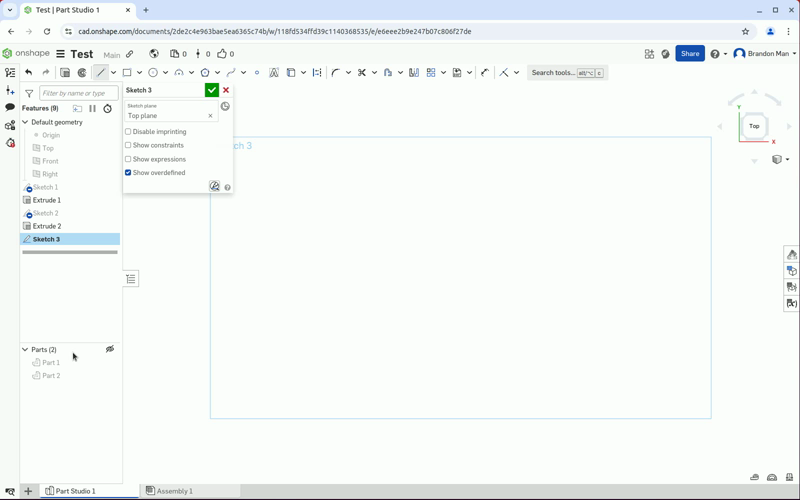
key_down(shift)
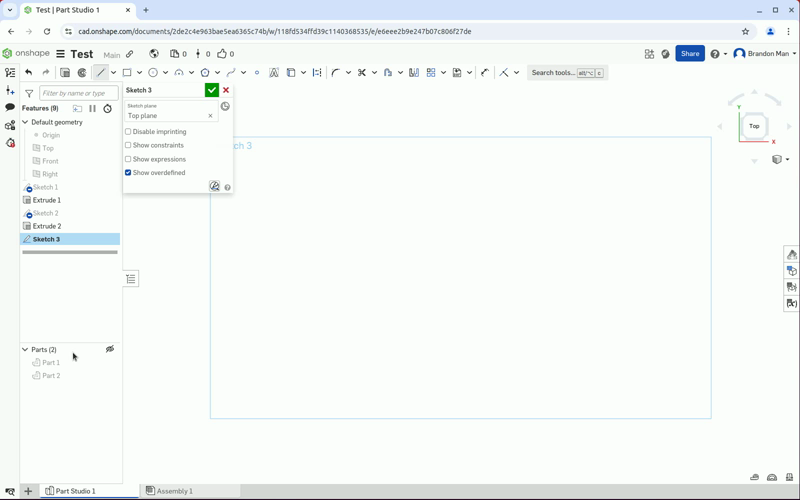
mouse_move(483, 311)
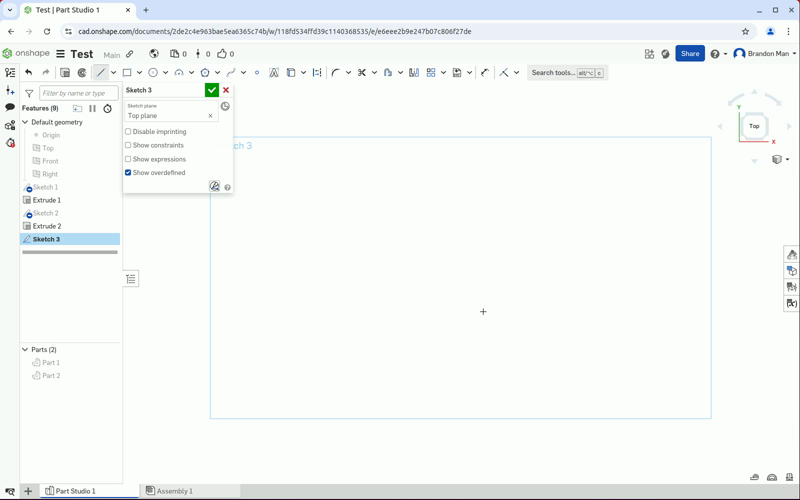
click(483, 311)
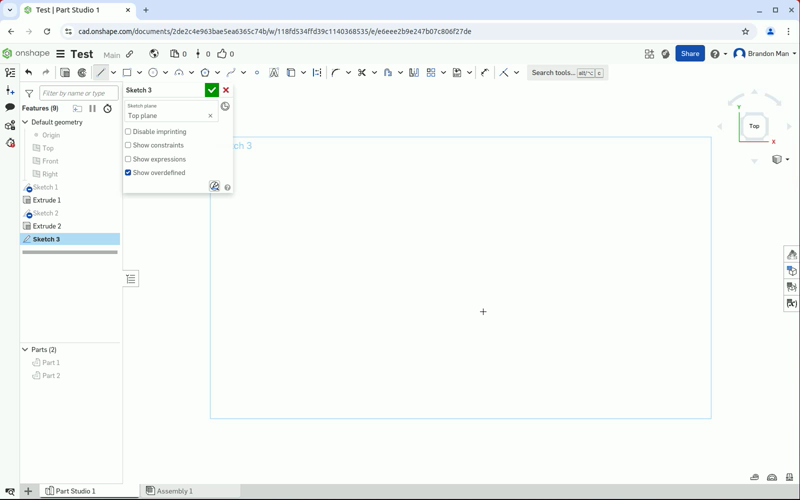
key_up(shift)
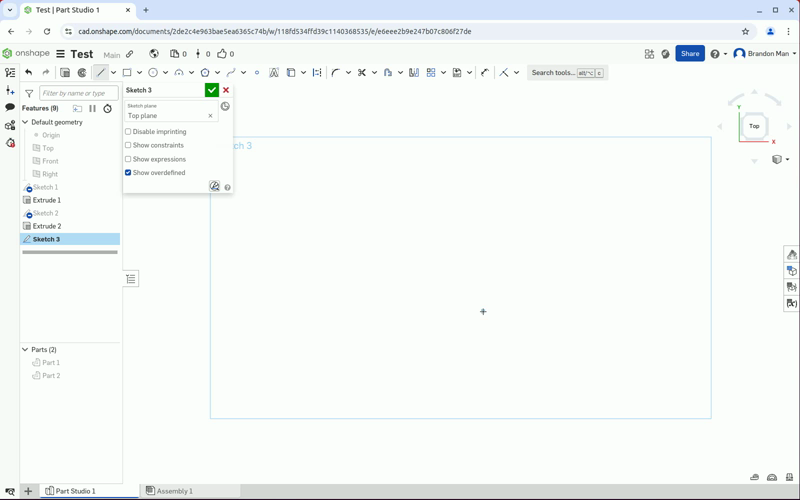
key_down(shift)
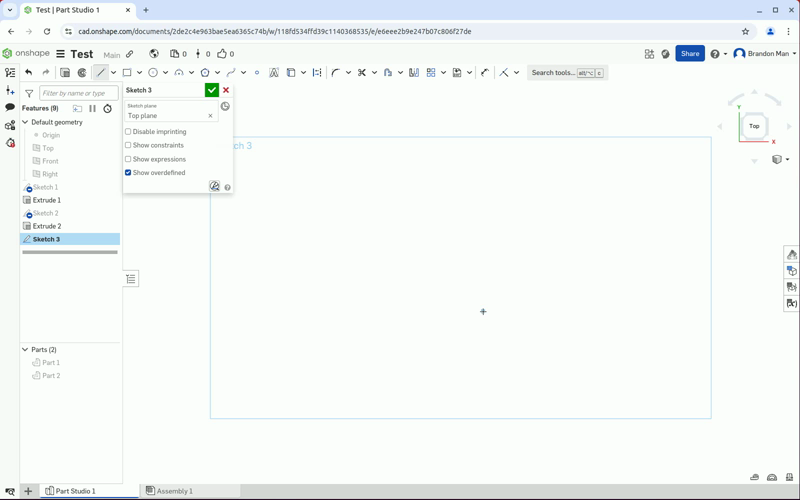
mouse_move(513, 311)
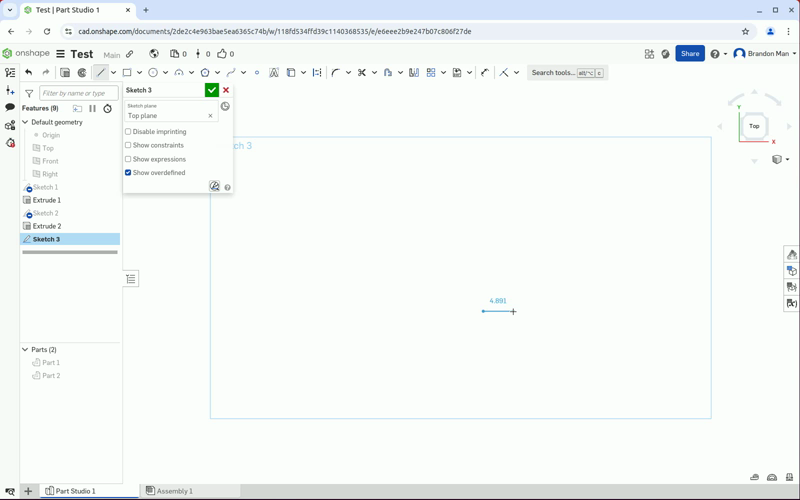
mouse_move(485, 311)
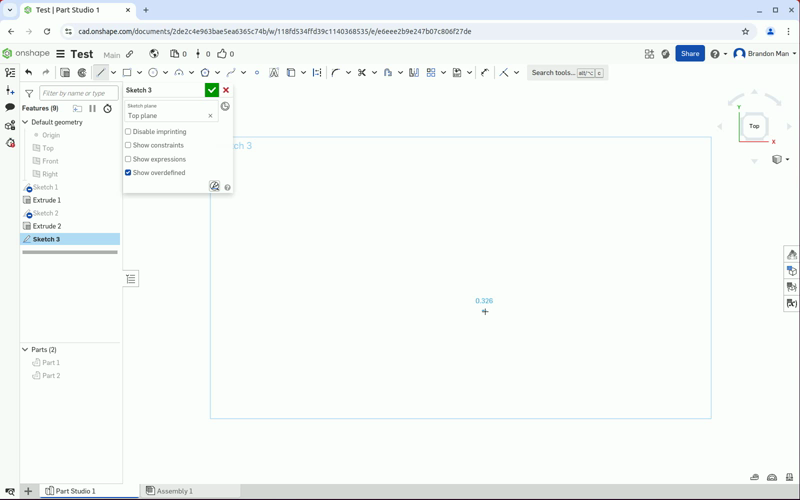
scroll(6)
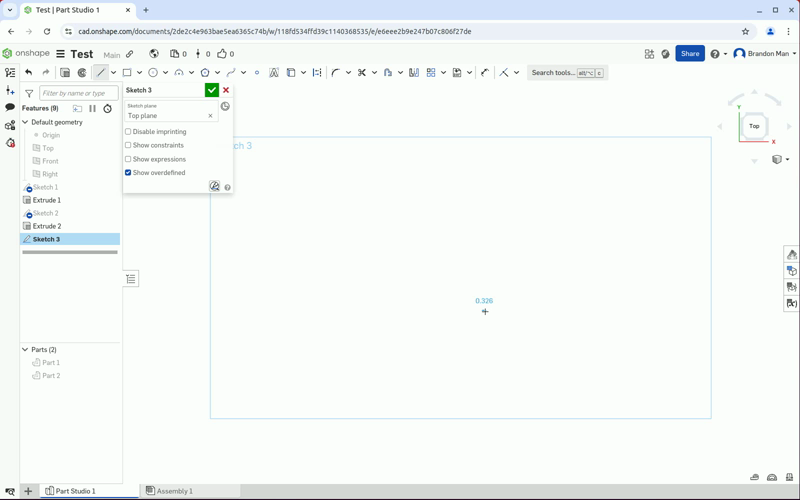
scroll(6)
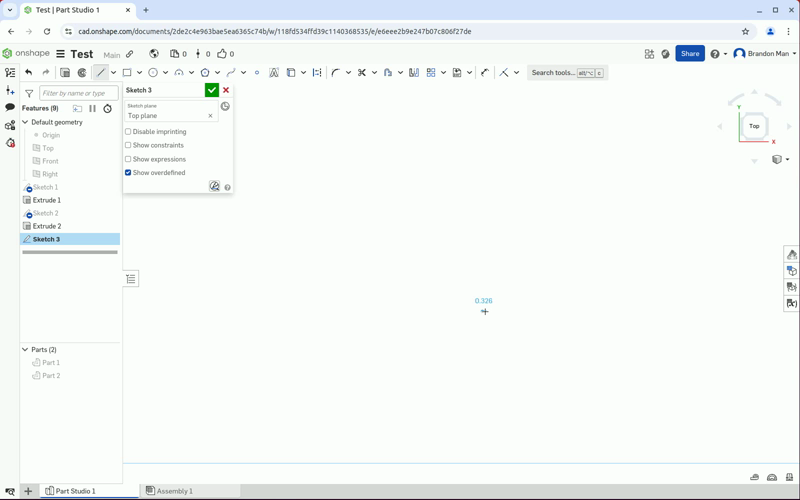
scroll(6)
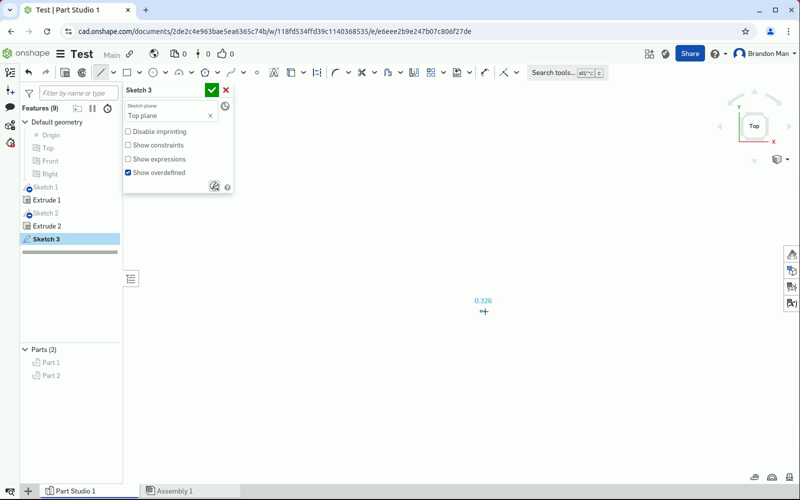
scroll(6)
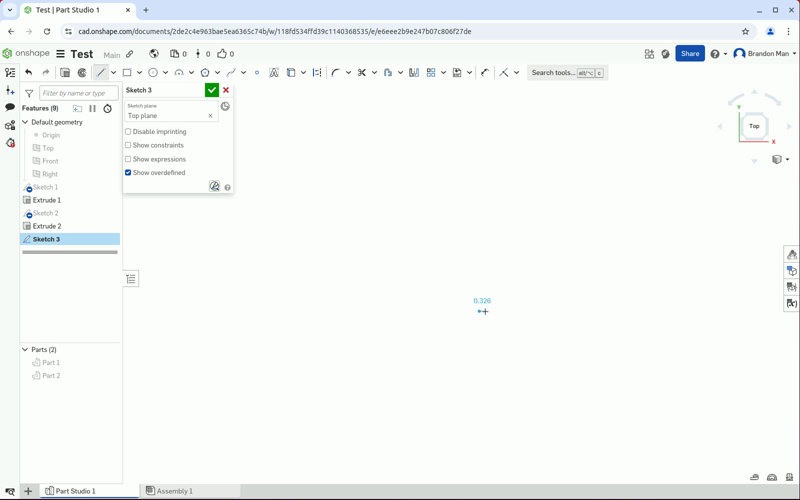
scroll(6)
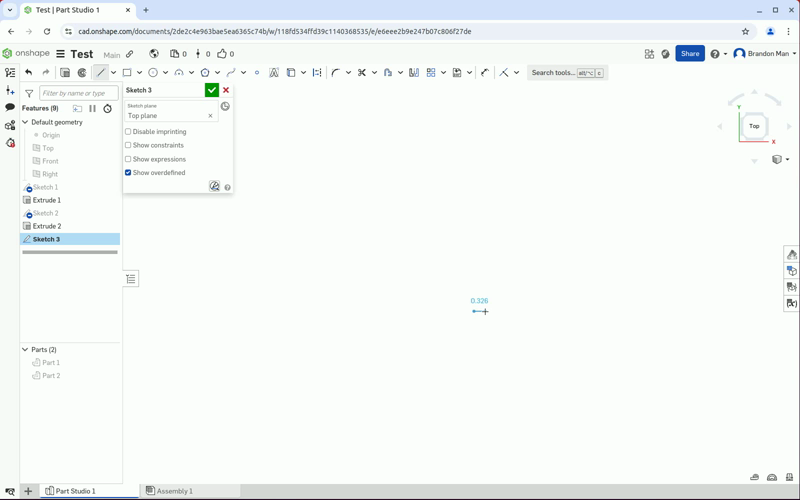
scroll(6)
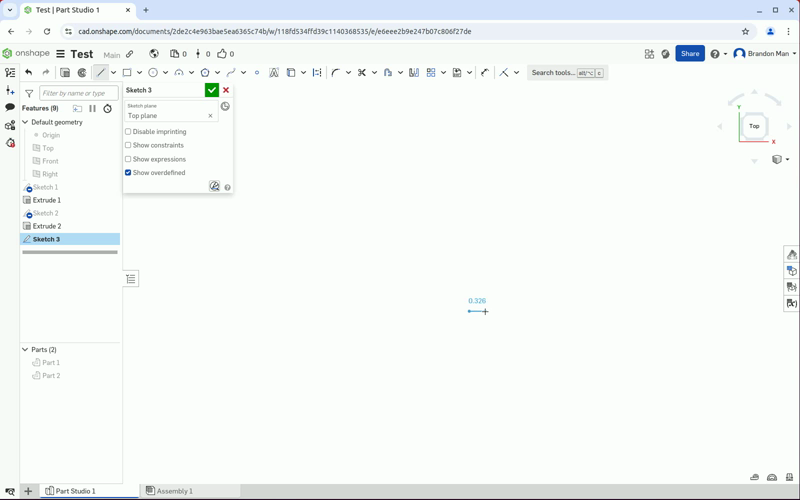
scroll(6)
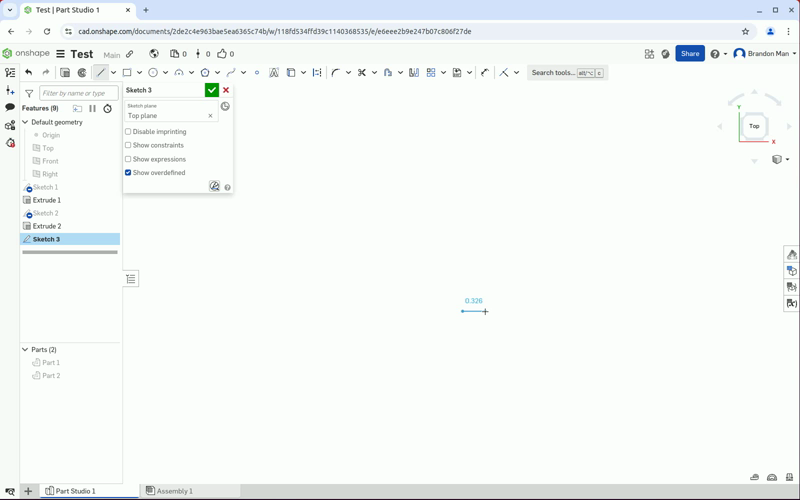
click(485, 311)
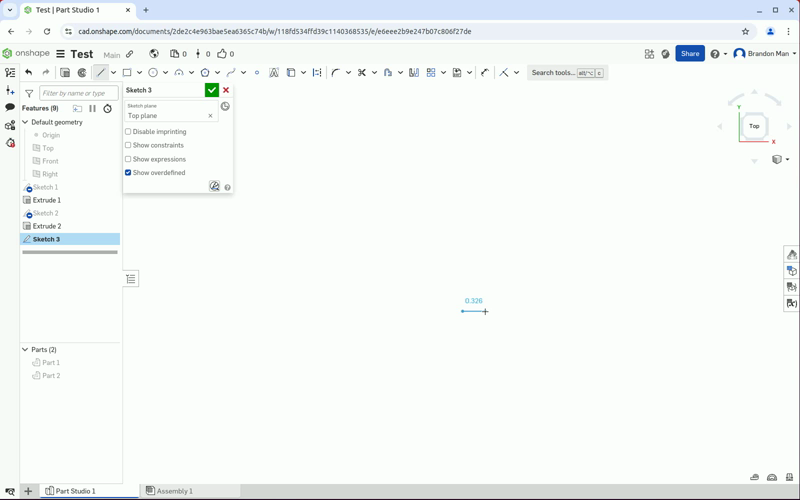
scroll(-6)
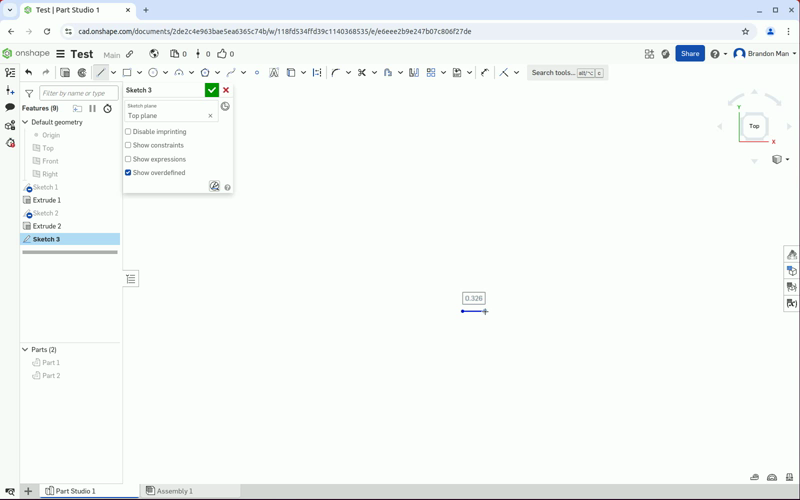
scroll(-6)
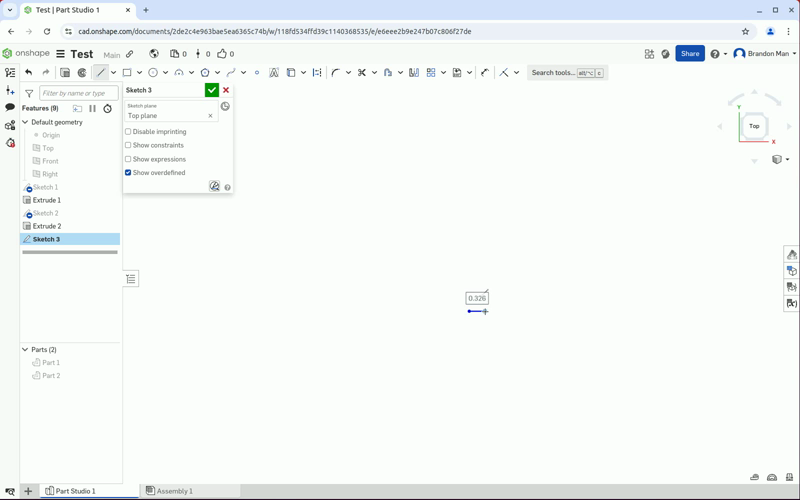
scroll(-6)
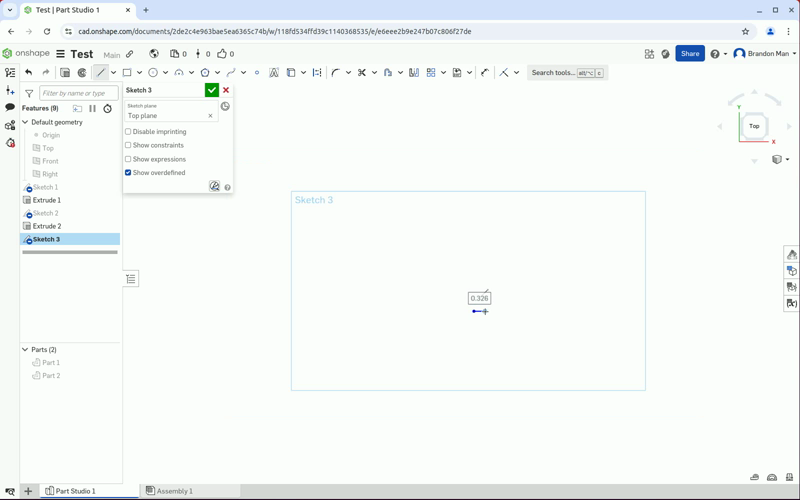
scroll(-6)
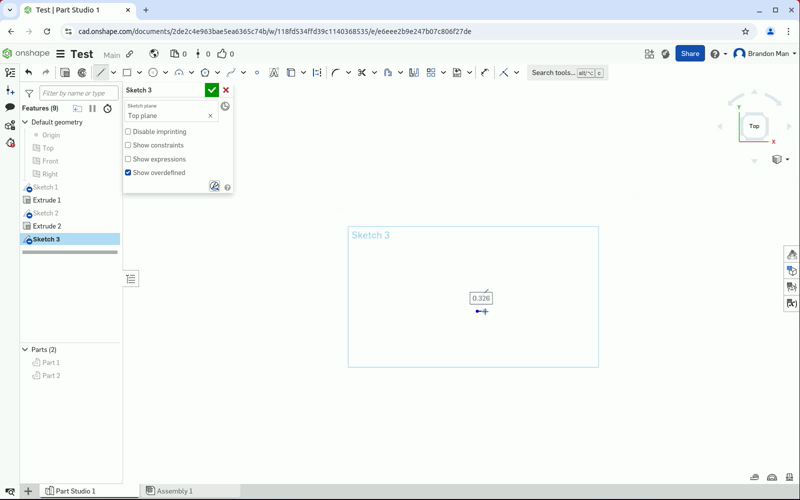
scroll(-6)
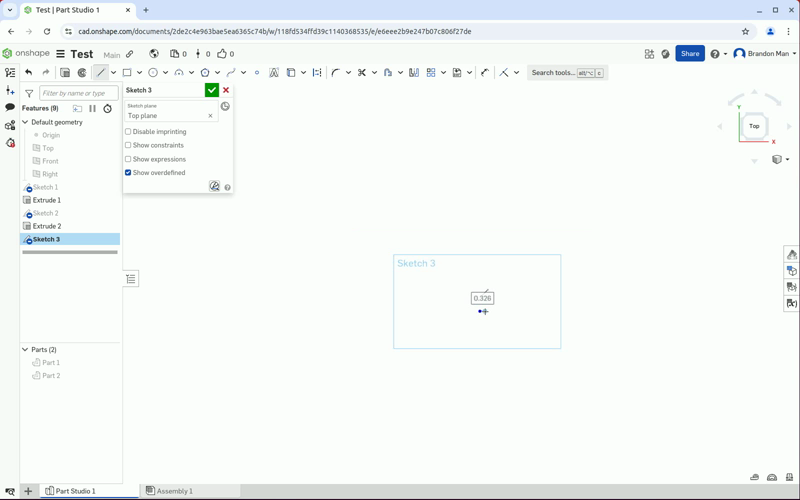
scroll(-6)
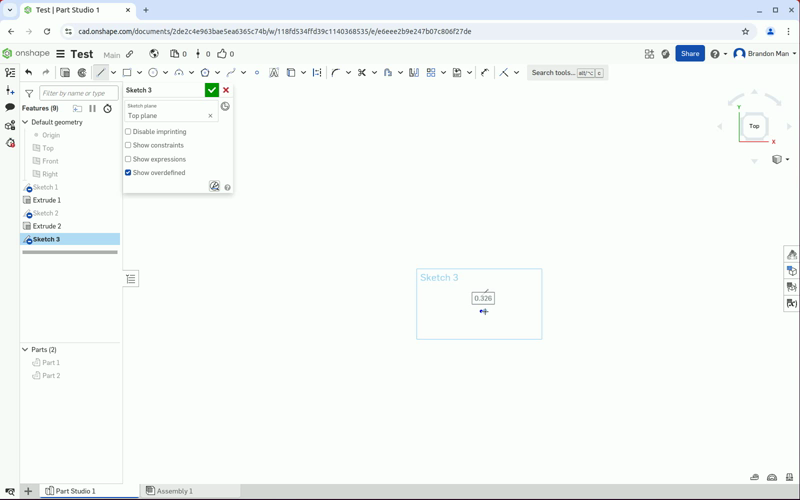
scroll(-6)
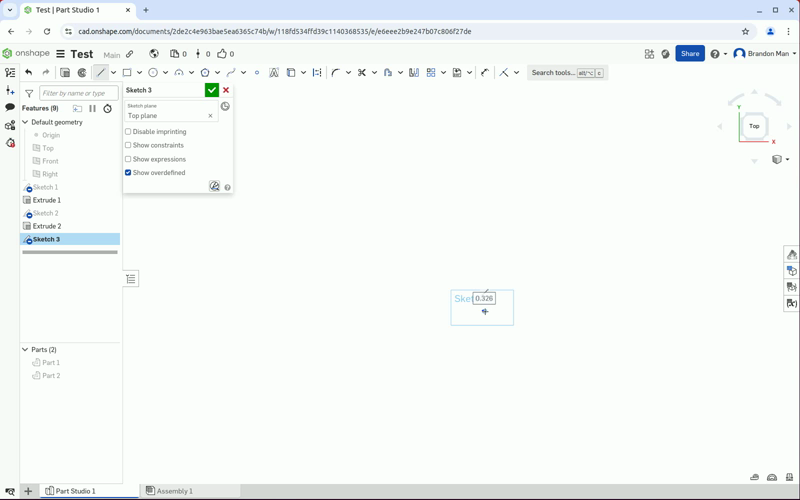
key_up(shift)
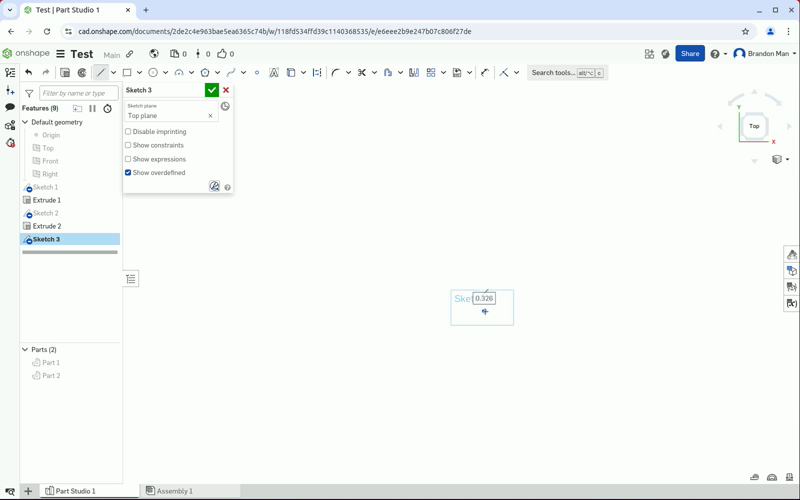
key_down(shift)
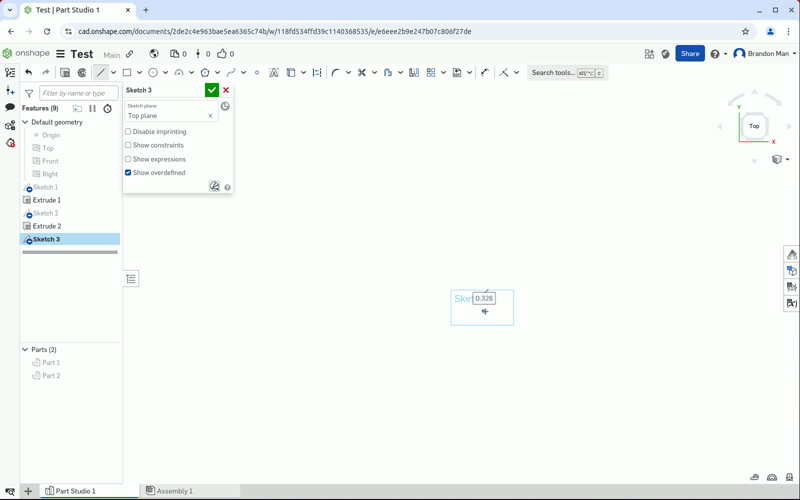
mouse_move(515, 311)
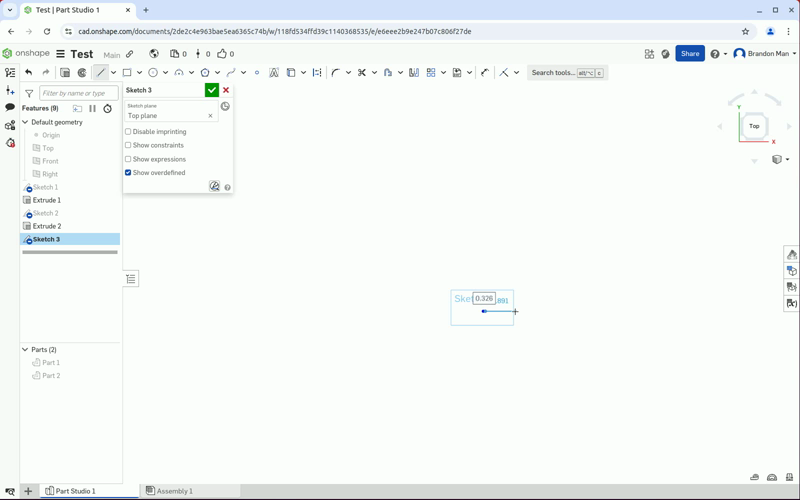
mouse_move(485, 309)
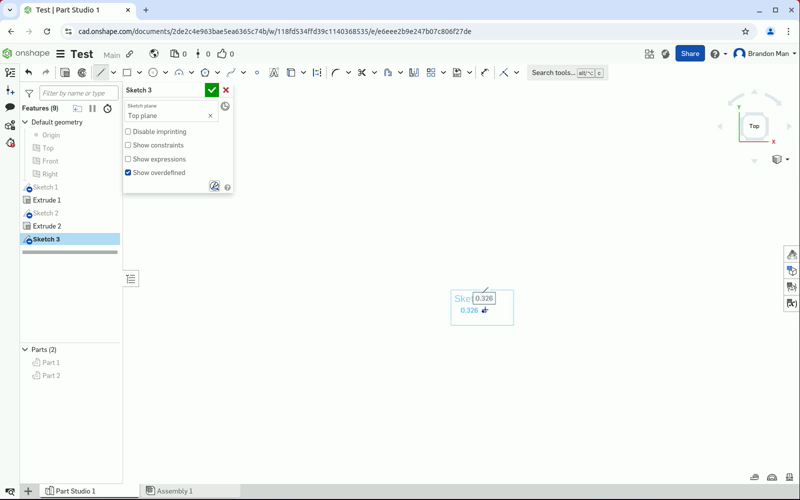
scroll(6)
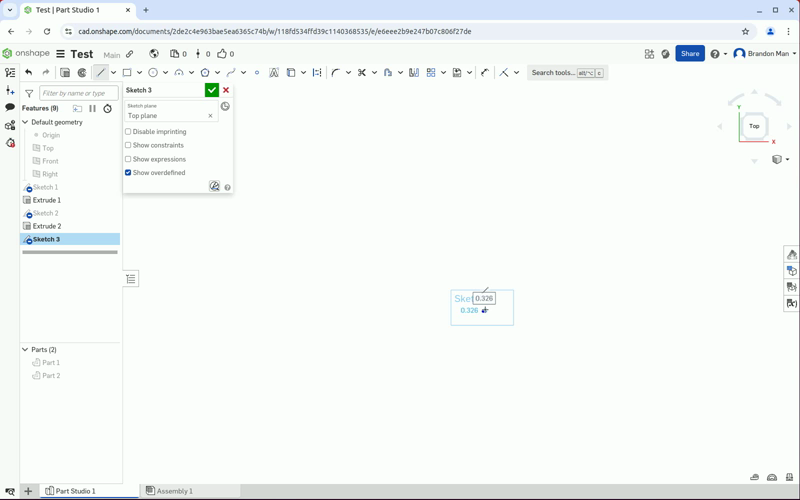
scroll(6)
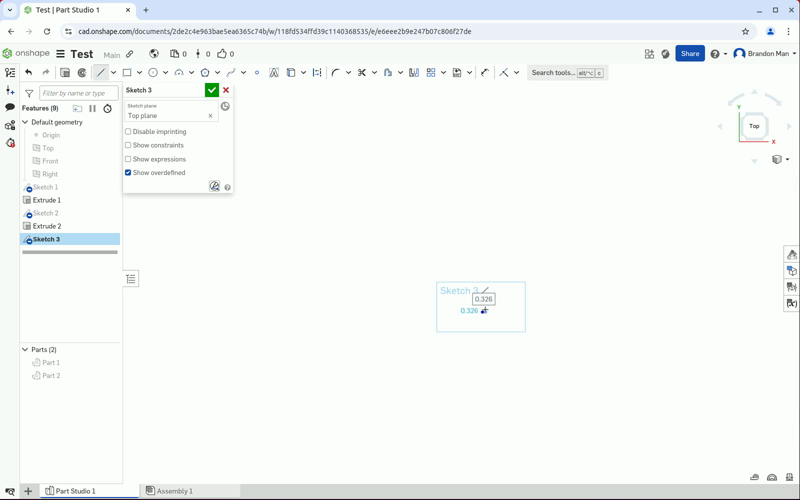
scroll(6)
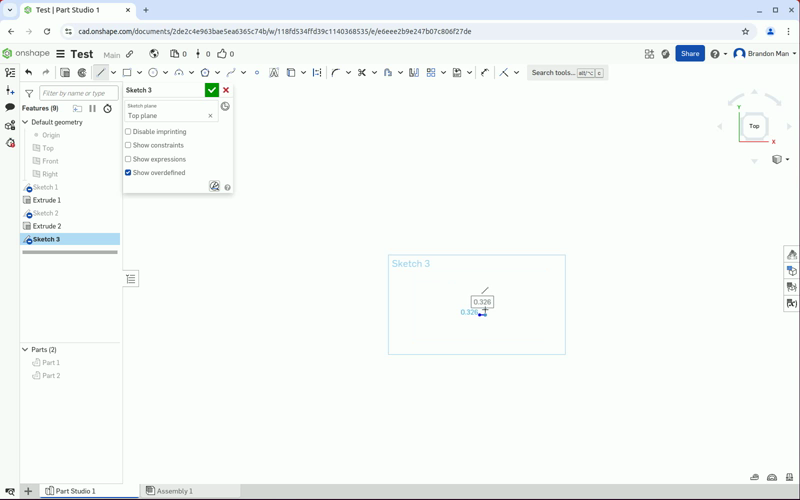
scroll(6)
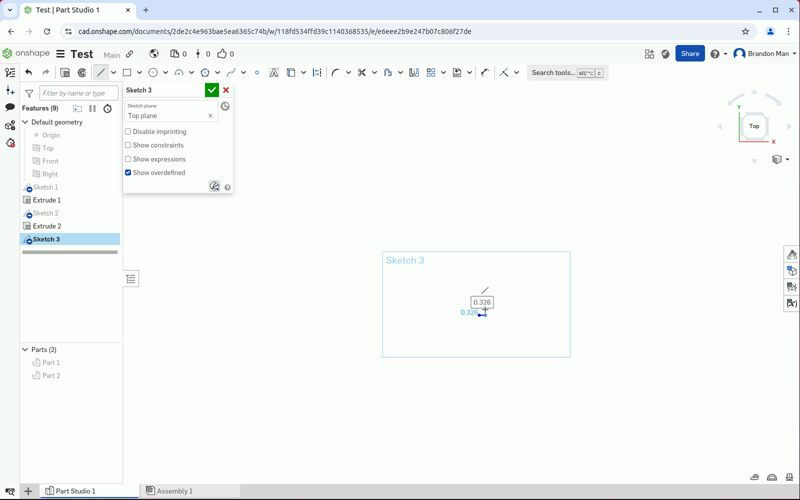
scroll(6)
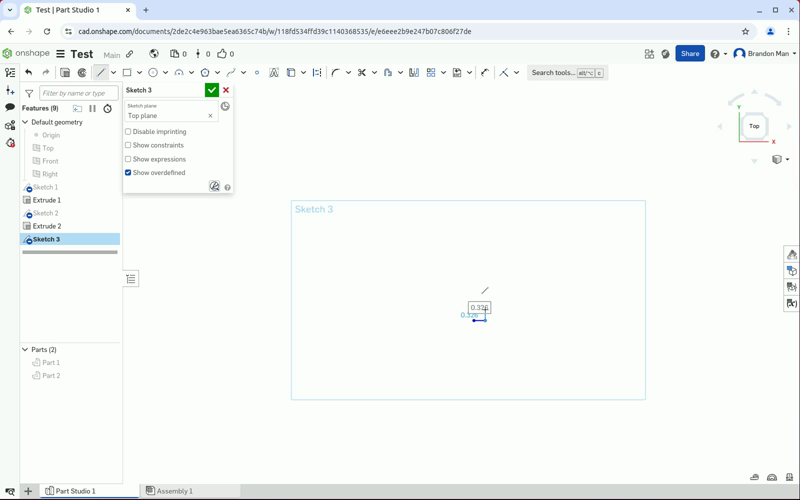
scroll(6)
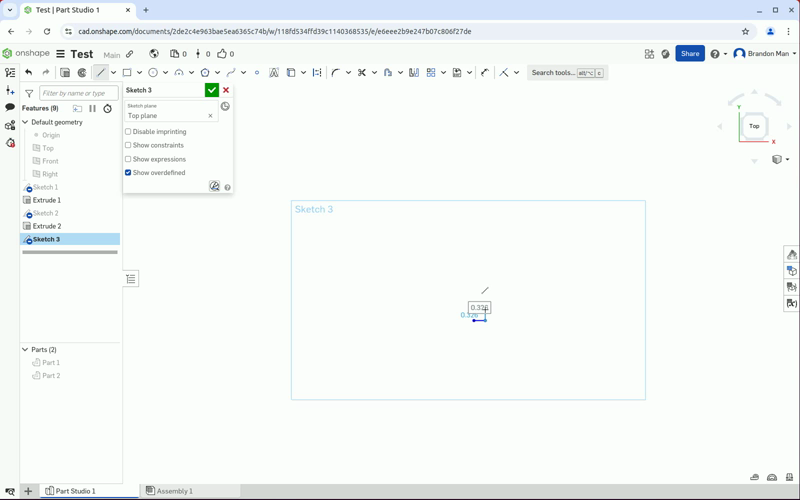
scroll(6)
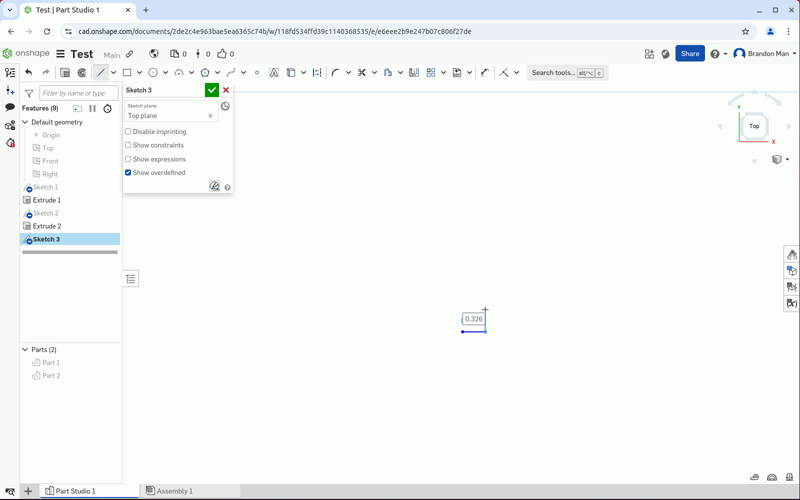
click(485, 309)
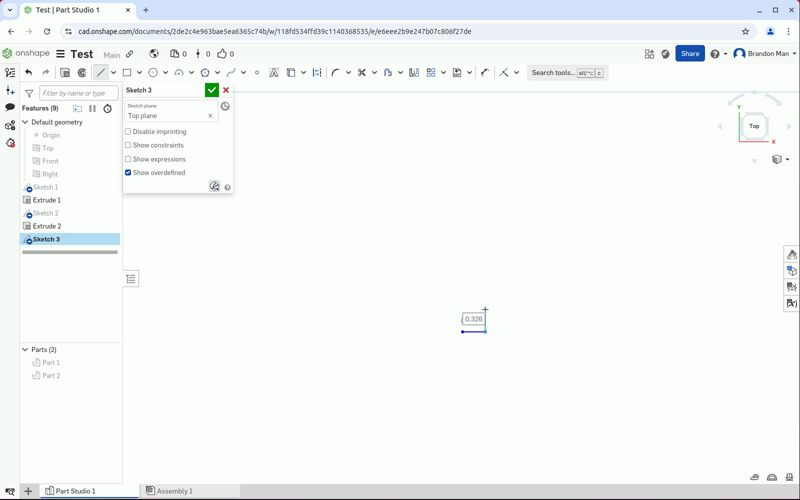
scroll(-6)
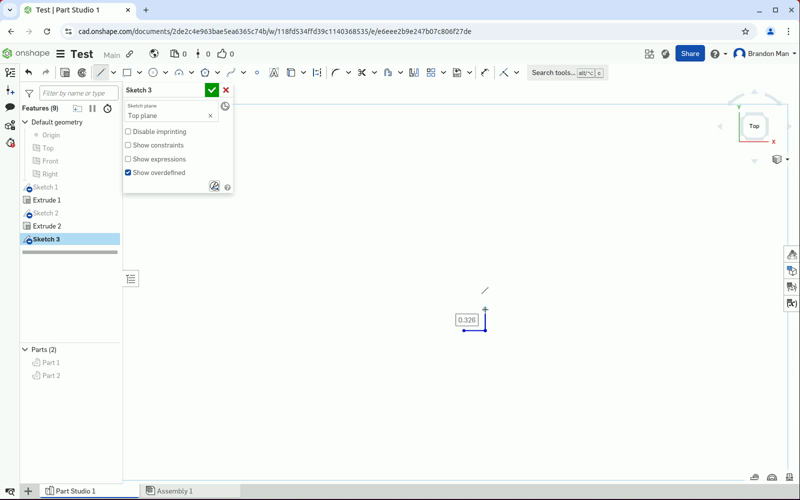
scroll(-6)
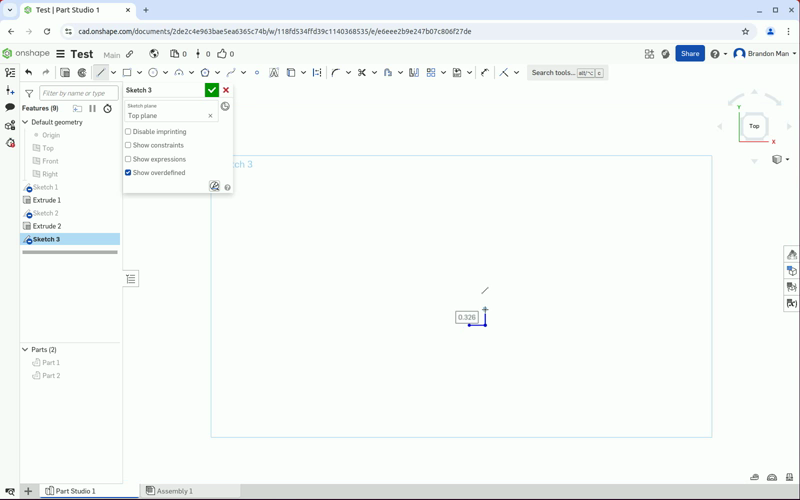
scroll(-6)
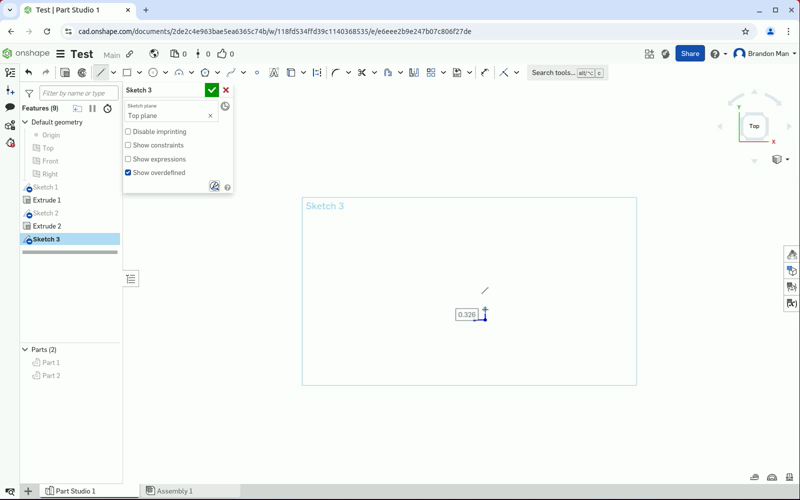
scroll(-6)
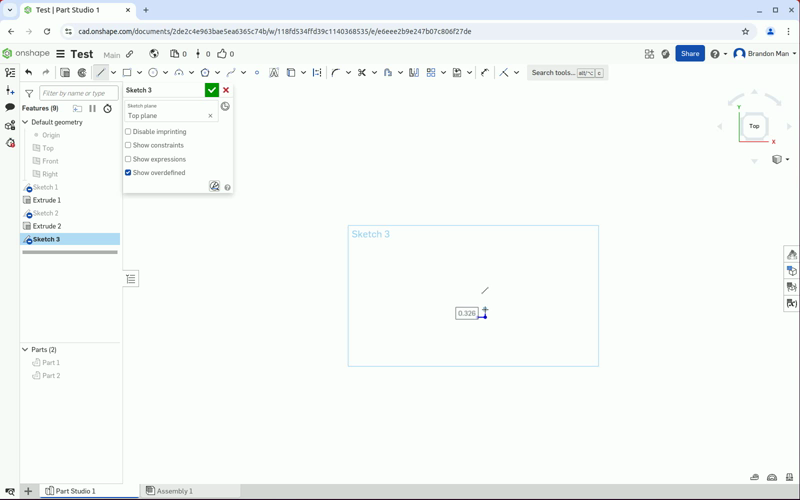
scroll(-6)
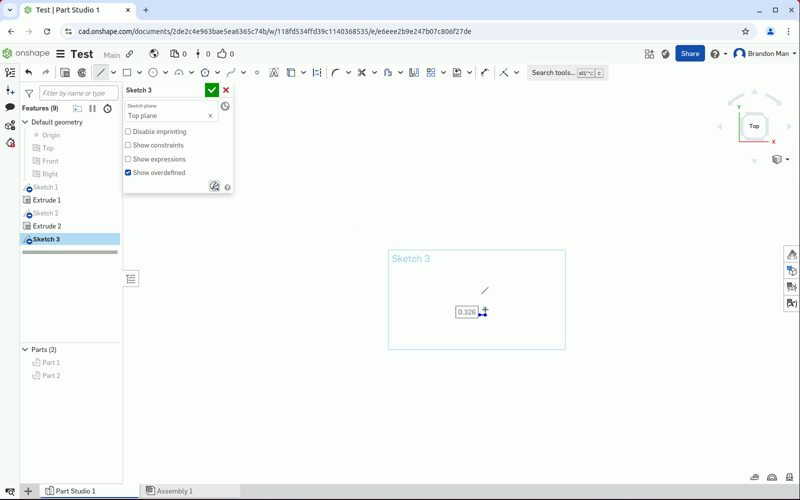
scroll(-6)
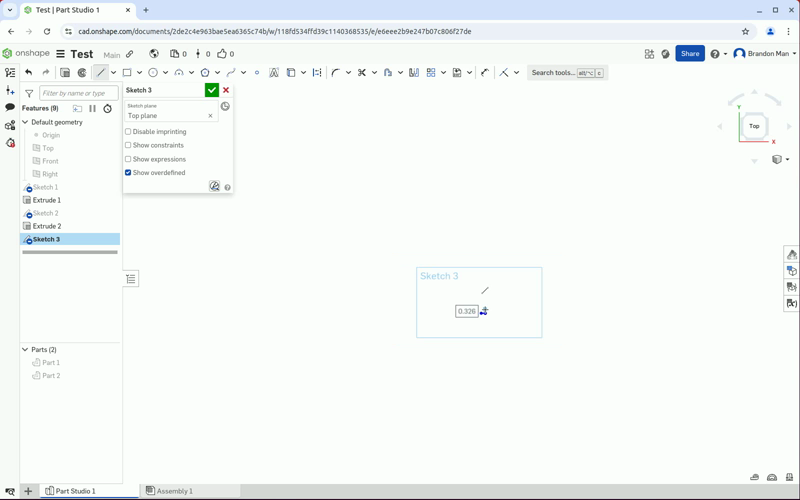
scroll(-6)
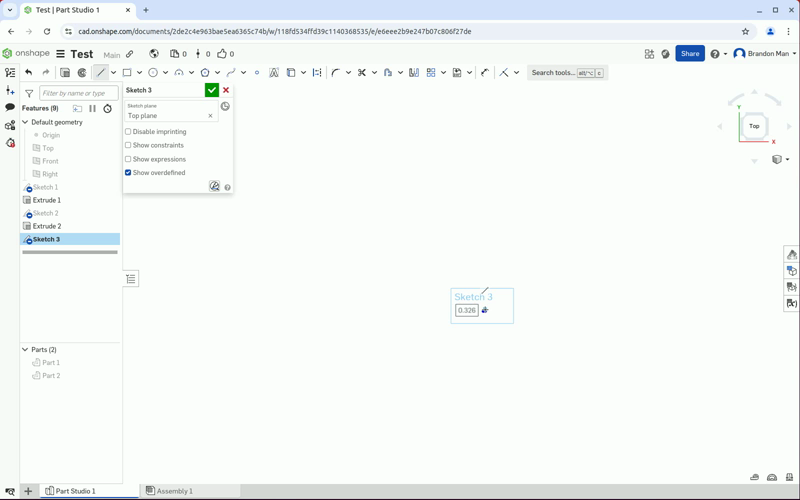
key_up(shift)
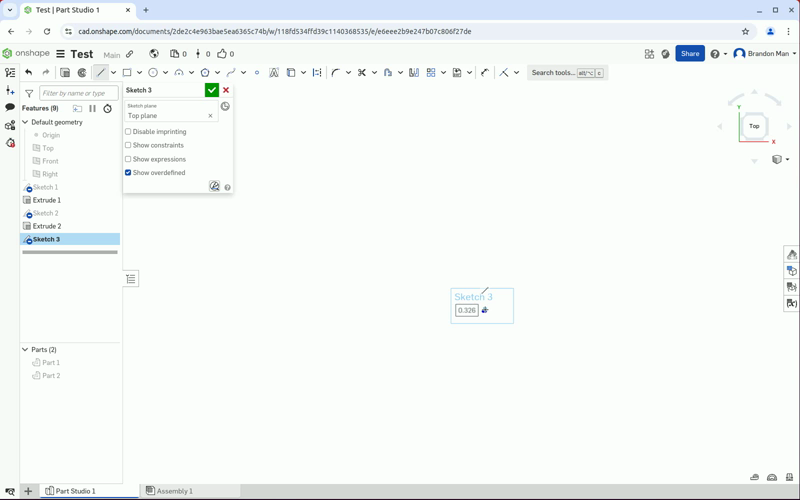
key_down(shift)
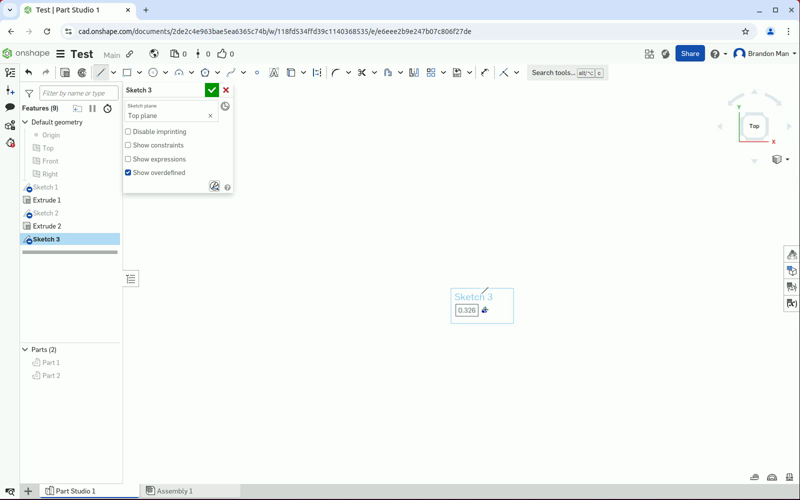
mouse_move(515, 309)
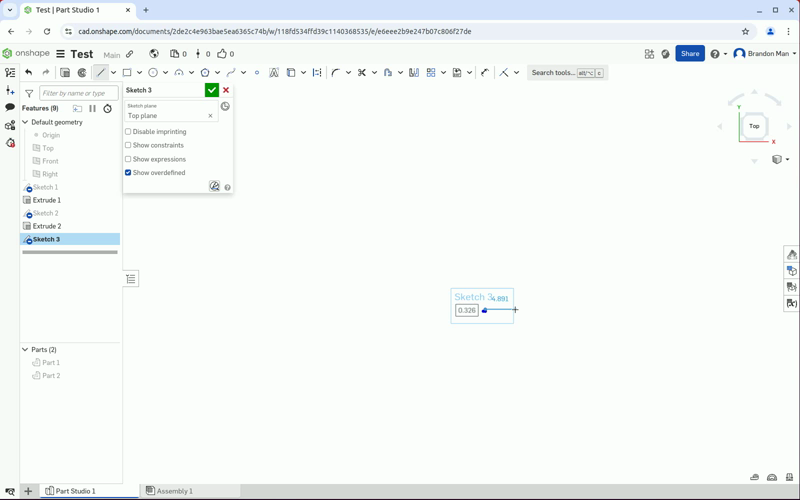
mouse_move(483, 309)
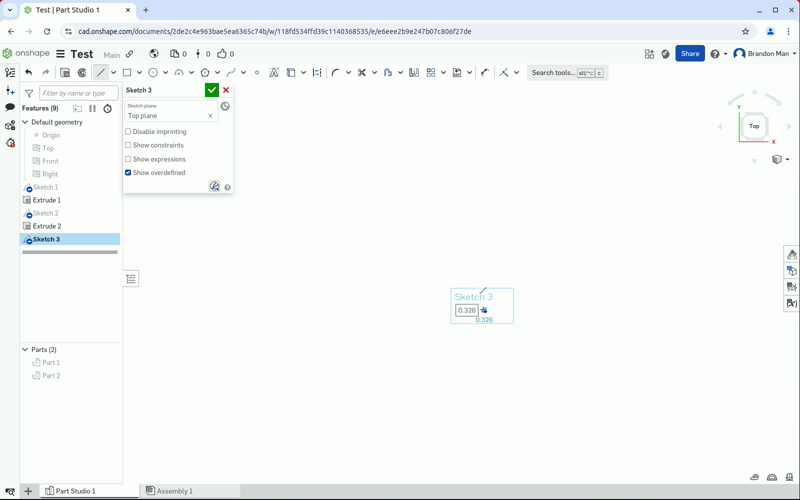
scroll(6)
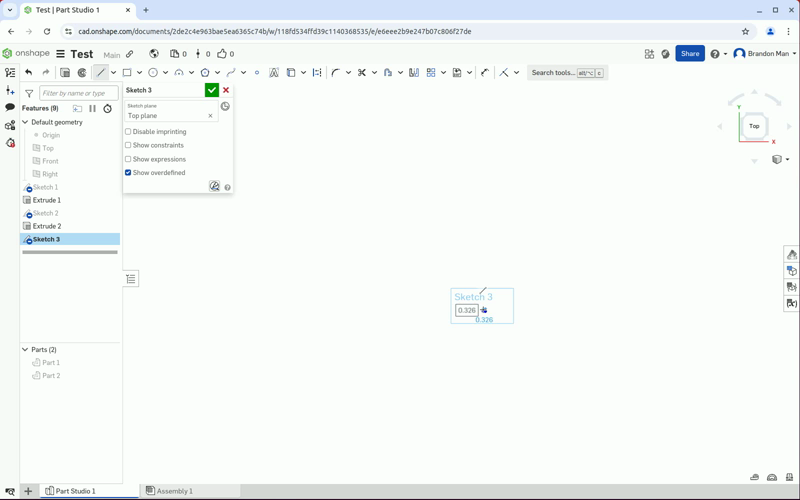
scroll(6)
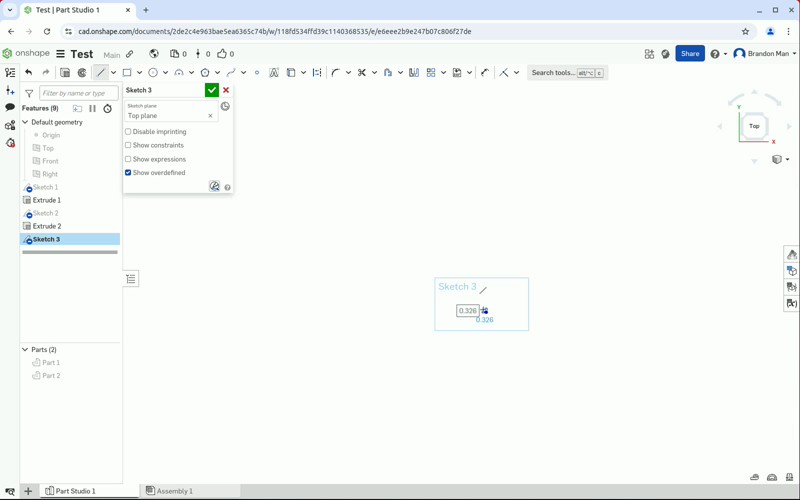
scroll(6)
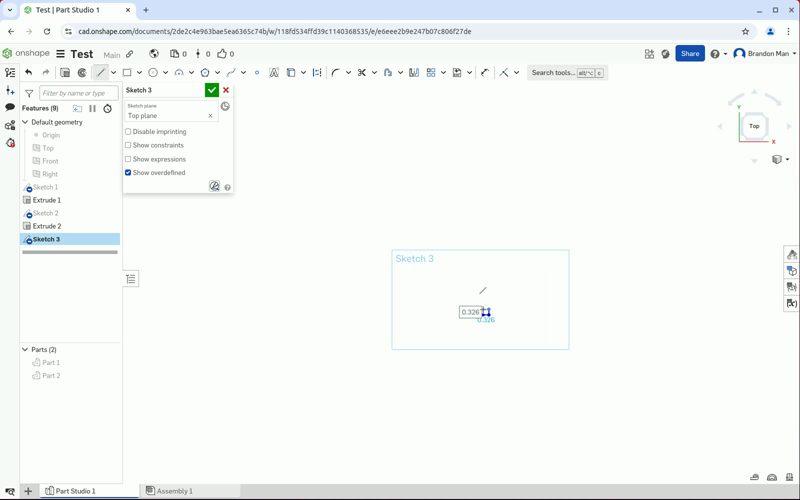
scroll(6)
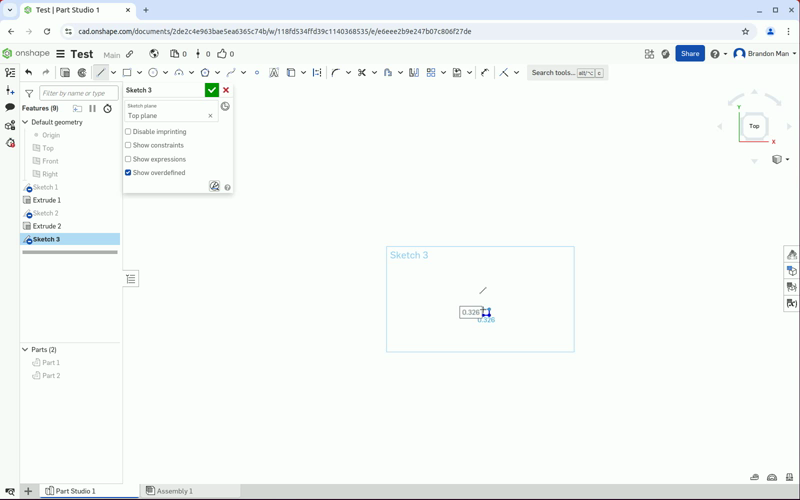
scroll(6)
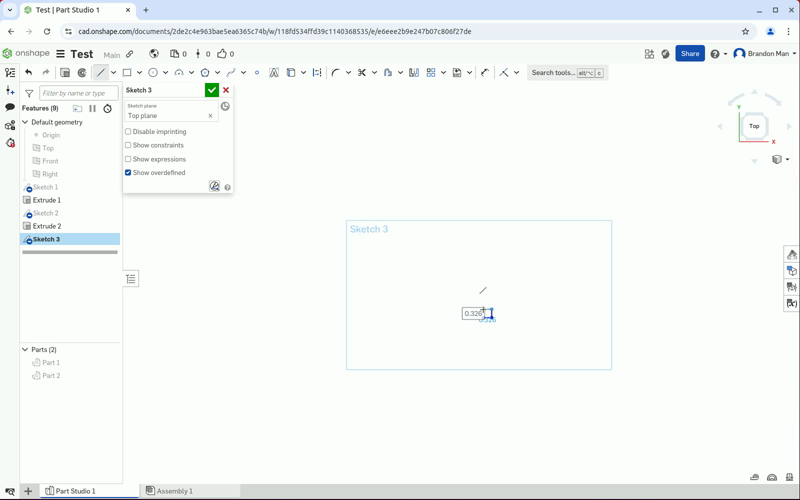
scroll(6)
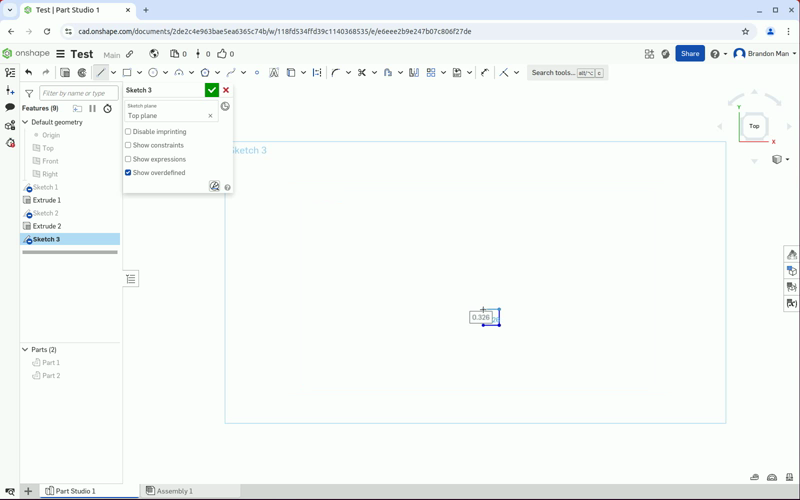
scroll(6)
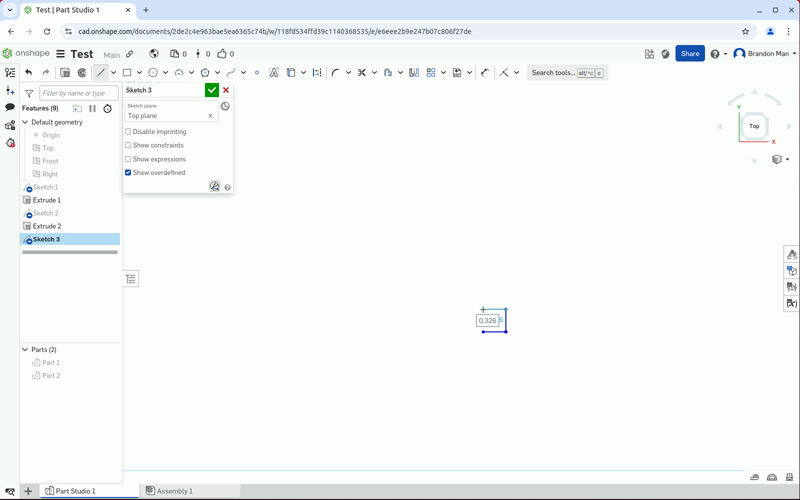
click(483, 309)
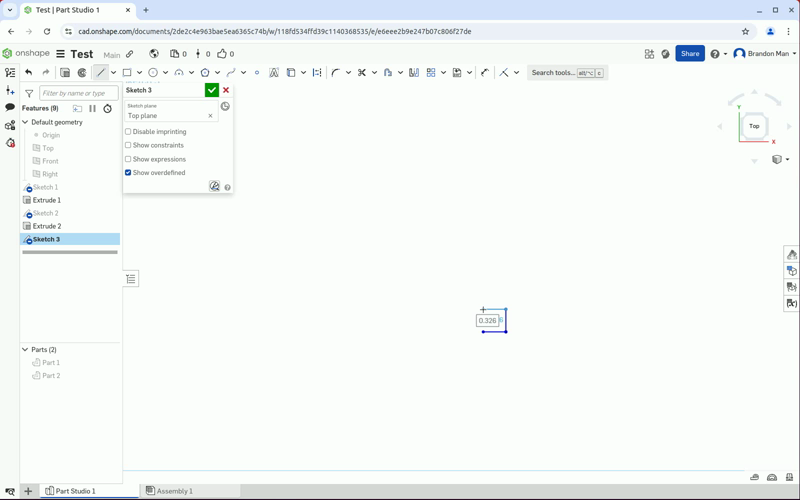
scroll(-6)
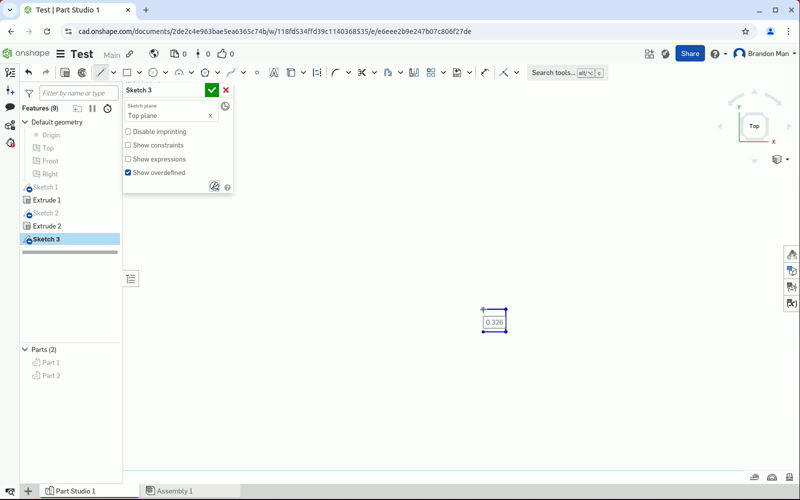
scroll(-6)
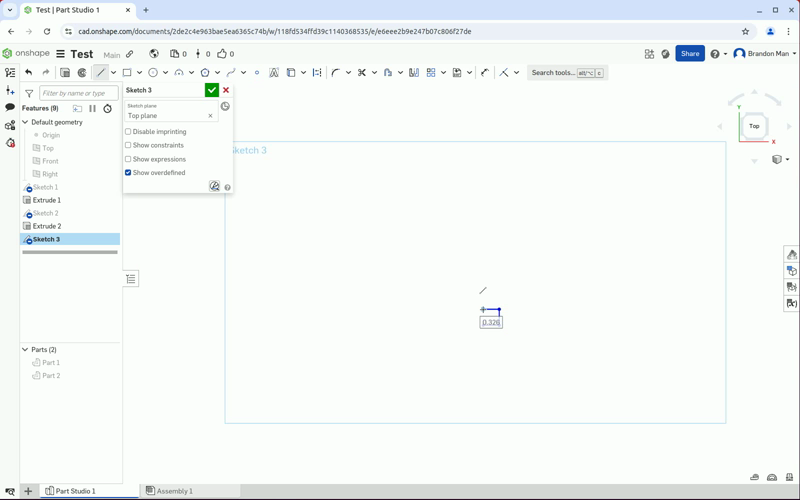
scroll(-6)
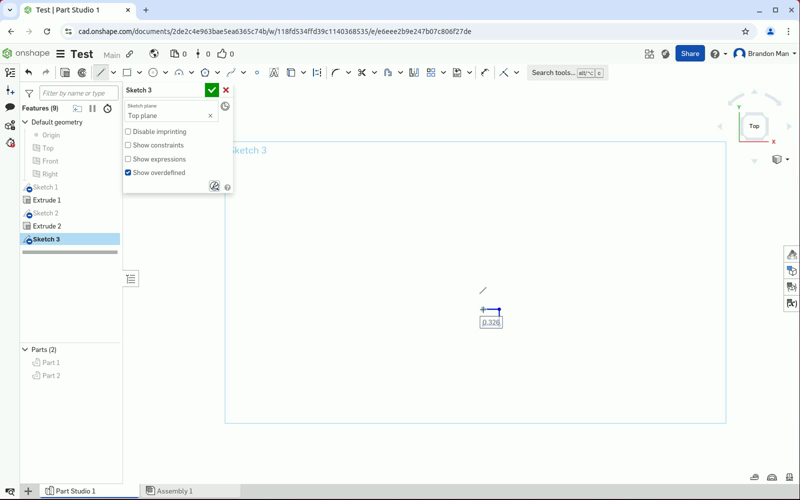
scroll(-6)
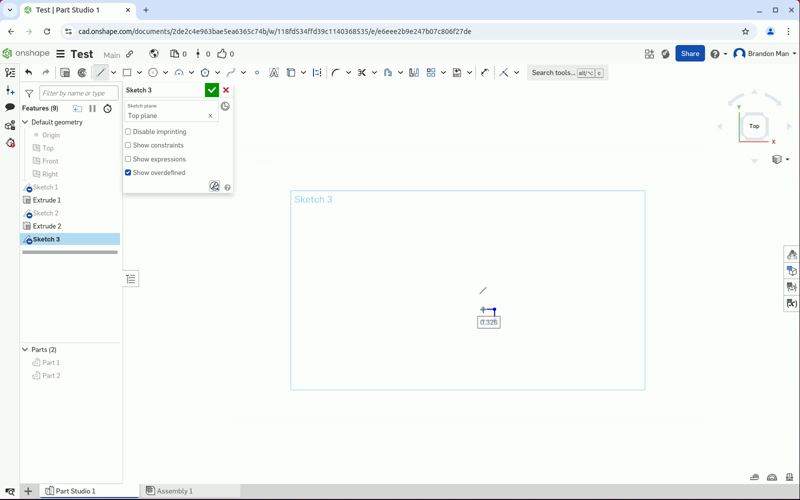
scroll(-6)
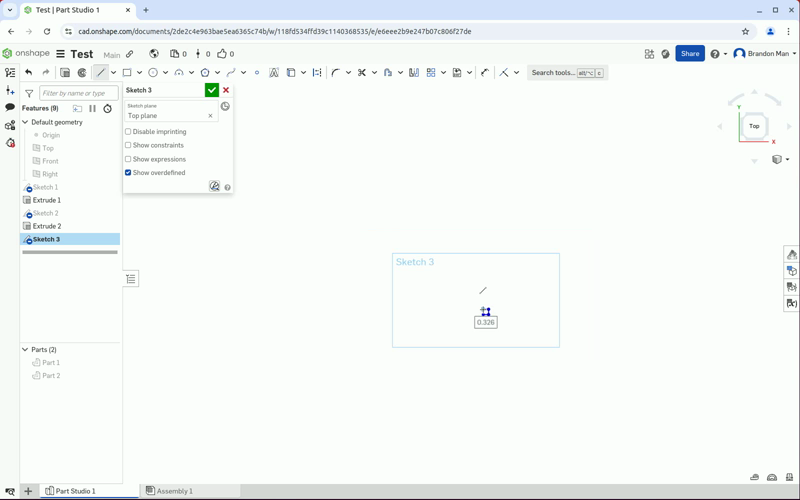
scroll(-6)
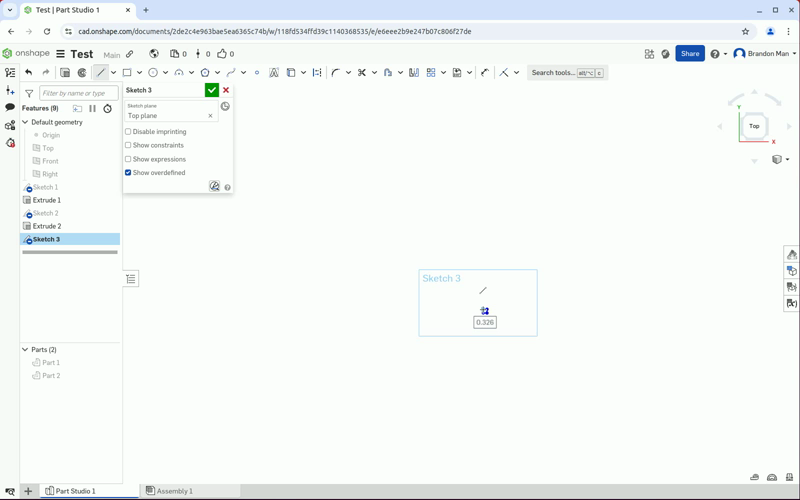
scroll(-6)
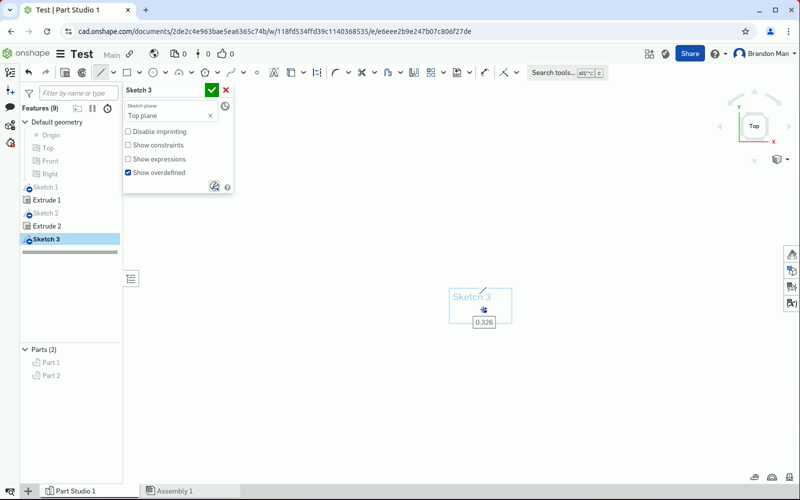
key_up(shift)
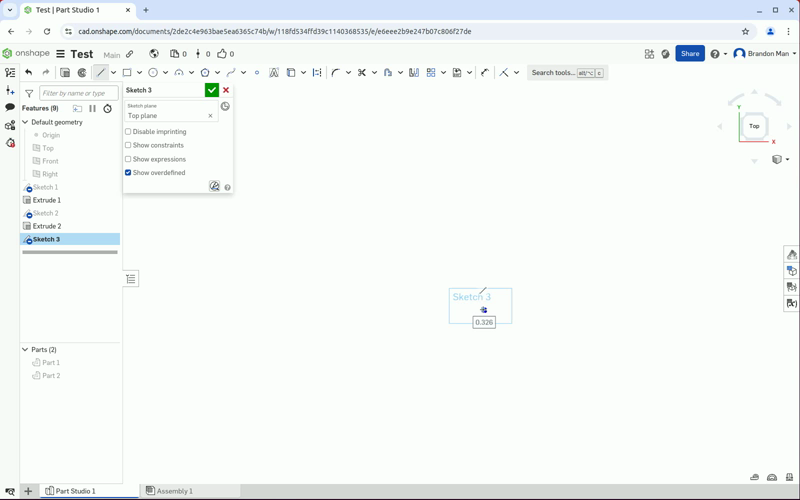
mouse_move(513, 309)
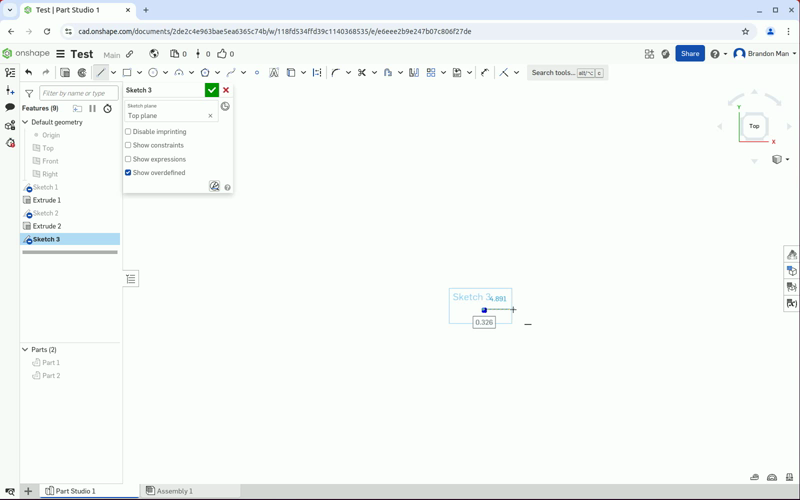
key_down(shift)
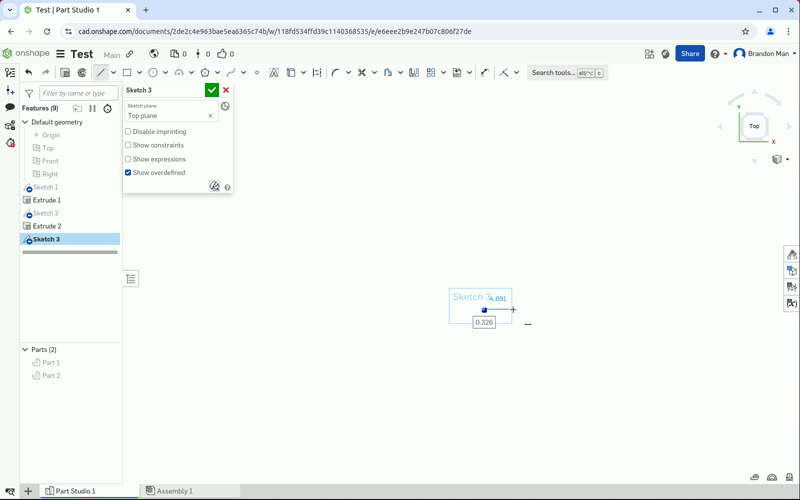
mouse_move(483, 311)
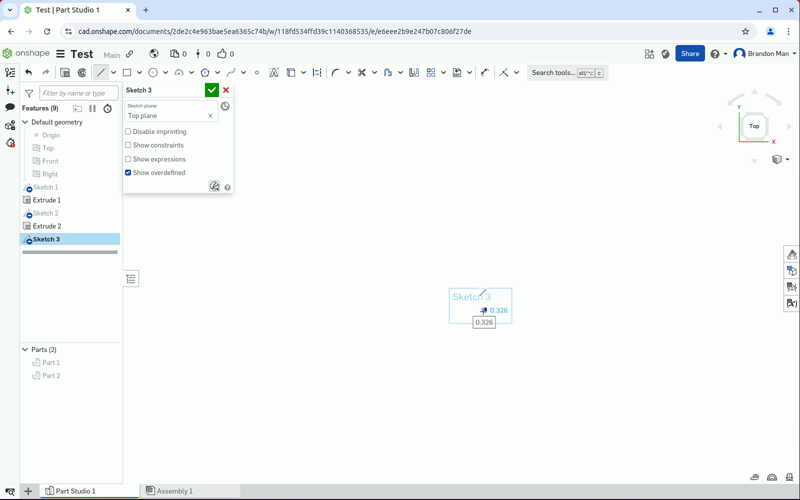
scroll(6)
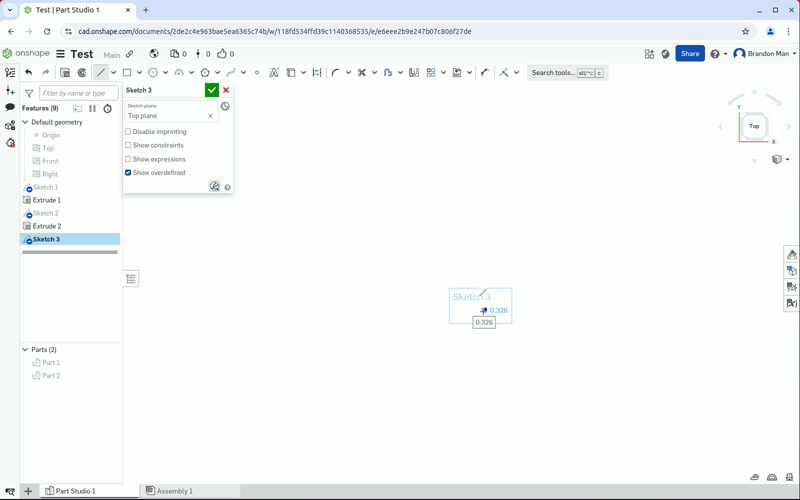
scroll(6)
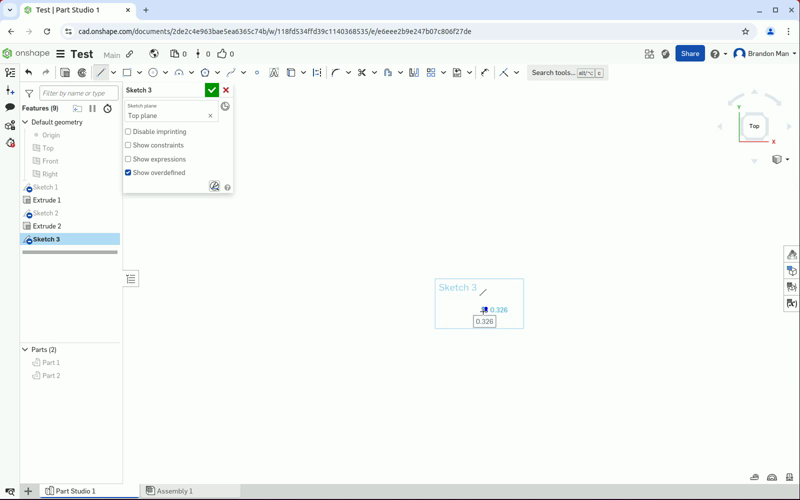
scroll(6)
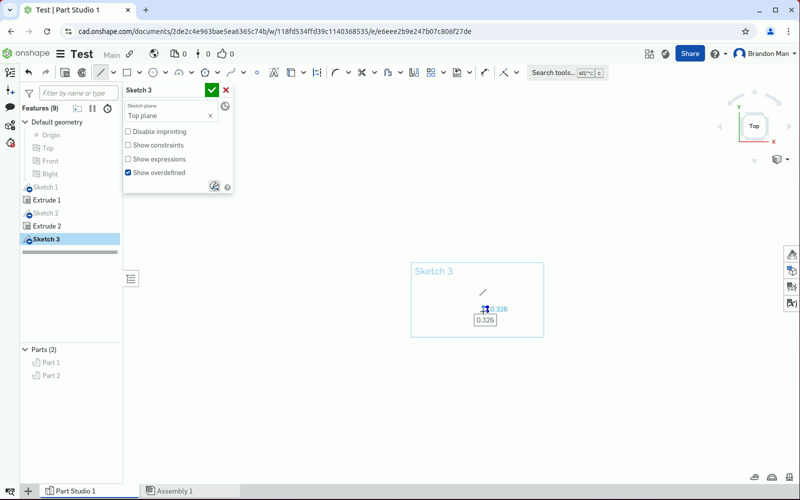
scroll(6)
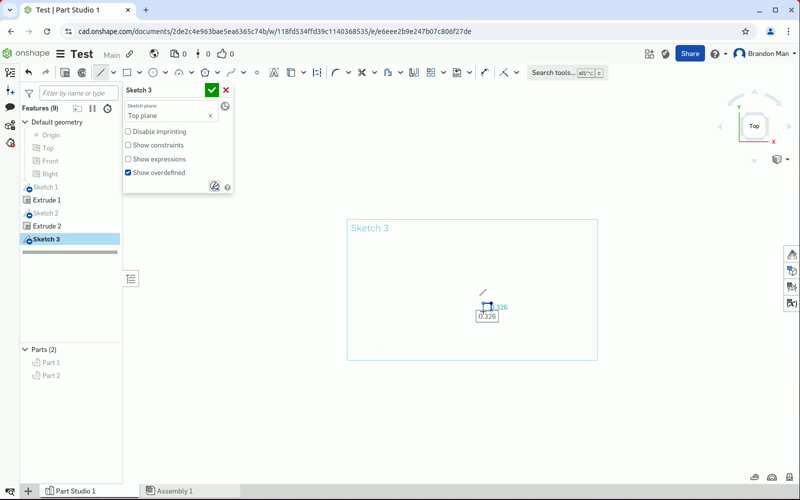
scroll(6)
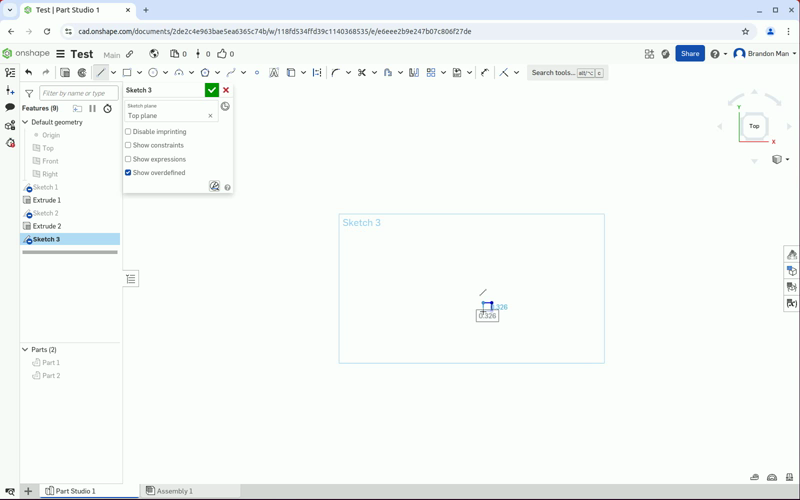
scroll(6)
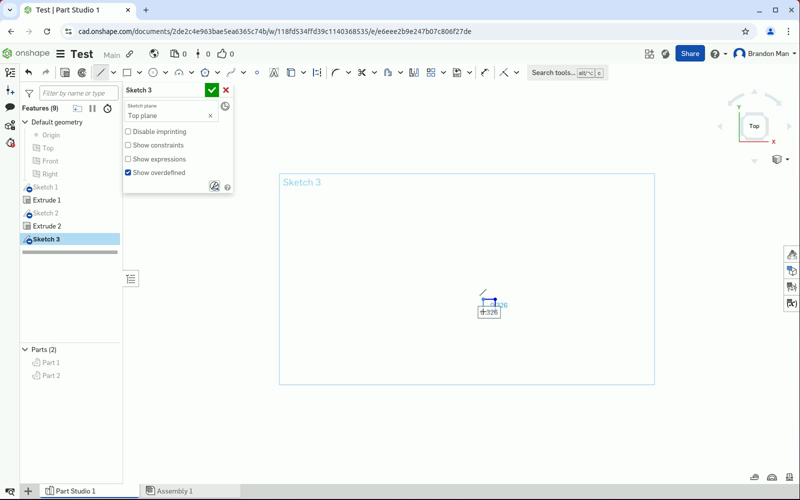
scroll(6)
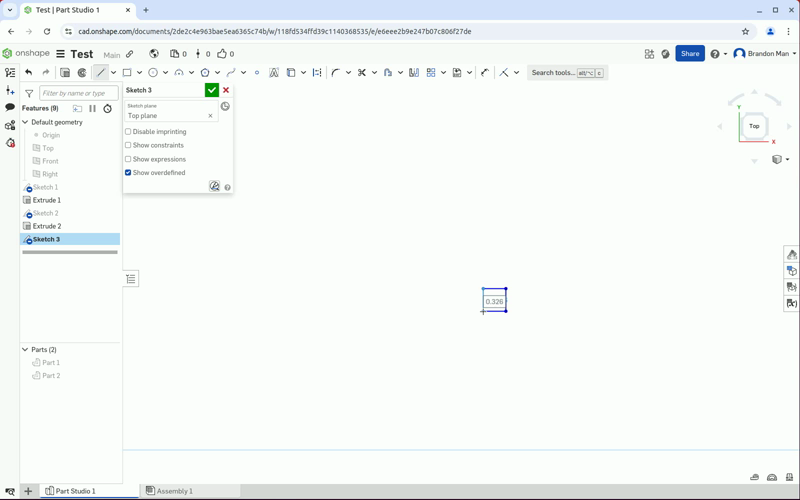
key_up(shift)
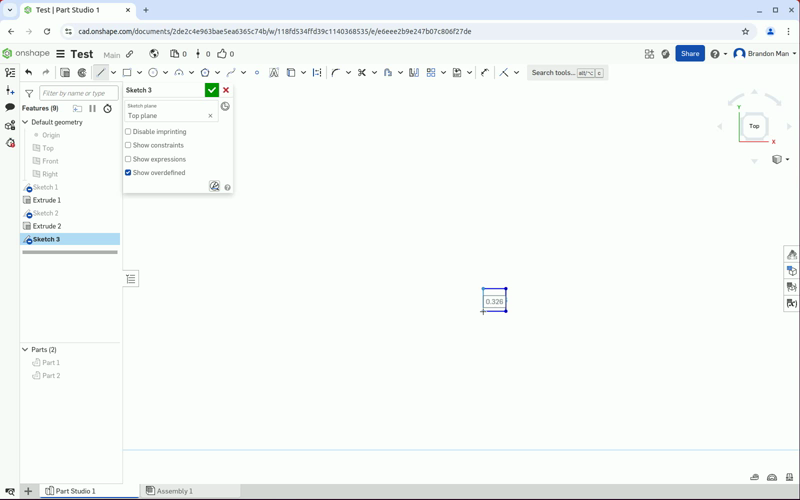
click(483, 311)
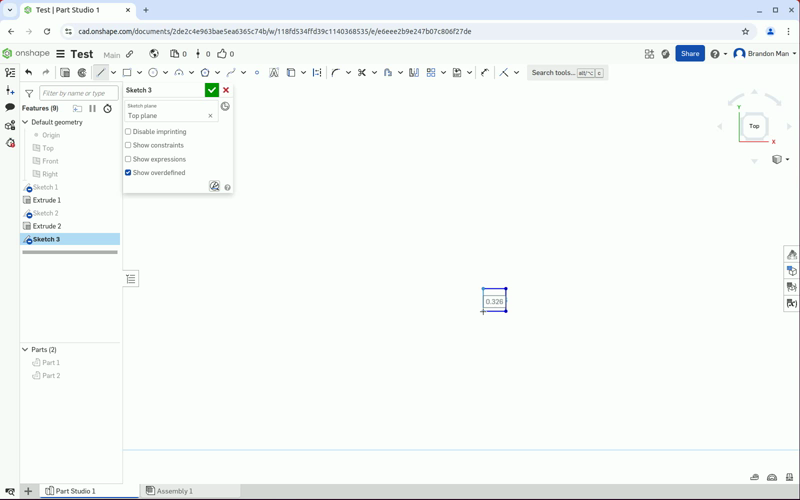
scroll(-6)
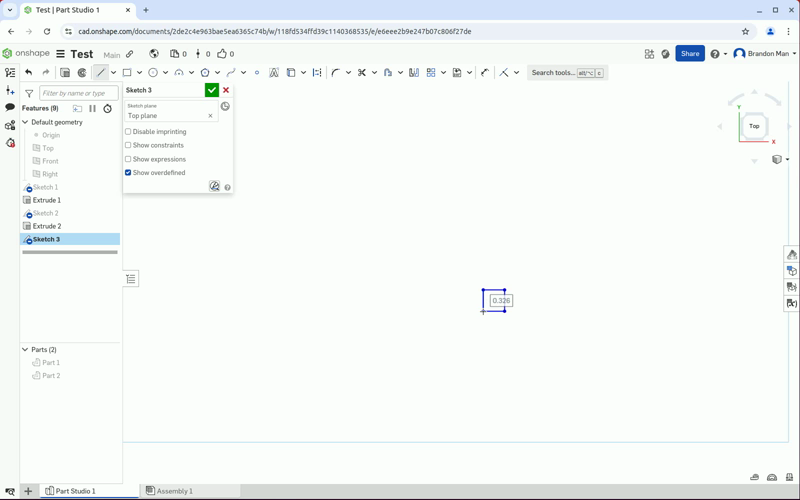
scroll(-6)
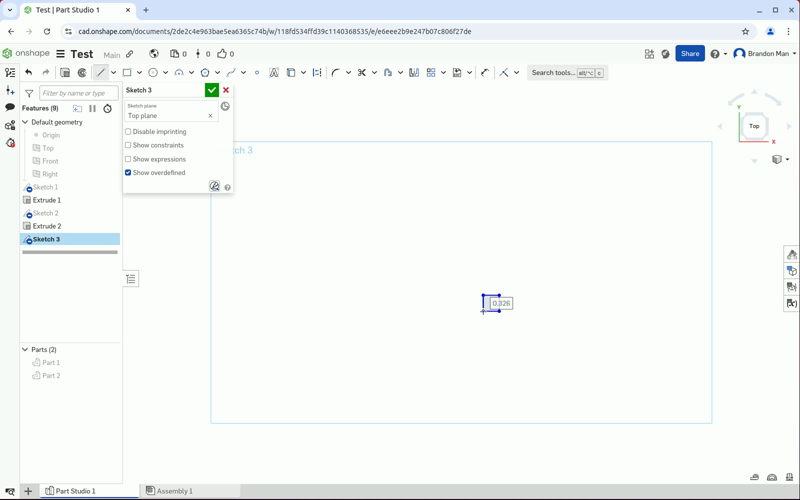
scroll(-6)
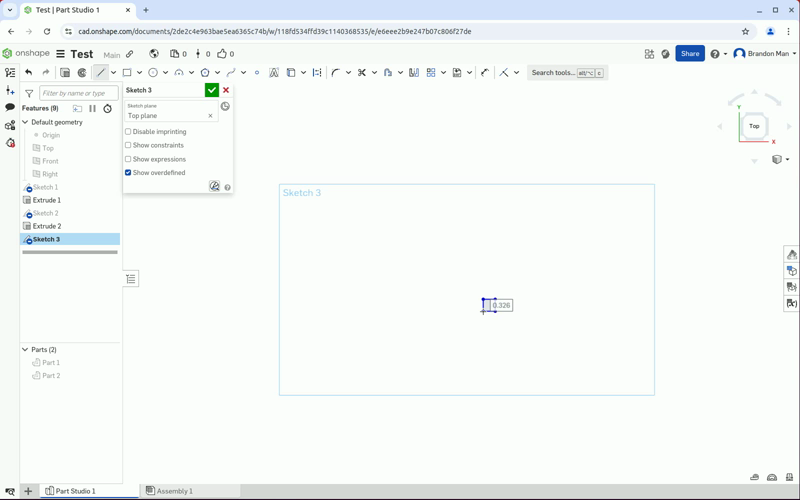
scroll(-6)
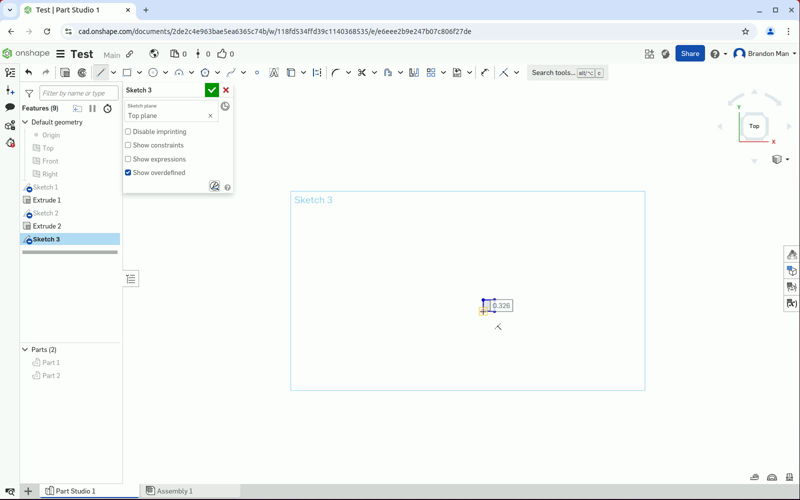
scroll(-6)
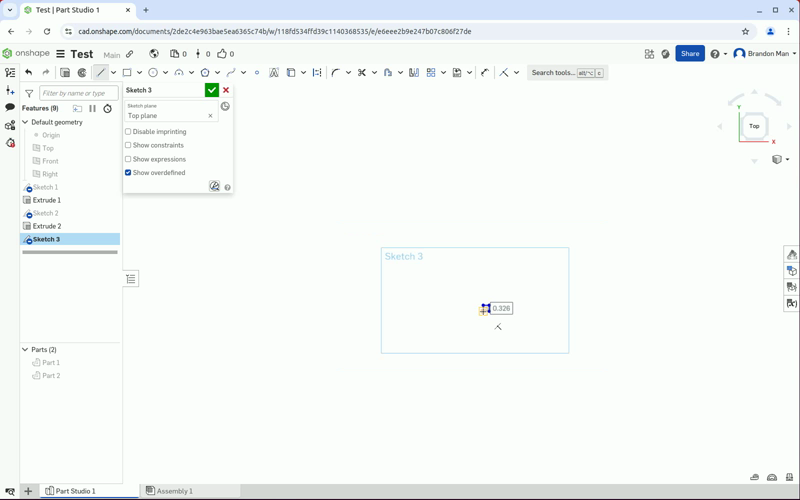
scroll(-6)
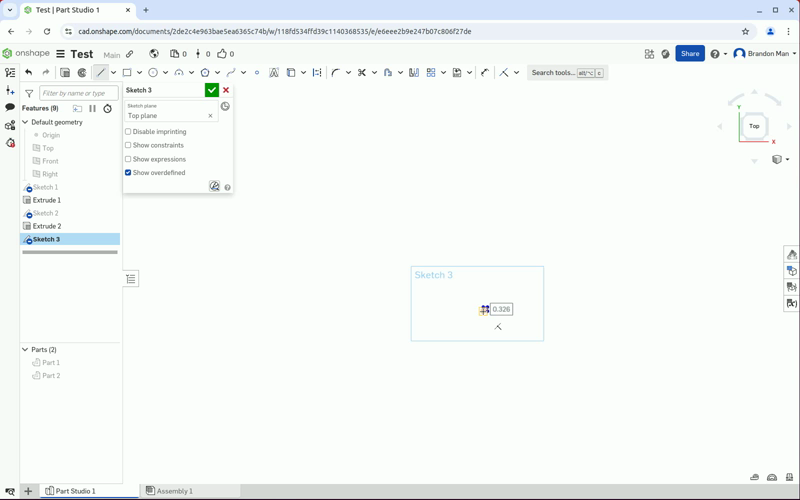
scroll(-6)
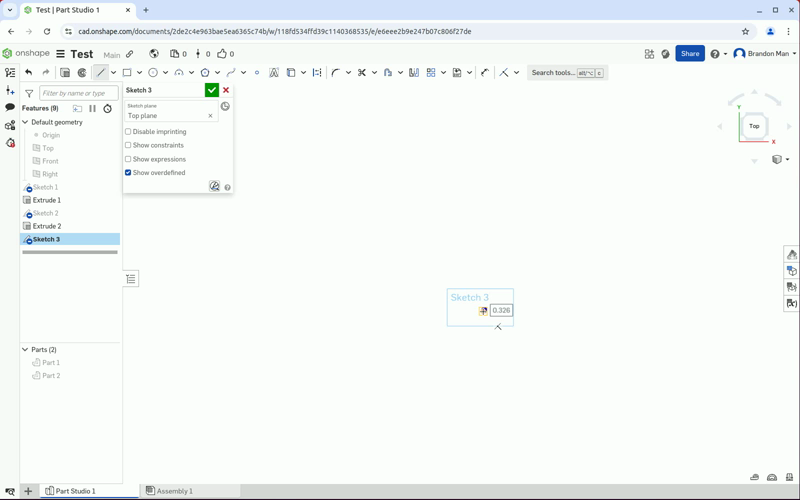
key(esc)
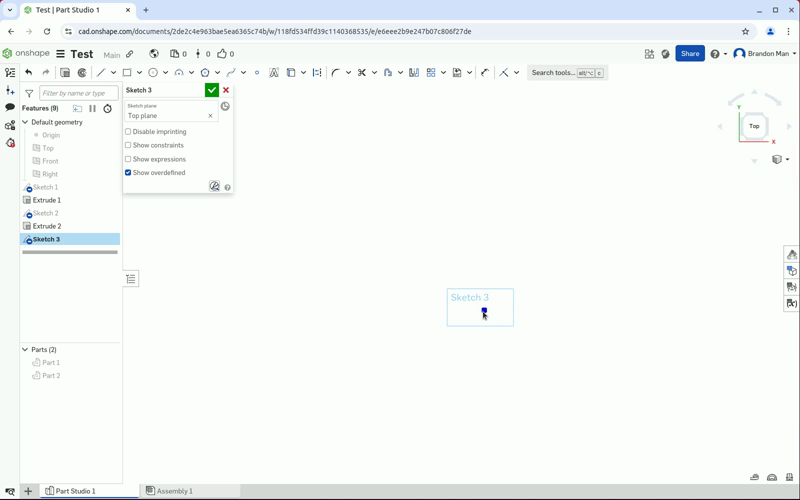
mouse_move(485, 309)
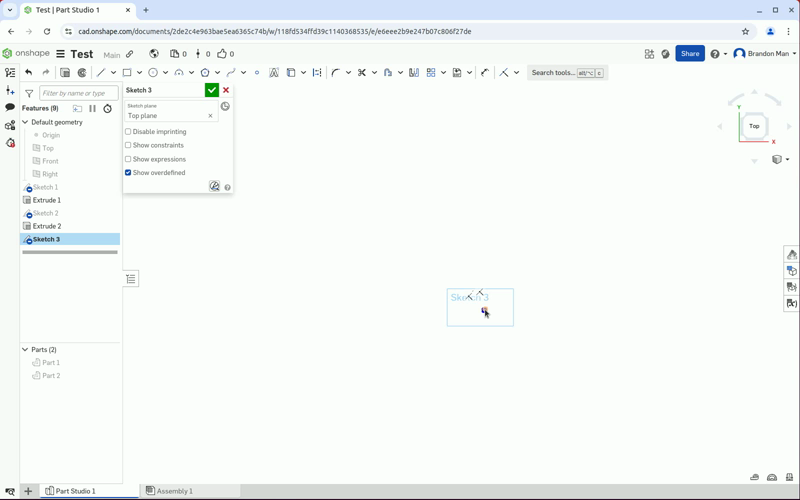
scroll(6)
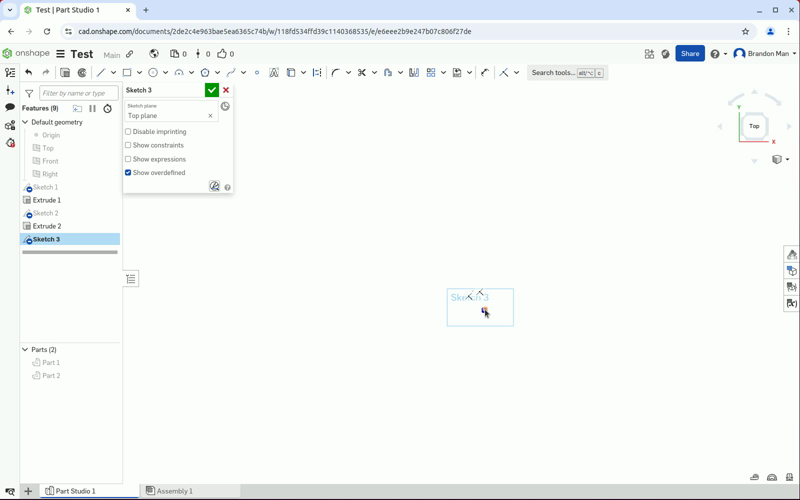
scroll(6)
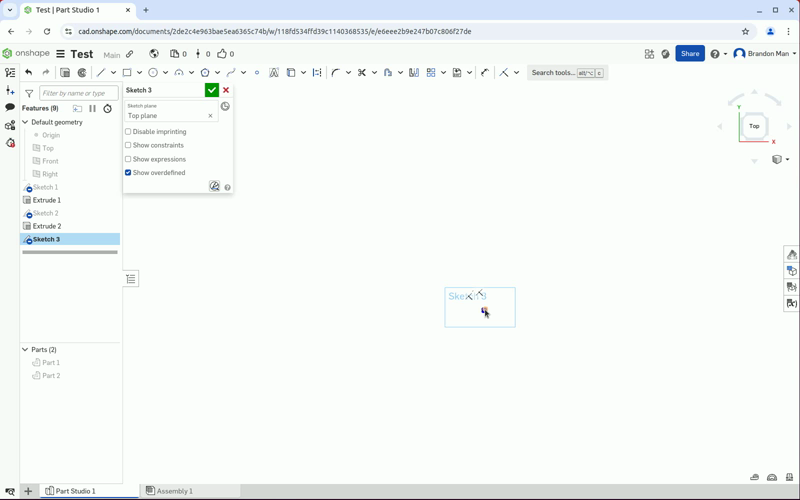
scroll(6)
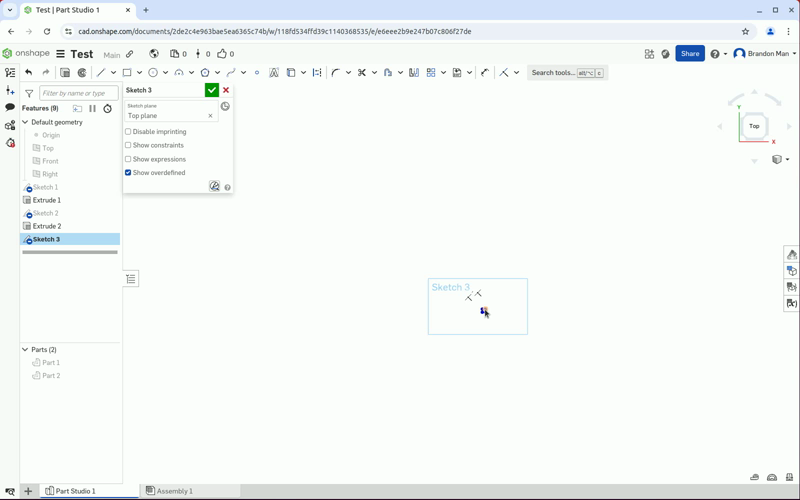
scroll(6)
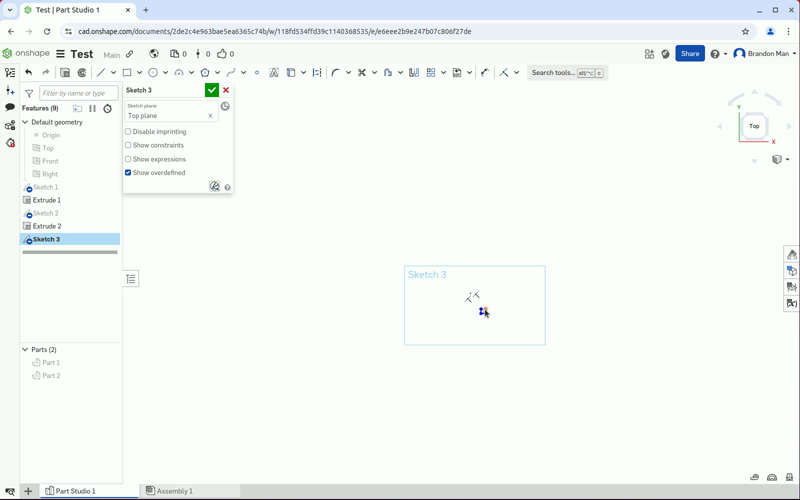
scroll(6)
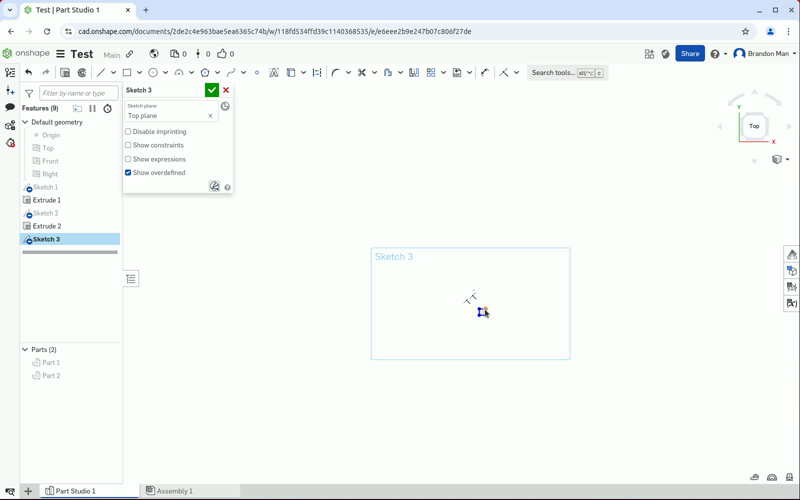
scroll(6)
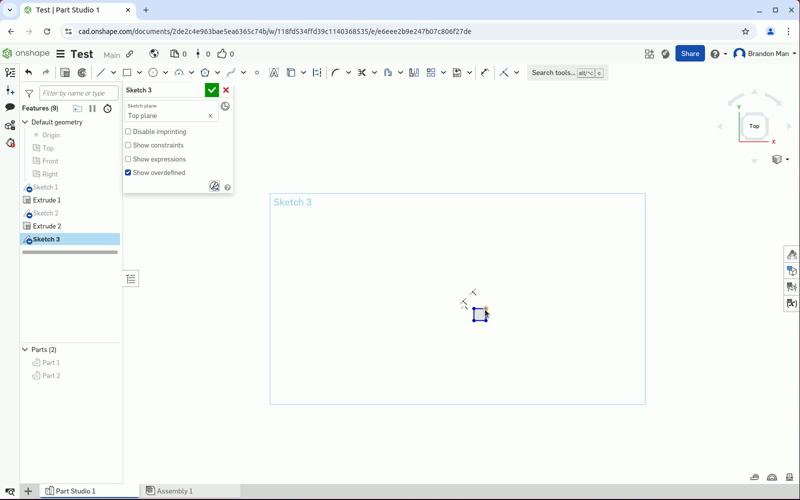
scroll(6)
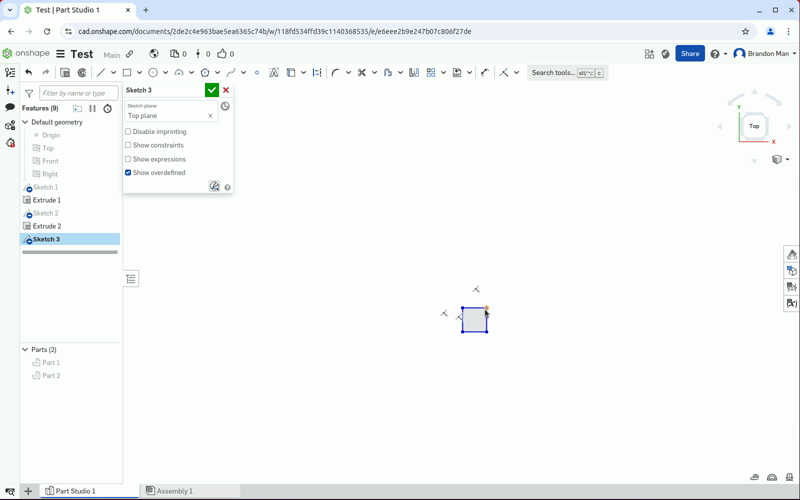
click(485, 309)
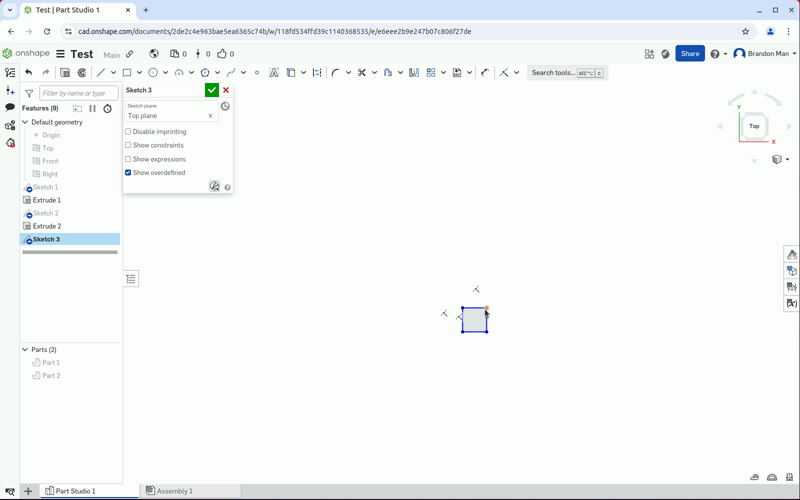
scroll(-6)
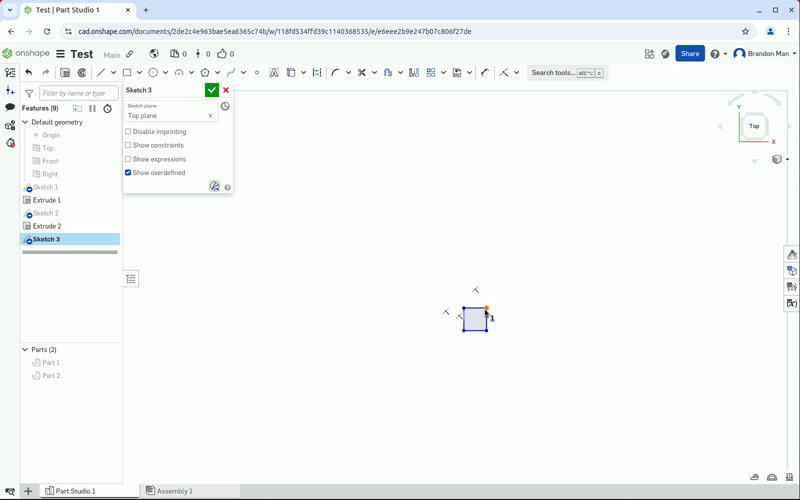
scroll(-6)
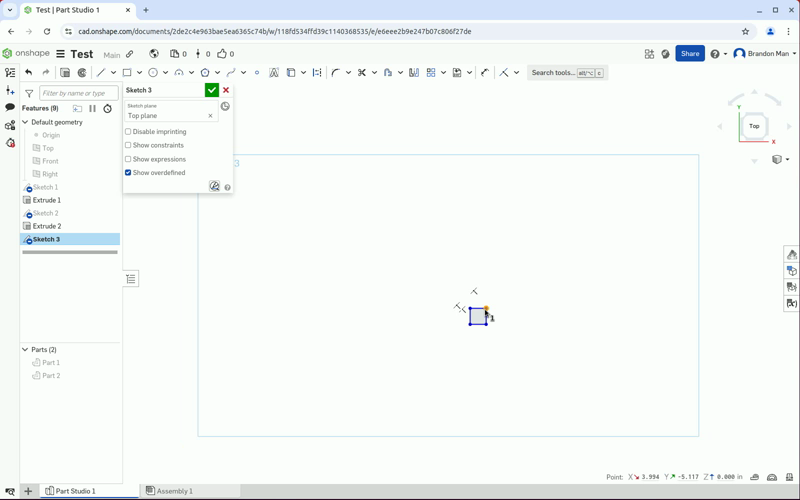
scroll(-6)
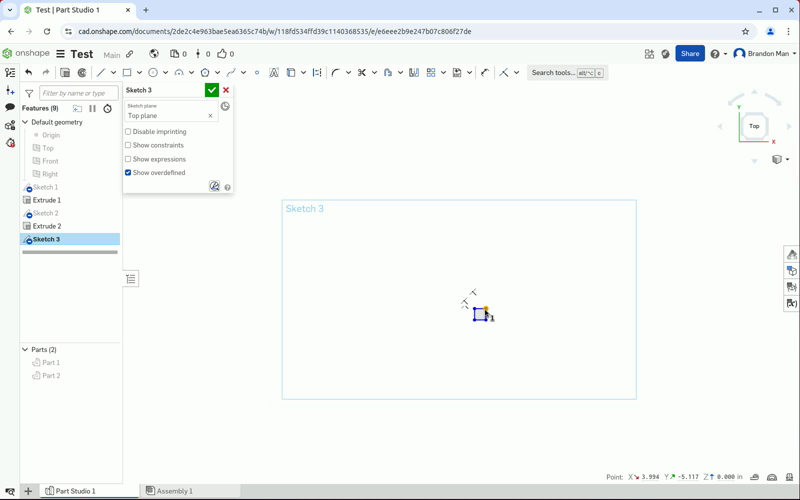
scroll(-6)
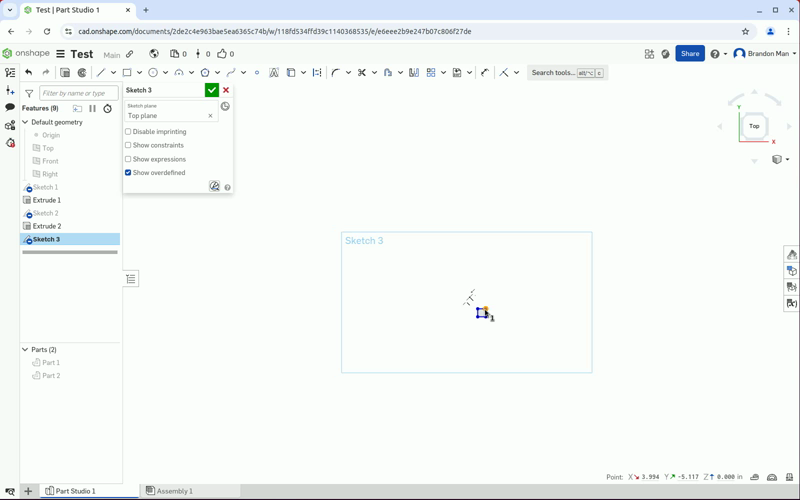
scroll(-6)
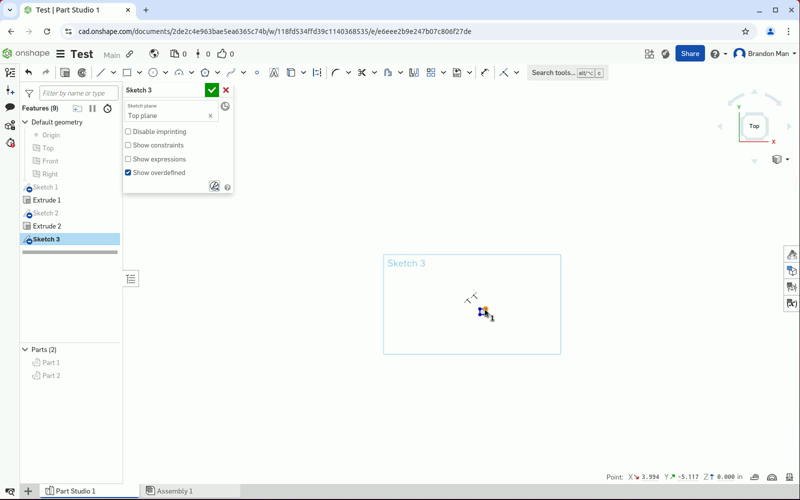
scroll(-6)
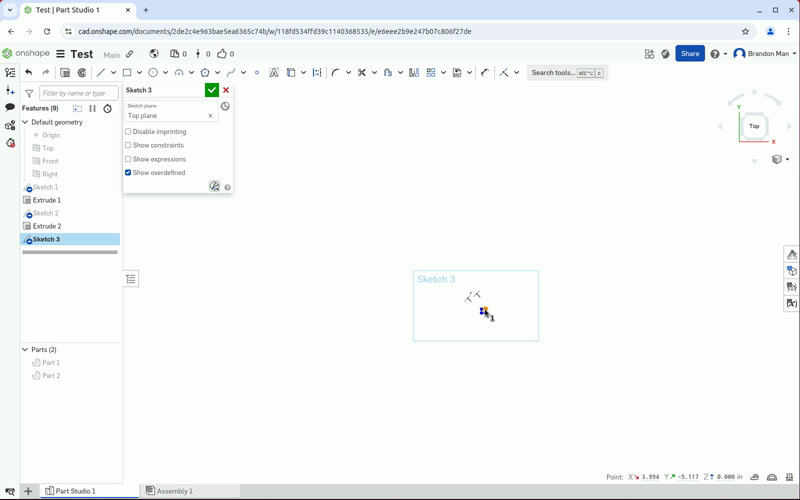
scroll(-6)
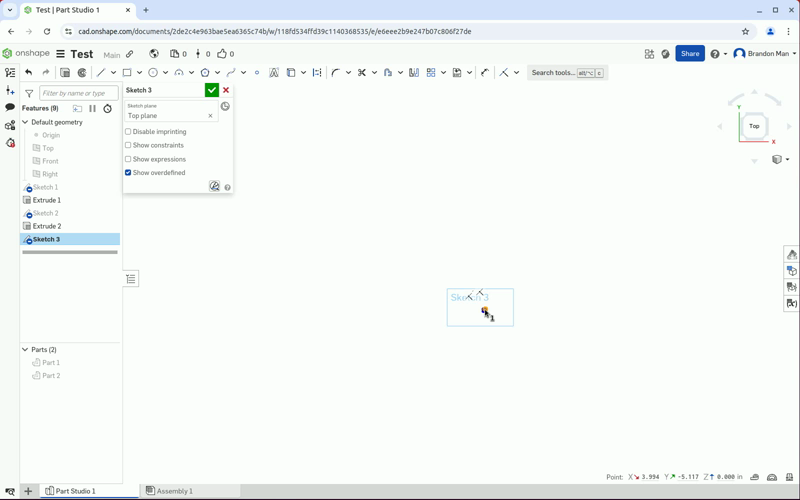
mouse_move(73, 352)
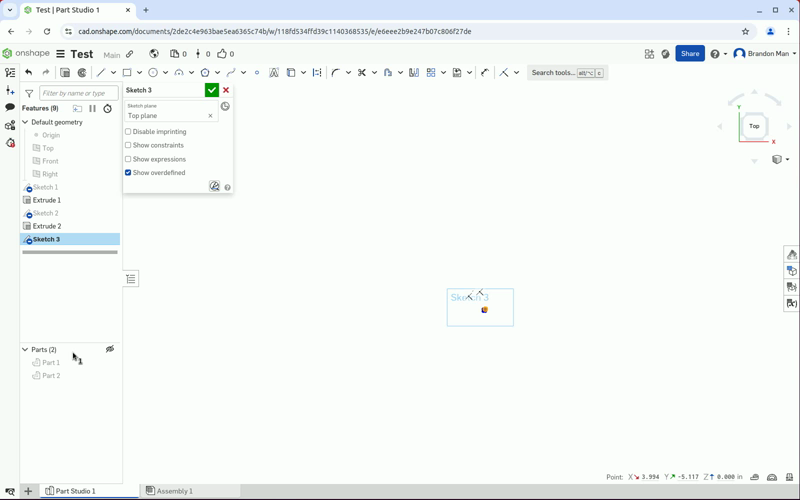
key(shift+y)
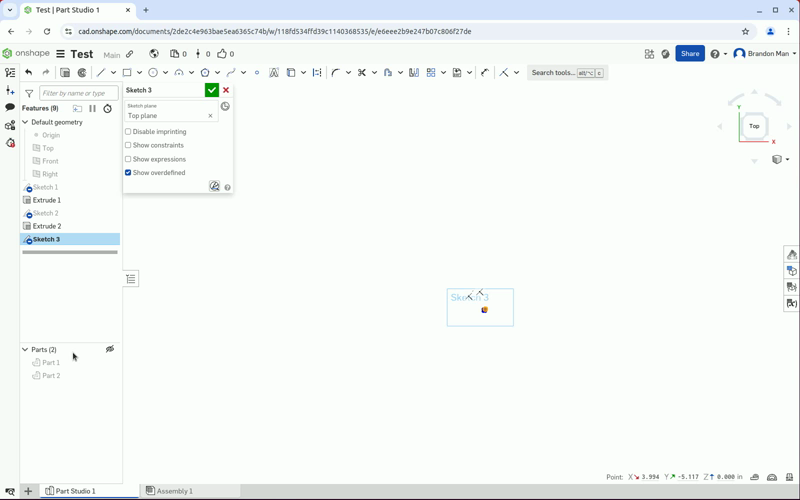
key(shift+e)
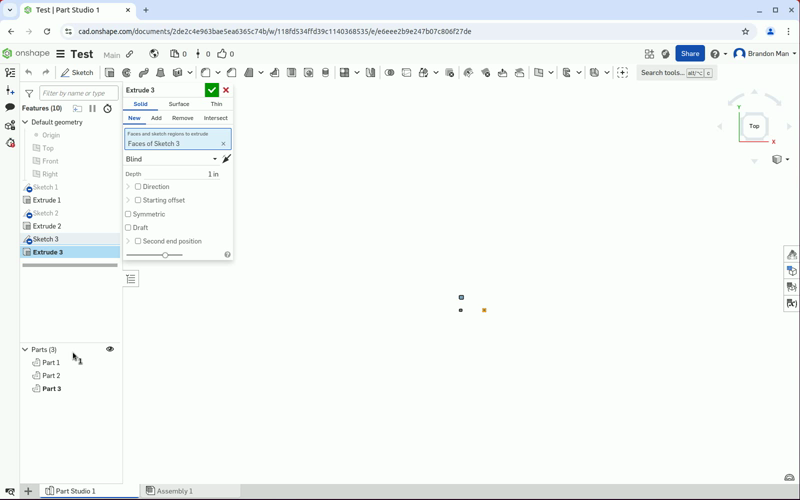
mouse_move(143, 106)
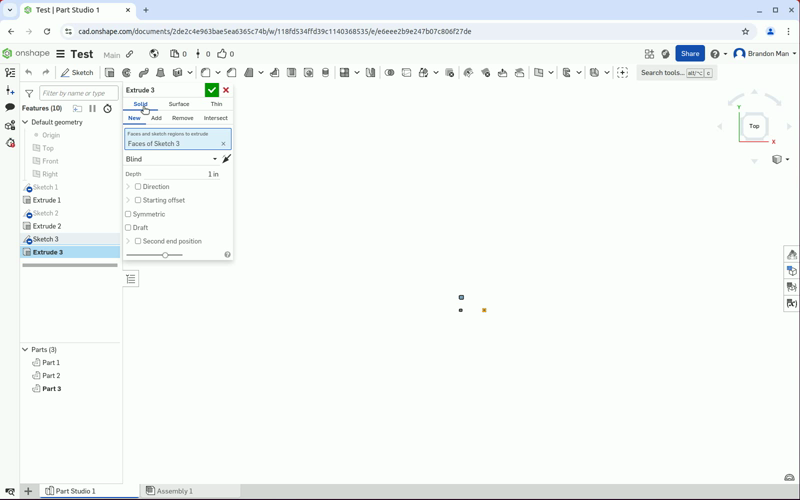
click(143, 106)
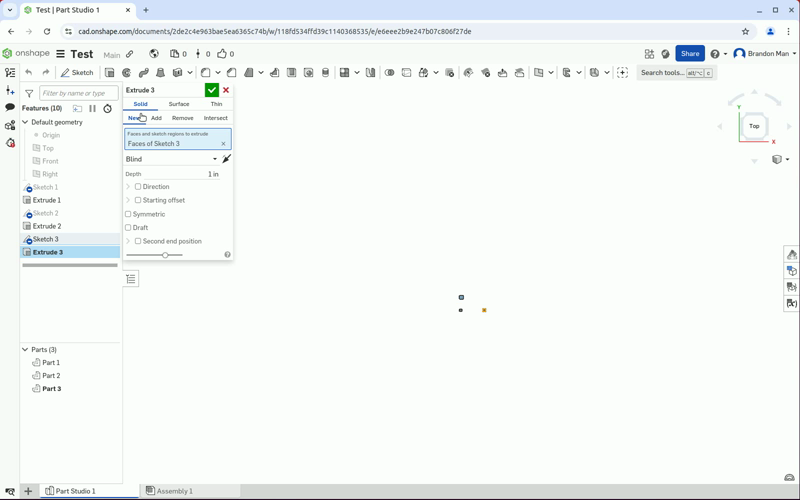
mouse_move(137, 120)
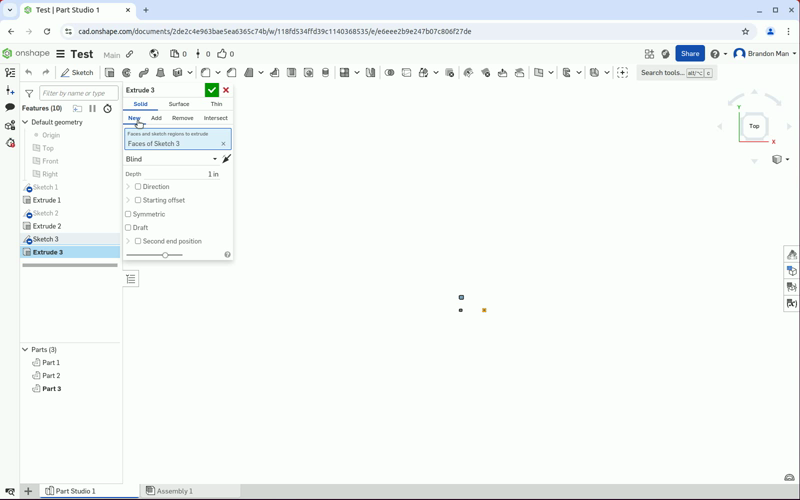
click(137, 120)
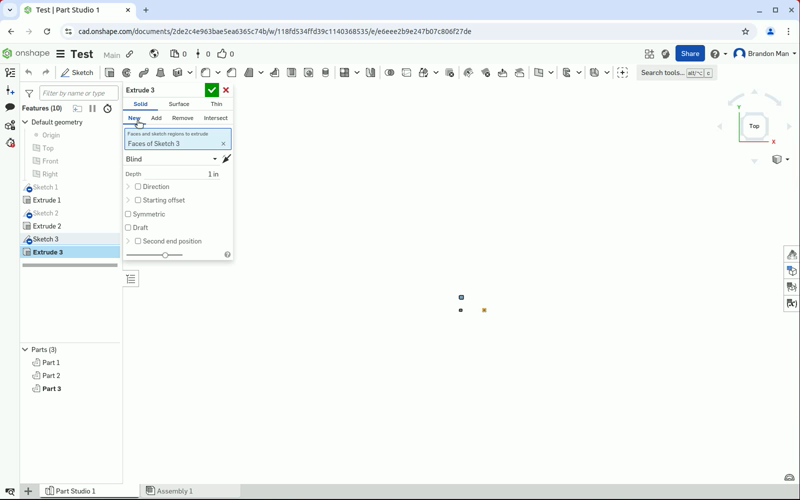
key(tab, 4)
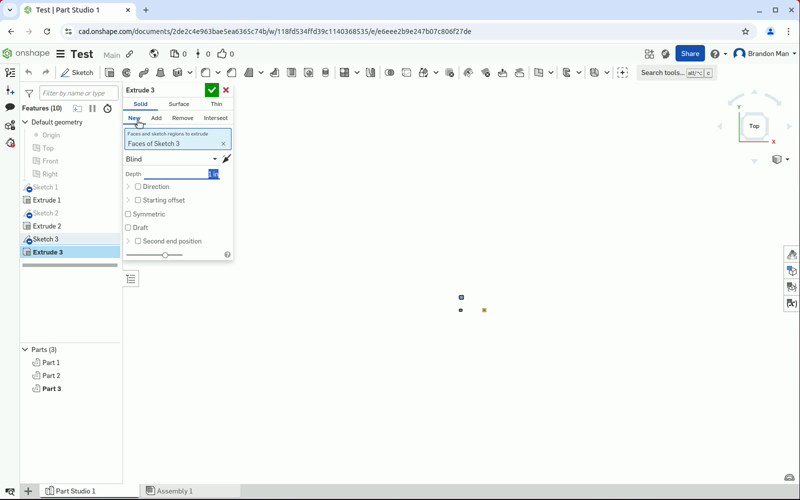
text(2.648)
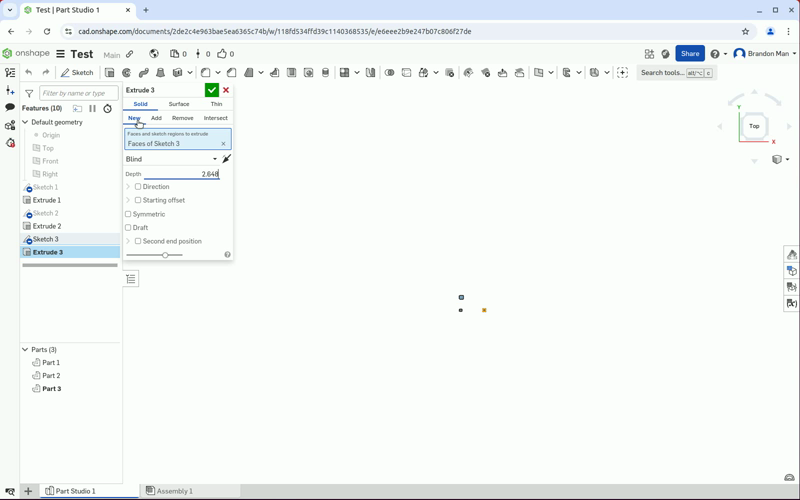
key(enter)
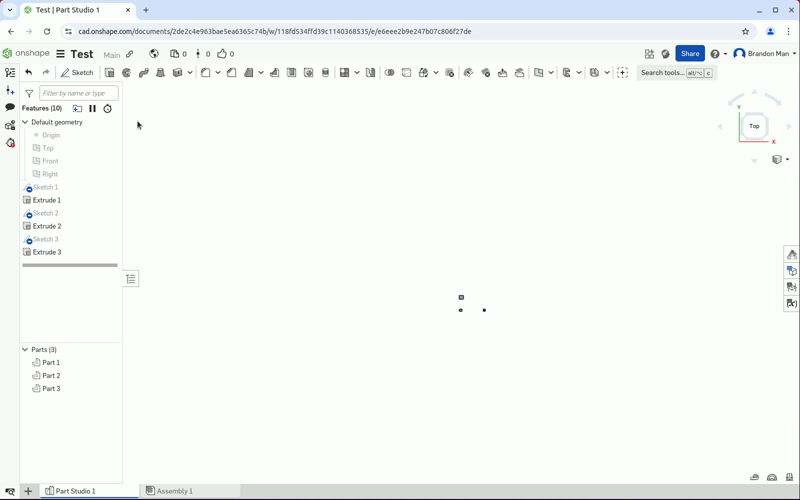
key(shift+h)
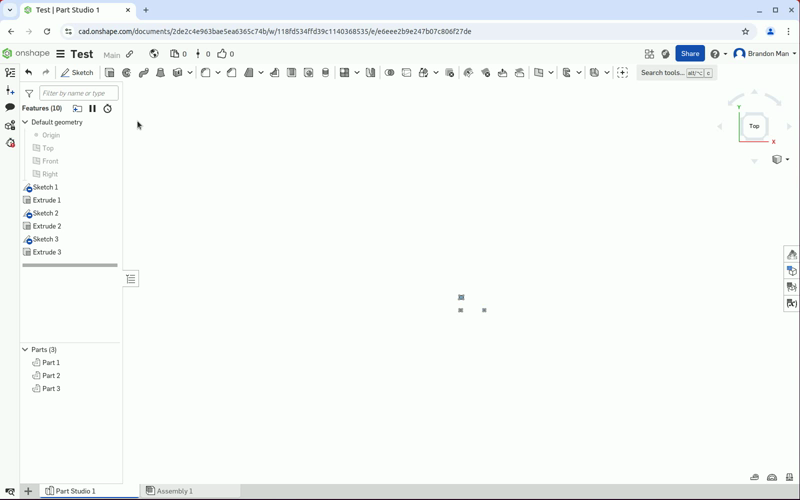
key(shift+h)
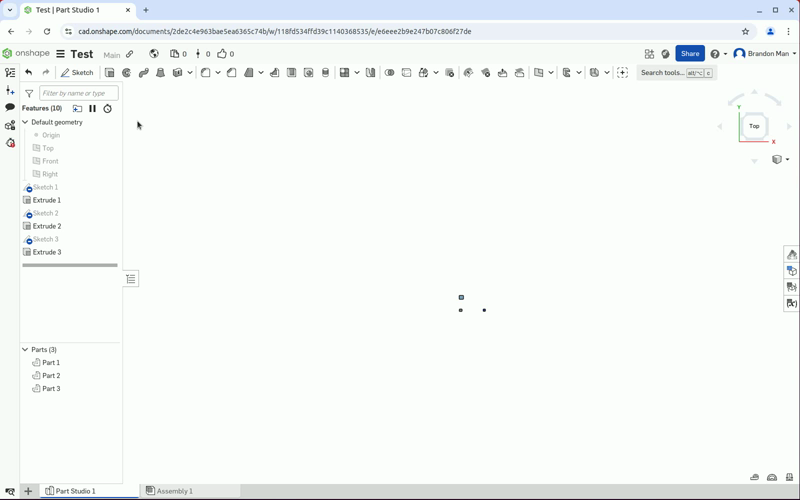
mouse_move(73, 189)
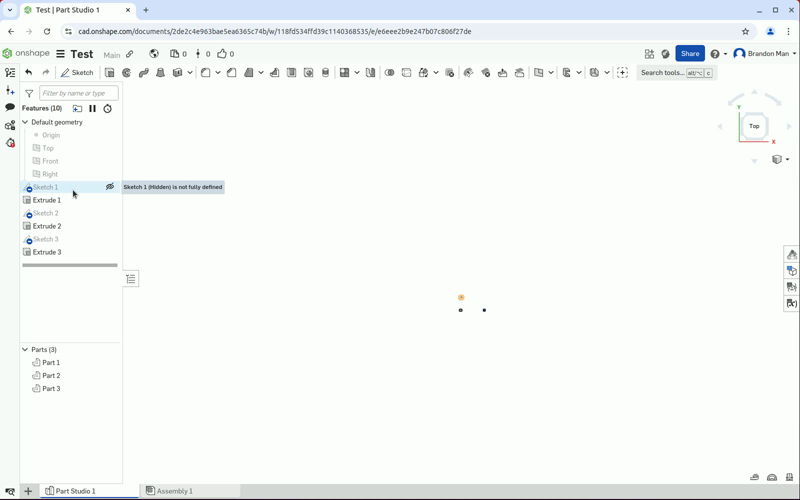
click(73, 189)
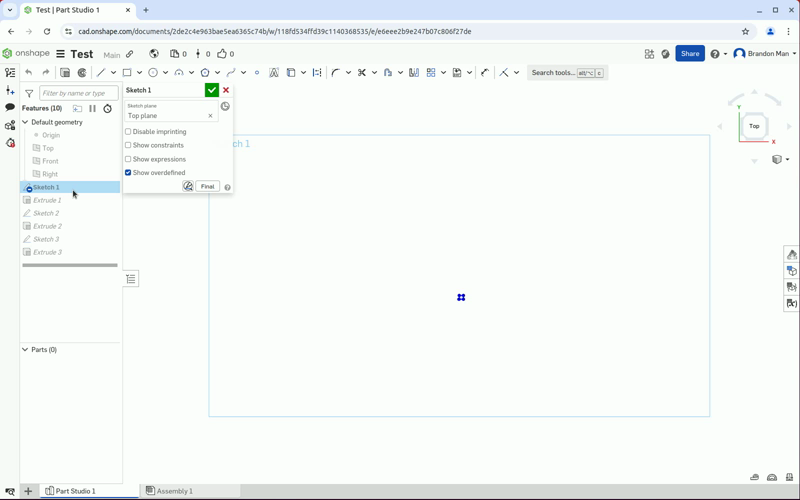
mouse_move(229, 92)
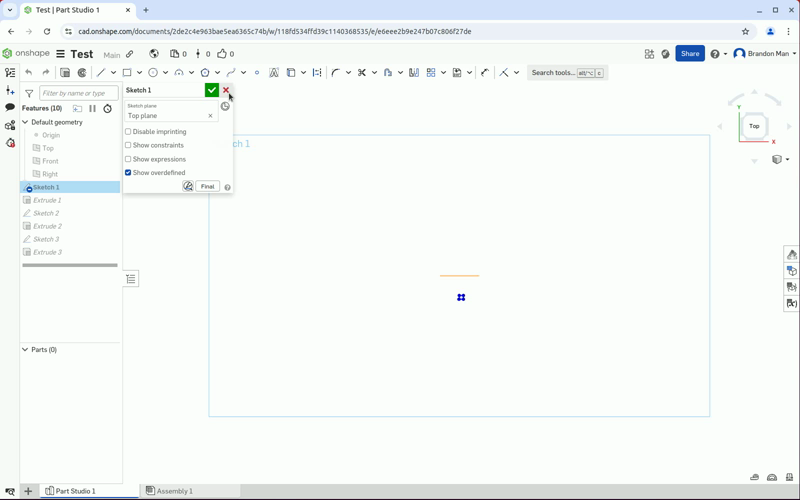
click(229, 92)
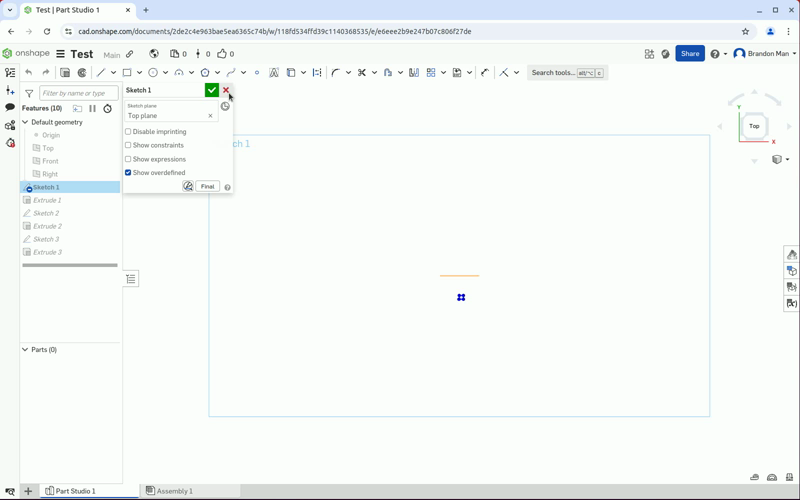
key(shift+s)
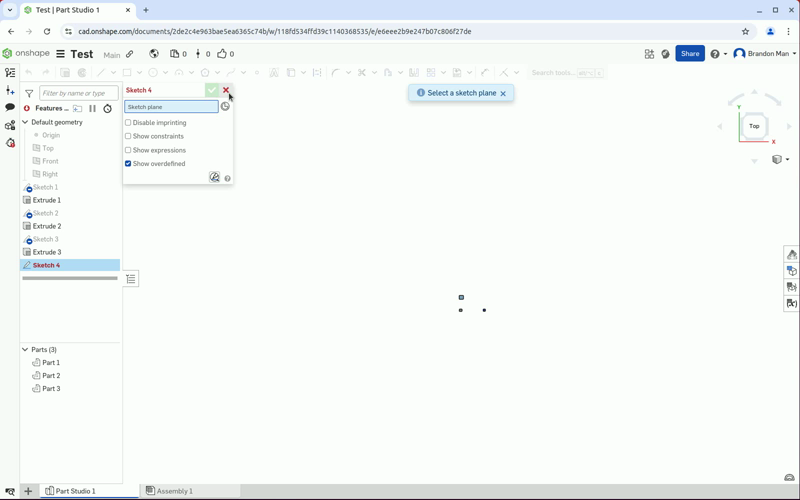
mouse_move(73, 150)
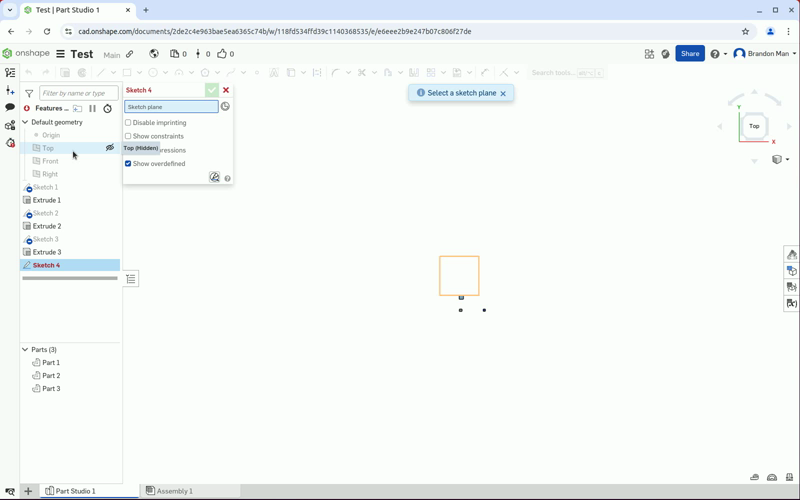
click(73, 150)
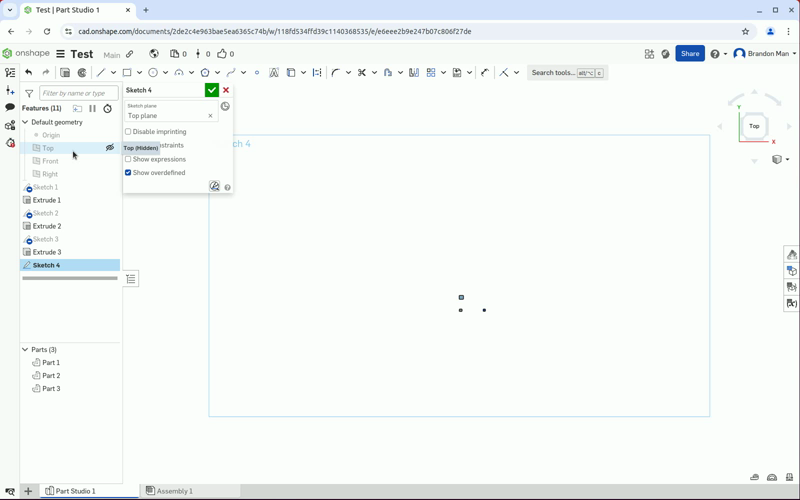
mouse_move(73, 352)
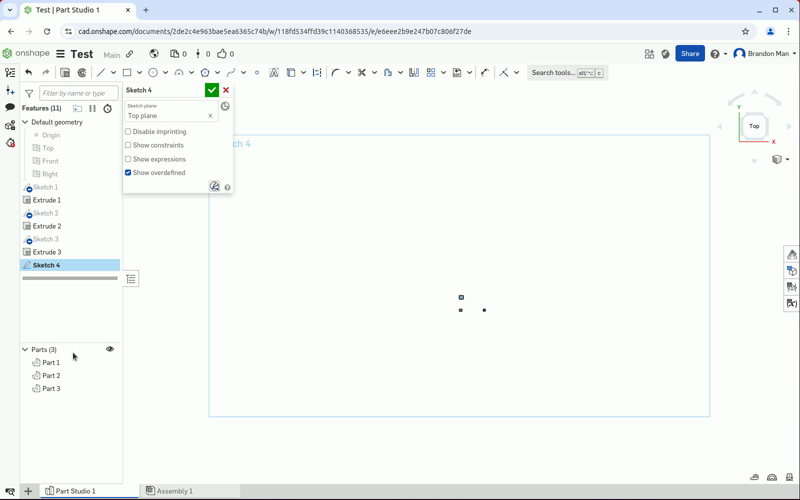
key(y)
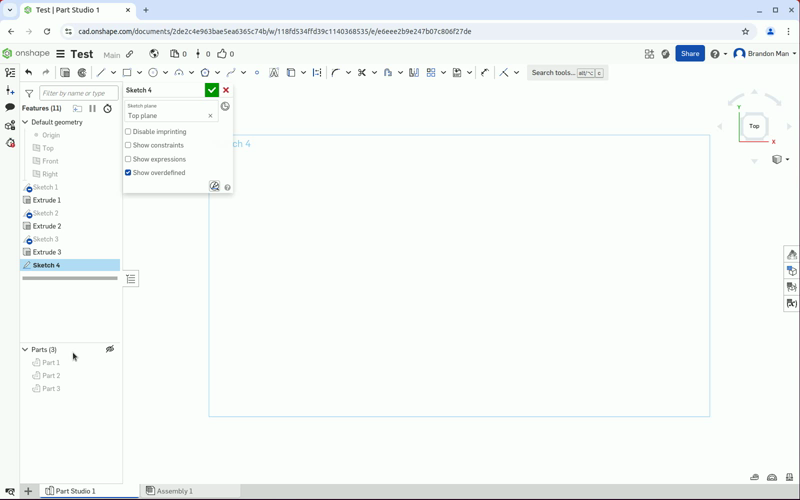
key(l)
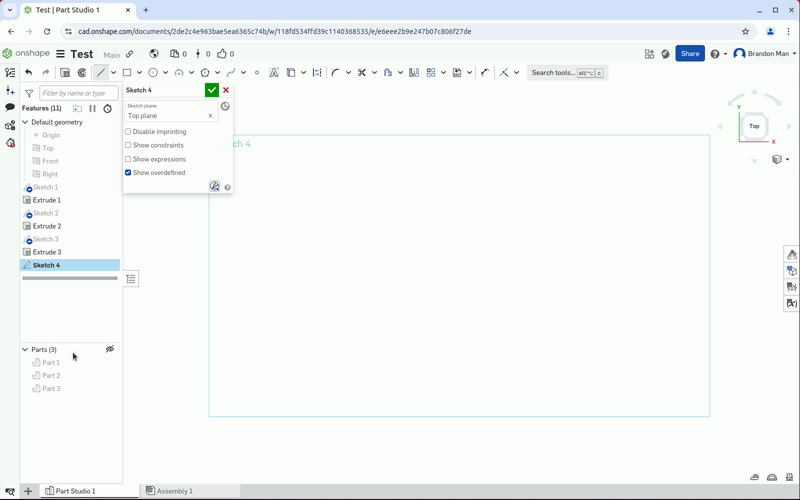
key_down(shift)
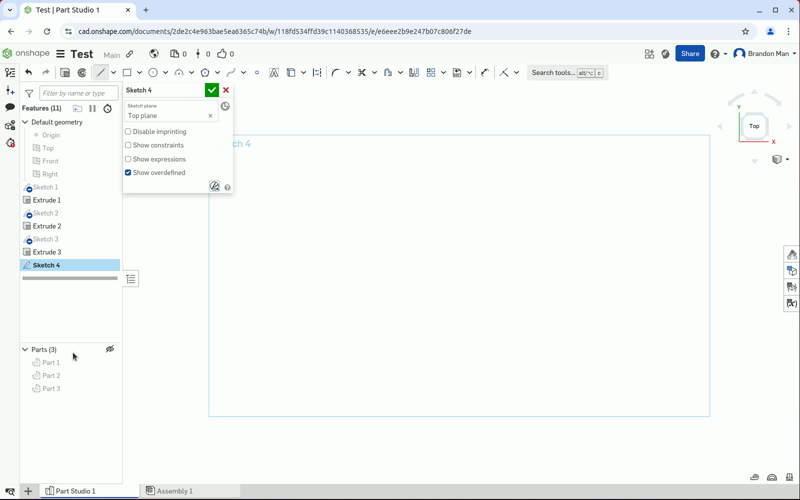
mouse_move(506, 311)
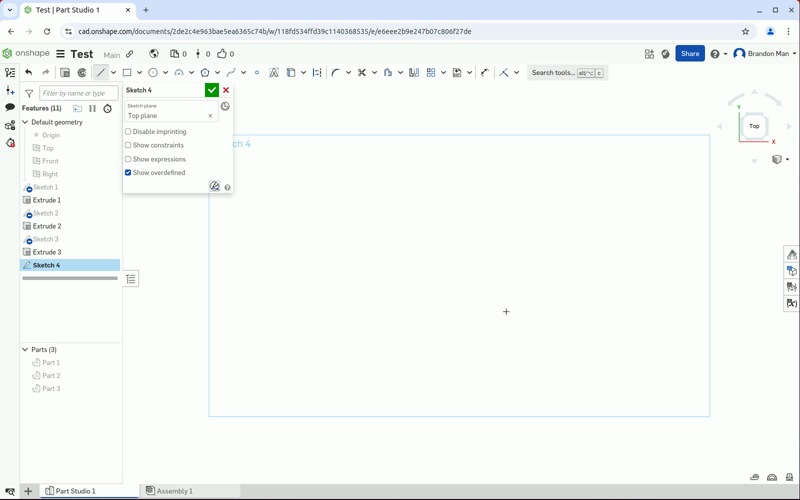
click(506, 311)
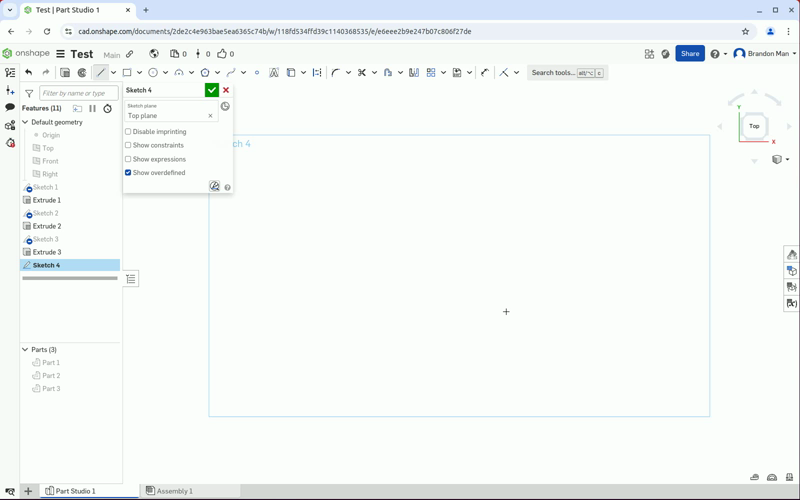
key_up(shift)
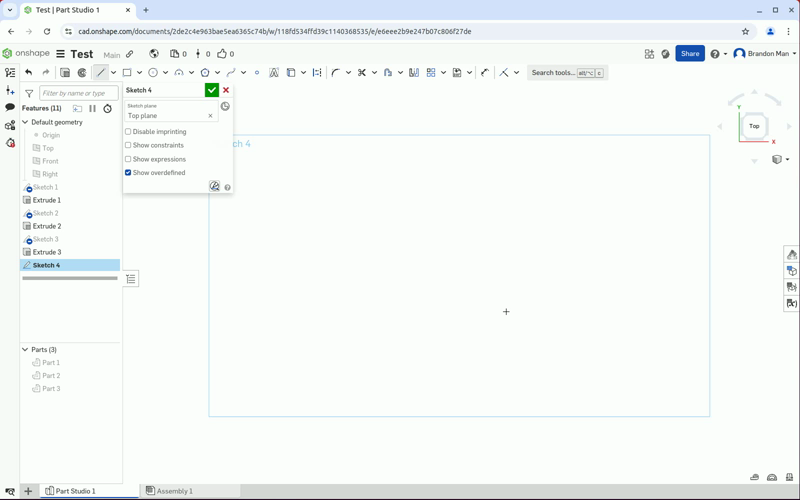
key_down(shift)
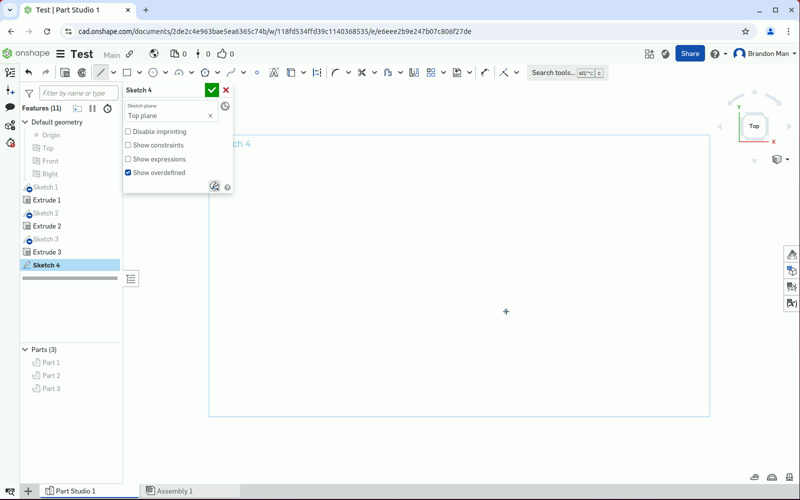
mouse_move(536, 311)
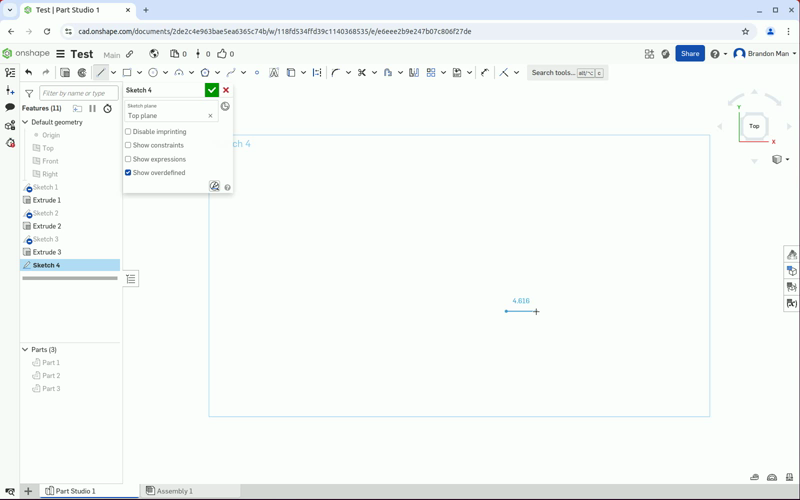
mouse_move(508, 311)
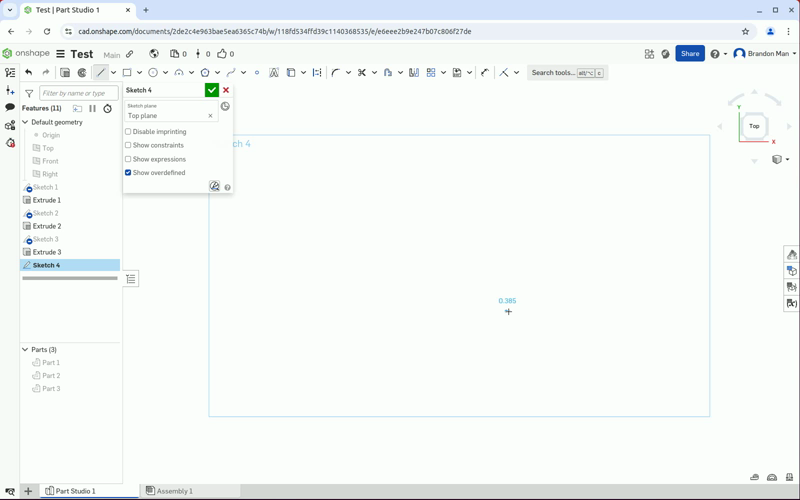
scroll(6)
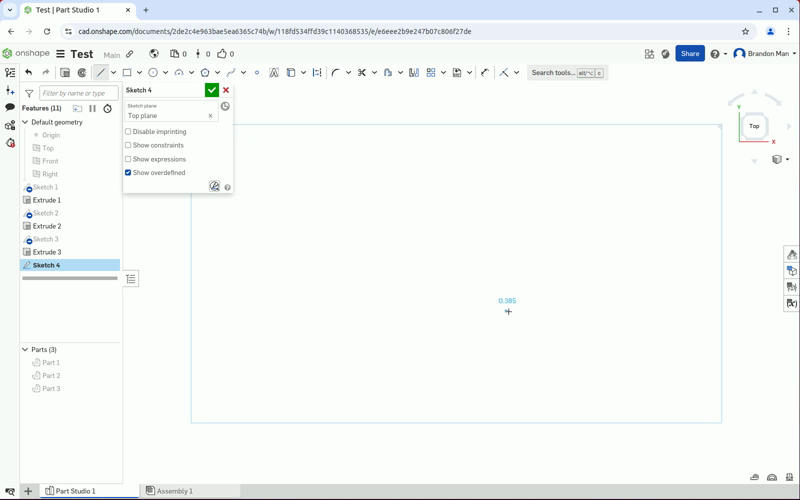
scroll(6)
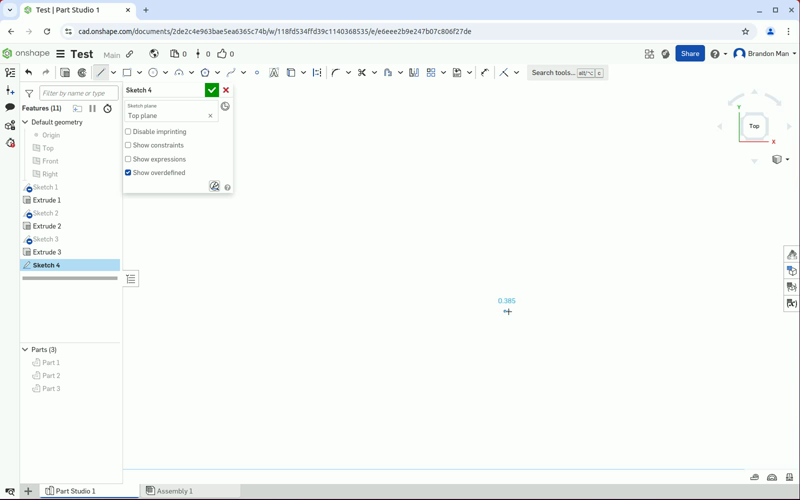
scroll(6)
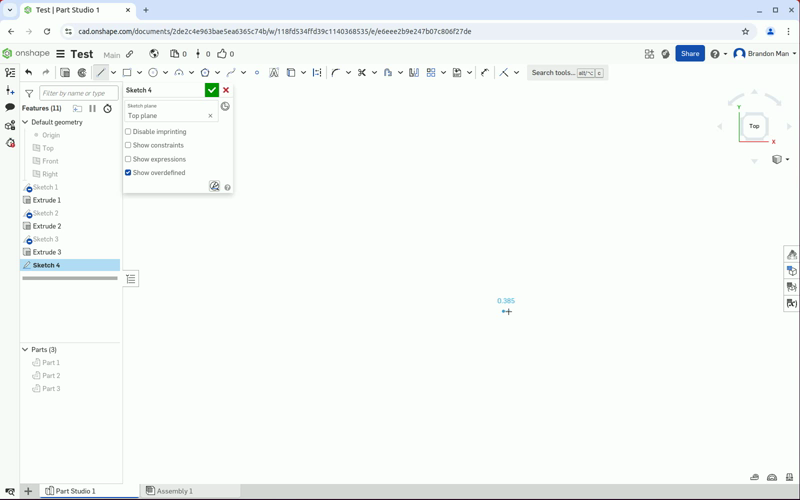
scroll(6)
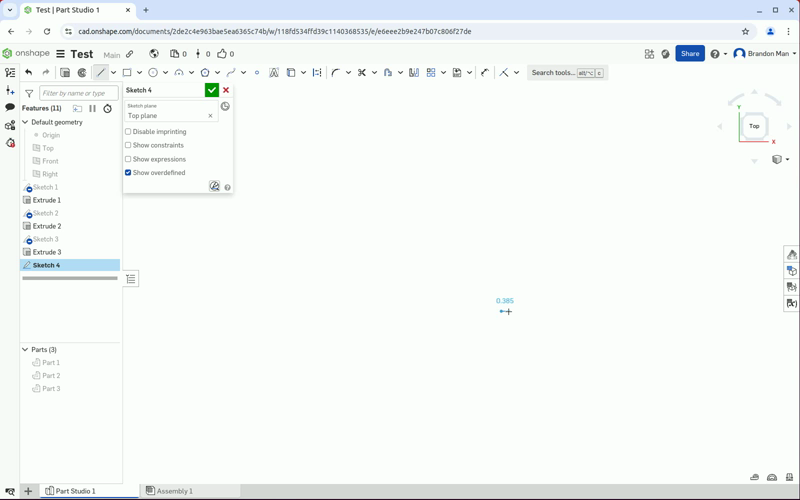
scroll(6)
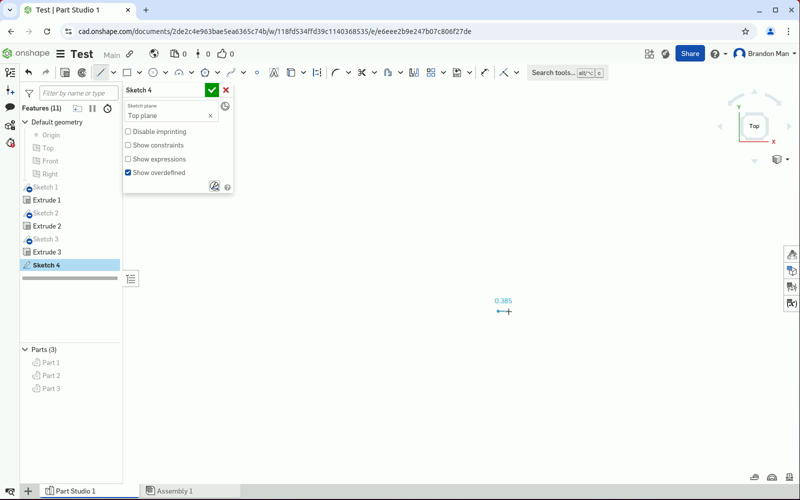
scroll(6)
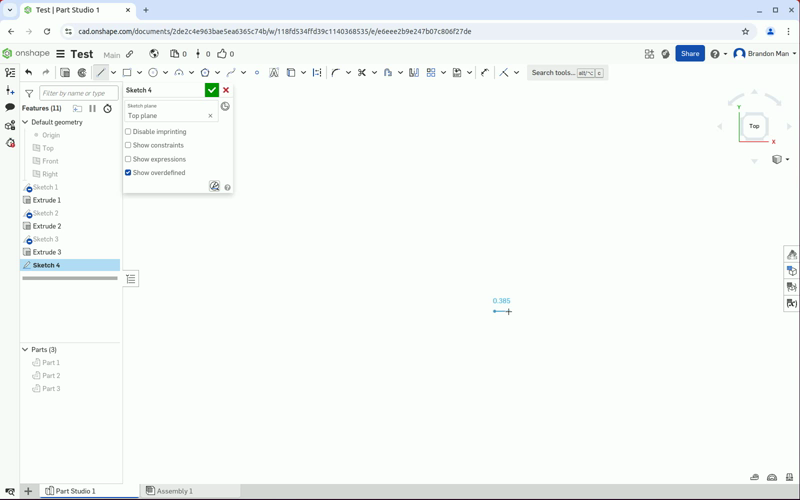
scroll(6)
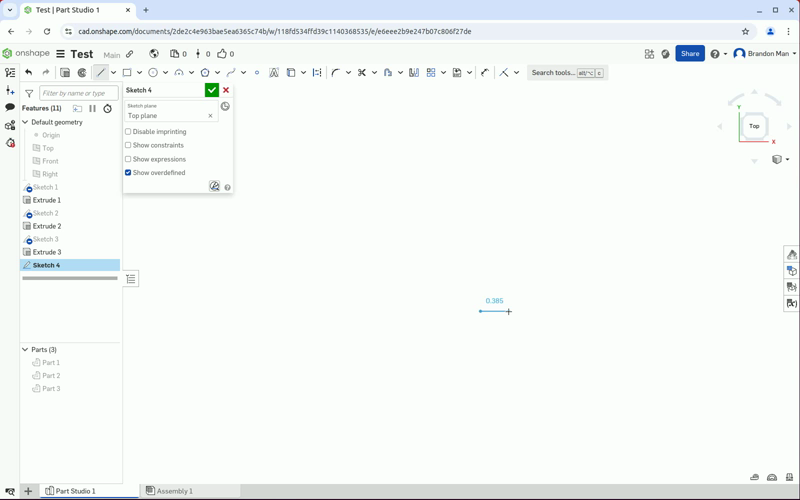
click(508, 311)
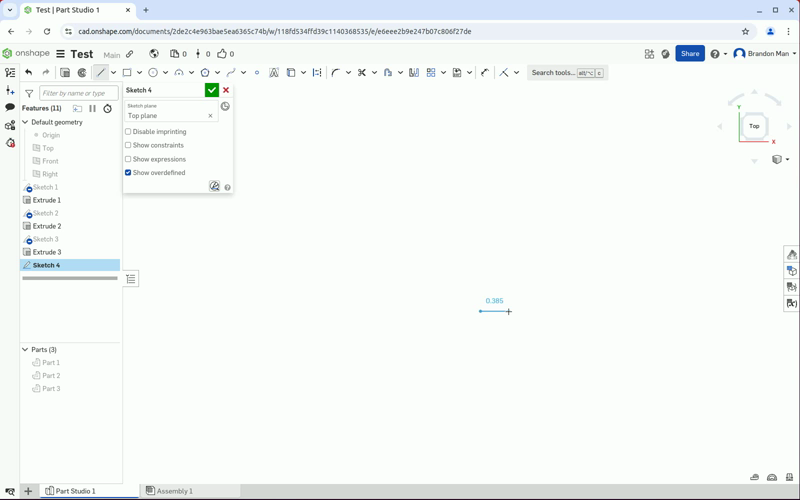
scroll(-6)
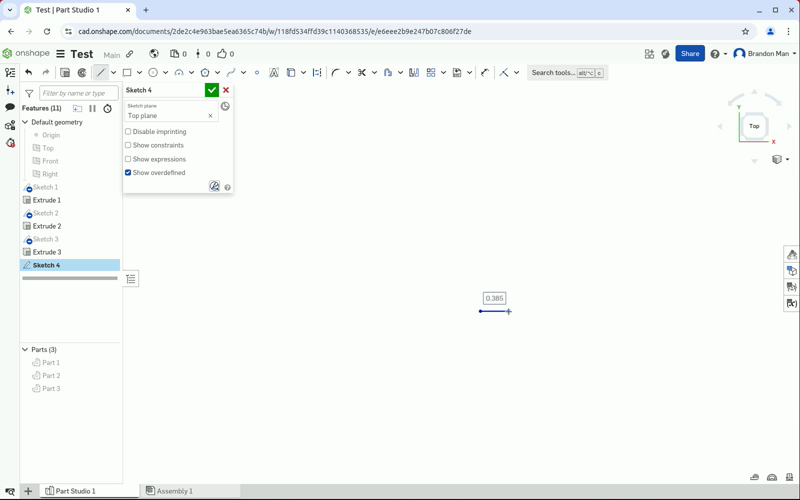
scroll(-6)
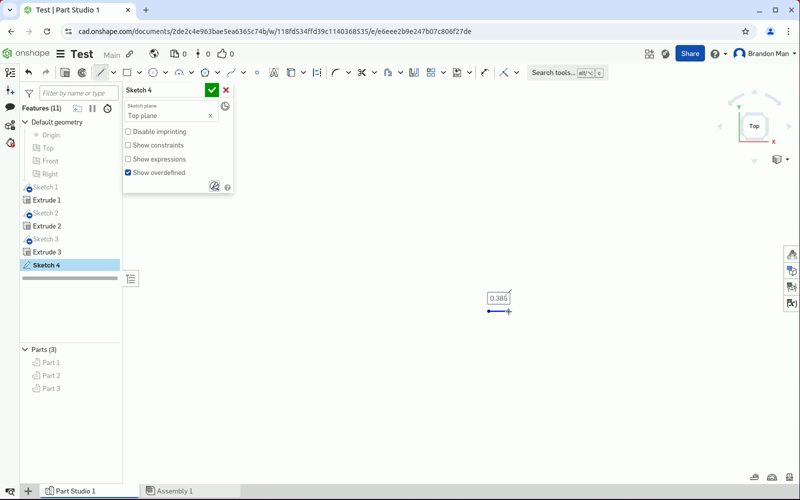
scroll(-6)
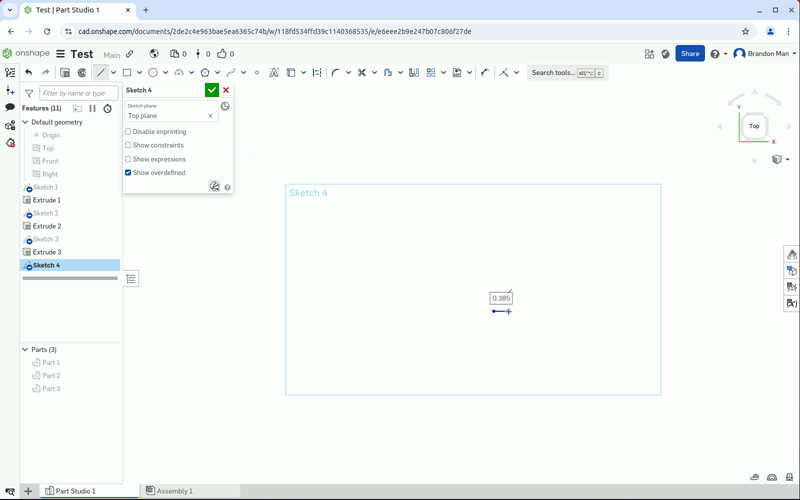
scroll(-6)
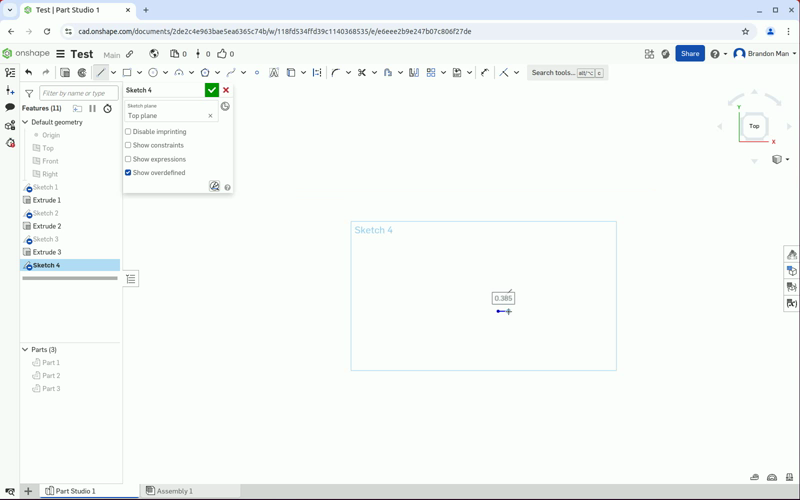
scroll(-6)
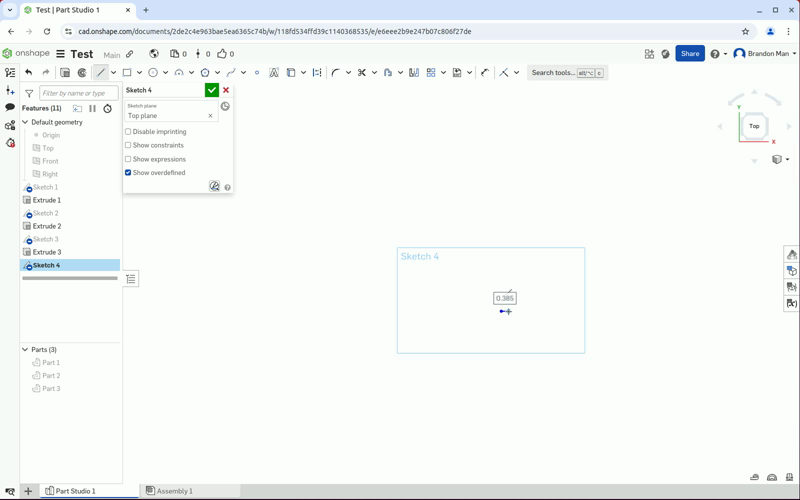
scroll(-6)
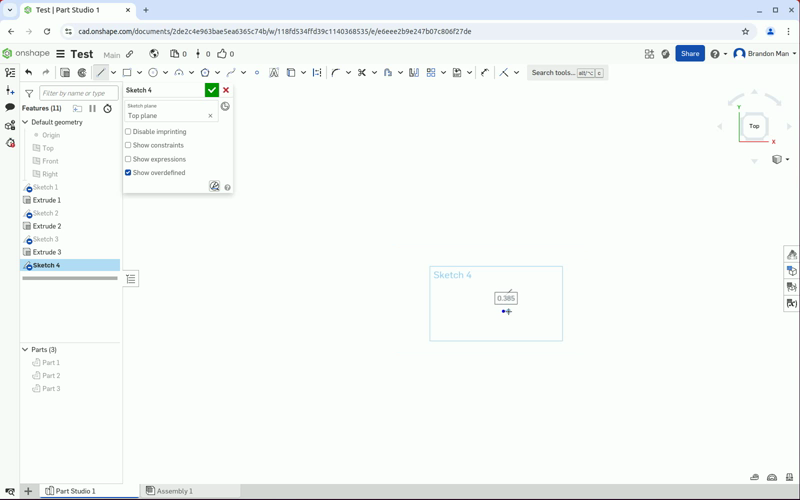
scroll(-6)
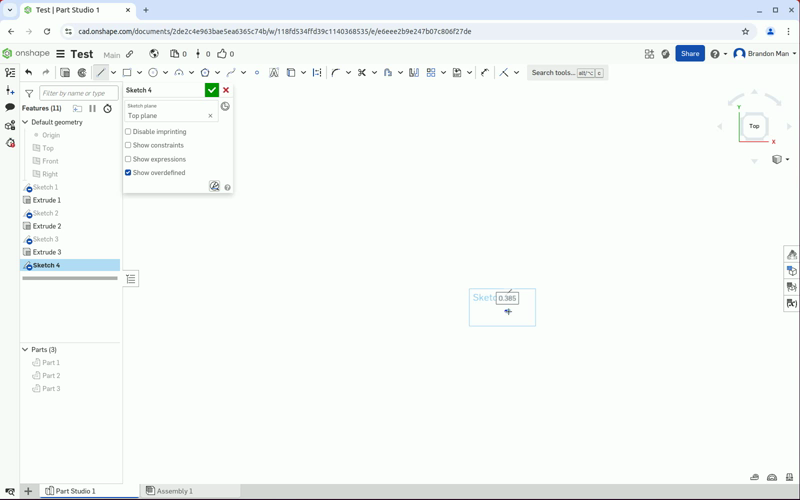
key_up(shift)
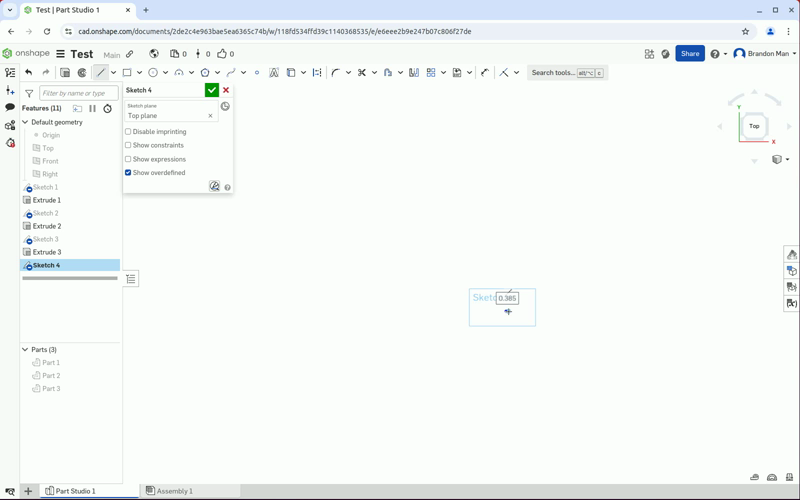
key_down(shift)
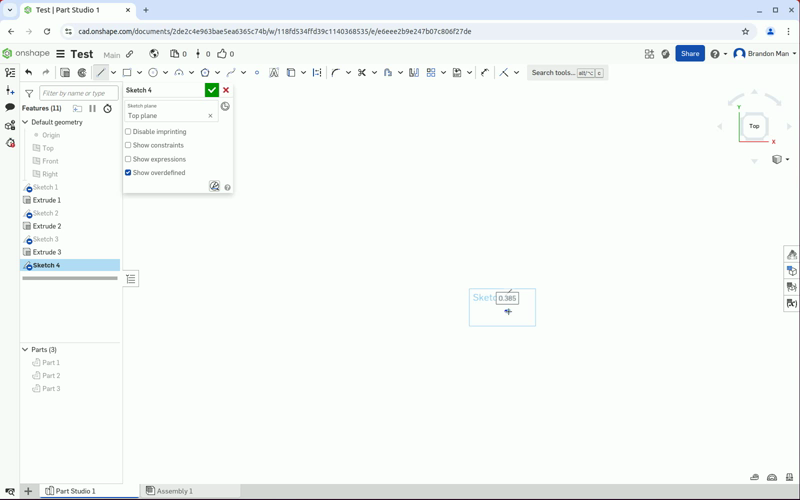
mouse_move(538, 311)
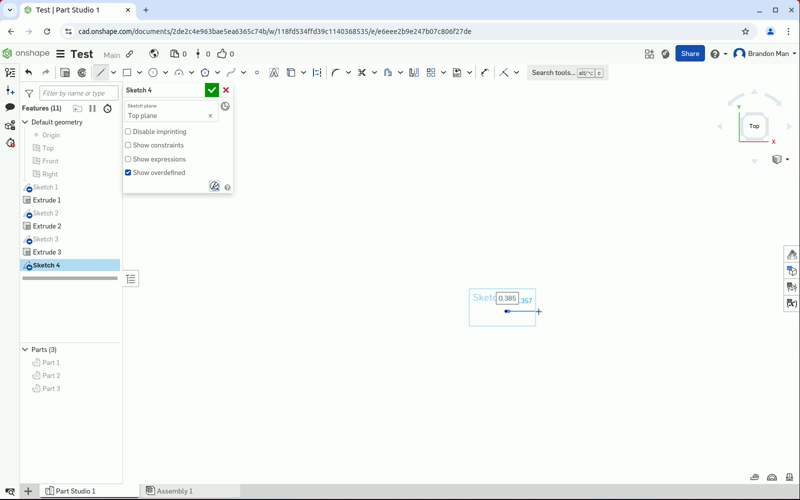
mouse_move(508, 309)
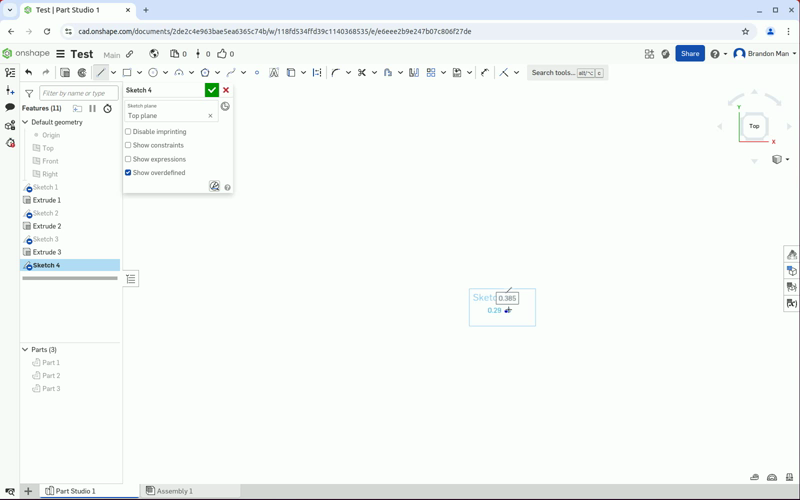
scroll(6)
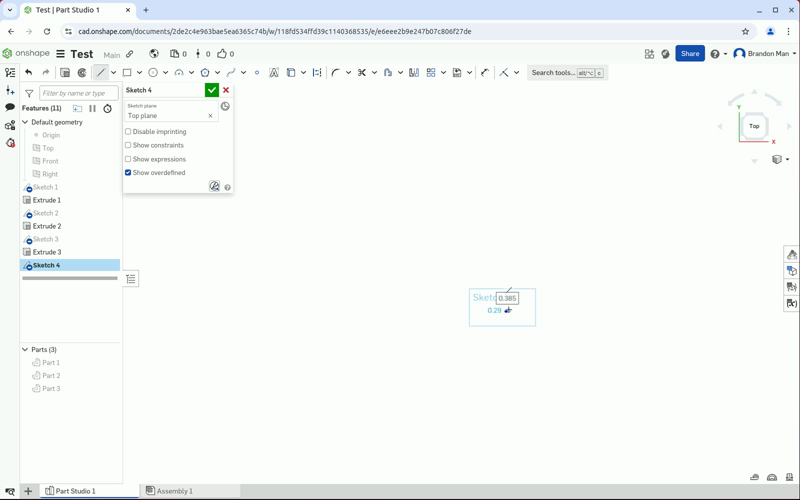
scroll(6)
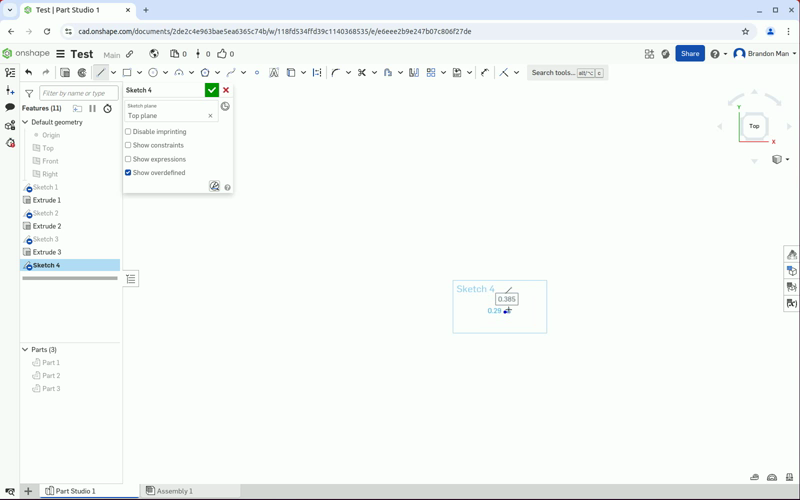
scroll(6)
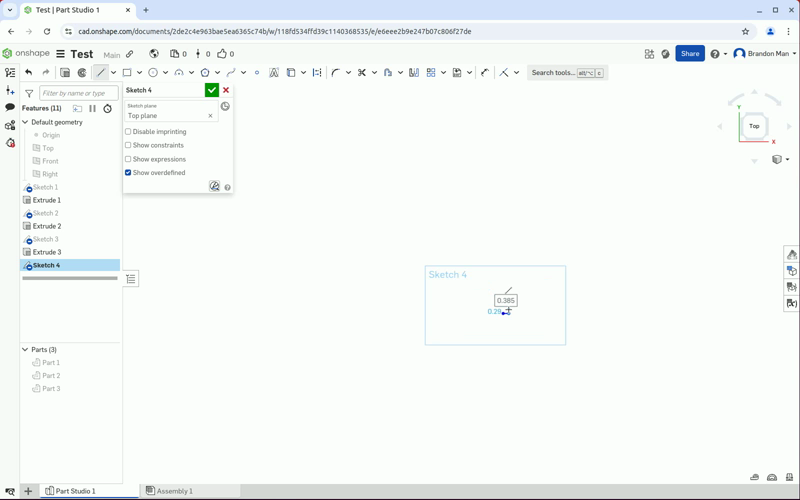
scroll(6)
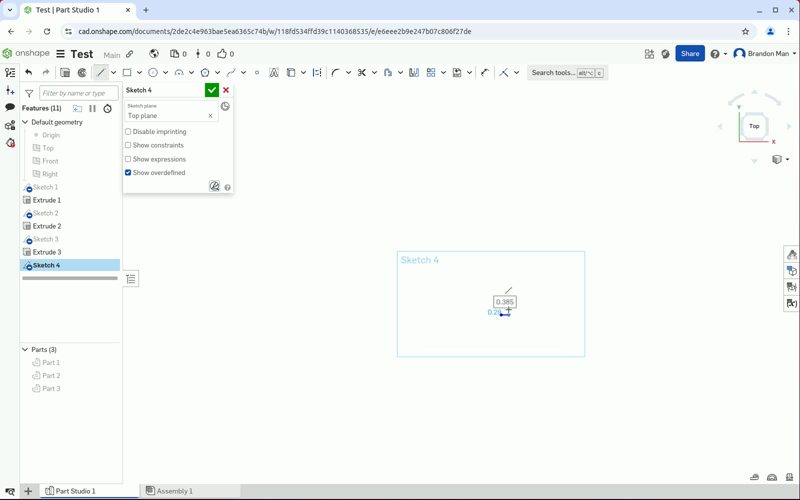
scroll(6)
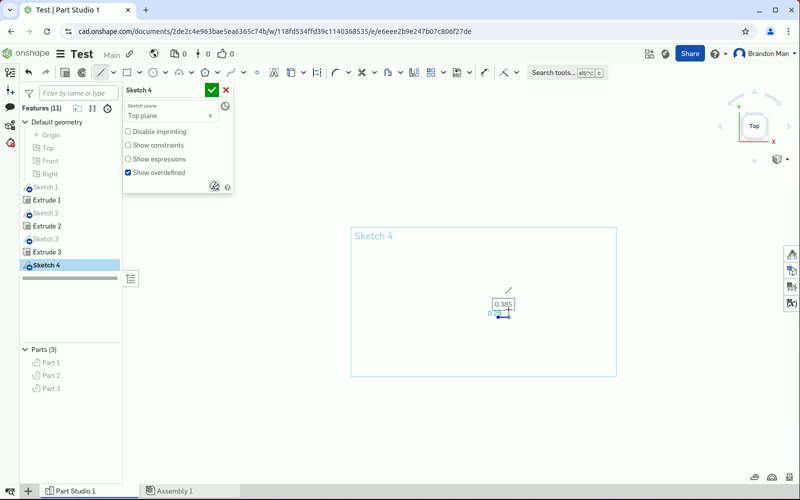
scroll(6)
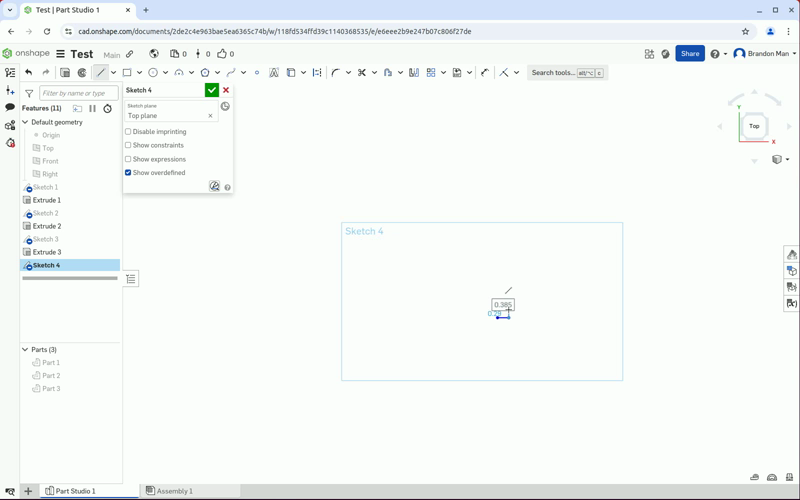
scroll(6)
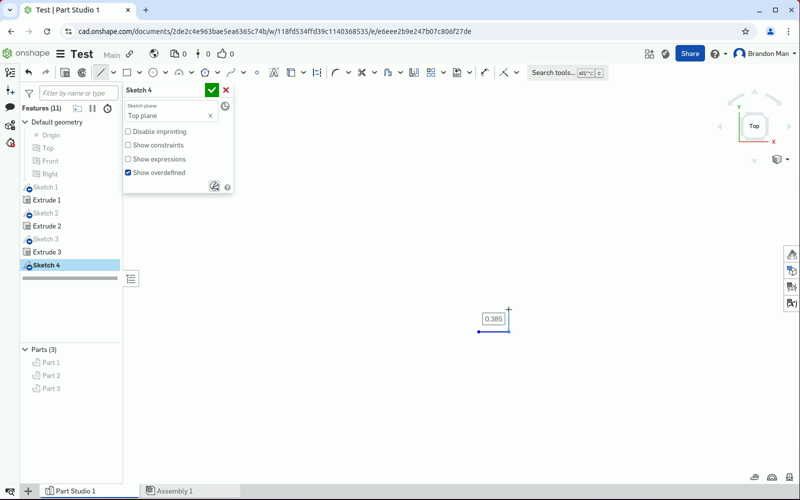
click(508, 309)
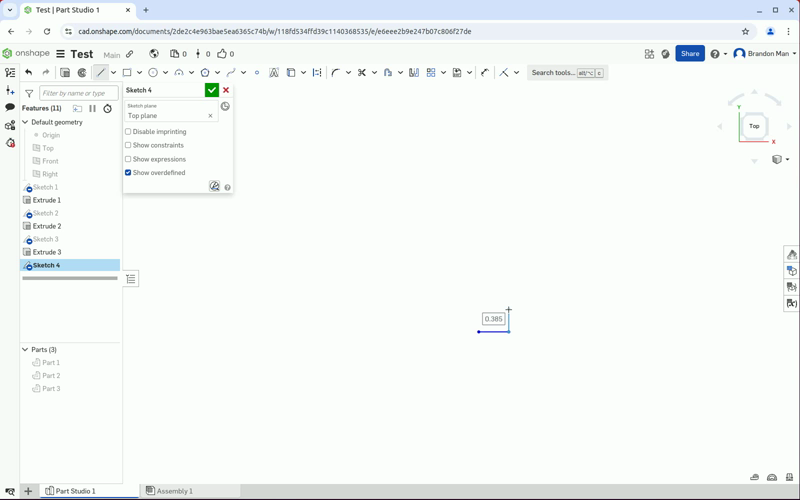
scroll(-6)
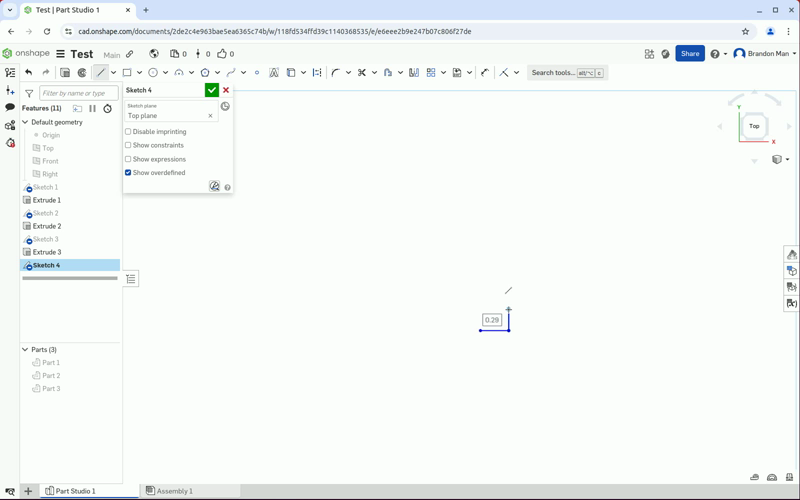
scroll(-6)
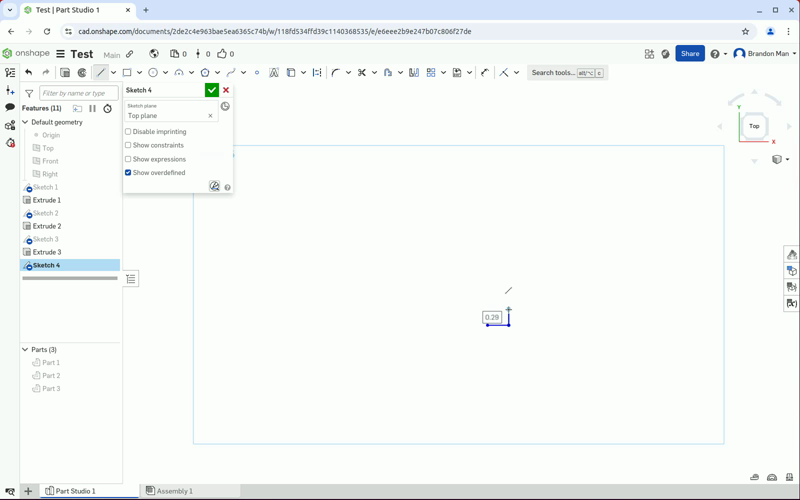
scroll(-6)
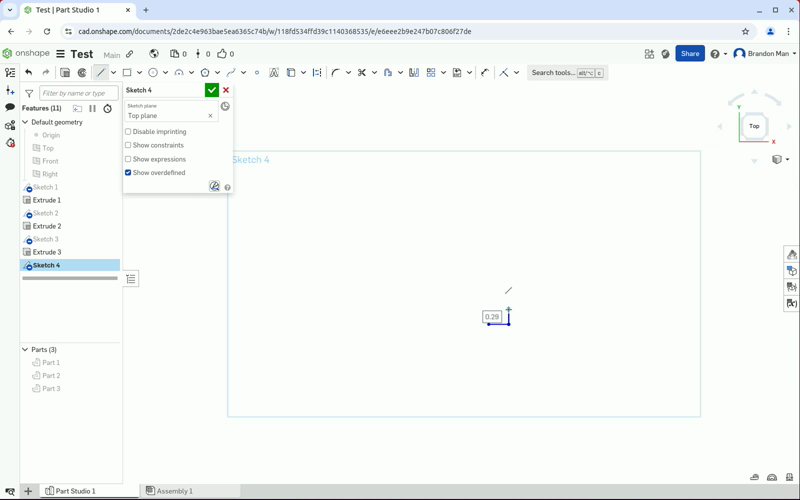
scroll(-6)
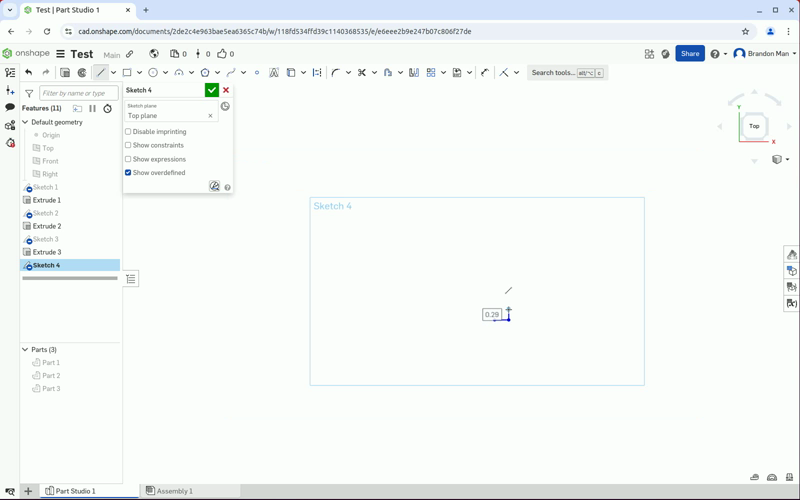
scroll(-6)
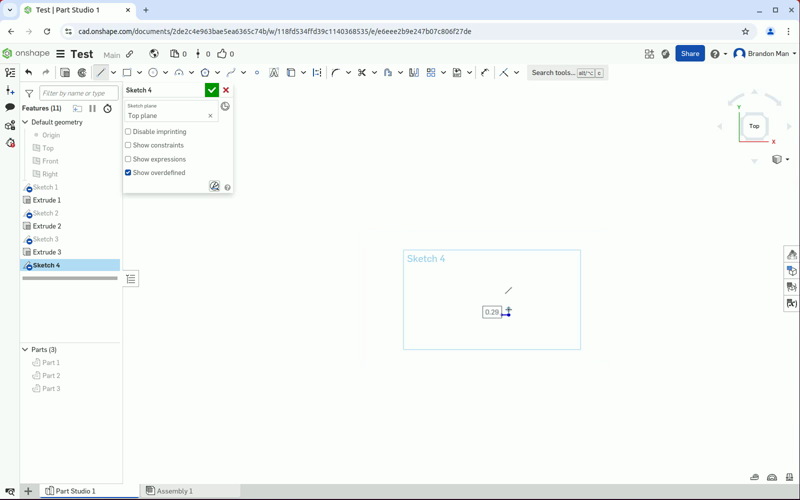
scroll(-6)
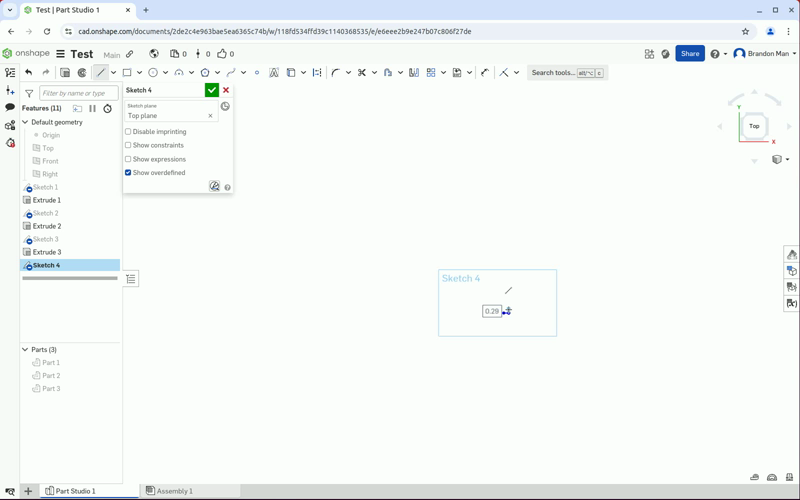
scroll(-6)
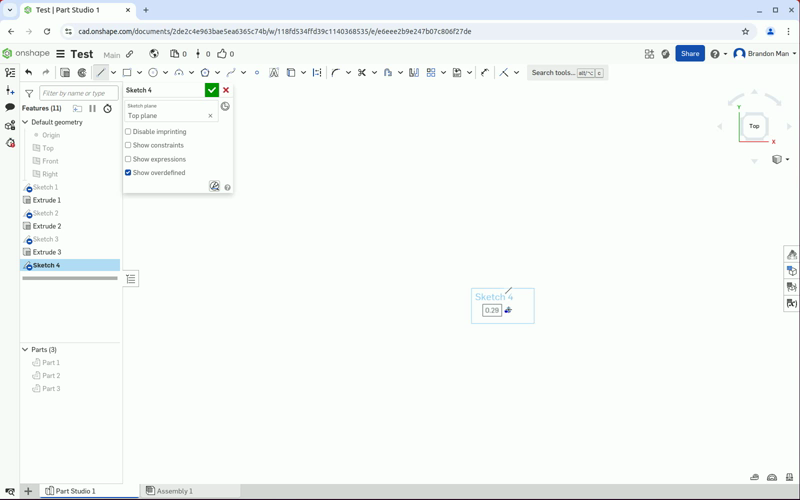
key_up(shift)
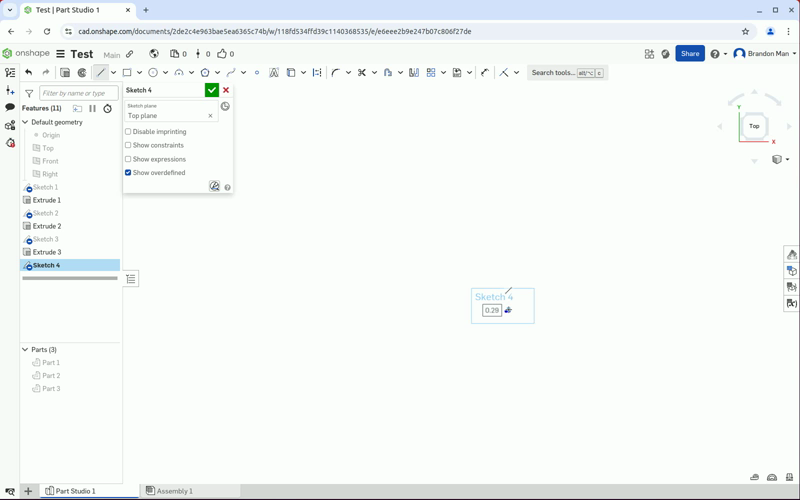
key_down(shift)
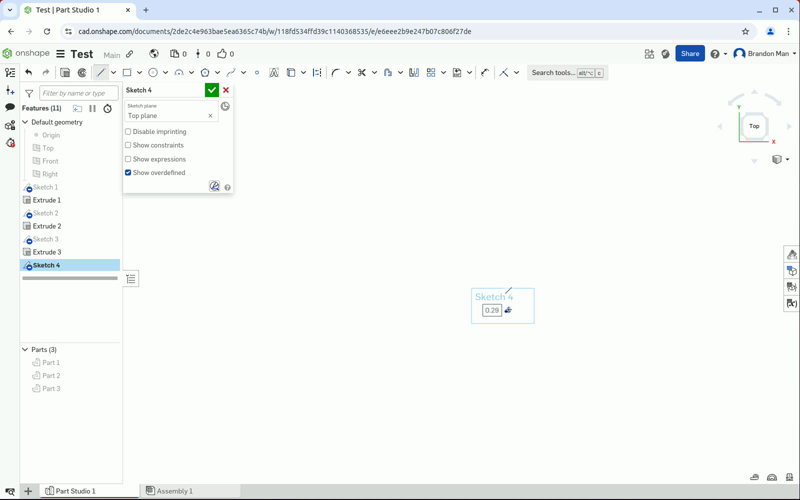
mouse_move(538, 309)
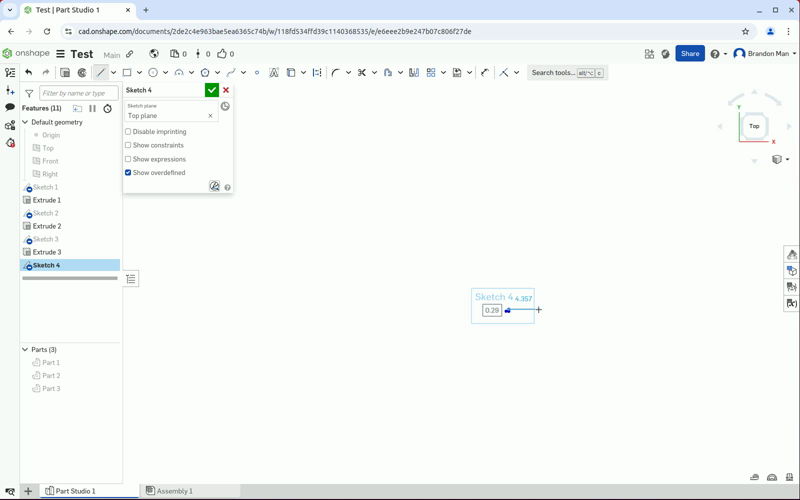
mouse_move(506, 309)
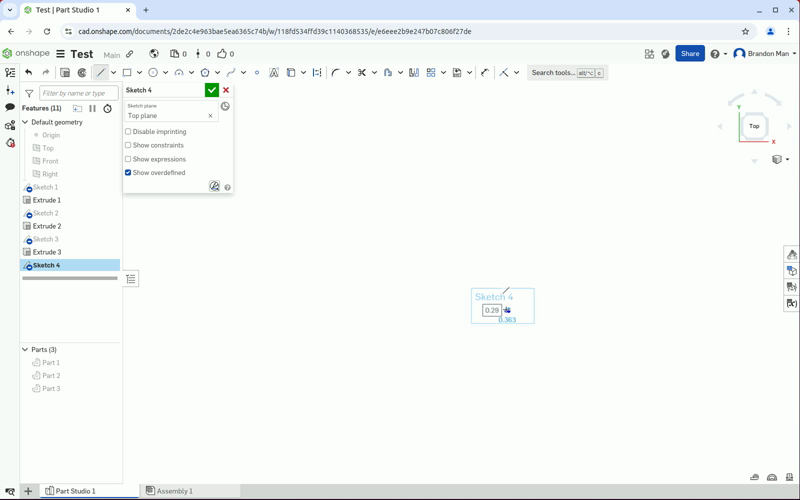
scroll(6)
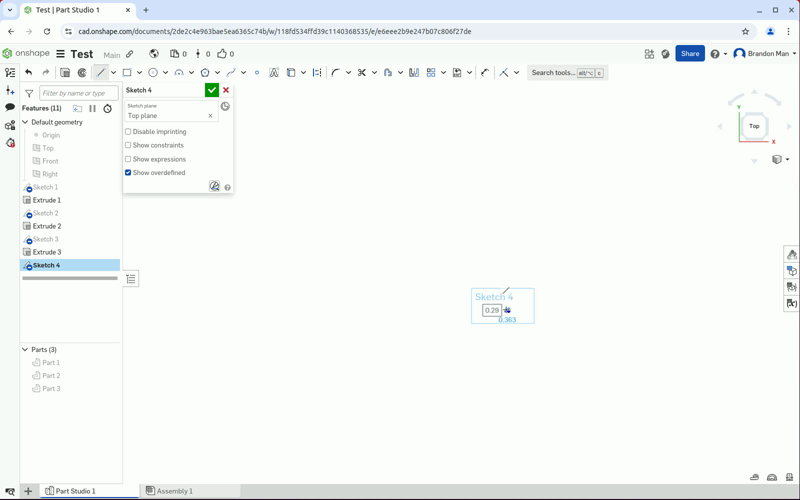
scroll(6)
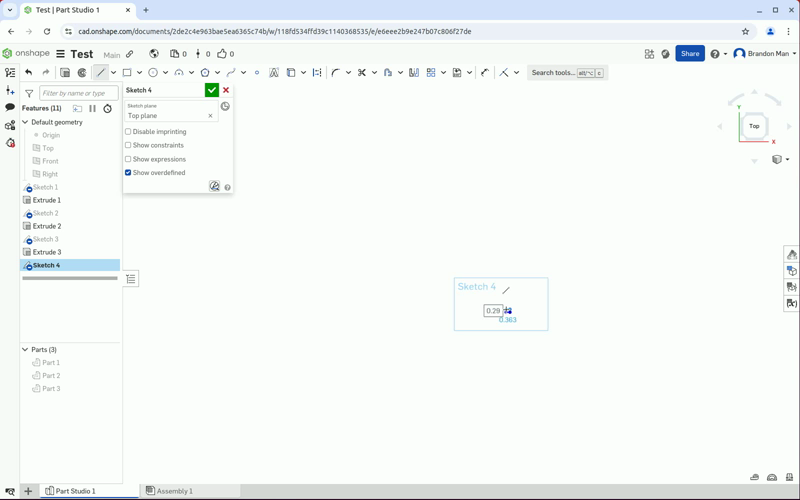
scroll(6)
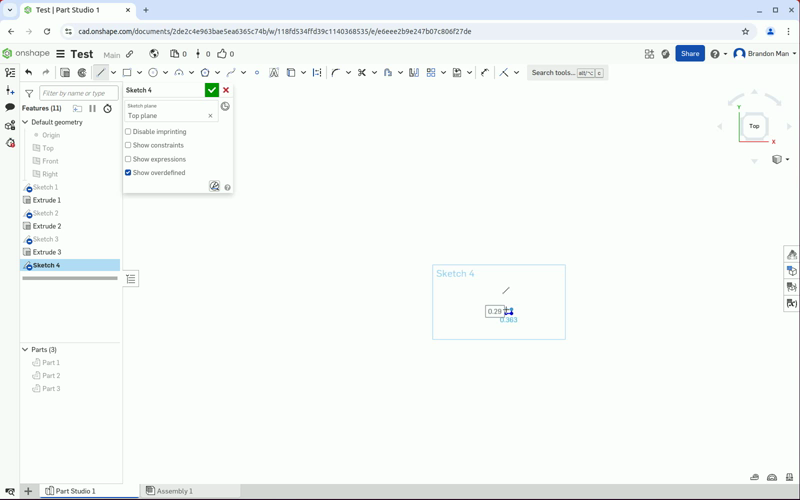
scroll(6)
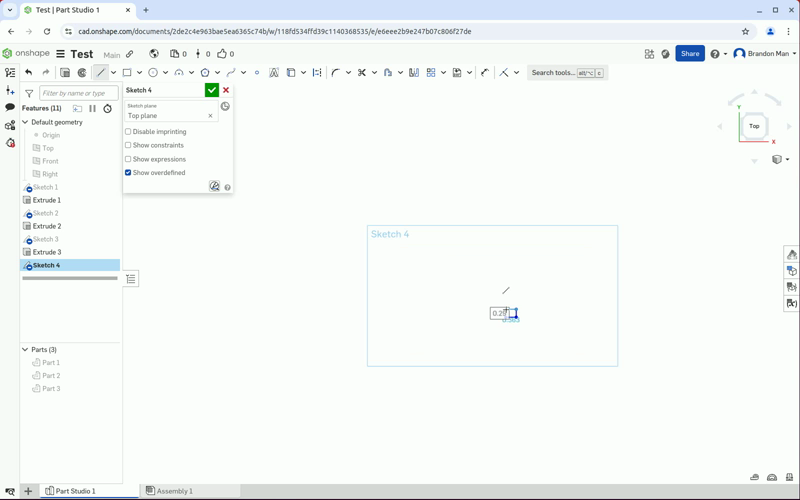
scroll(6)
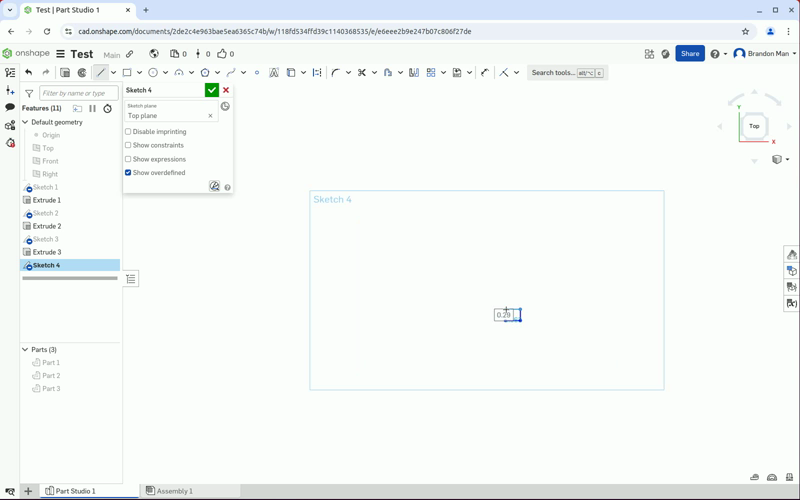
scroll(6)
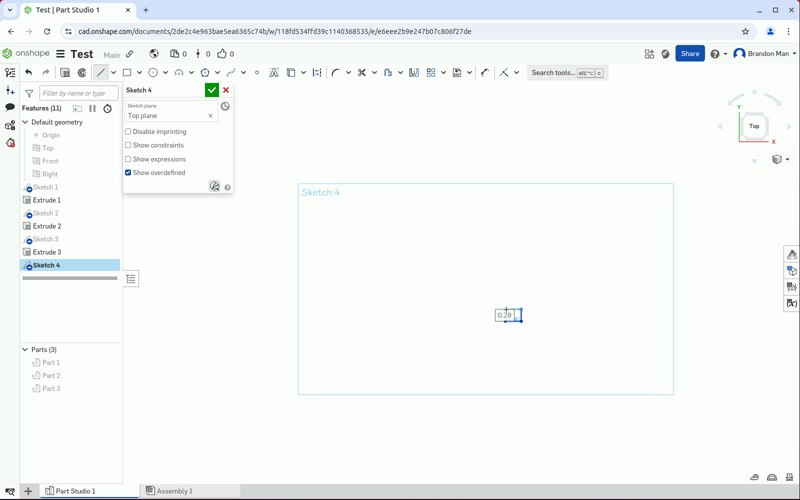
scroll(6)
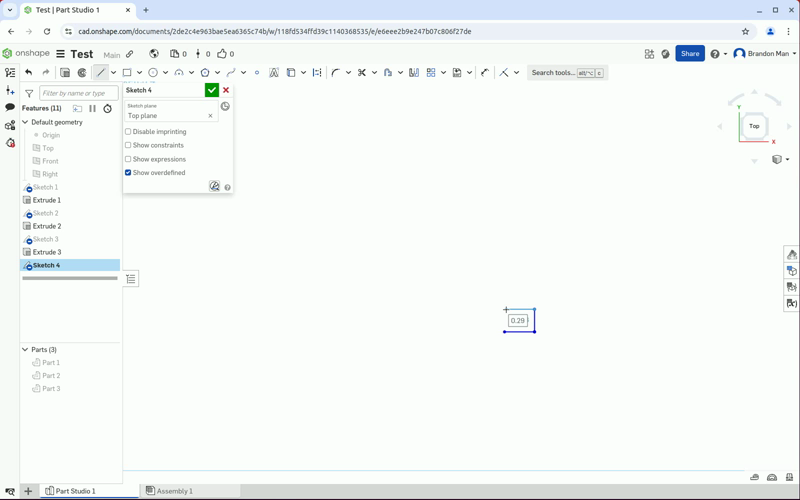
click(506, 309)
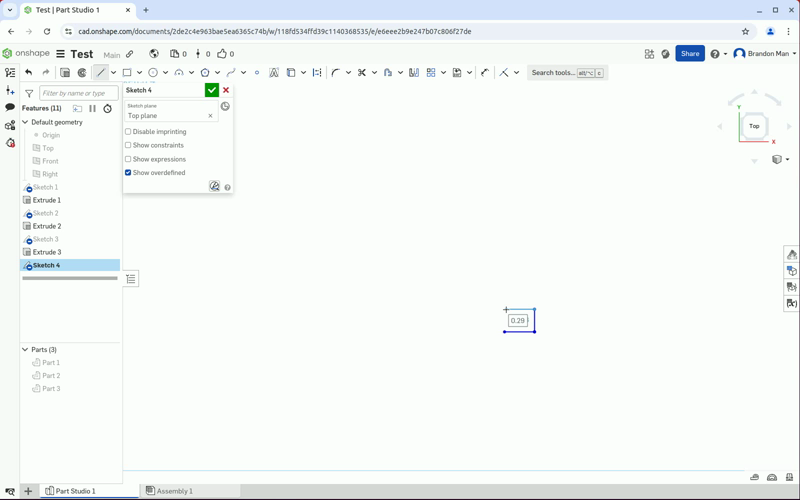
scroll(-6)
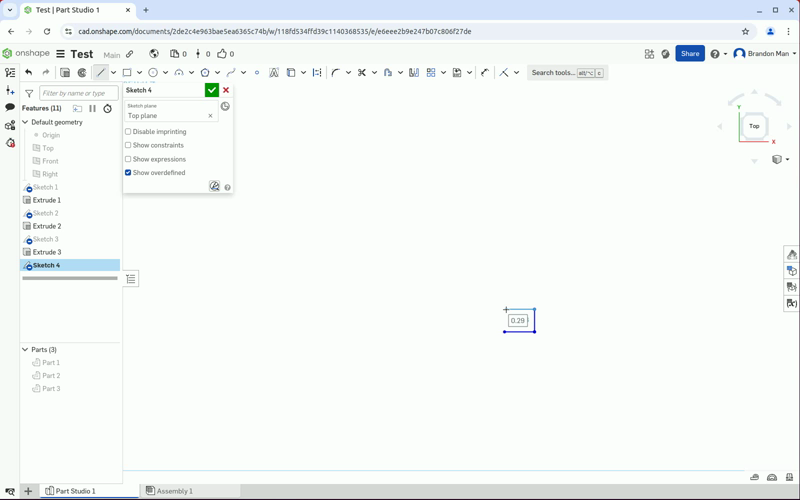
scroll(-6)
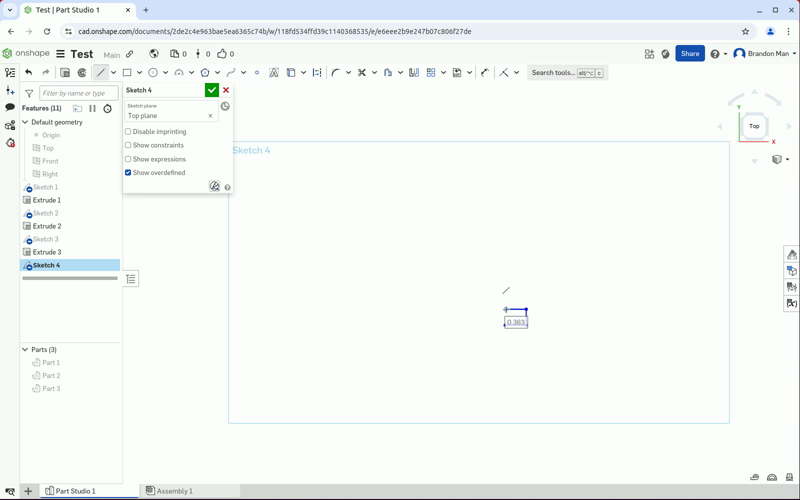
scroll(-6)
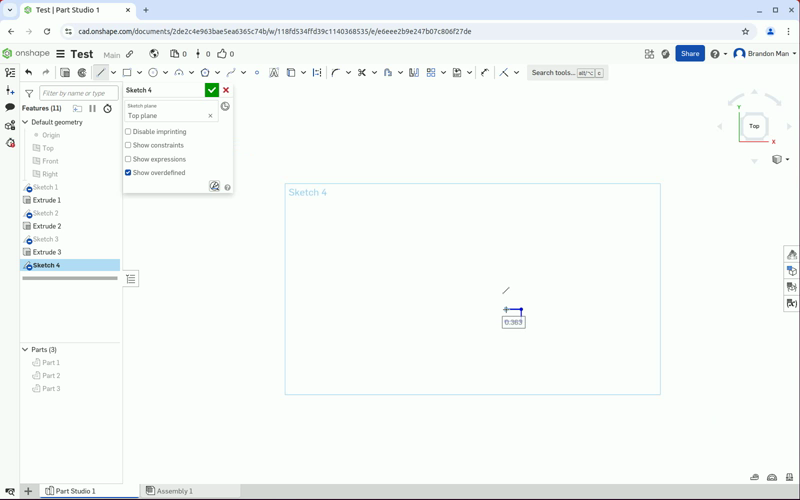
scroll(-6)
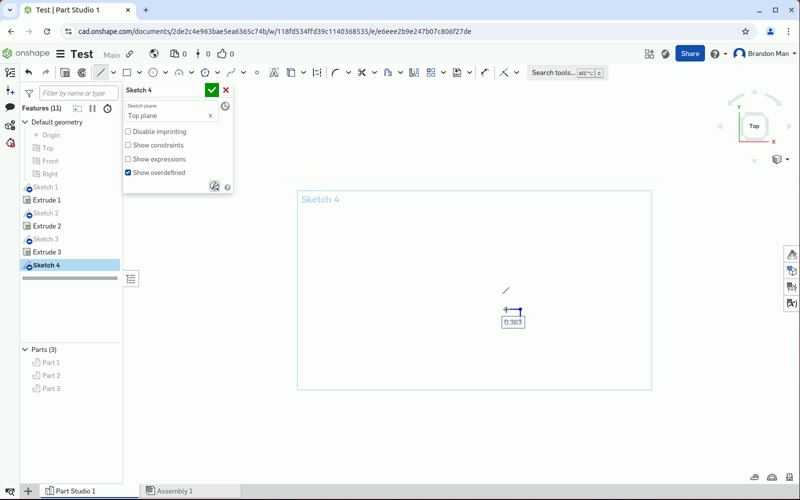
scroll(-6)
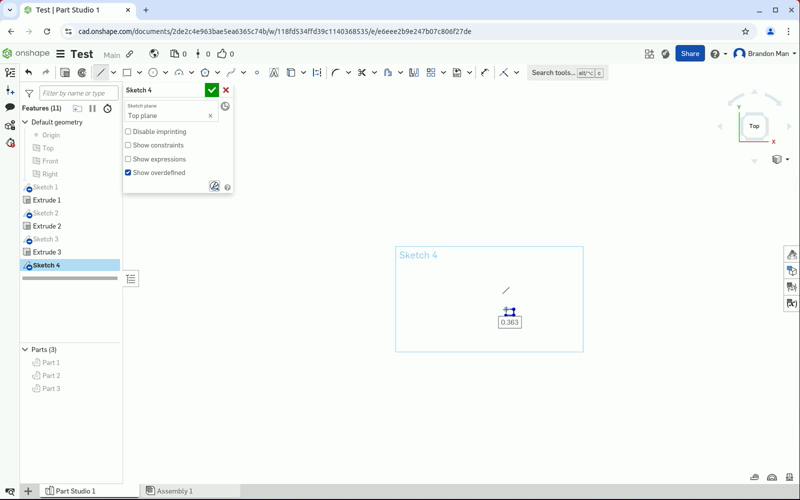
scroll(-6)
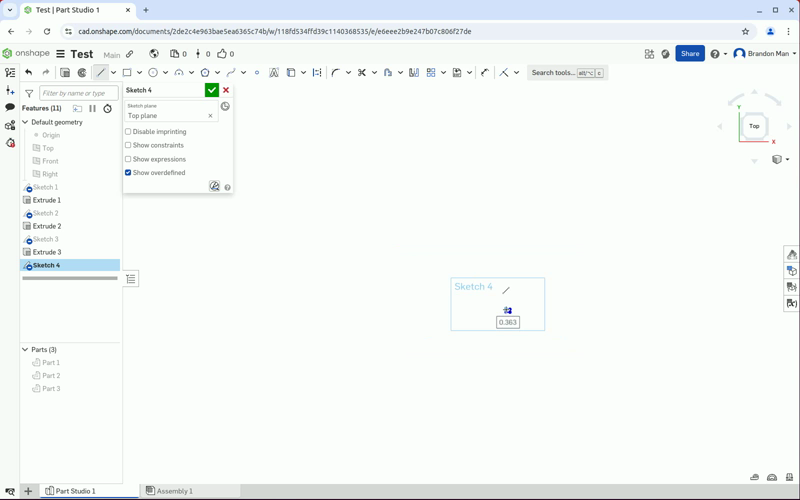
scroll(-6)
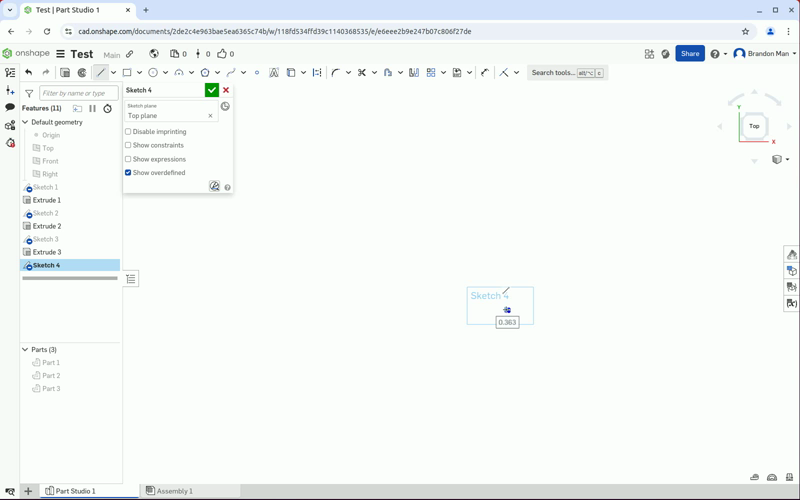
key_up(shift)
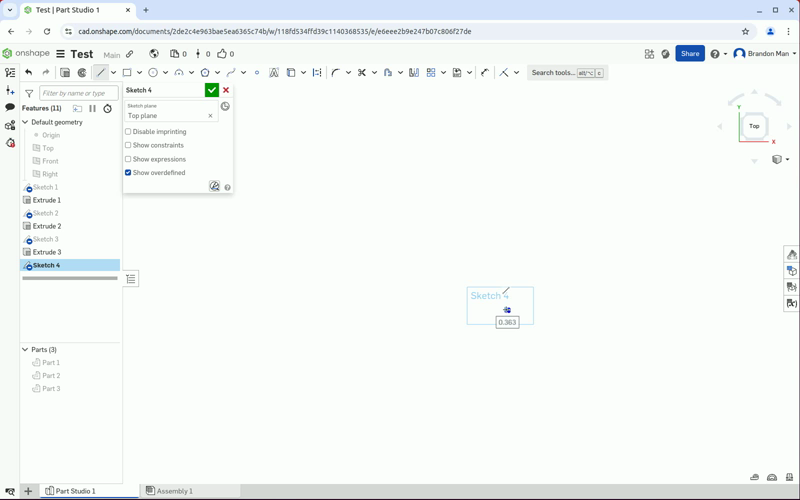
mouse_move(536, 309)
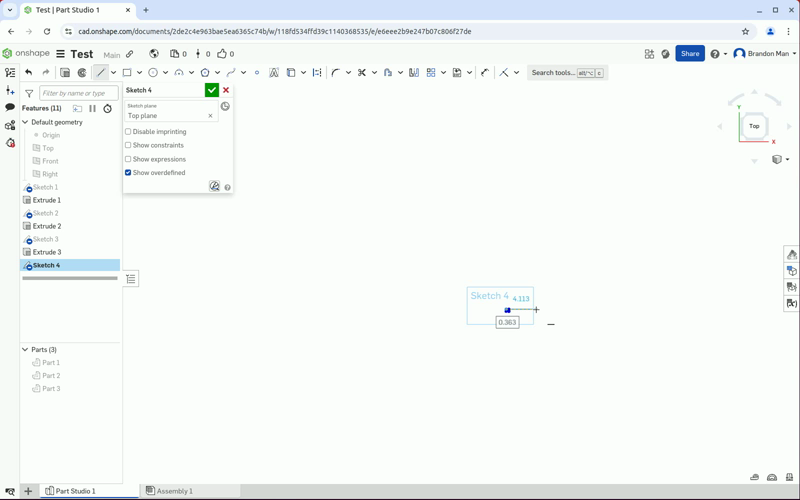
key_down(shift)
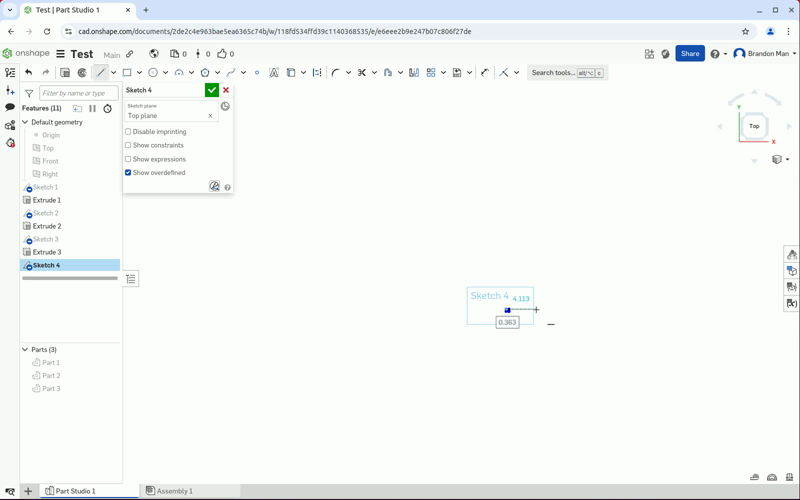
mouse_move(506, 311)
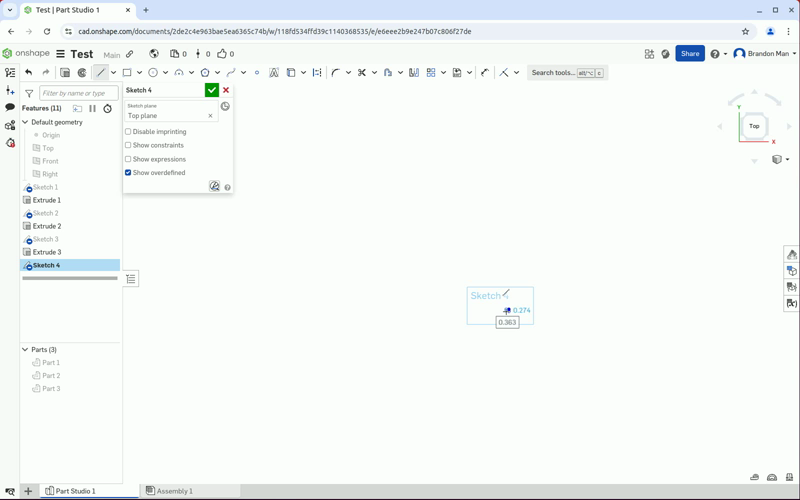
scroll(6)
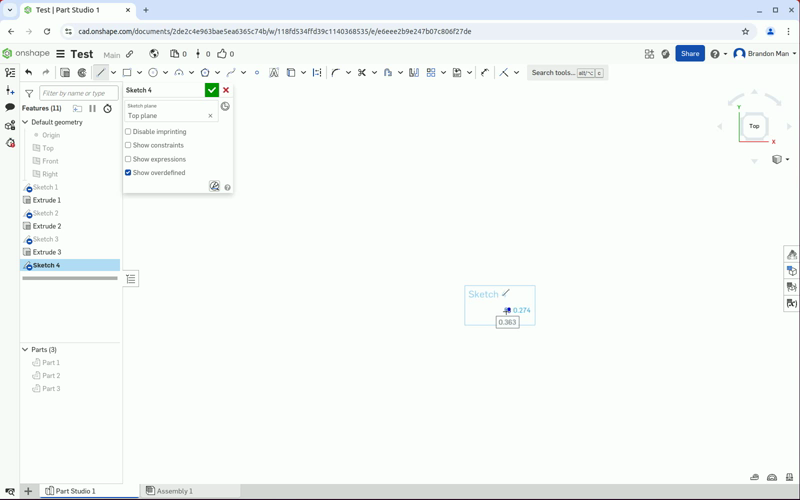
scroll(6)
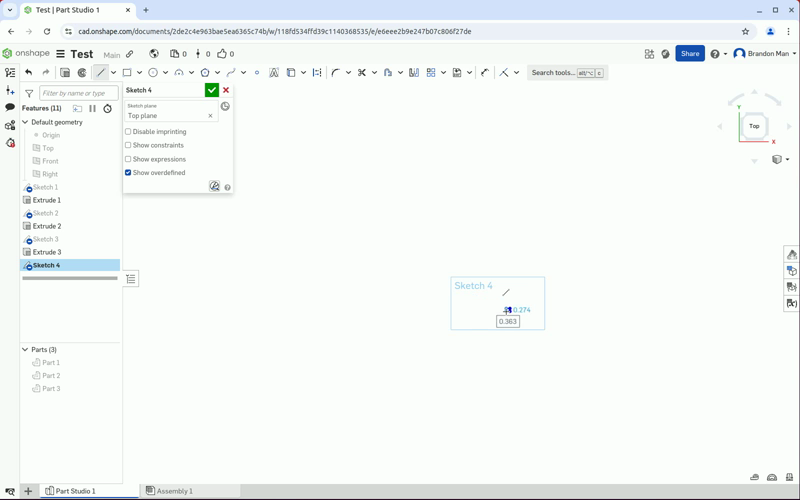
scroll(6)
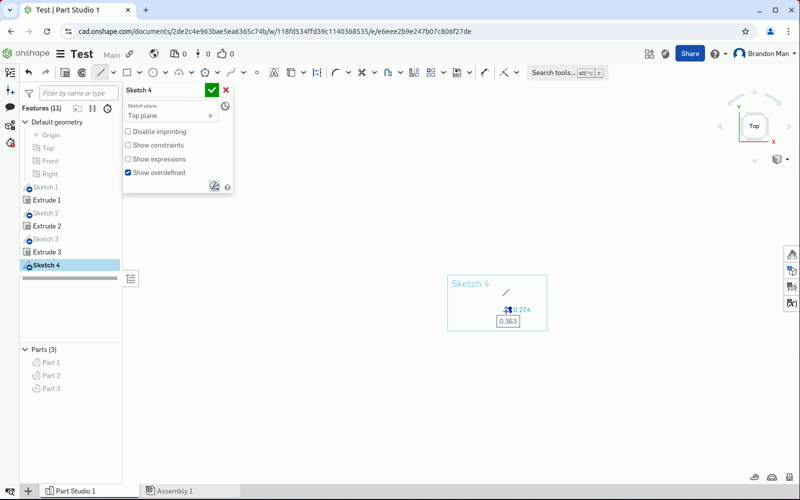
scroll(6)
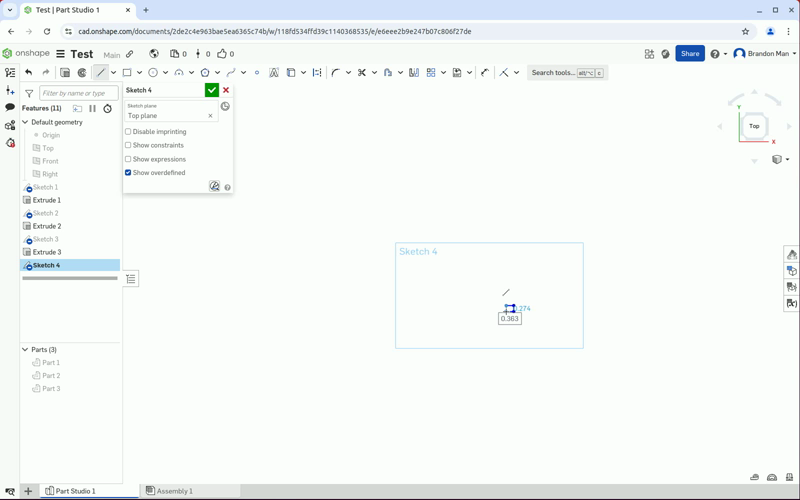
scroll(6)
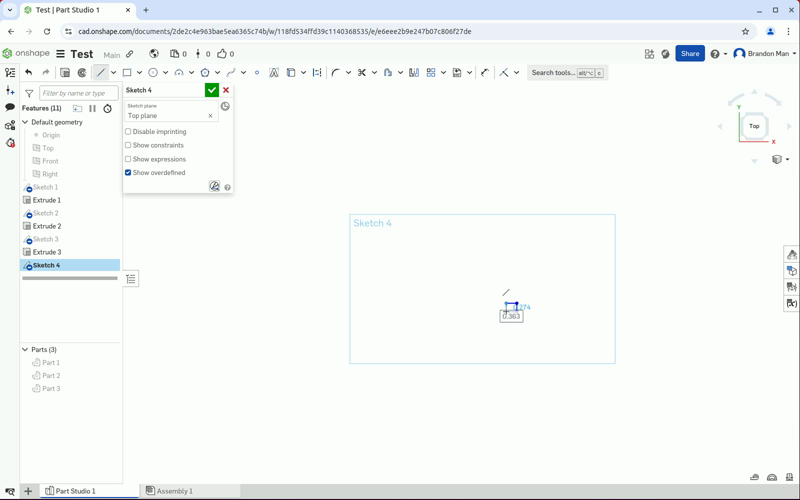
scroll(6)
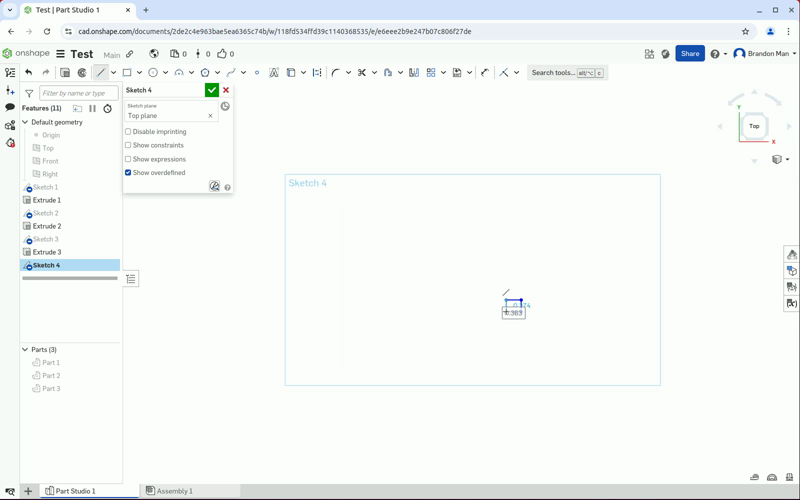
scroll(6)
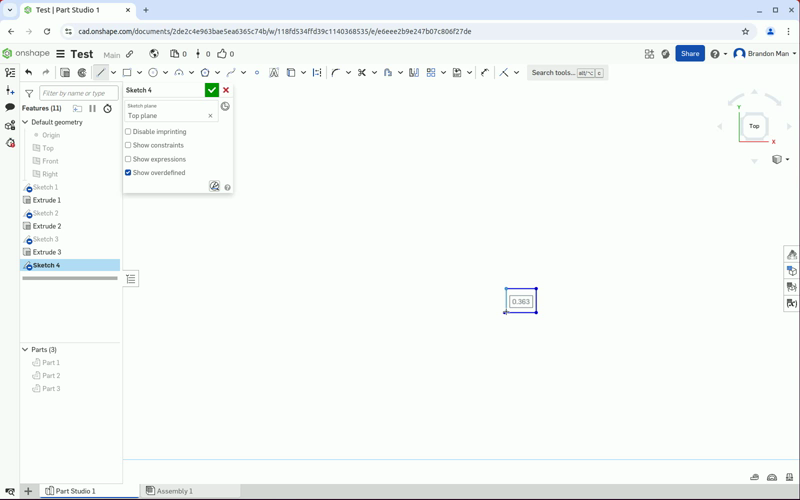
key_up(shift)
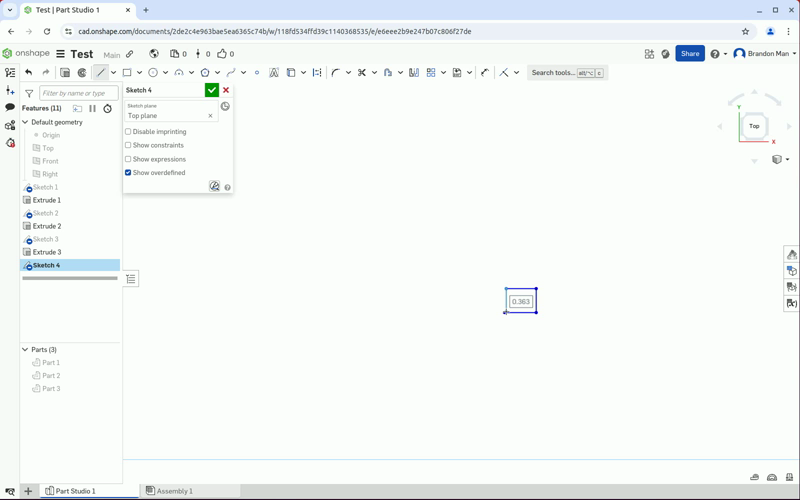
click(506, 311)
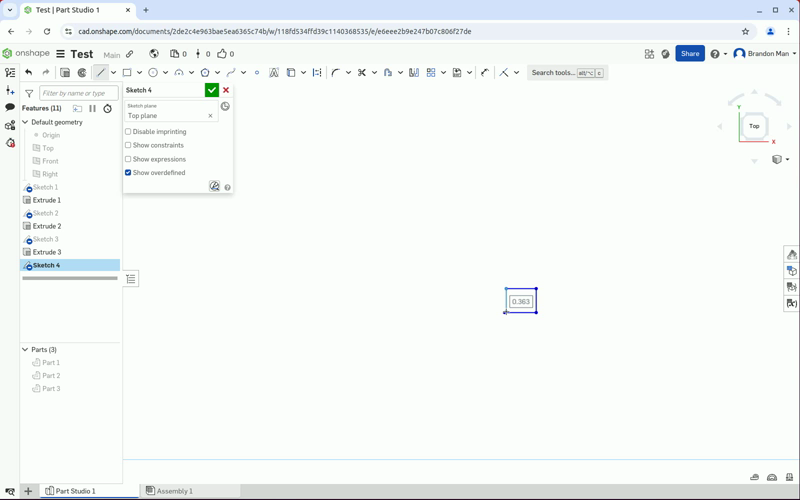
scroll(-6)
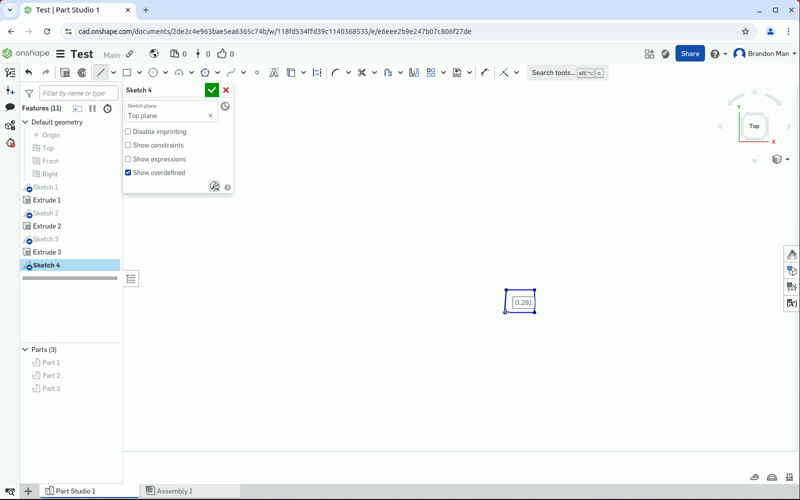
scroll(-6)
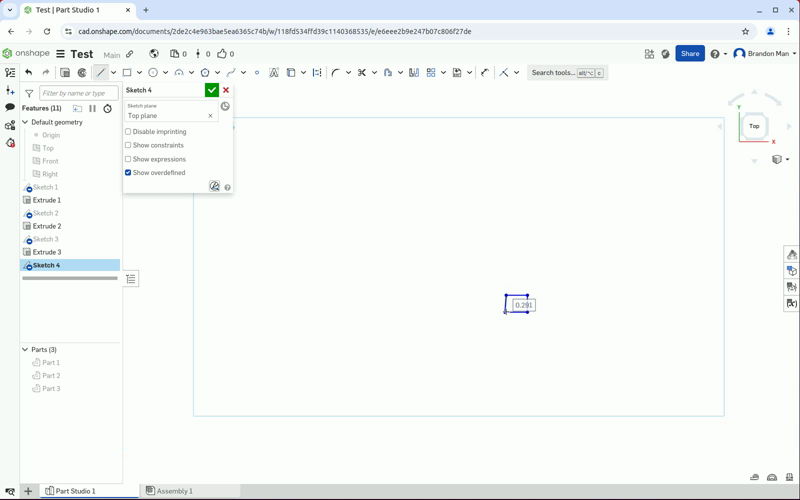
scroll(-6)
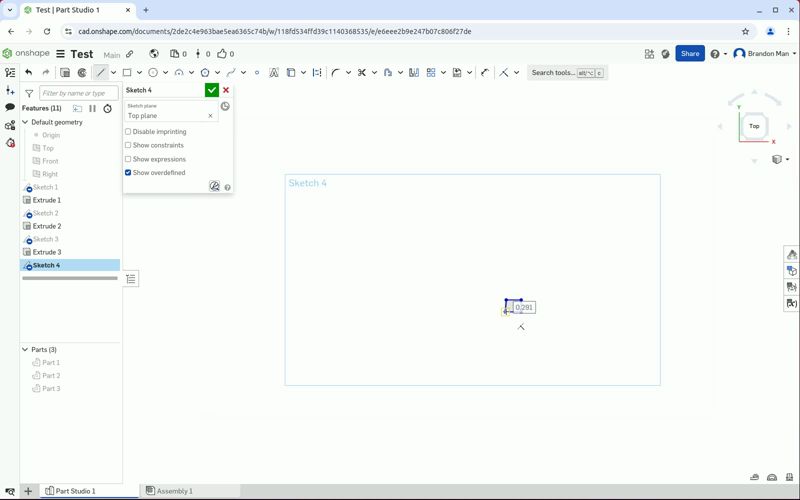
scroll(-6)
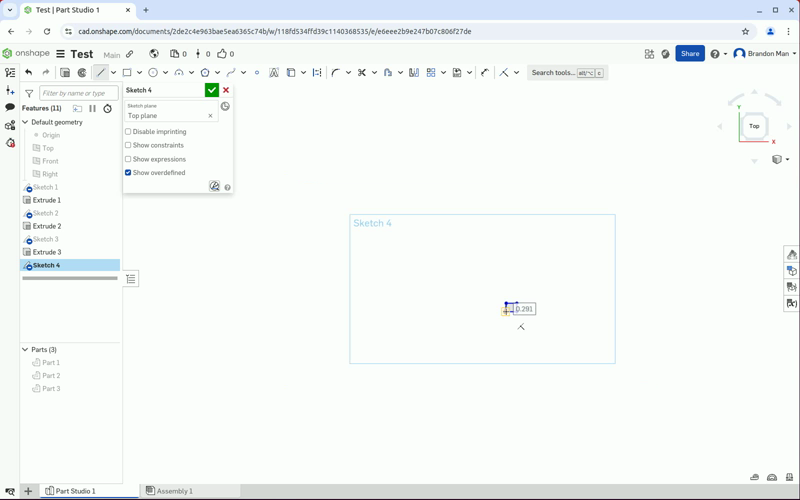
scroll(-6)
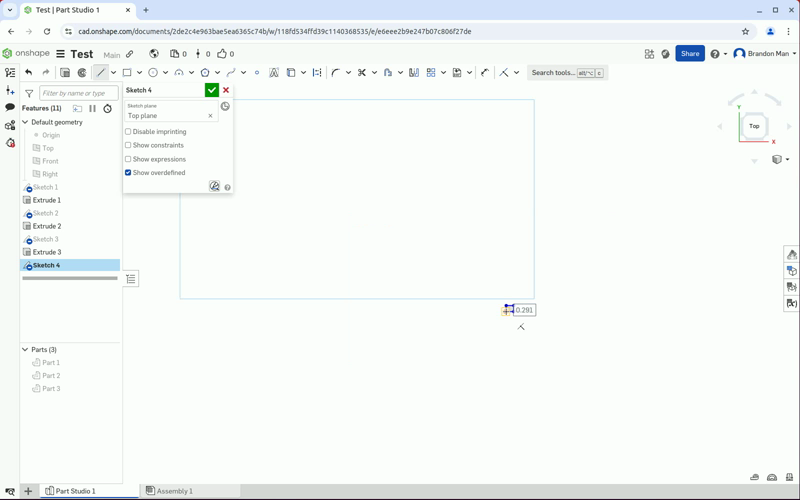
scroll(-6)
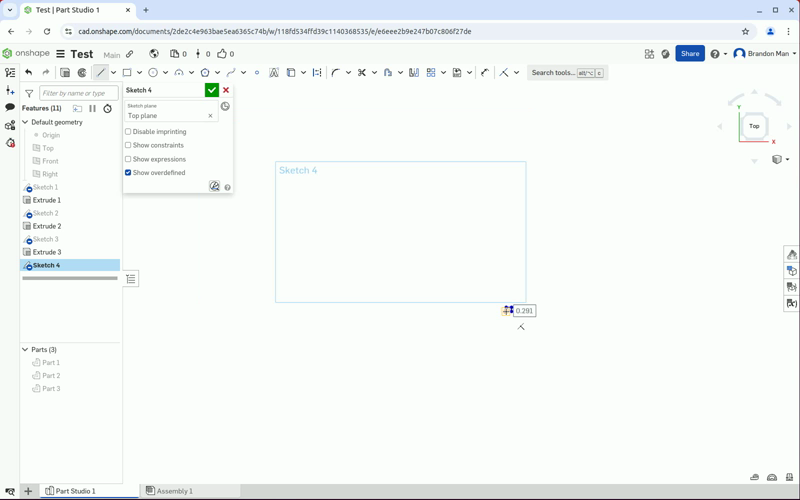
scroll(-6)
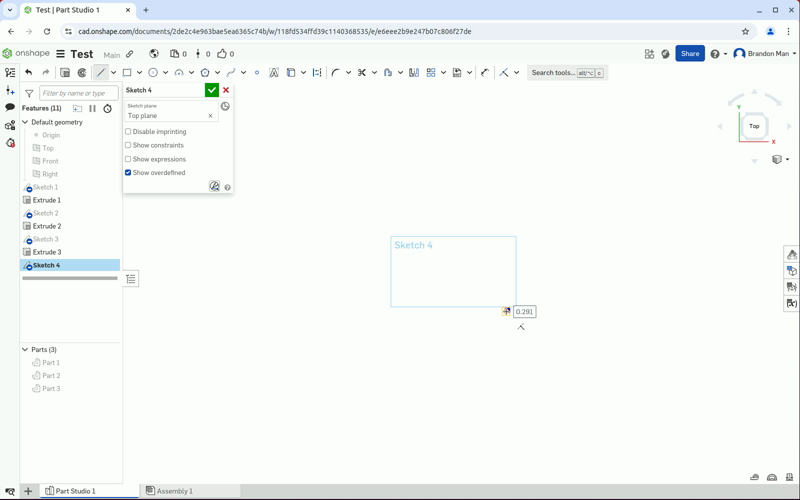
key(esc)
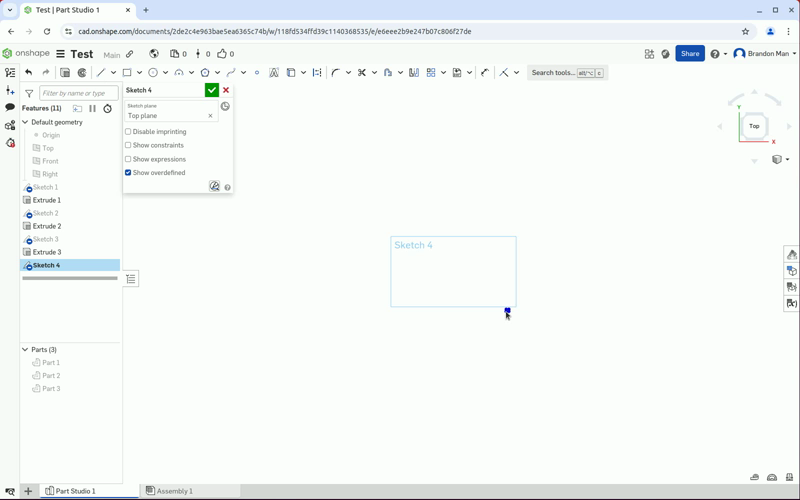
mouse_move(506, 309)
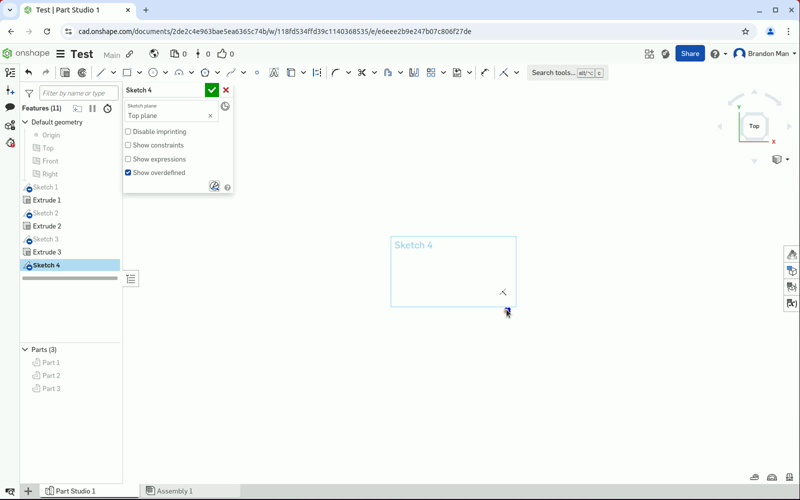
scroll(6)
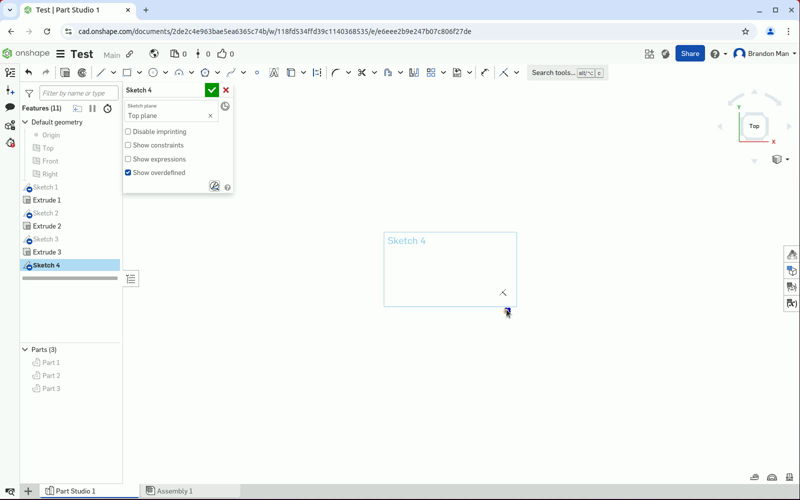
scroll(6)
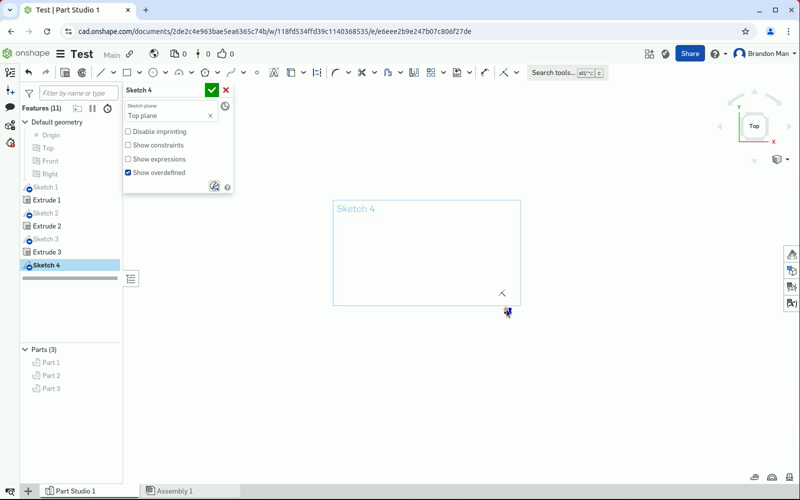
scroll(6)
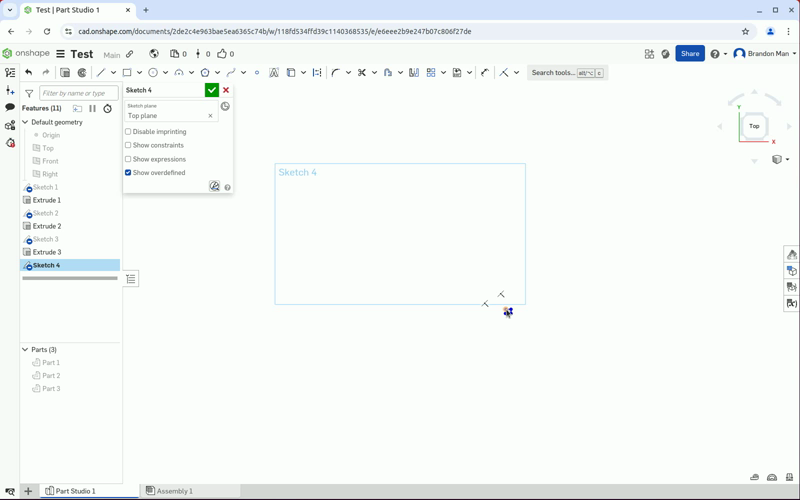
scroll(6)
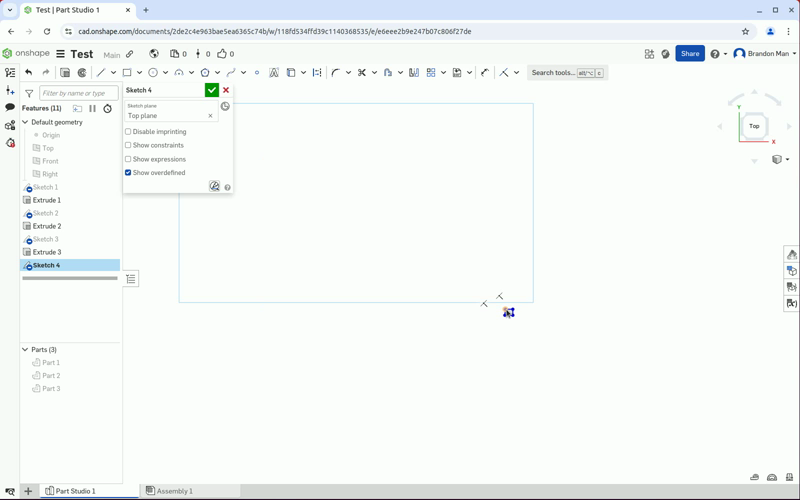
scroll(6)
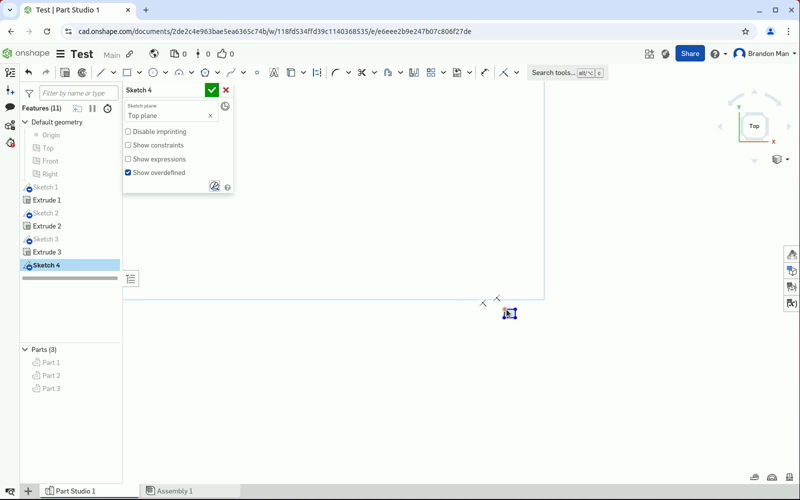
scroll(6)
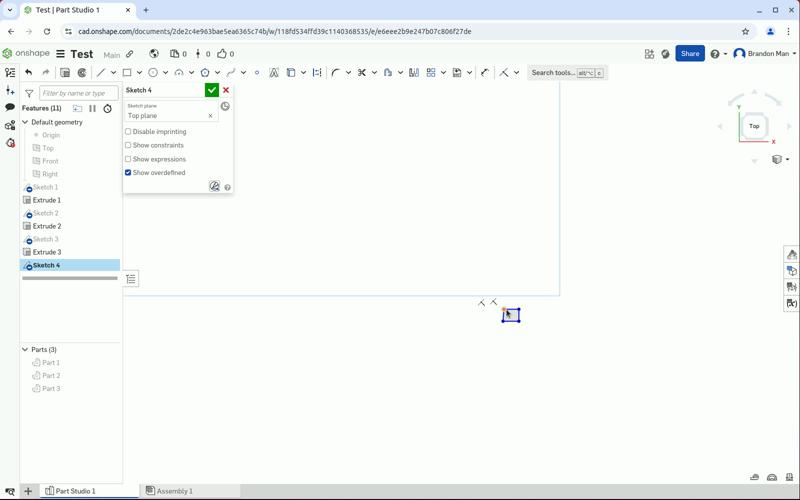
scroll(6)
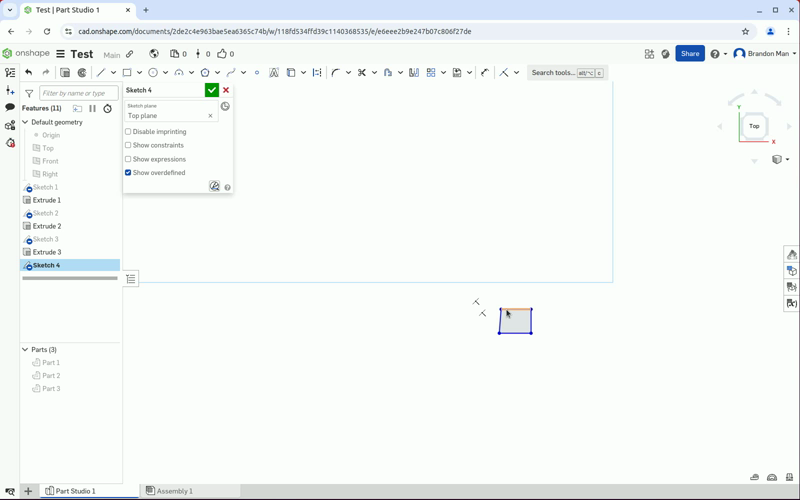
click(506, 309)
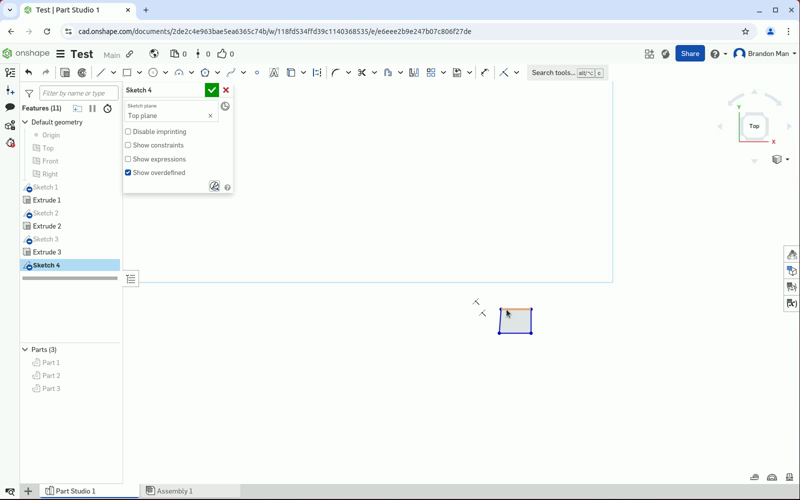
scroll(-6)
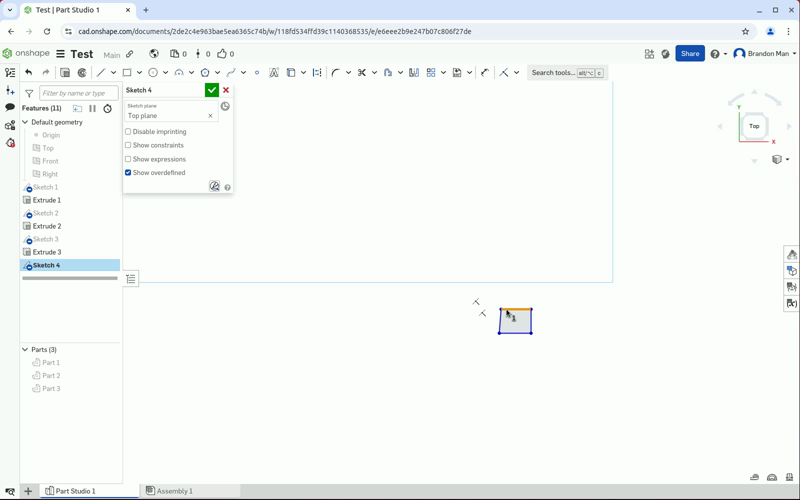
scroll(-6)
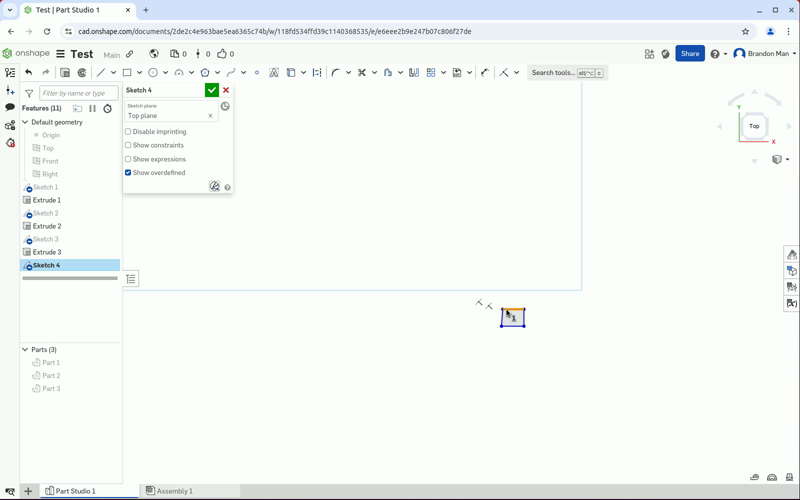
scroll(-6)
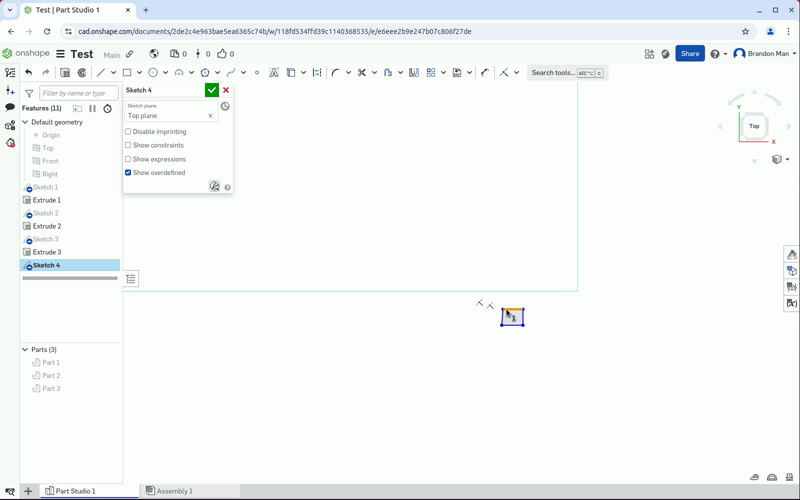
scroll(-6)
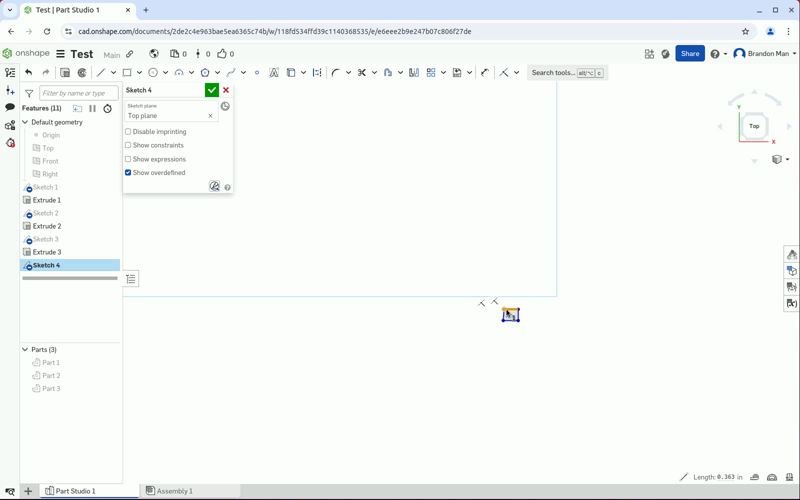
scroll(-6)
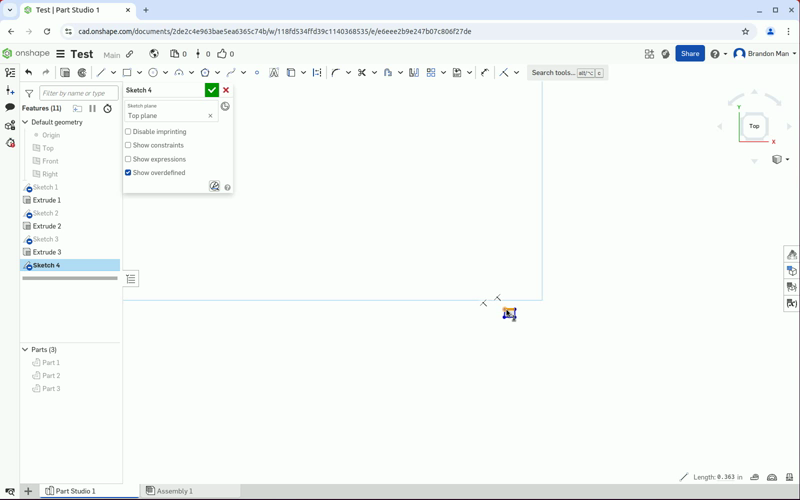
scroll(-6)
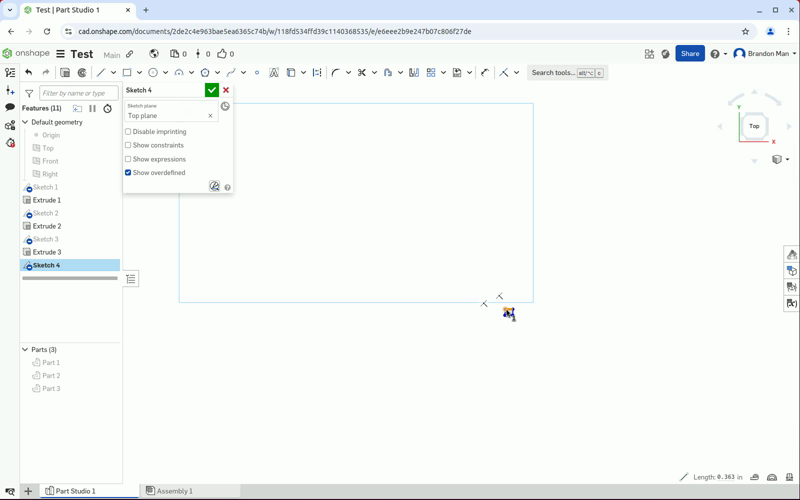
scroll(-6)
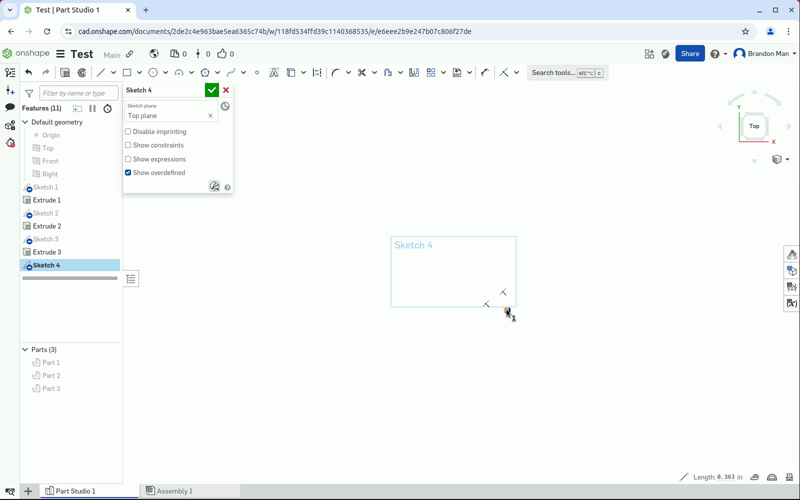
mouse_move(73, 352)
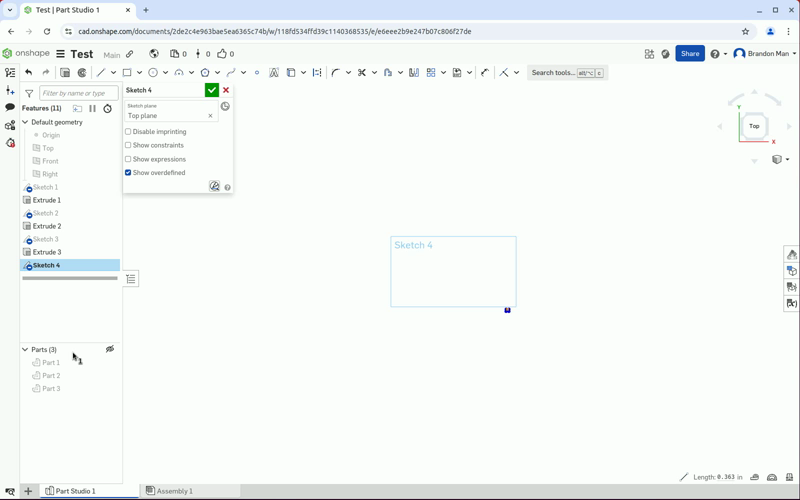
key(shift+y)
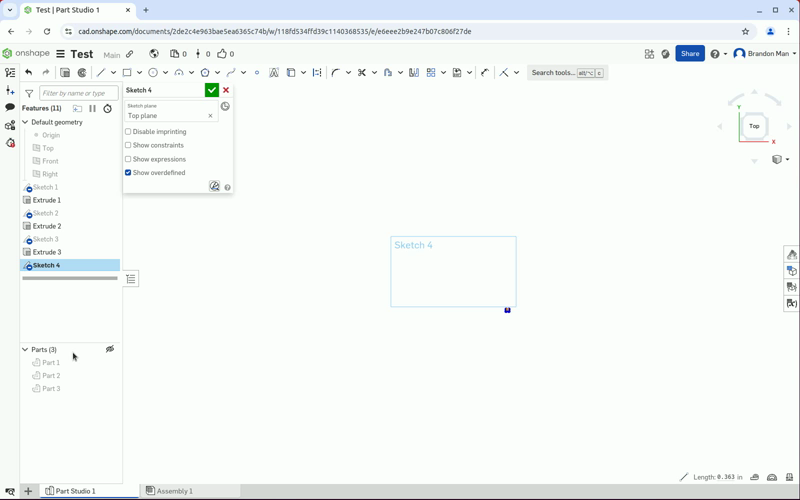
key(shift+e)
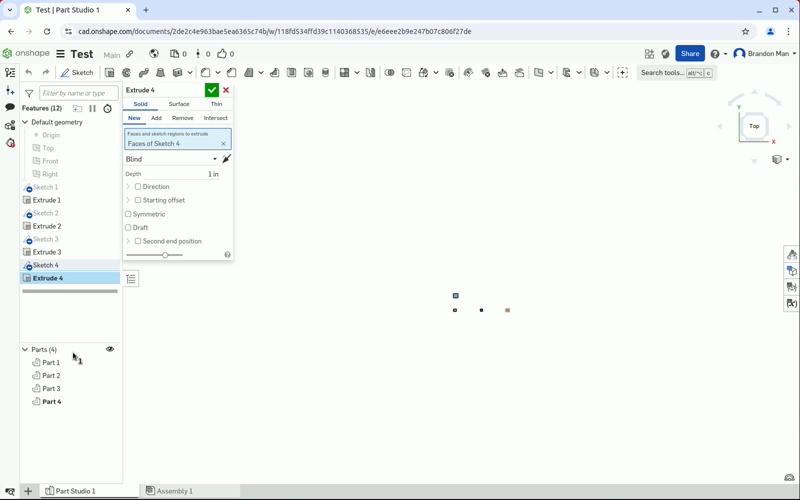
mouse_move(143, 106)
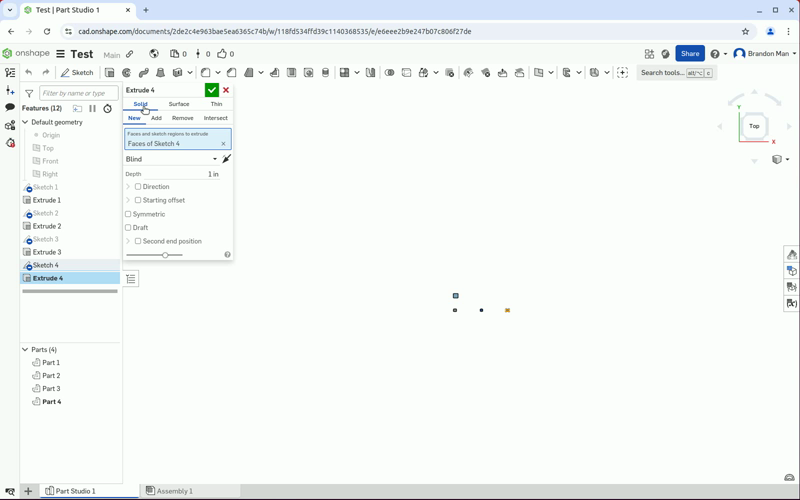
click(143, 106)
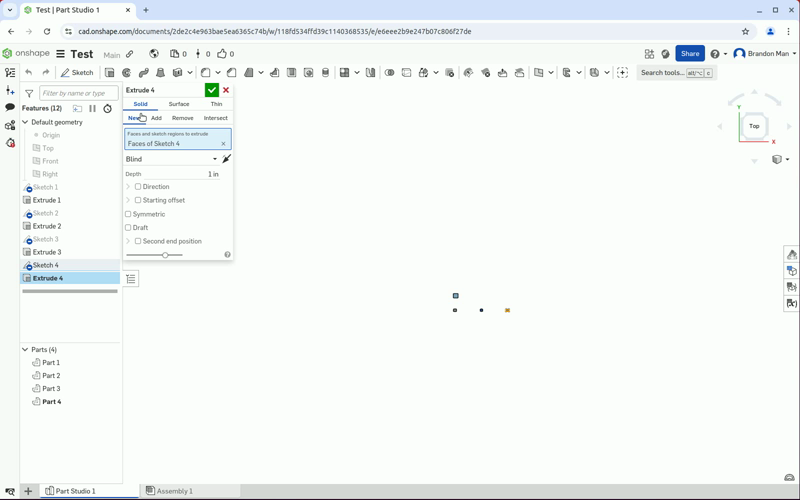
mouse_move(137, 120)
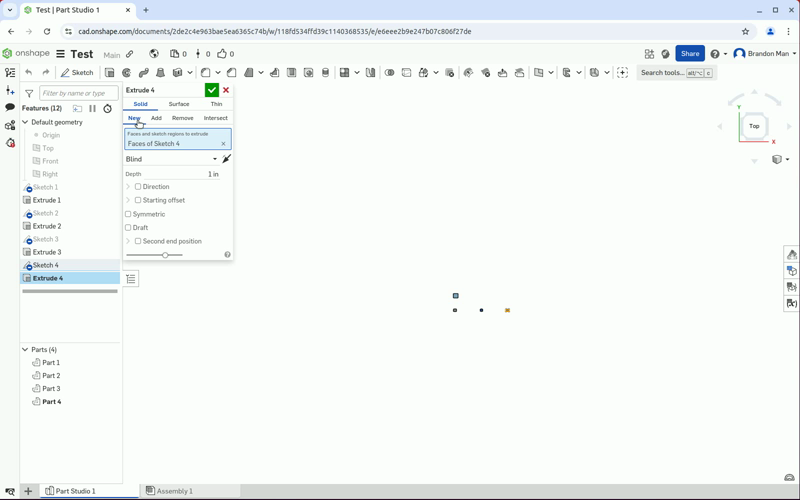
click(137, 120)
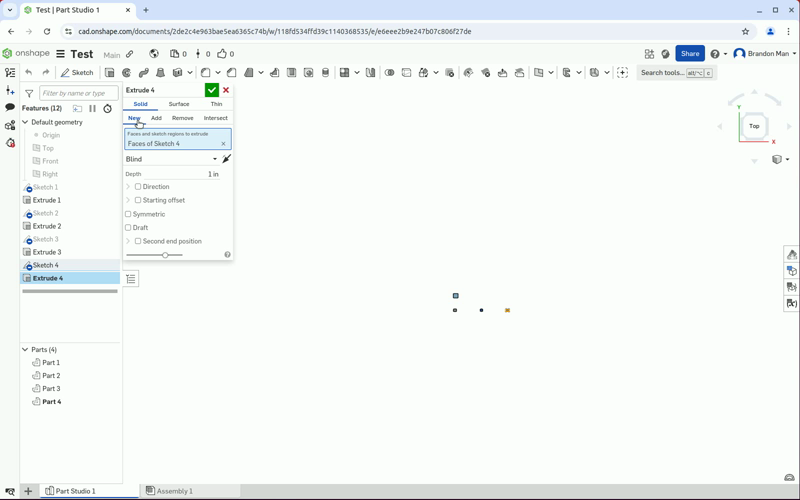
key(tab, 4)
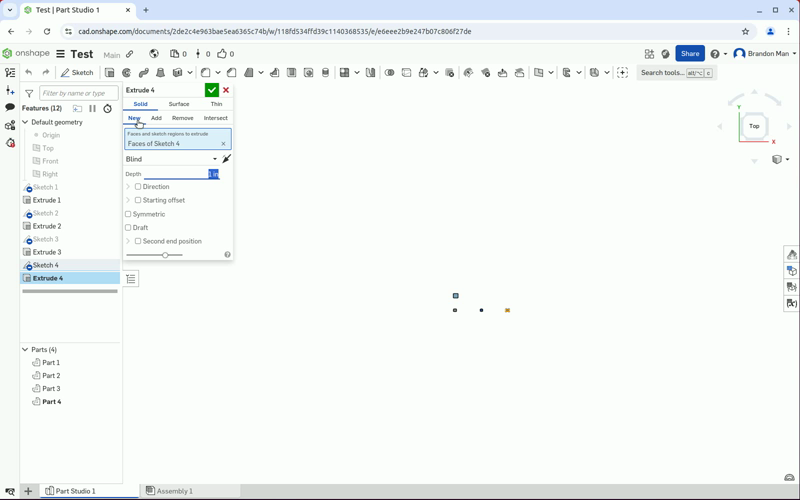
text(2.648)
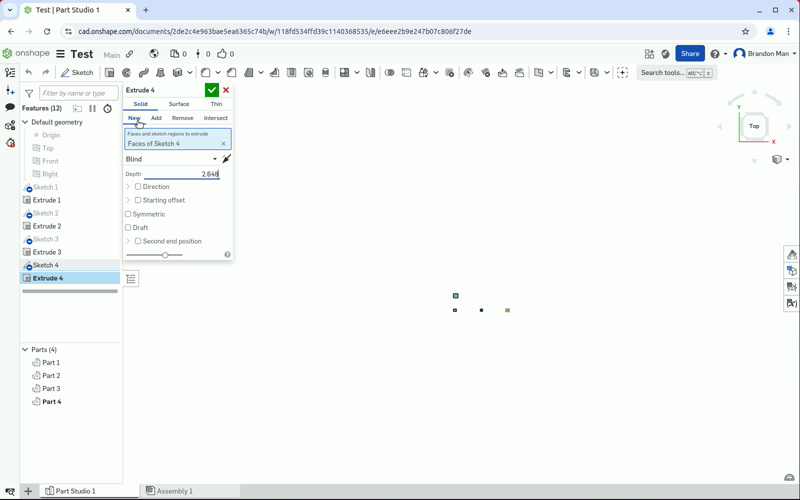
key(enter)
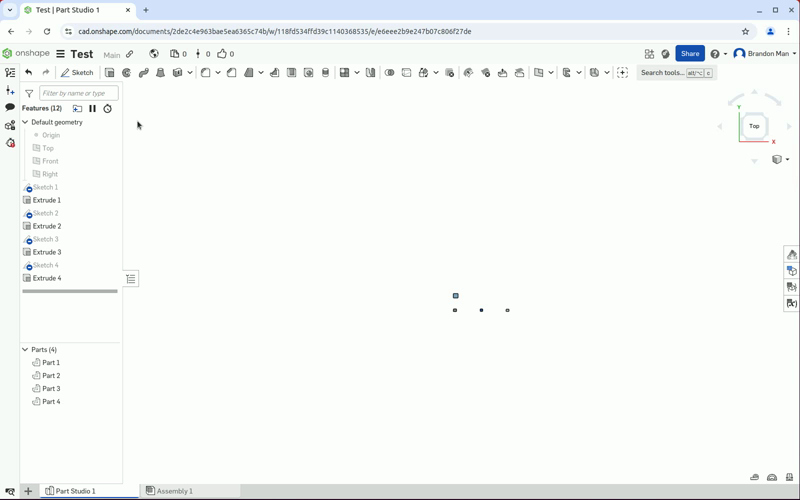
key(shift+h)
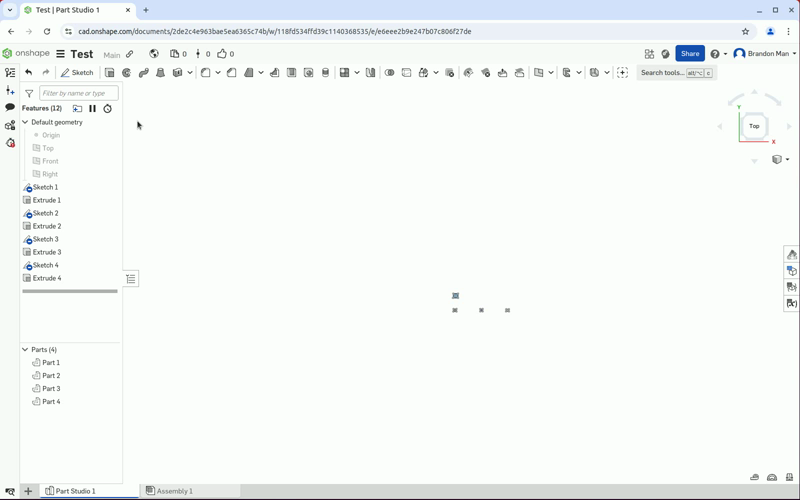
key(shift+h)
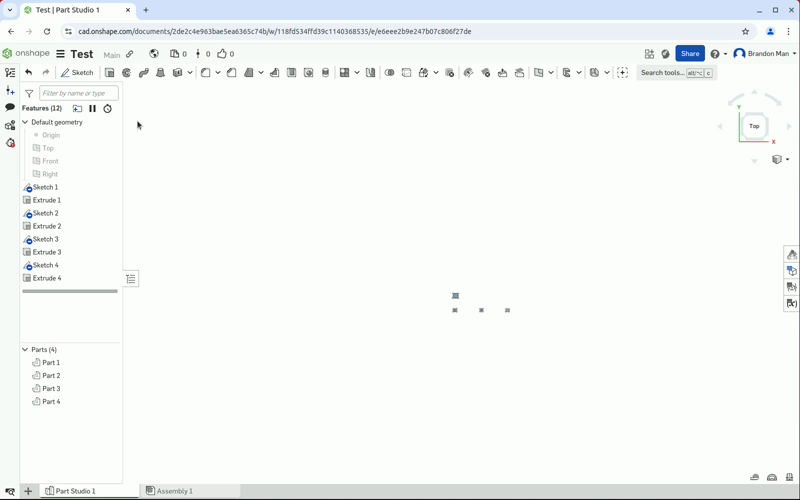
key(shift+7)
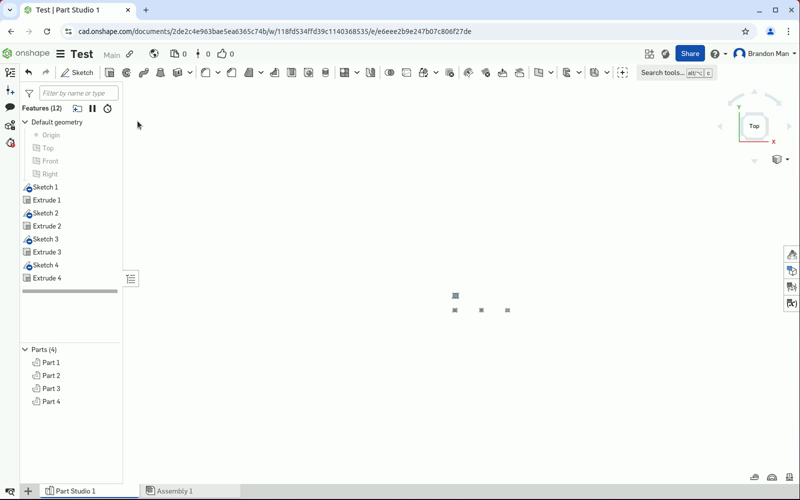
key(up, 3)
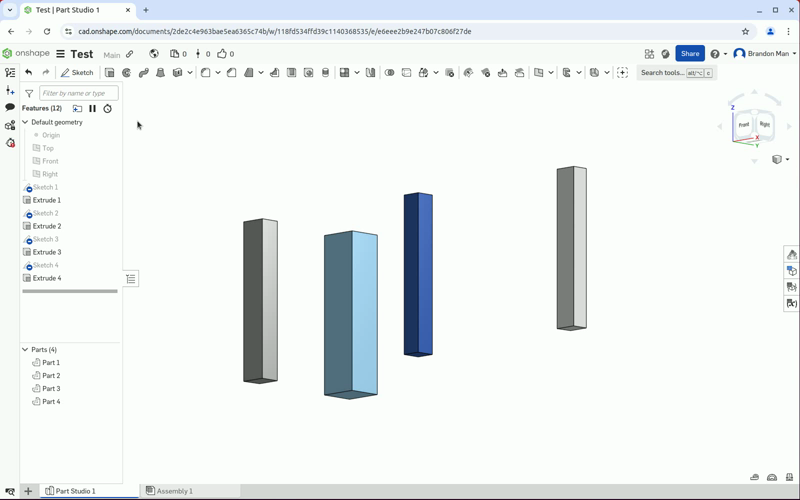
key(left, 3)
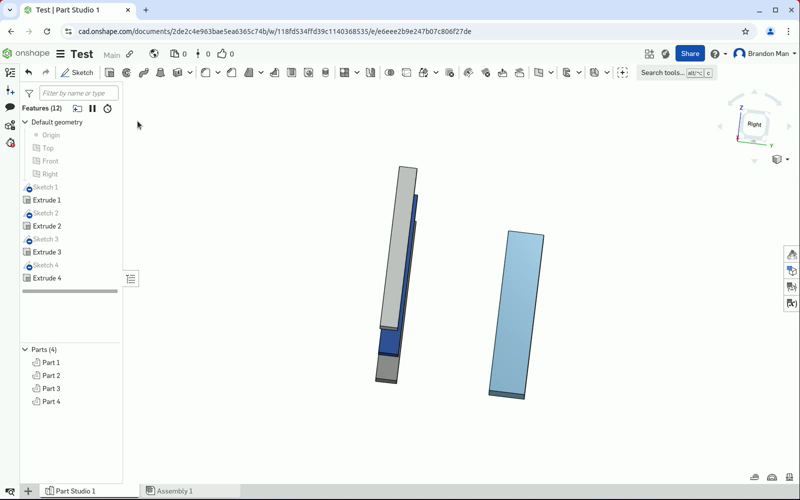
key(right, 3)
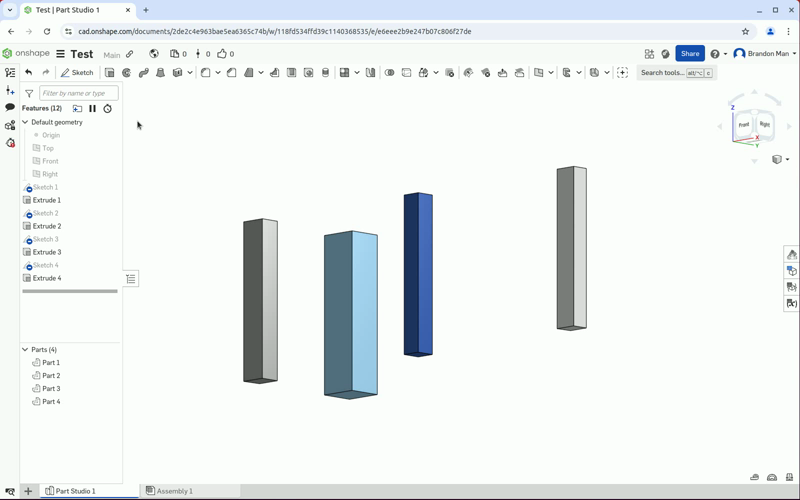
key(down, 3)
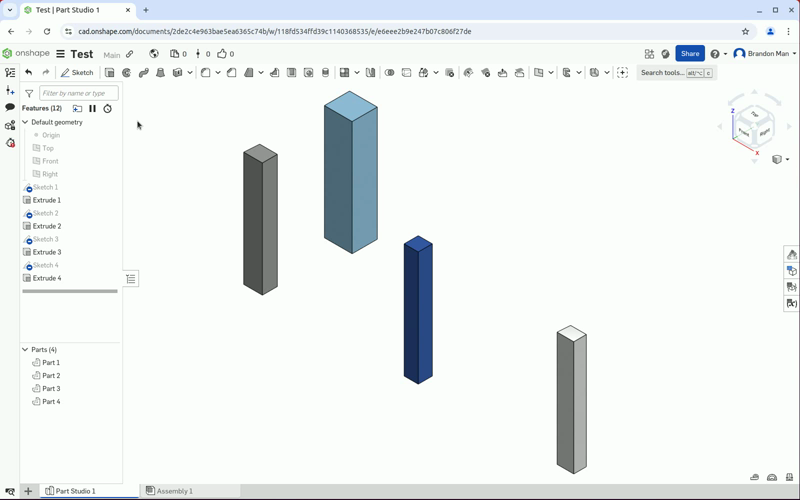
mouse_move(73, 189)
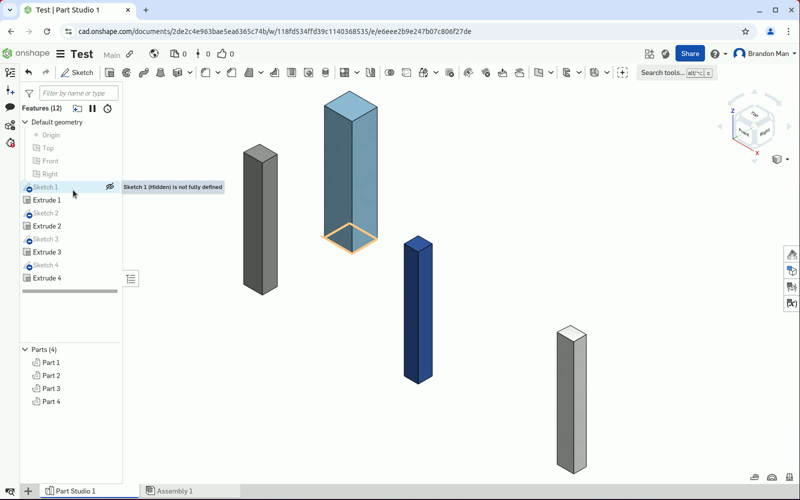
click(73, 189)